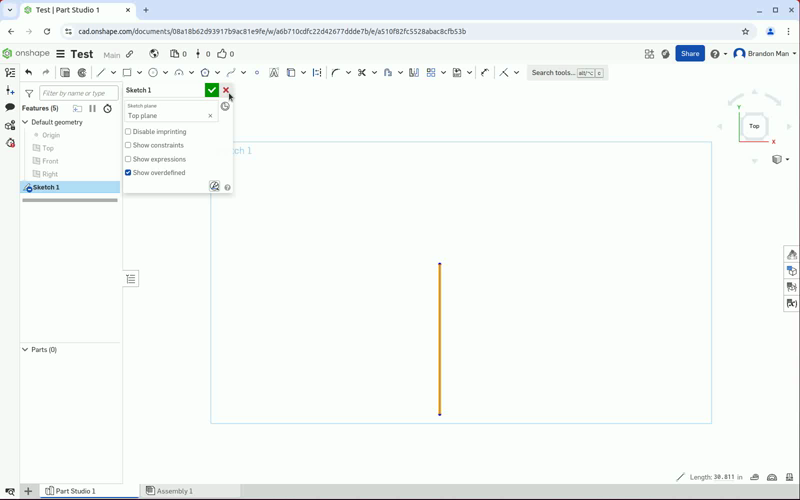
key(shift+h)
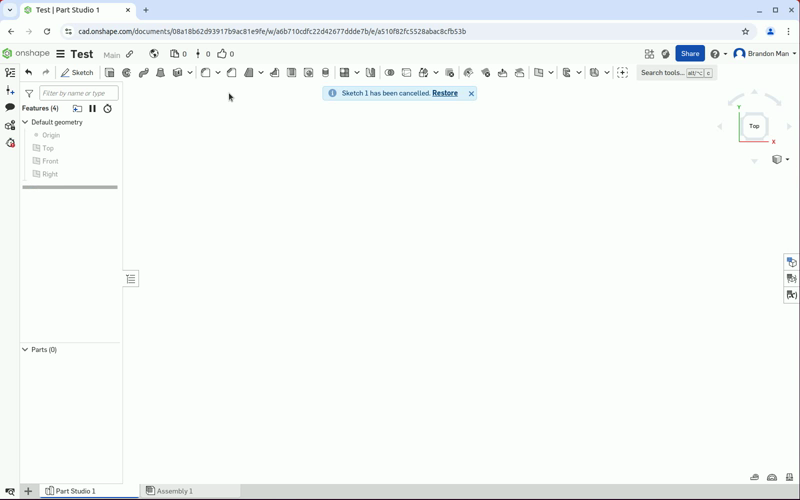
mouse_move(73, 352)
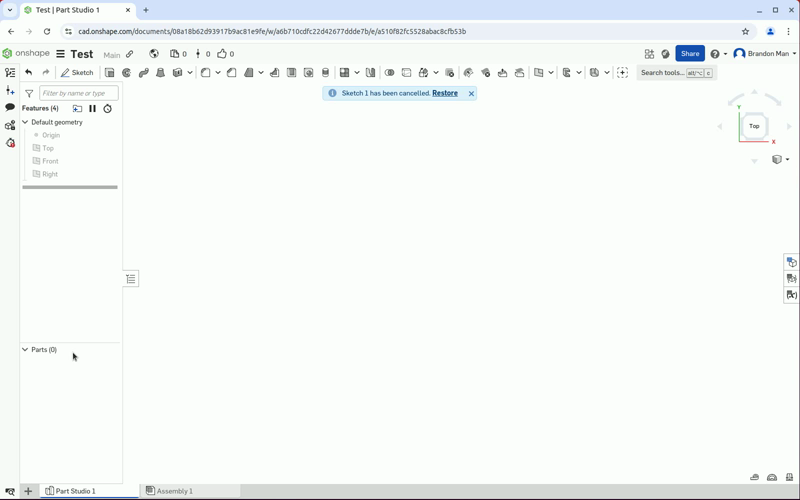
key(y)
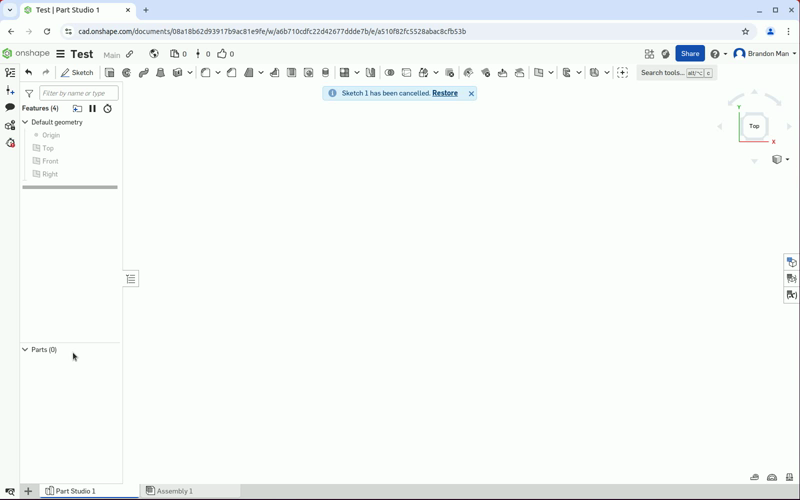
key(shift+p)
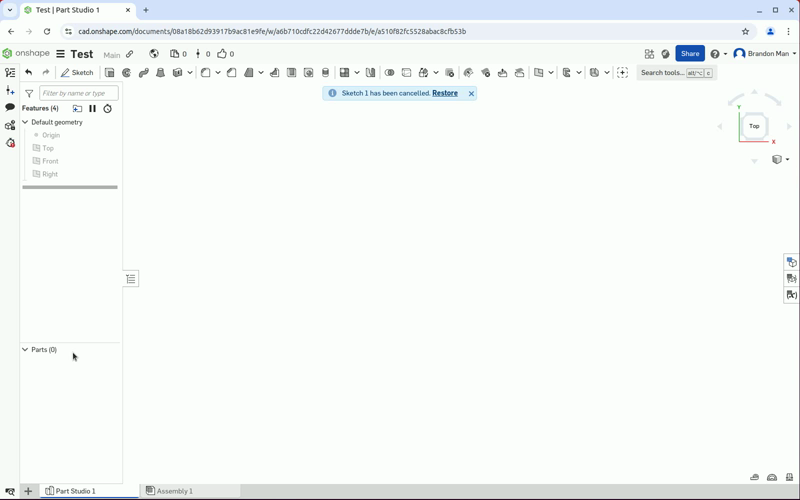
key(space)
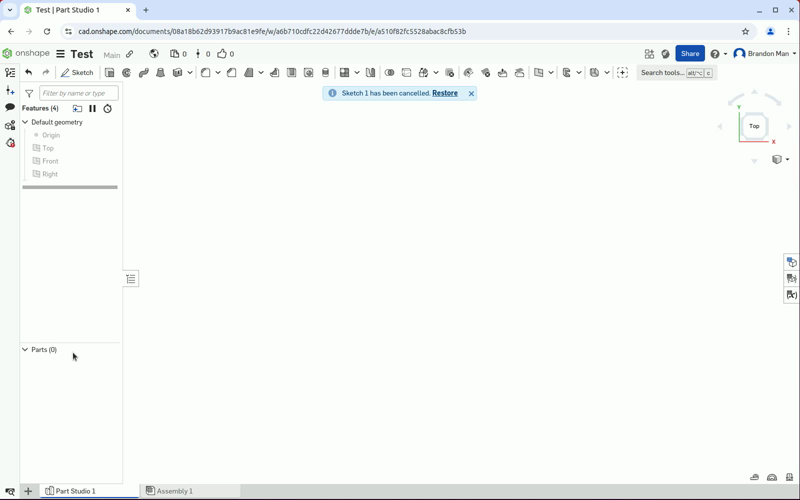
key_down(shift)
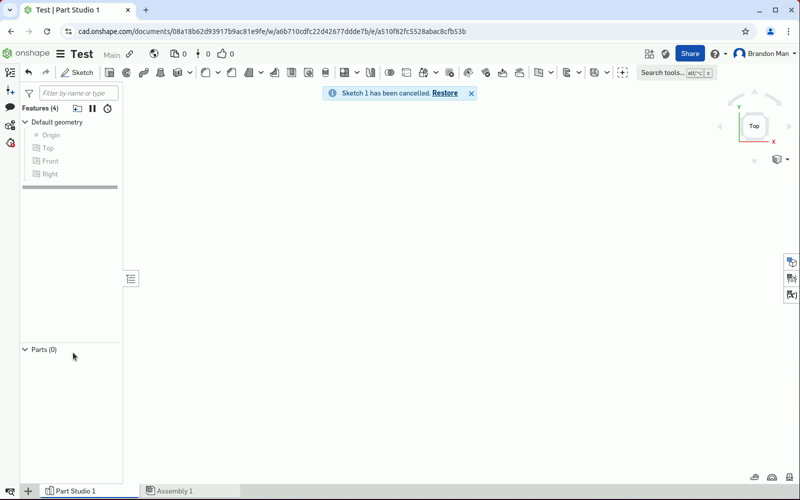
key(up)
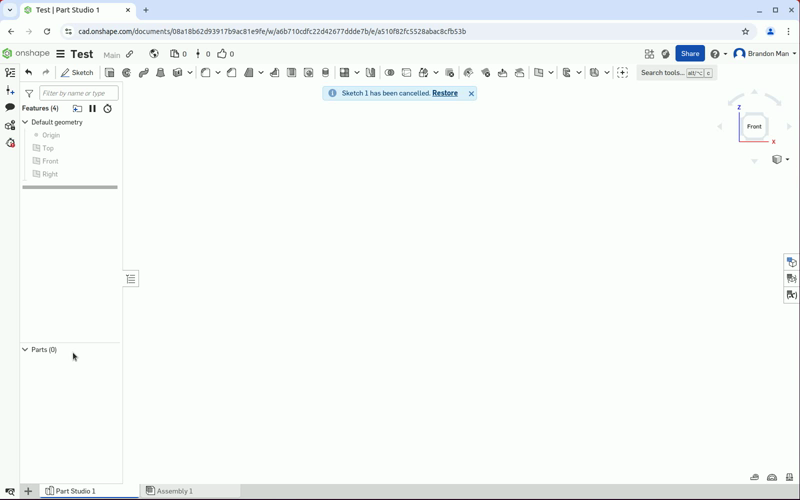
key_up(shift)
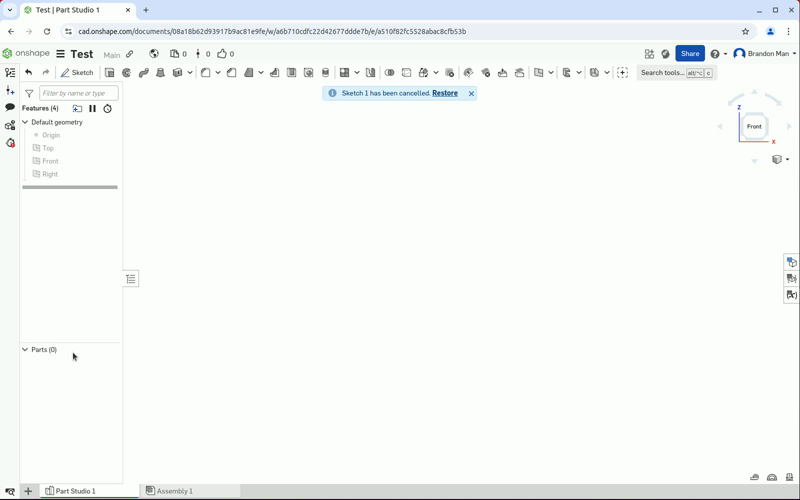
mouse_move(73, 352)
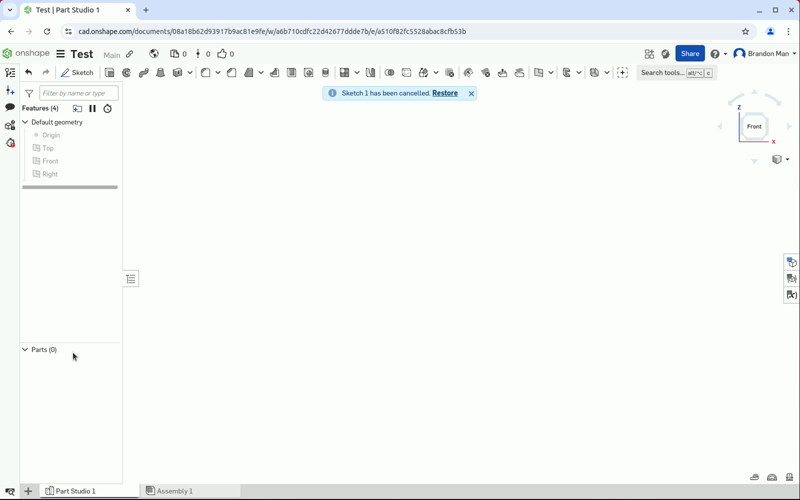
key(shift+y)
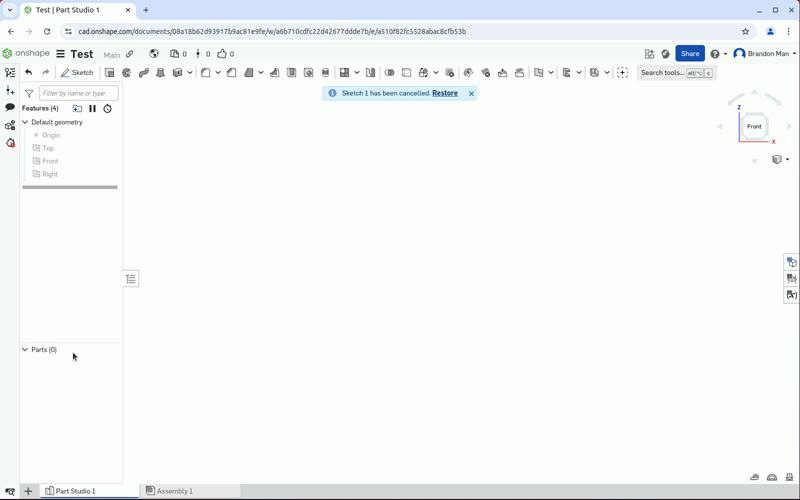
key(shift+s)
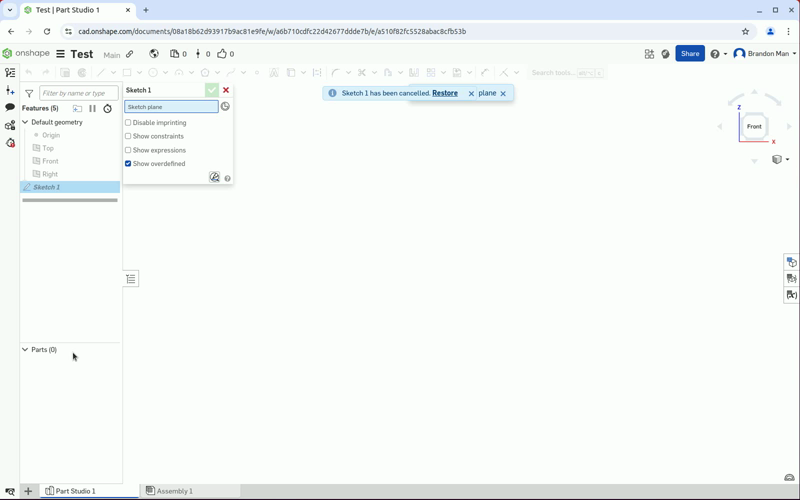
mouse_move(73, 163)
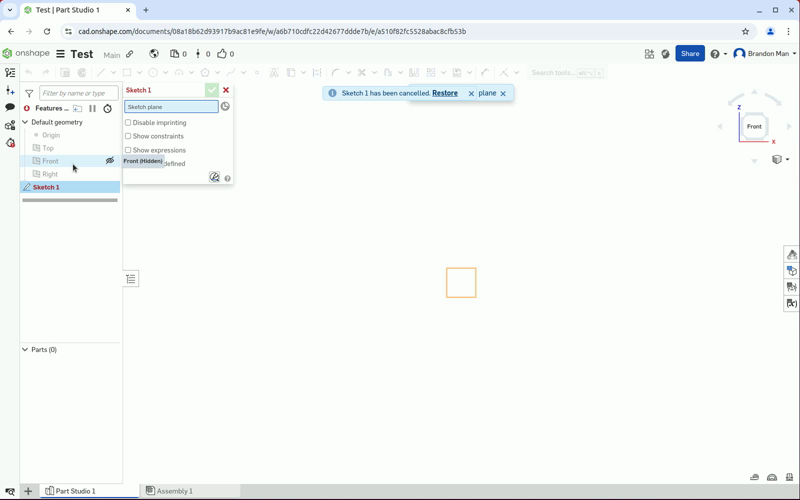
click(73, 163)
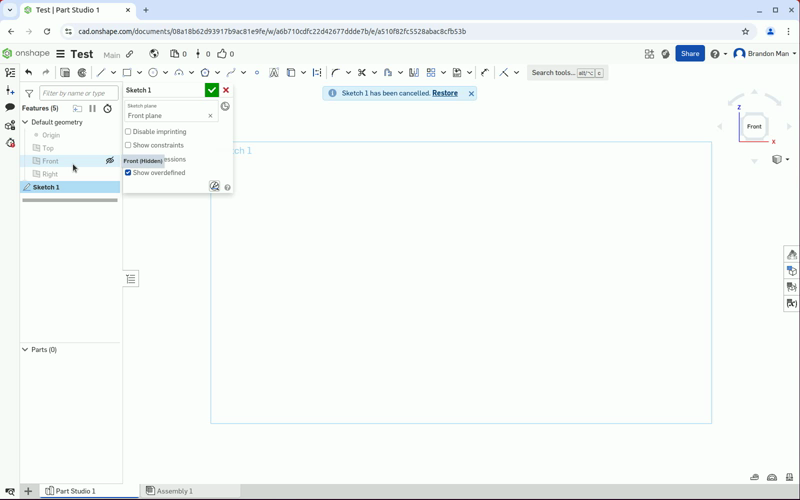
mouse_move(73, 352)
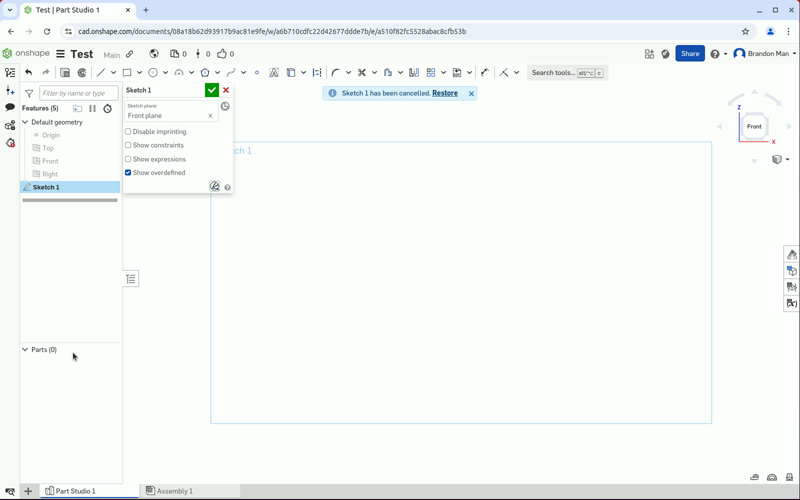
key(y)
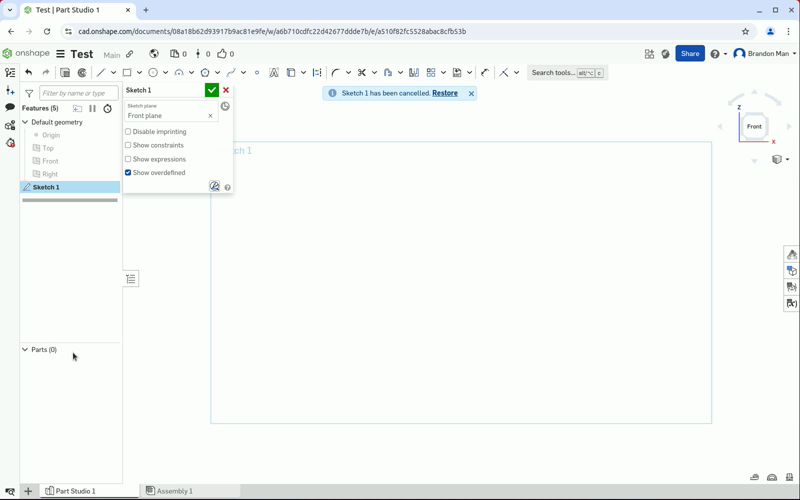
key(l)
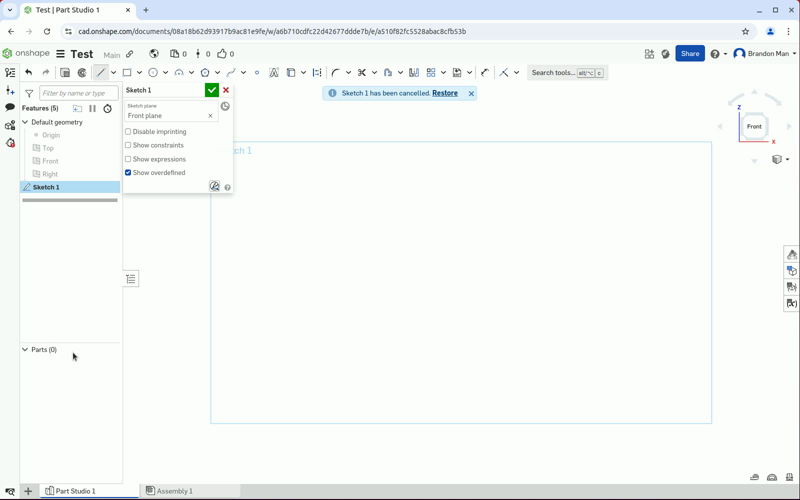
key_down(shift)
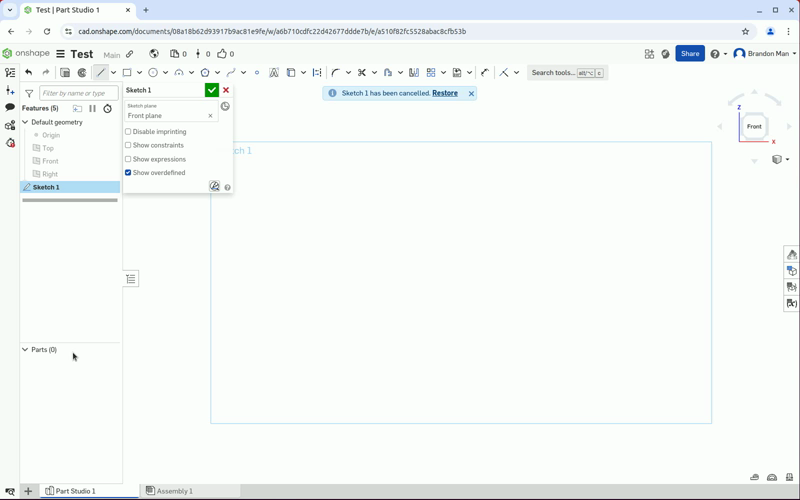
mouse_move(401, 294)
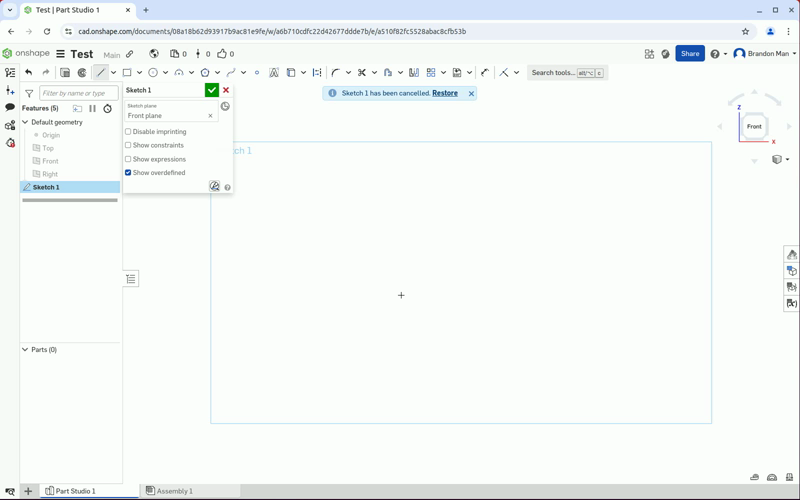
click(401, 294)
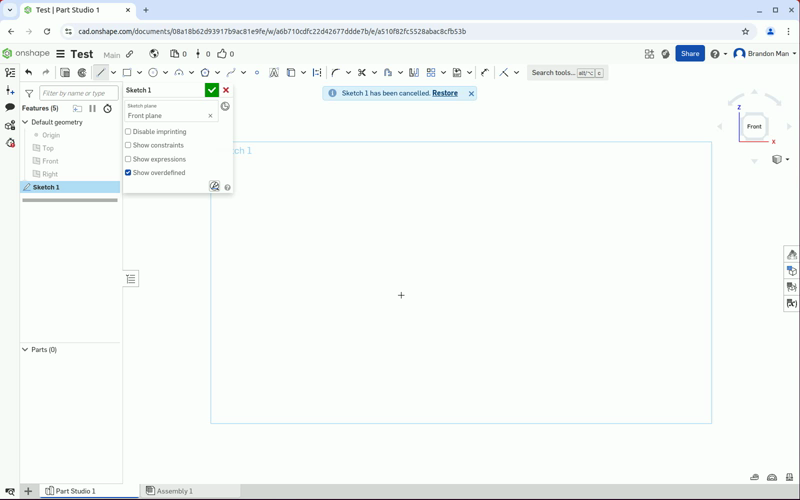
key_up(shift)
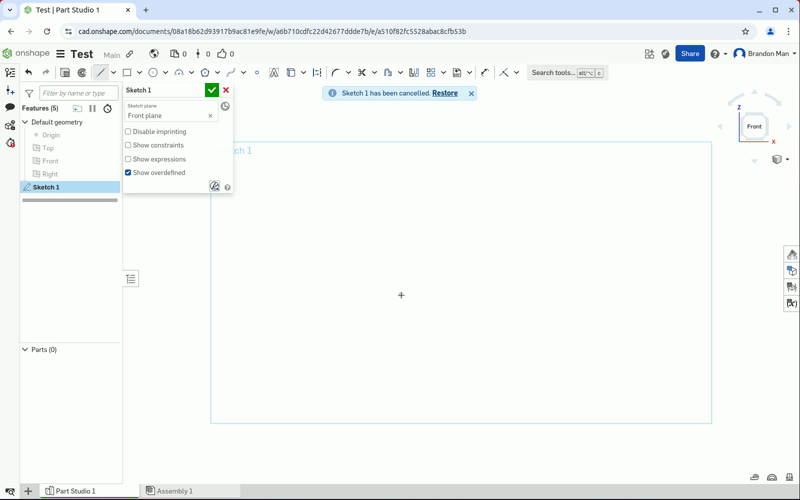
key_down(shift)
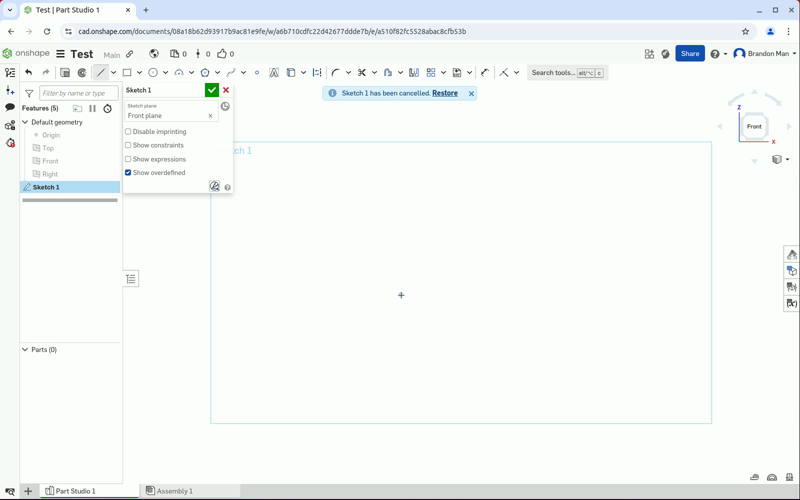
mouse_move(519, 294)
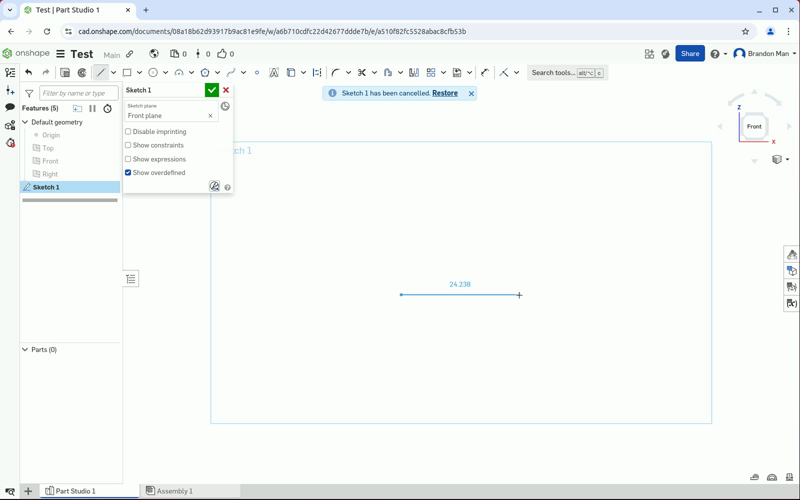
click(519, 294)
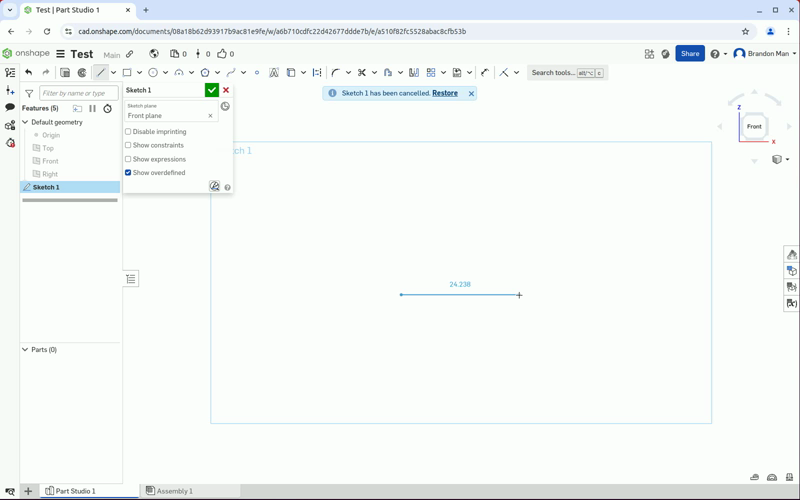
key_up(shift)
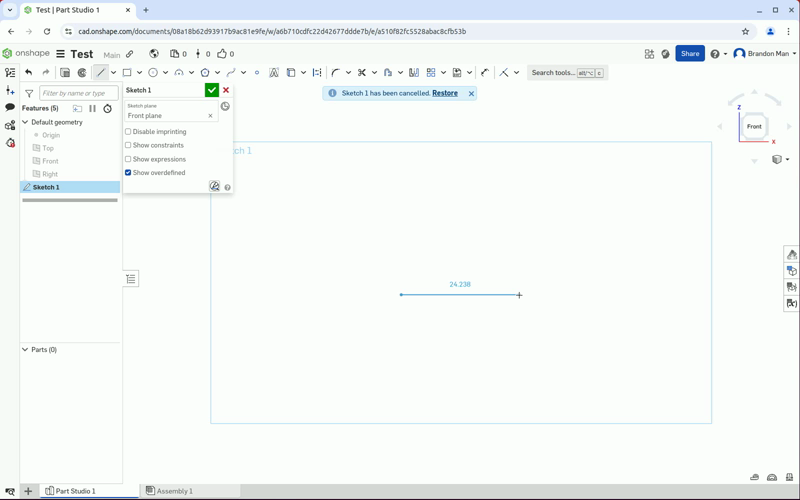
key_down(shift)
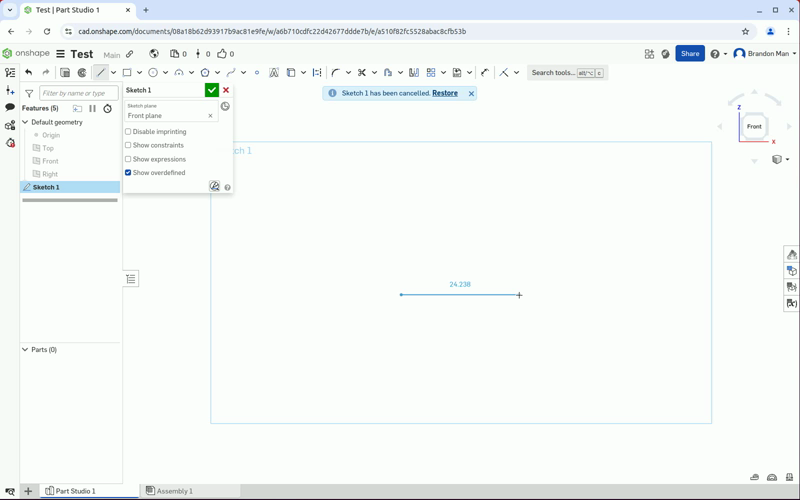
mouse_move(549, 294)
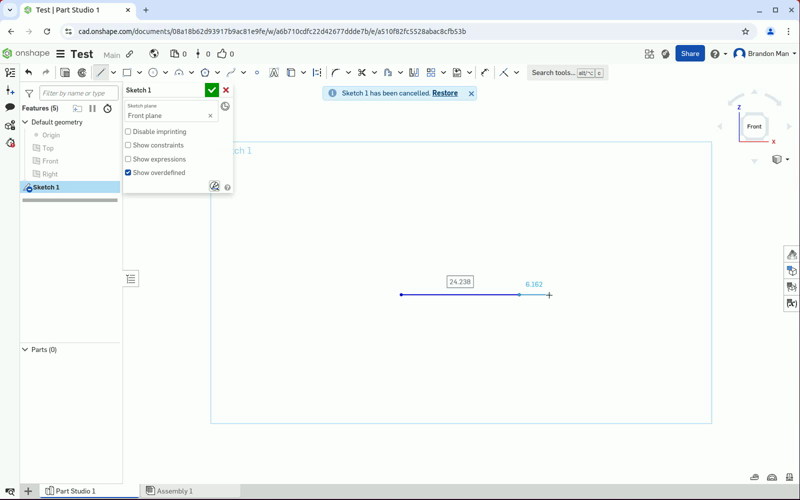
mouse_move(519, 270)
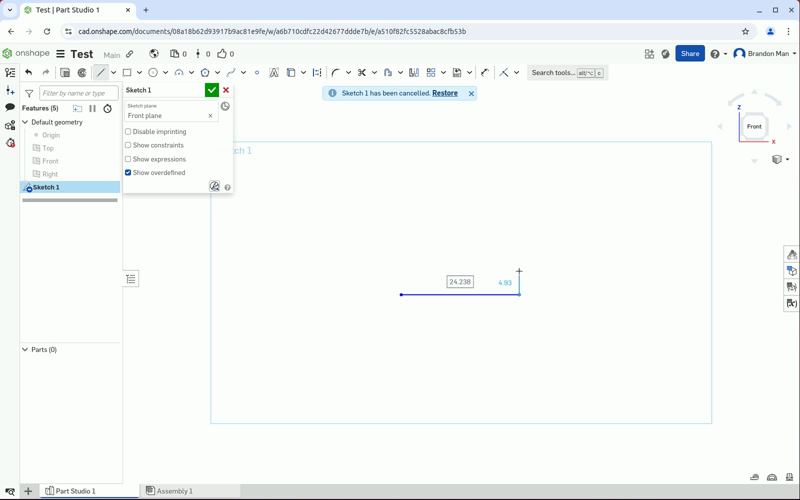
click(519, 270)
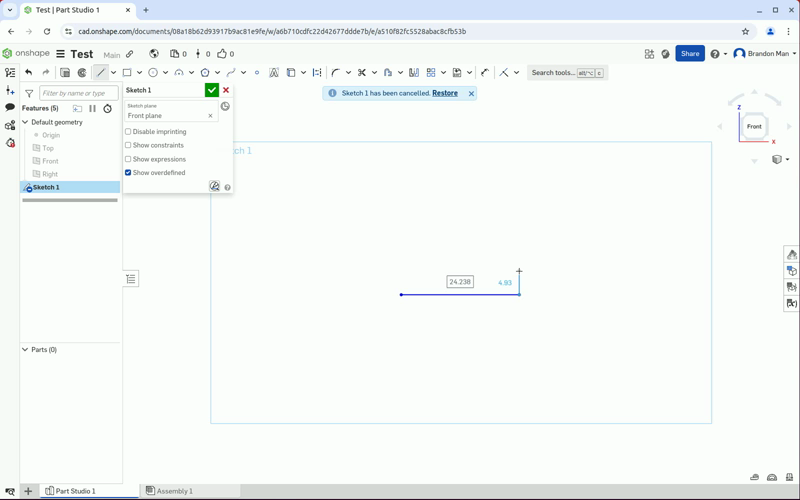
key_up(shift)
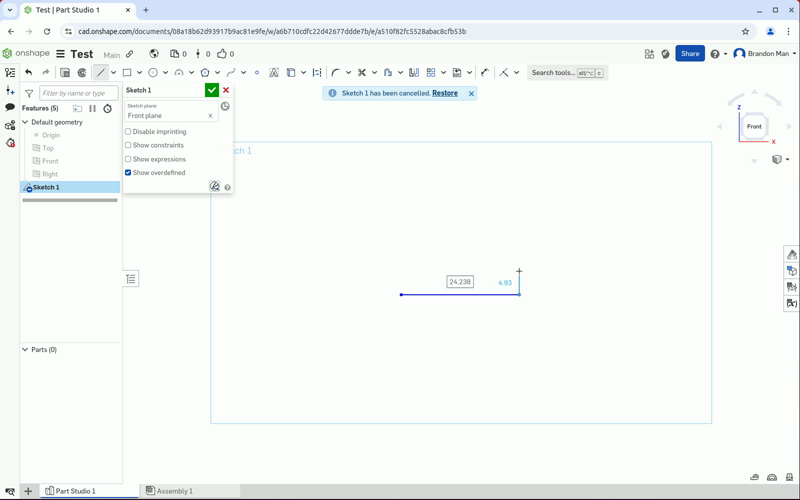
key_down(shift)
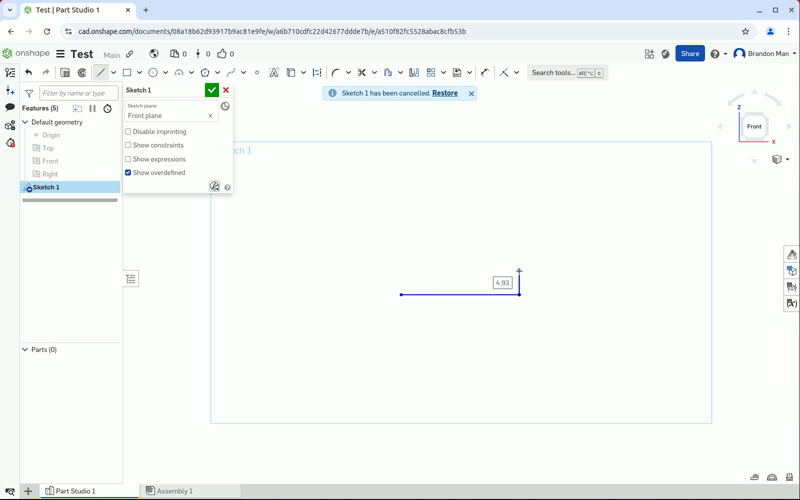
mouse_move(549, 270)
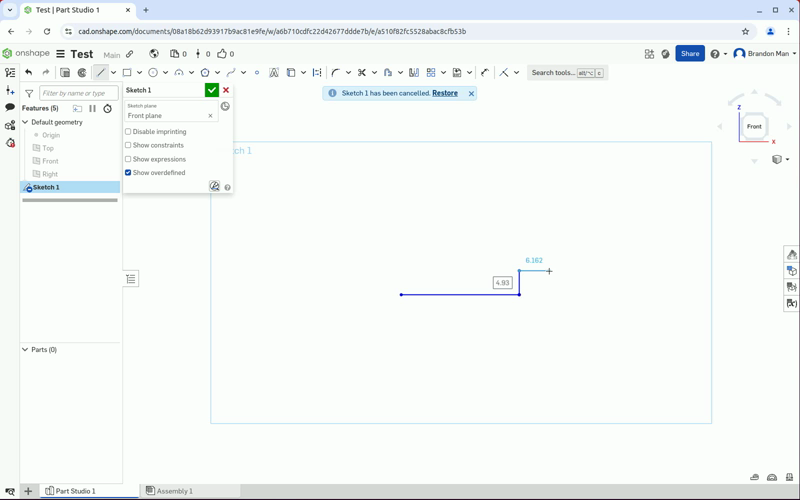
mouse_move(465, 270)
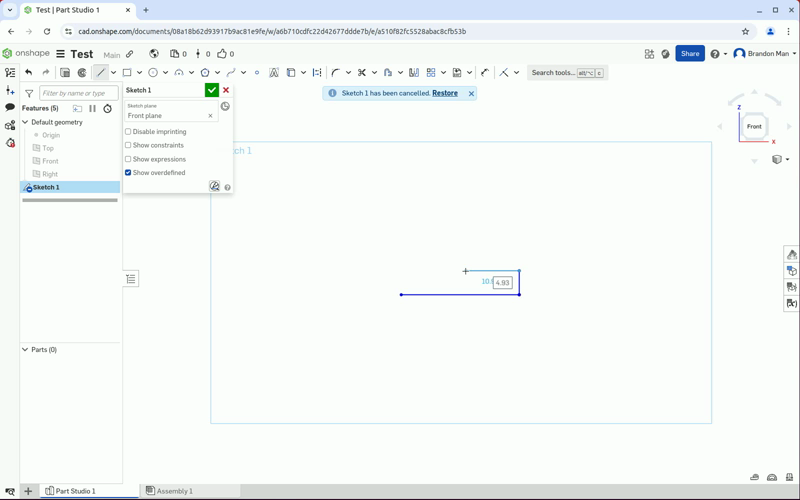
click(465, 270)
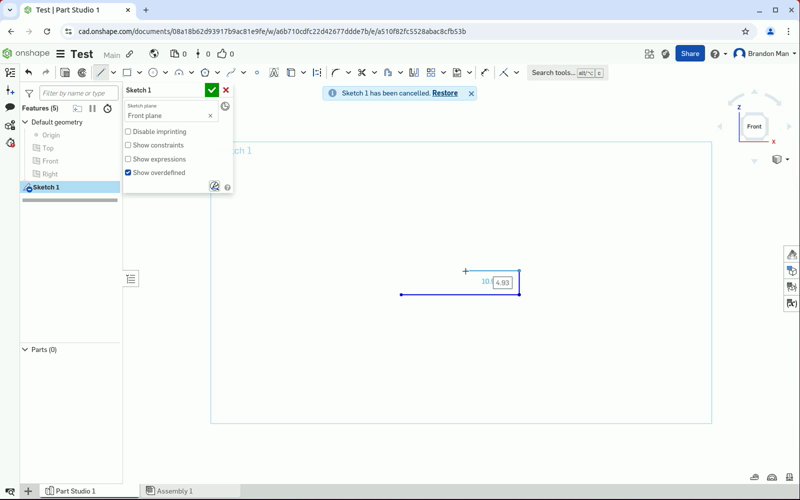
key_up(shift)
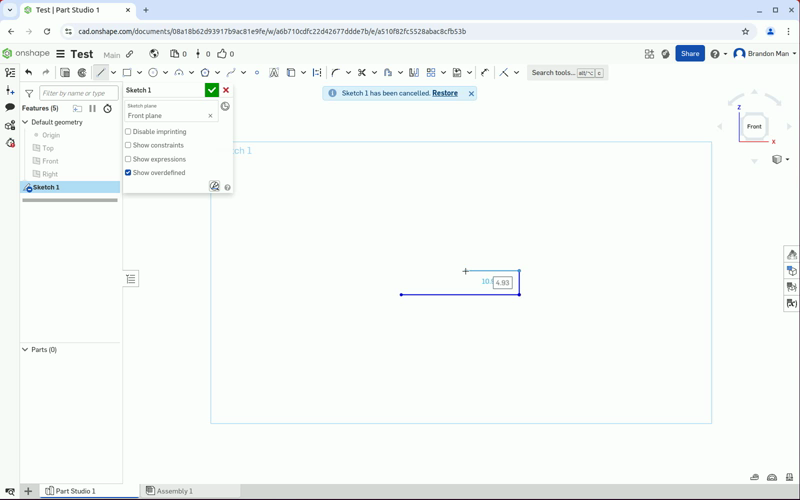
key_down(shift)
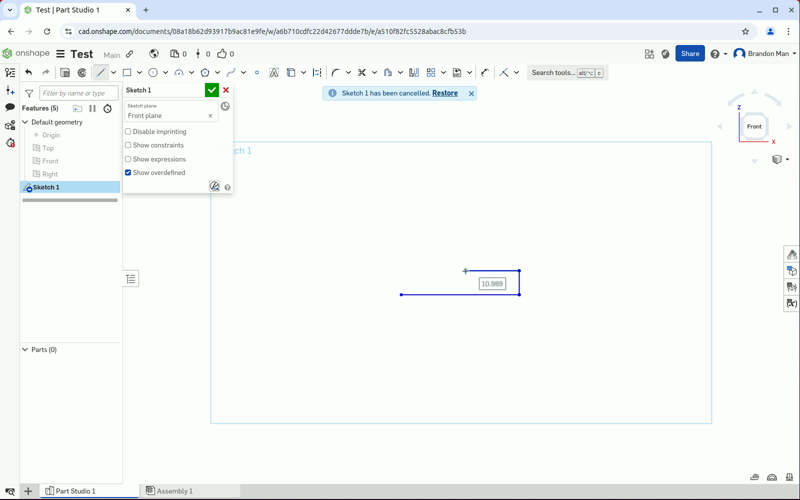
mouse_move(495, 270)
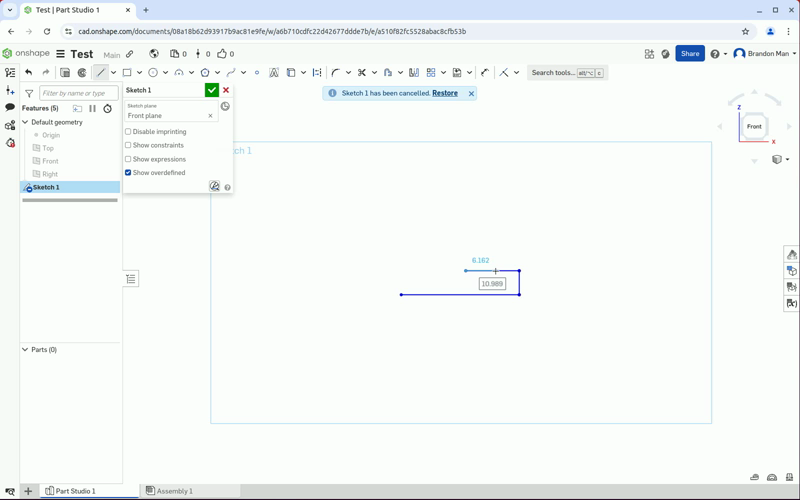
mouse_move(457, 270)
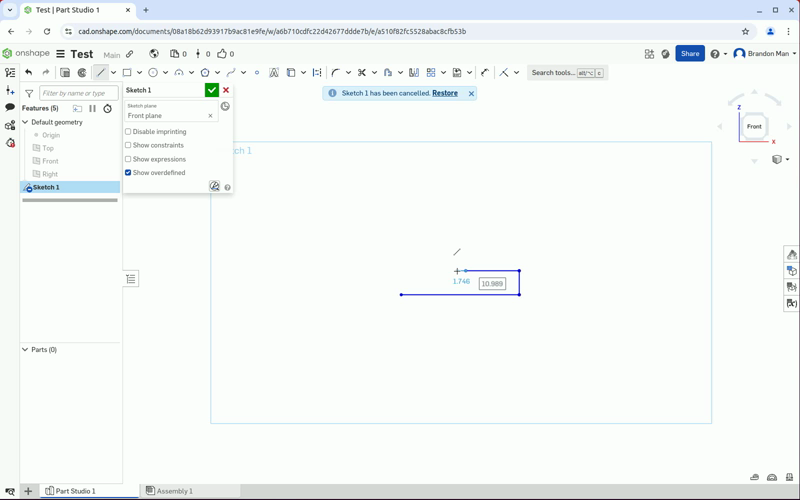
click(457, 270)
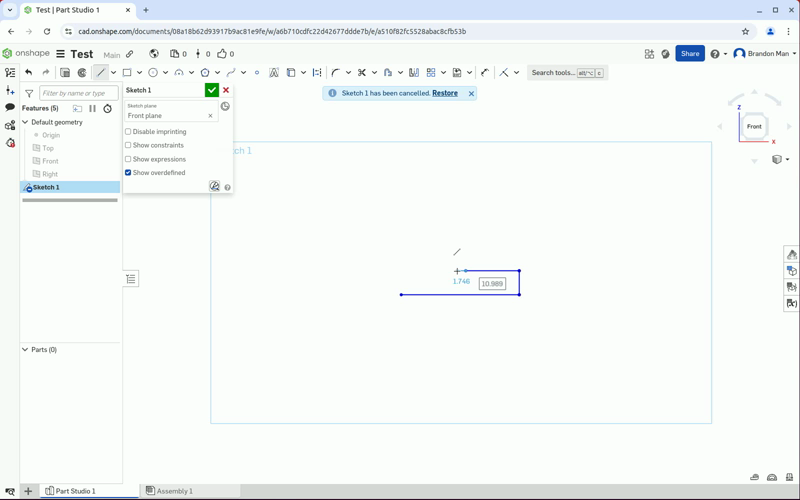
key_up(shift)
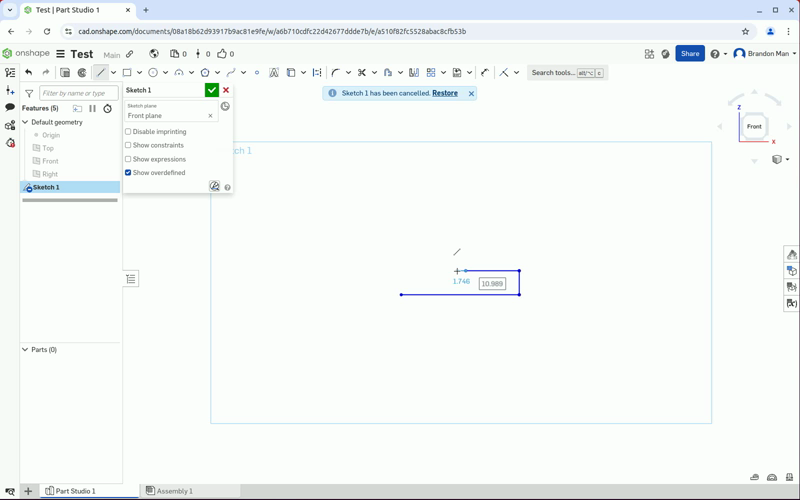
key_down(shift)
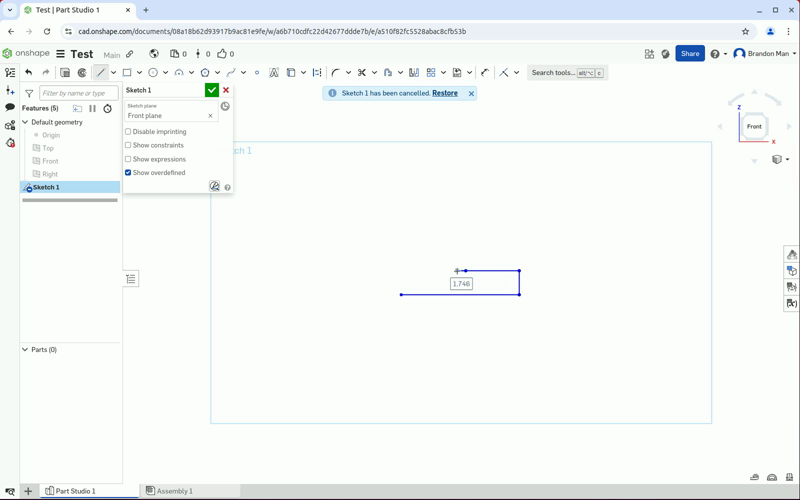
mouse_move(487, 270)
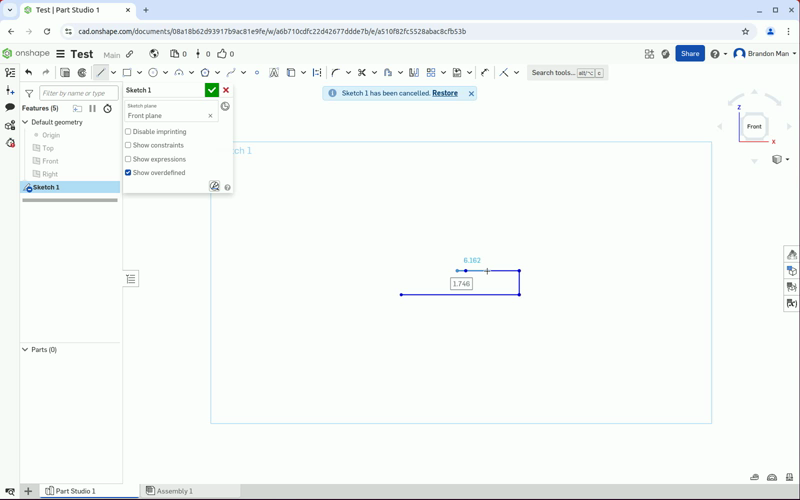
mouse_move(401, 270)
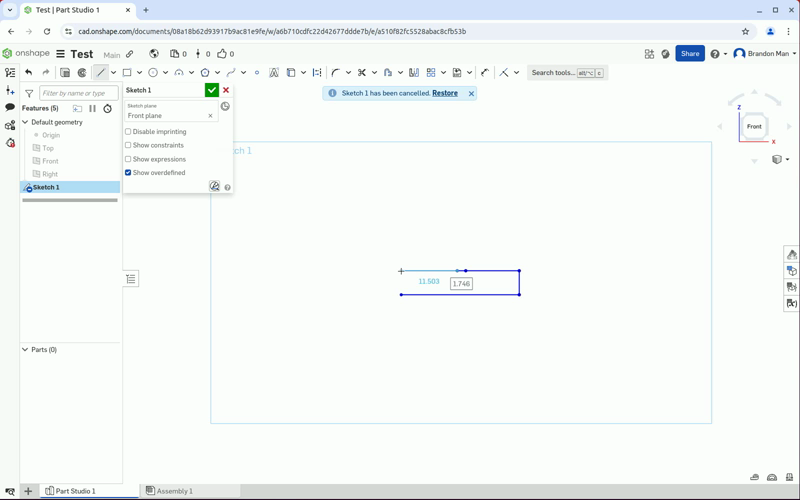
click(401, 270)
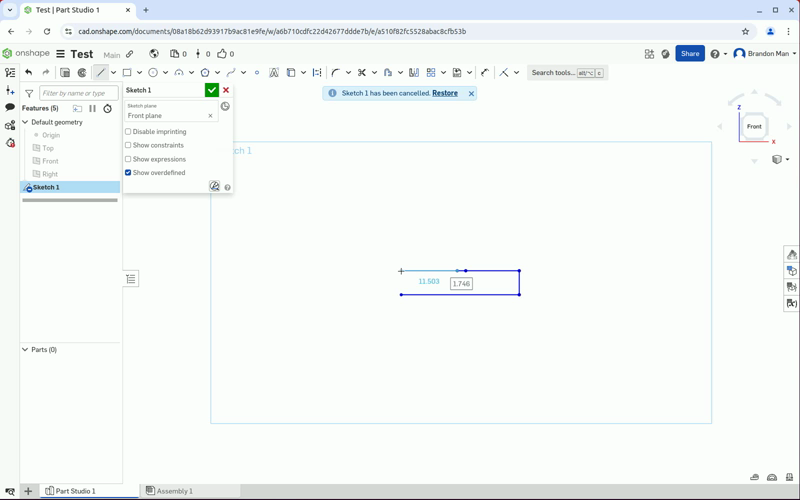
key_up(shift)
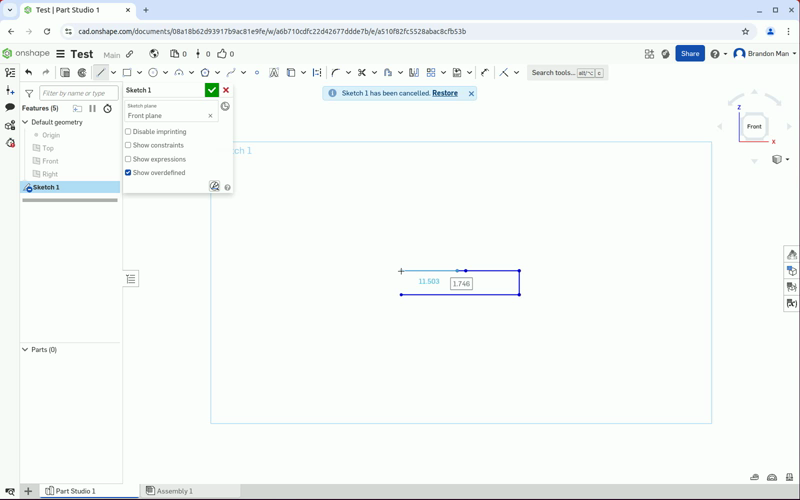
mouse_move(431, 270)
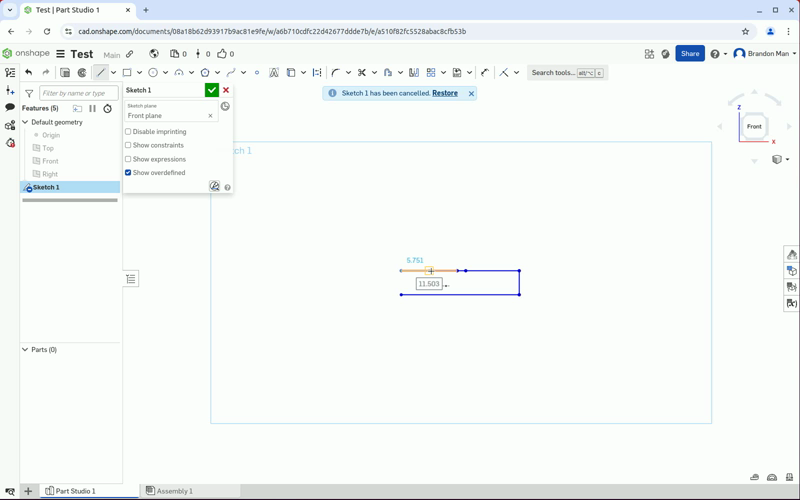
key_down(shift)
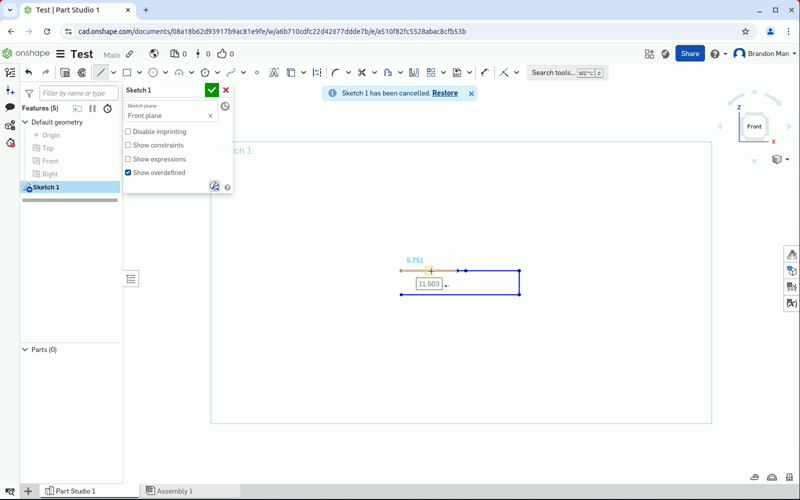
mouse_move(401, 294)
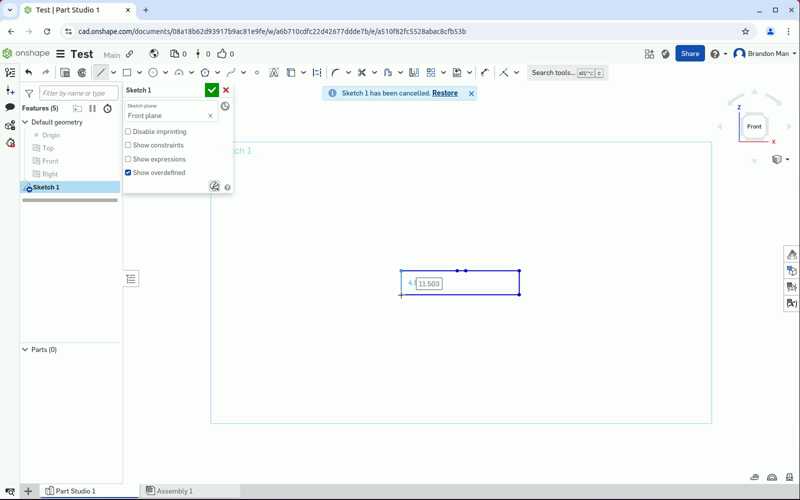
key_up(shift)
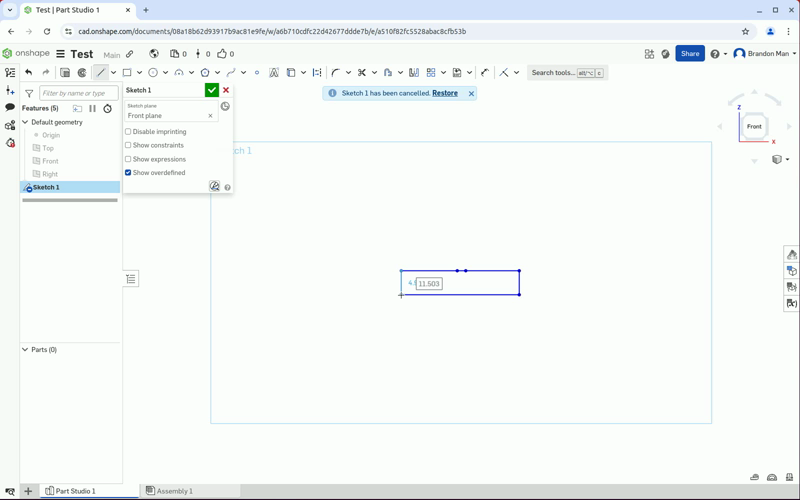
click(401, 294)
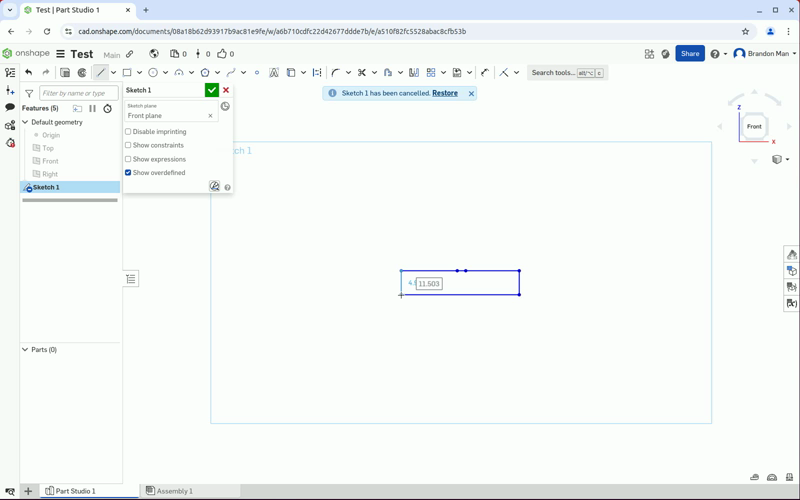
key(esc)
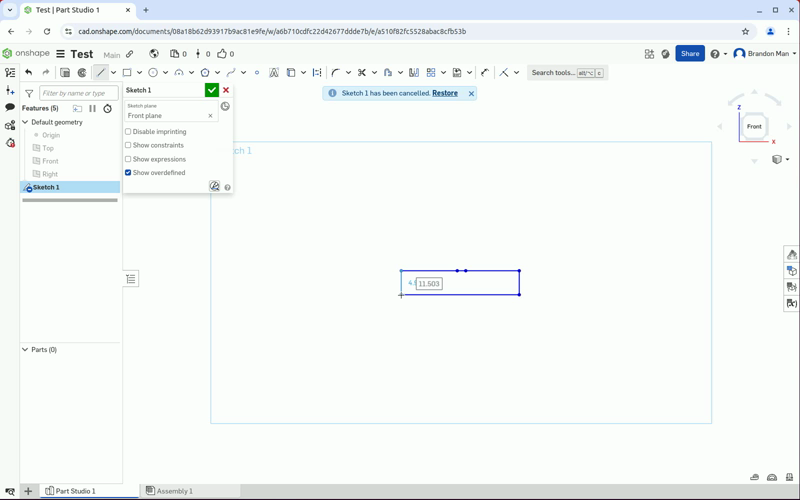
mouse_move(509, 278)
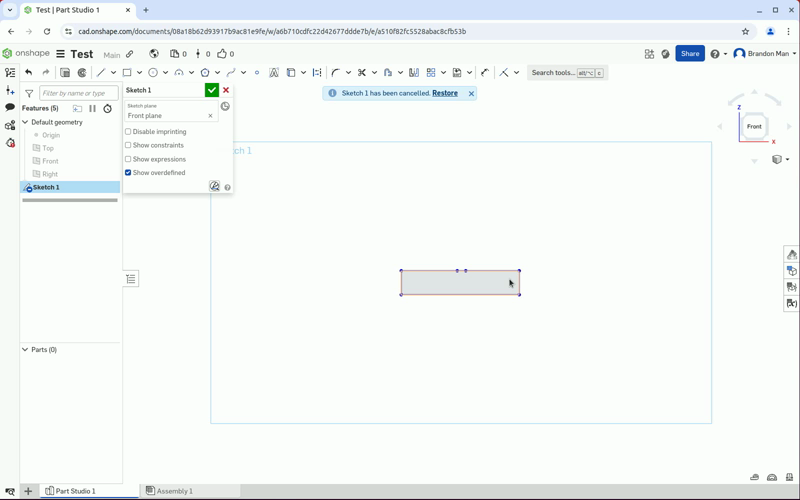
click(509, 278)
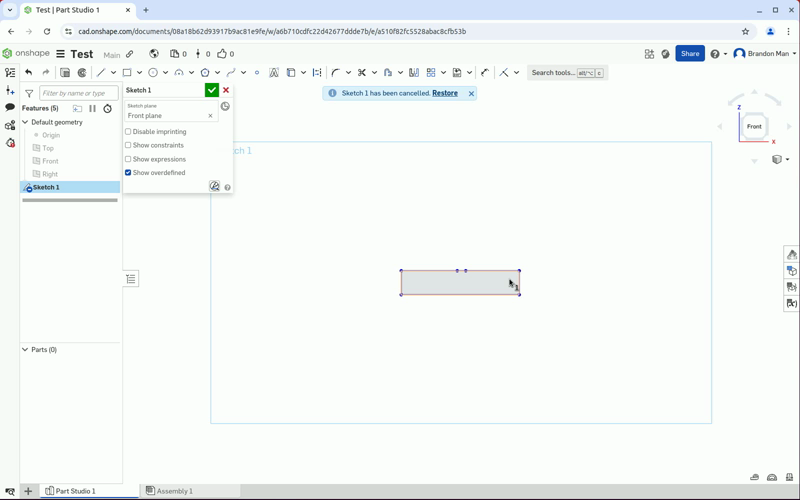
mouse_move(73, 352)
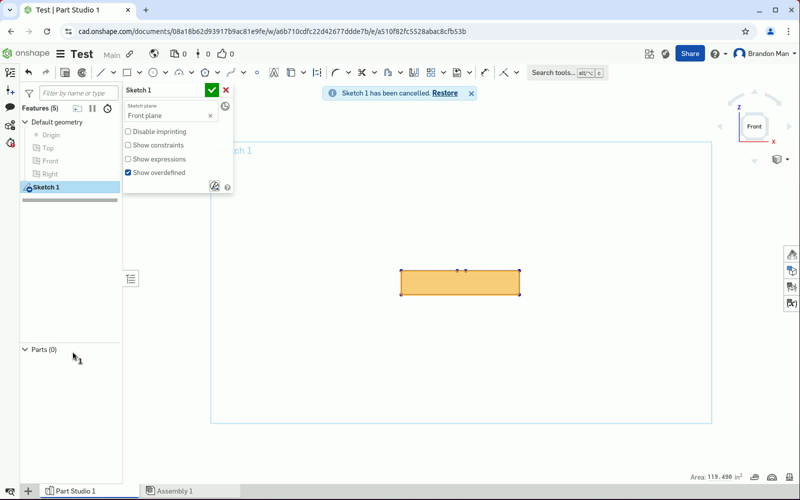
key(shift+y)
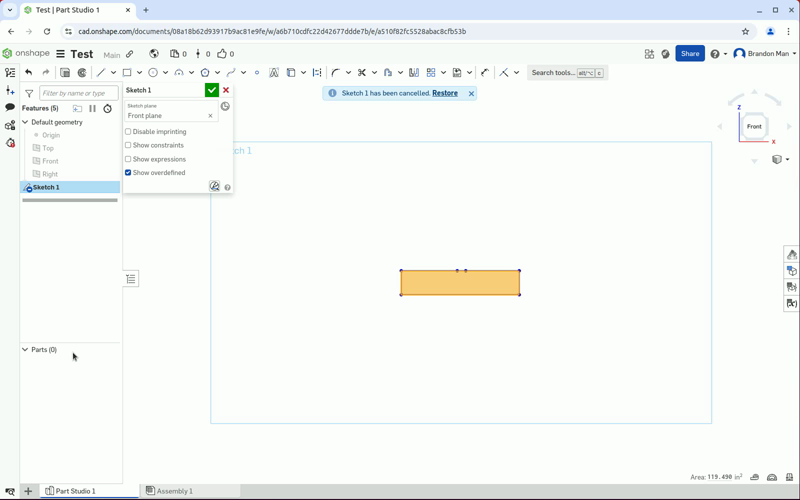
key(shift+e)
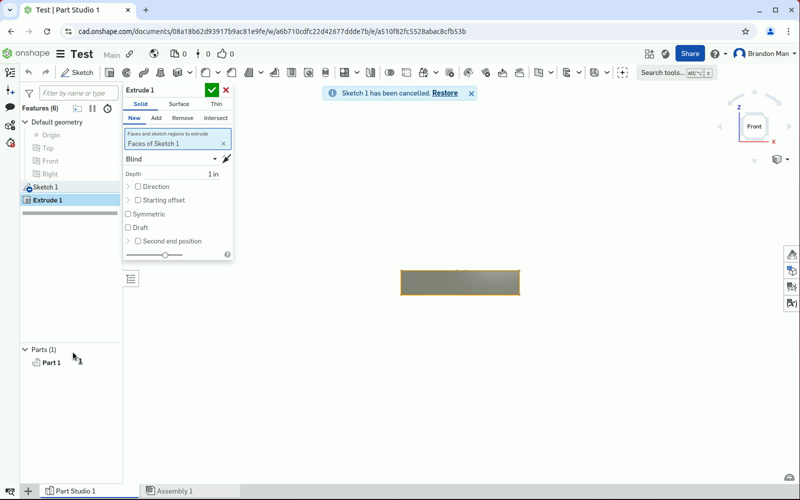
mouse_move(143, 106)
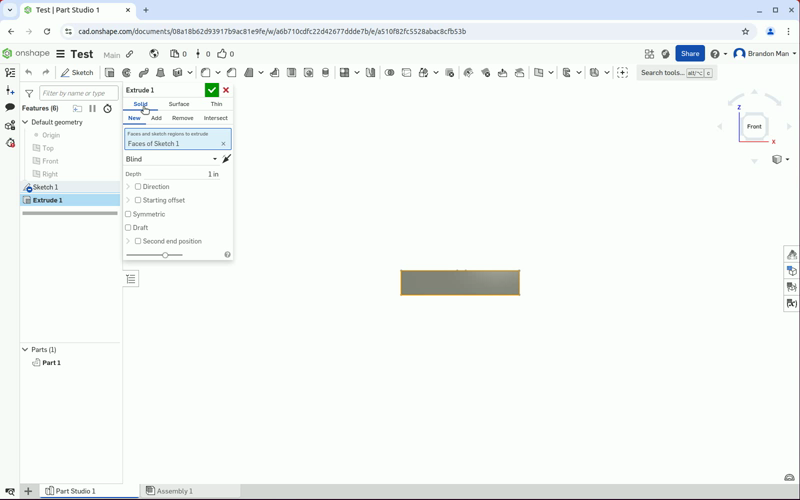
click(143, 106)
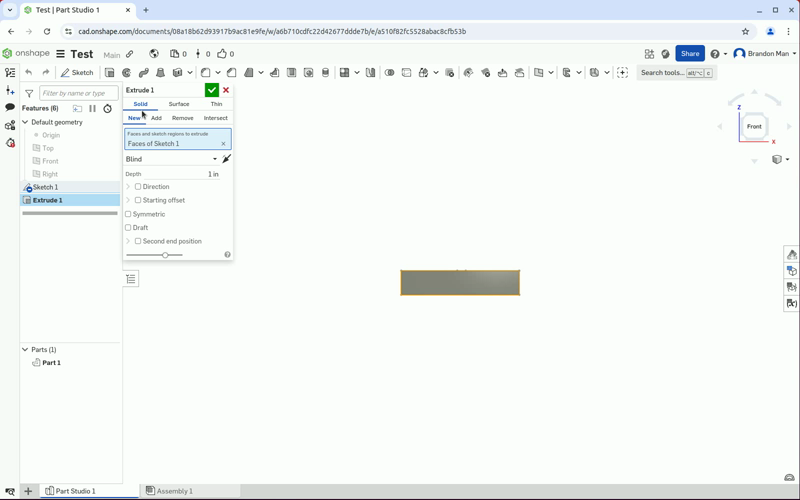
mouse_move(137, 120)
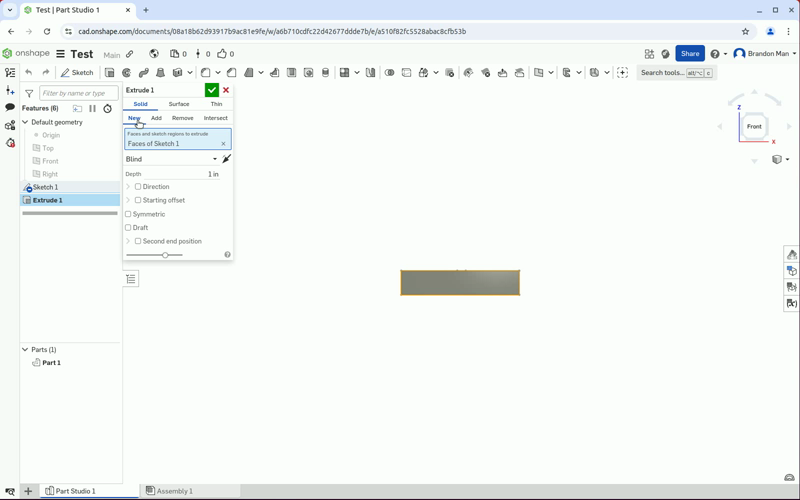
click(137, 120)
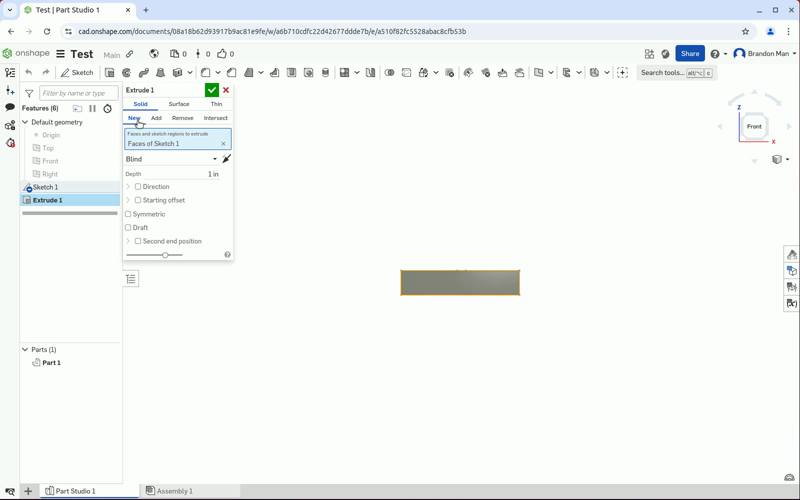
key(tab, 4)
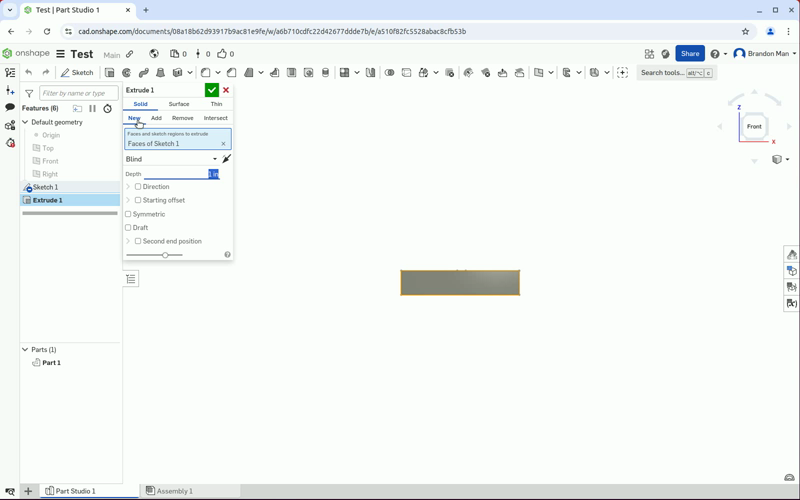
text(14.683)
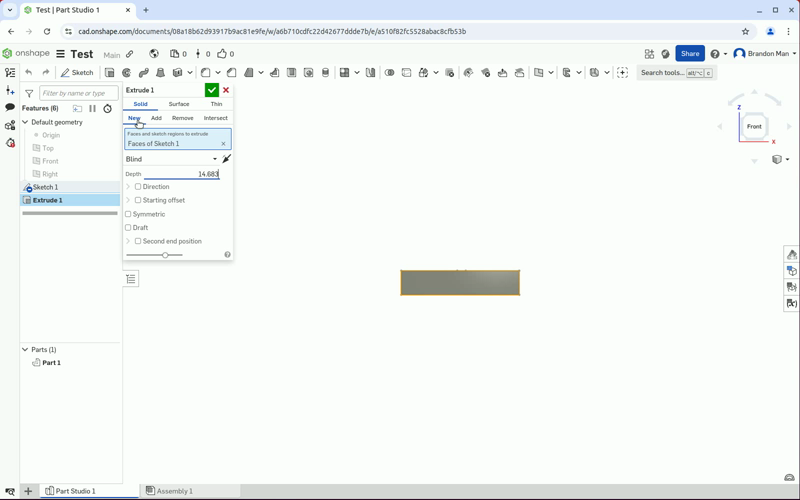
key(enter)
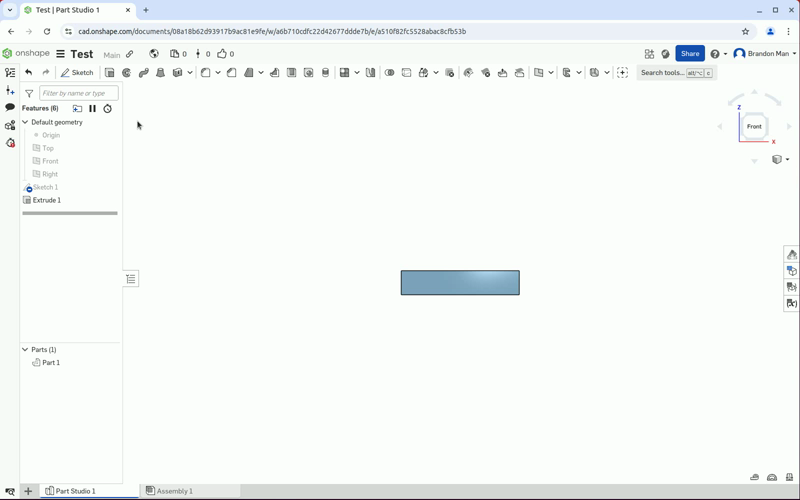
key(shift+h)
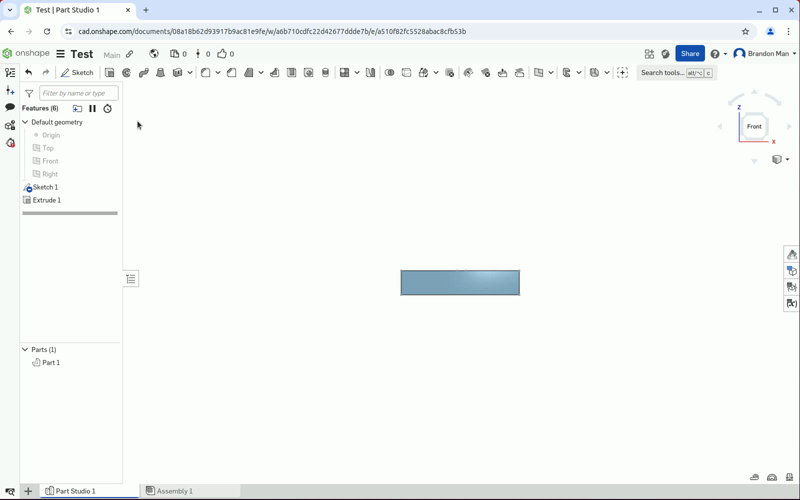
key(shift+h)
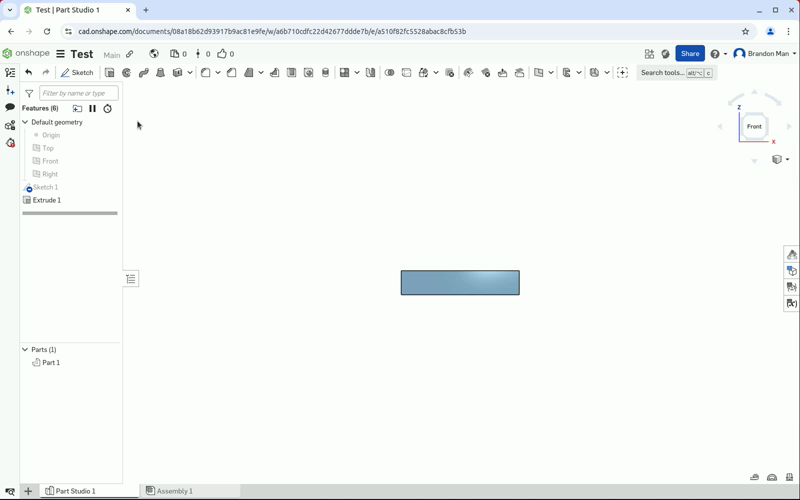
mouse_move(73, 189)
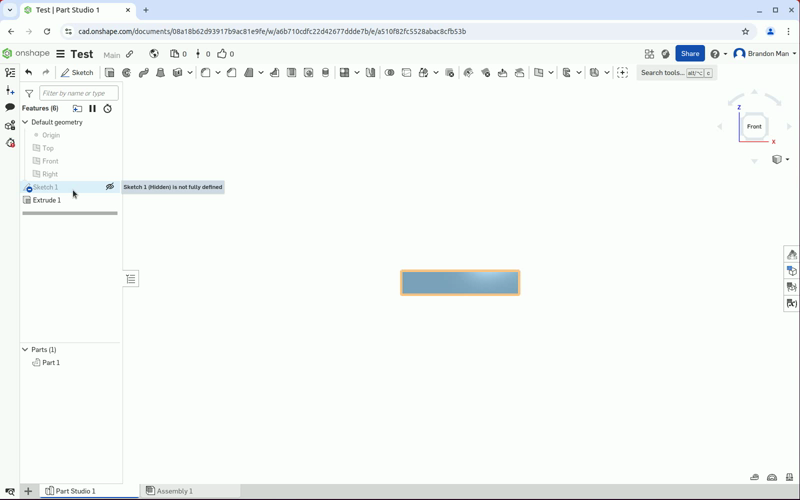
click(73, 189)
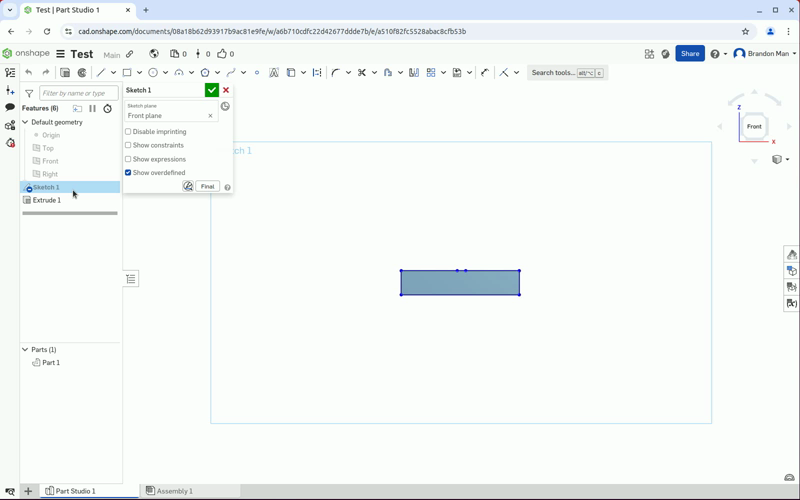
mouse_move(229, 92)
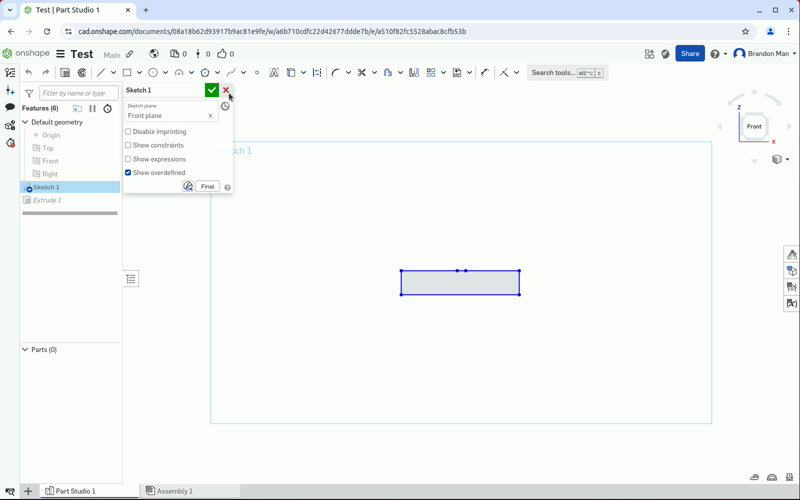
click(229, 92)
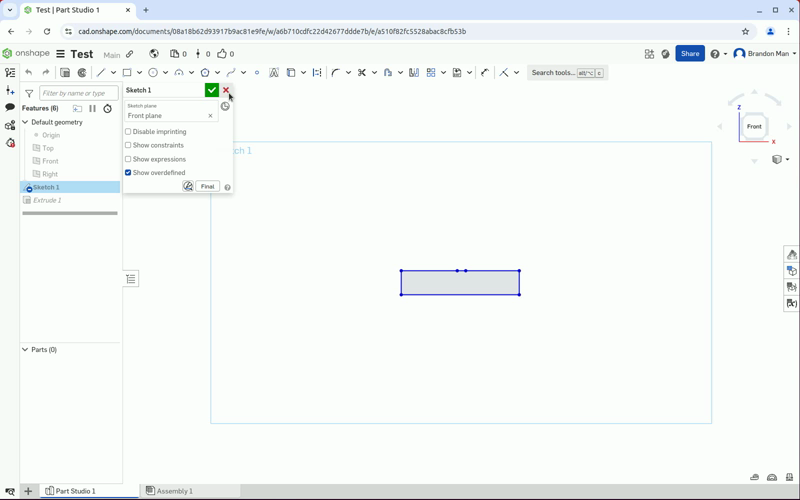
key(shift+s)
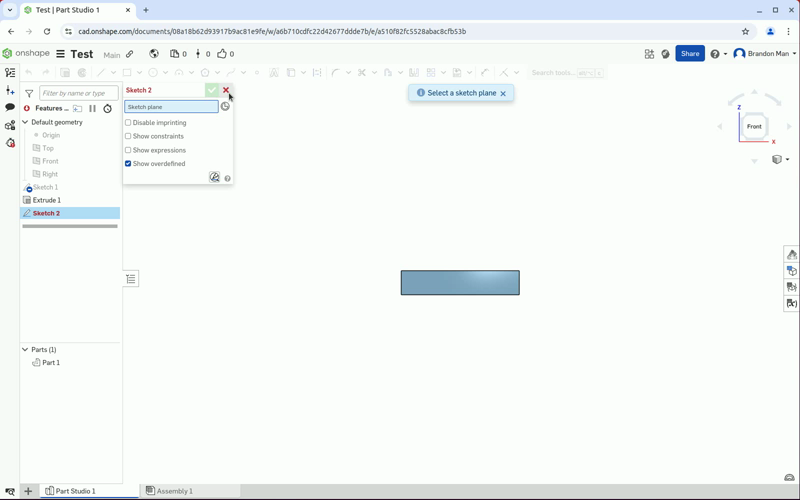
mouse_move(73, 163)
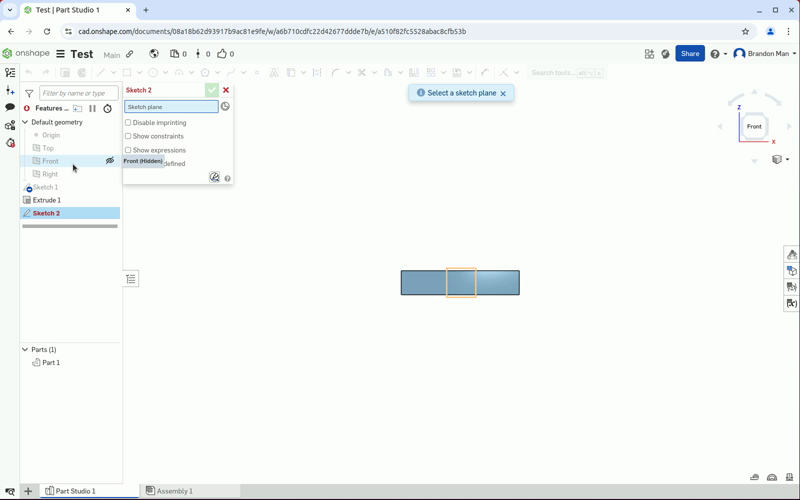
click(73, 163)
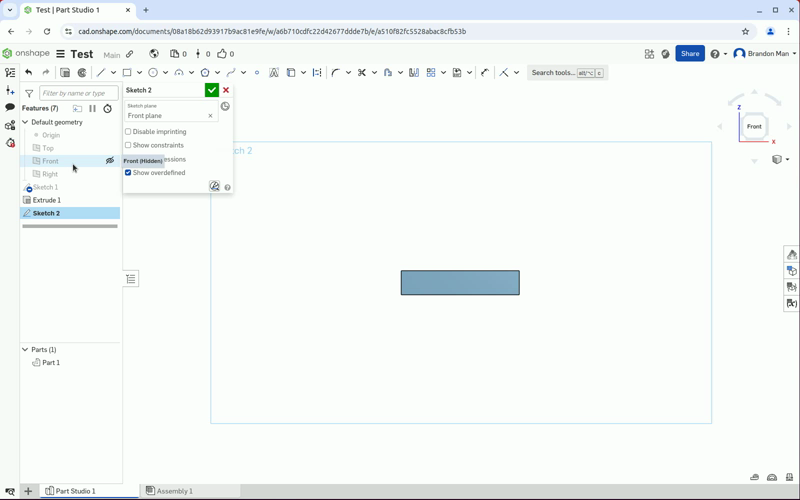
mouse_move(73, 352)
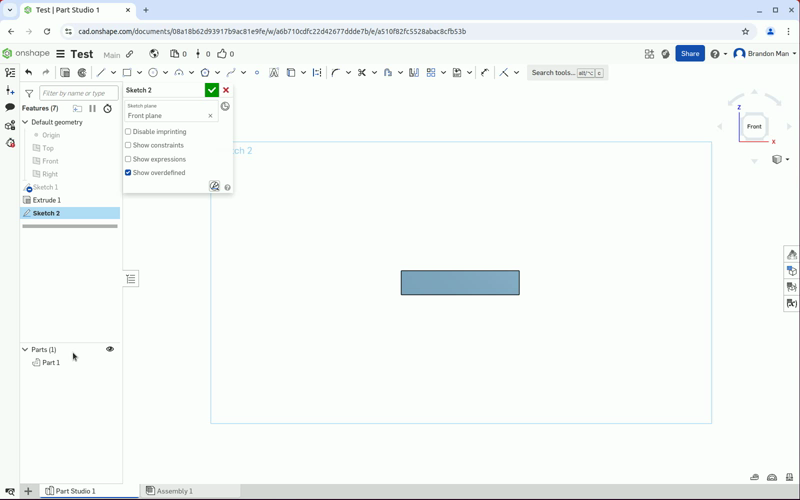
key(y)
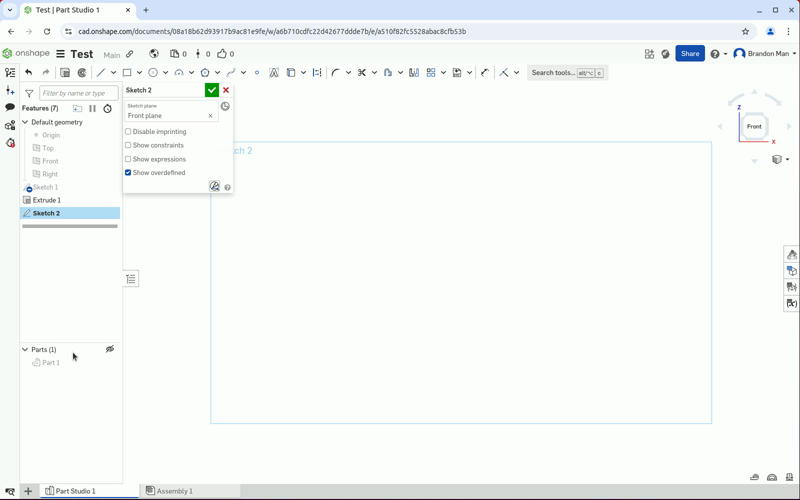
key(c)
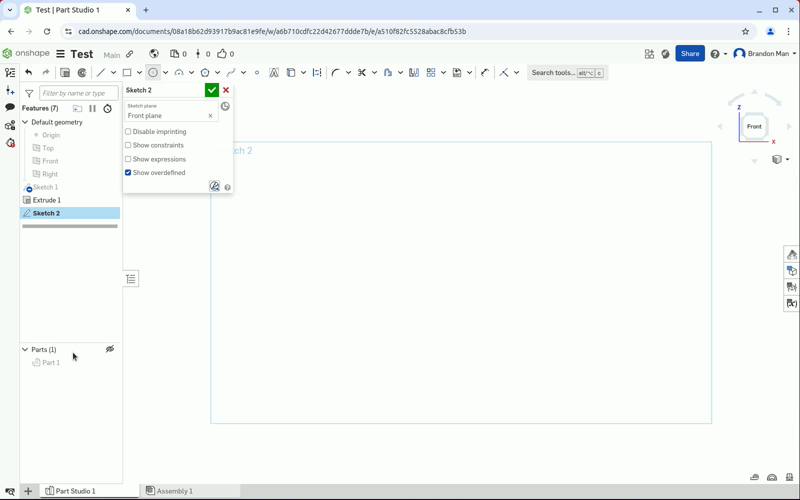
key_down(shift)
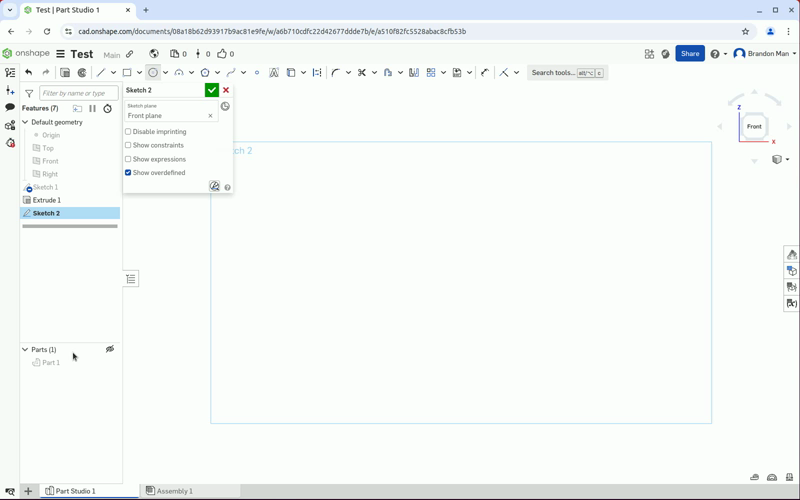
mouse_move(461, 199)
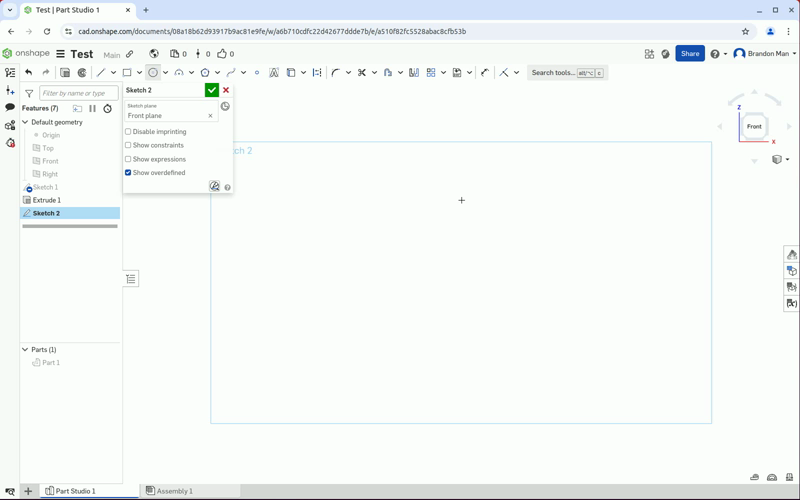
click(461, 199)
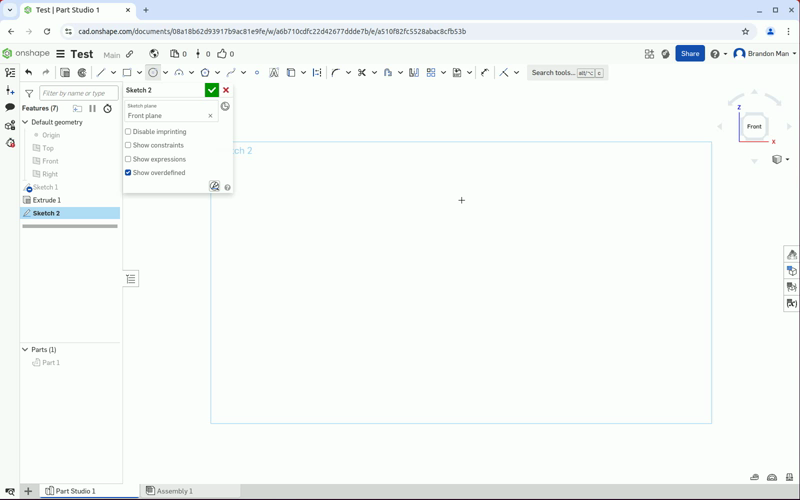
key_up(shift)
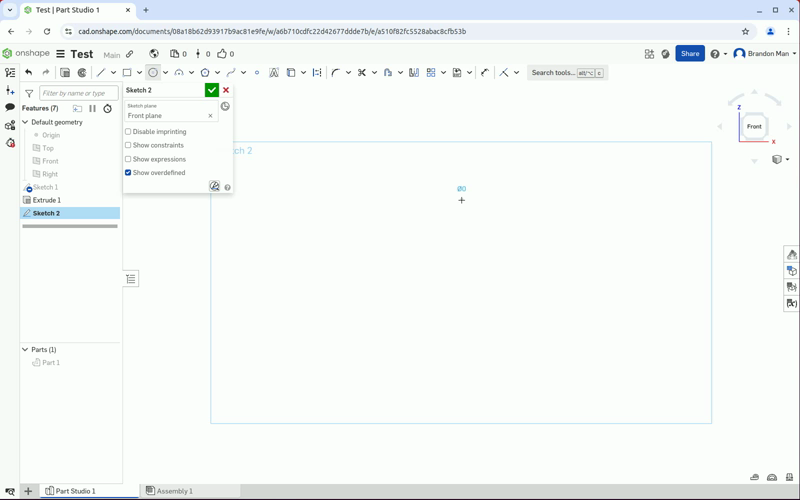
mouse_move(492, 199)
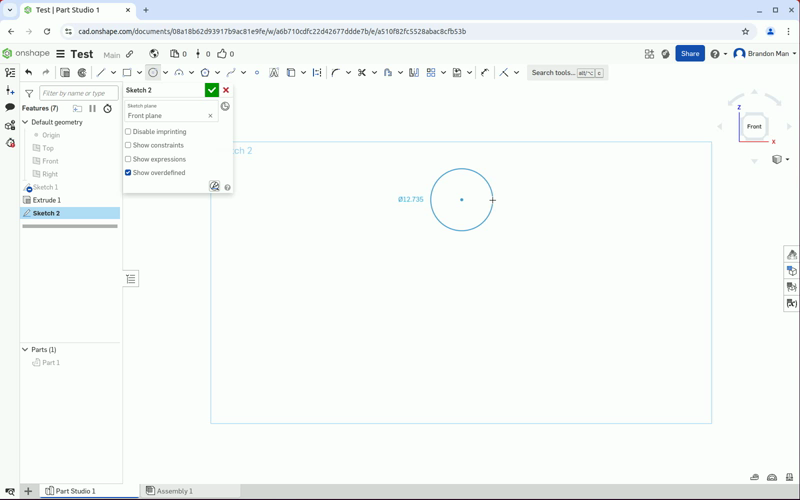
click(492, 199)
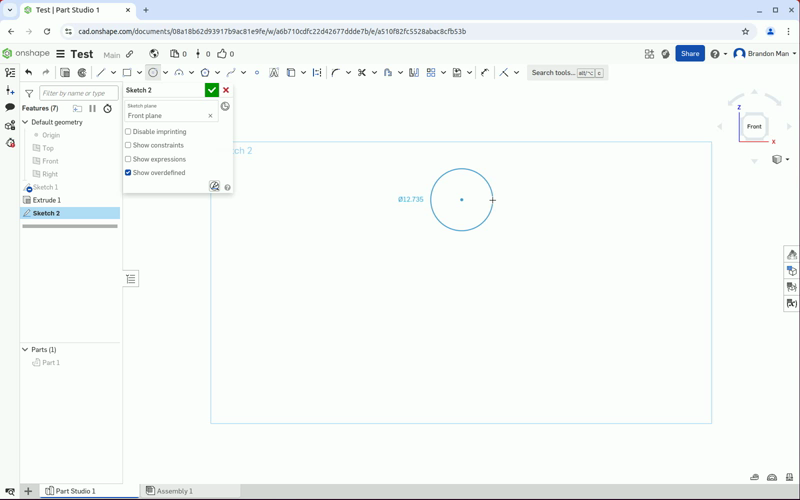
key(esc)
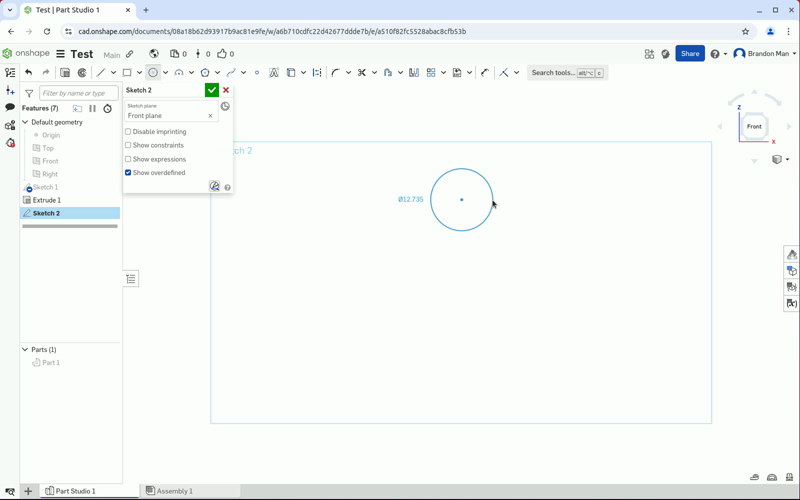
key(c)
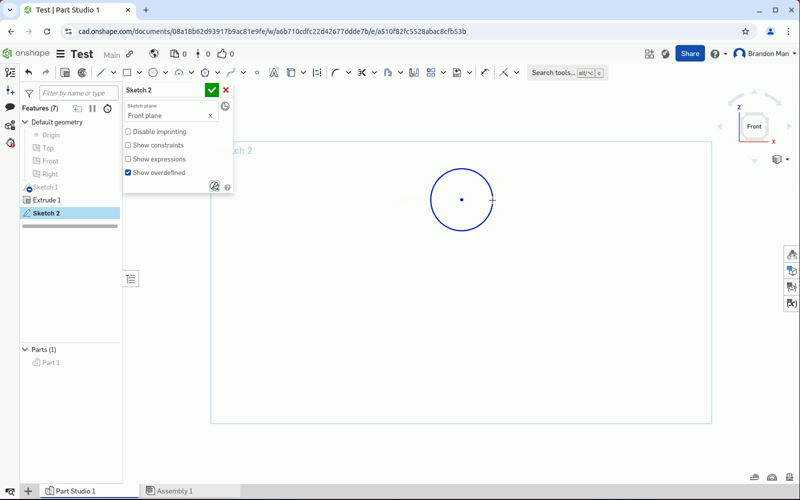
key_down(shift)
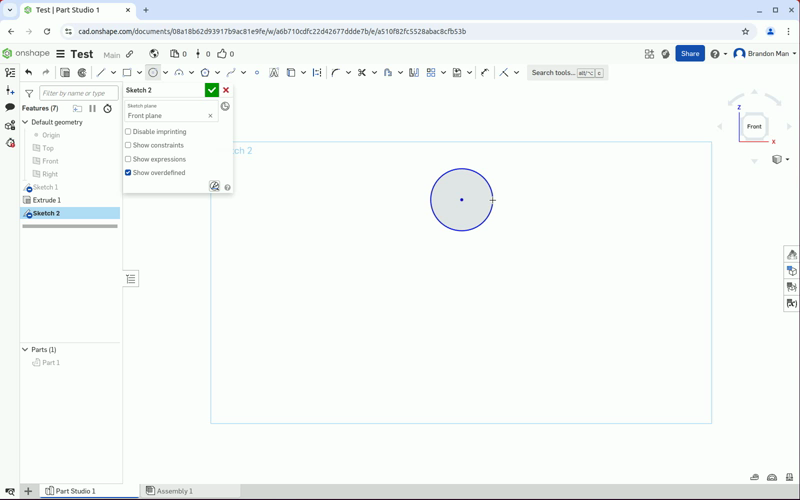
mouse_move(461, 199)
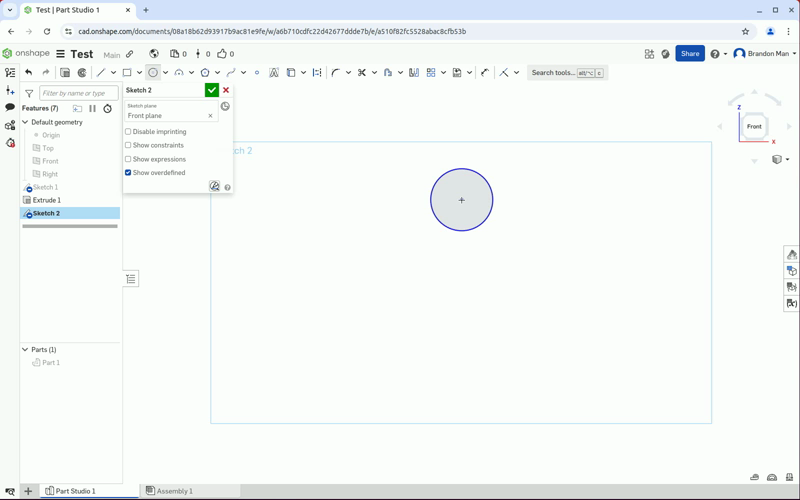
click(461, 199)
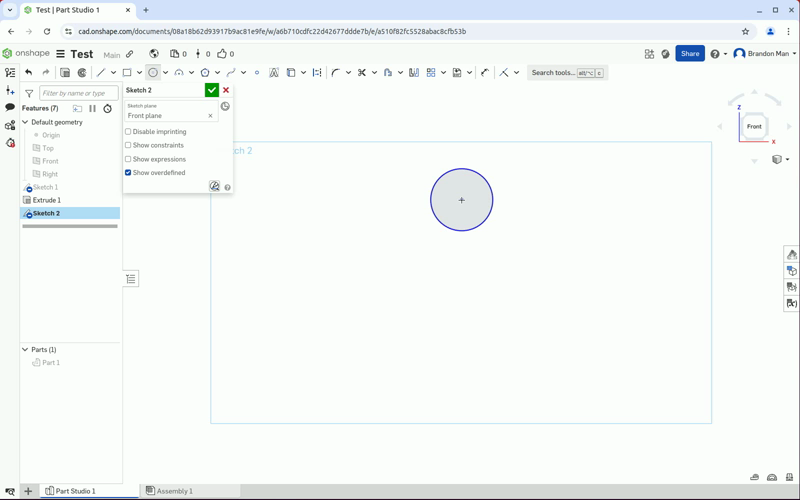
key_up(shift)
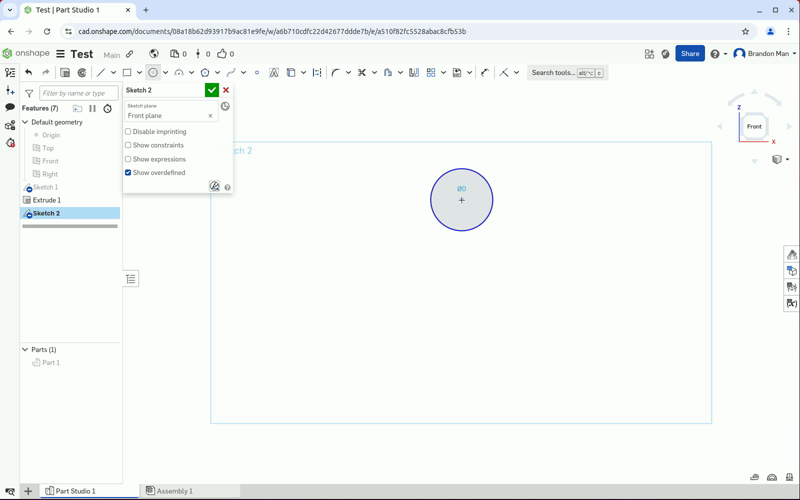
mouse_move(482, 199)
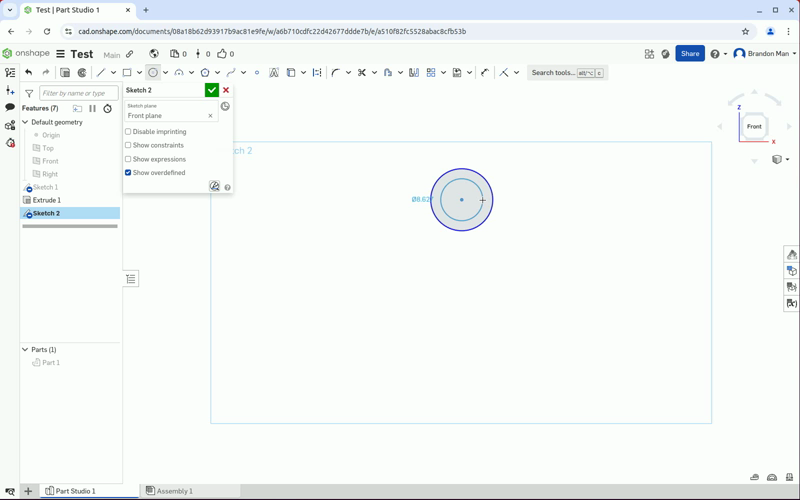
click(482, 199)
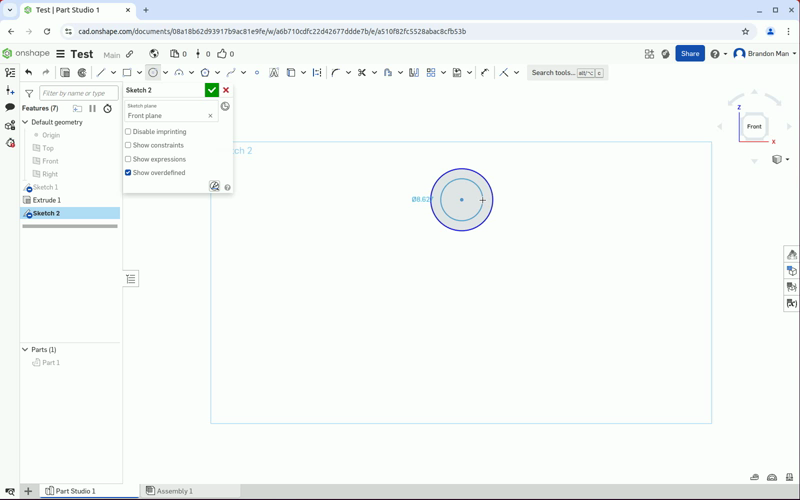
key(esc)
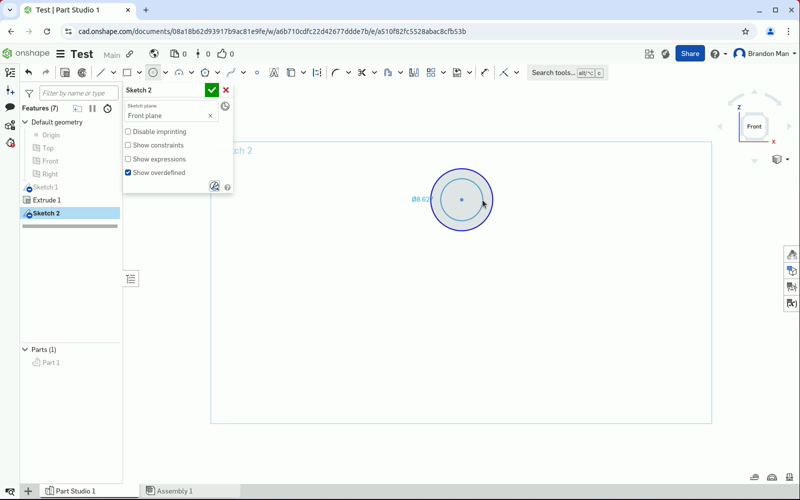
mouse_move(434, 206)
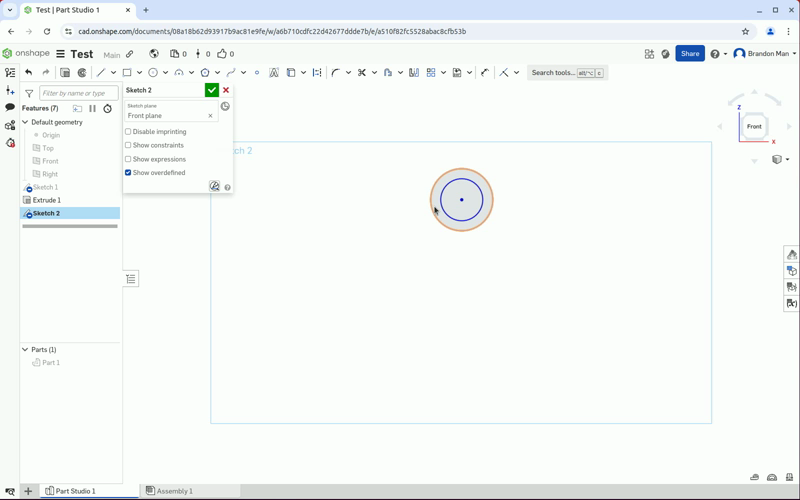
scroll(6)
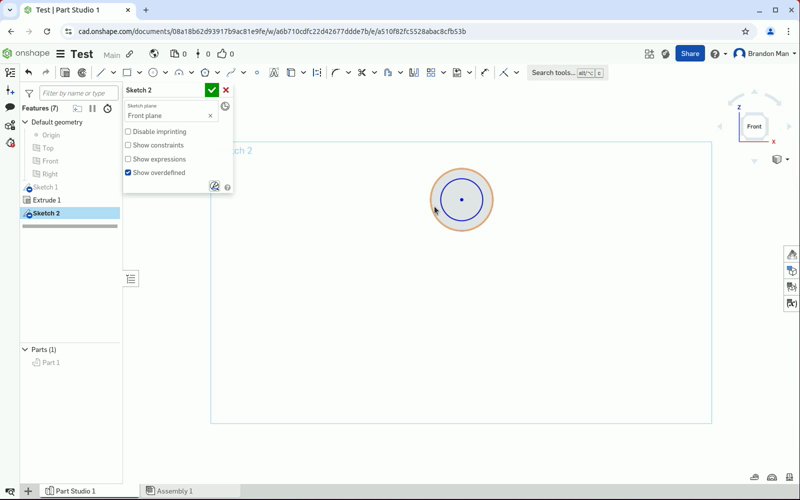
scroll(6)
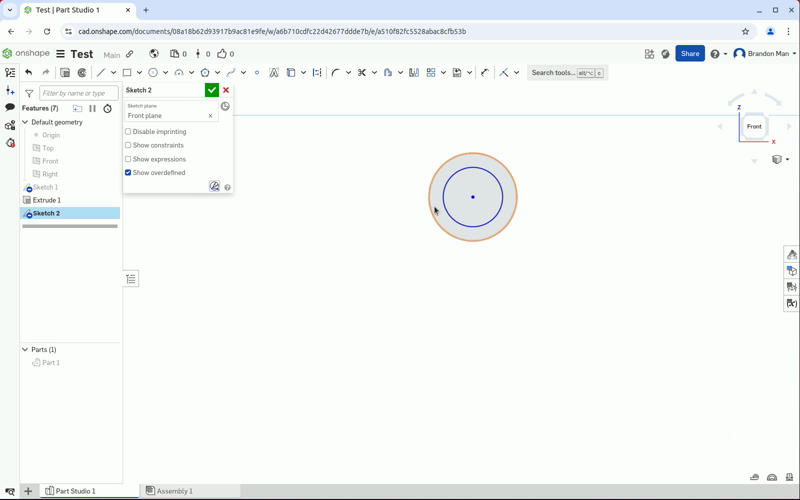
scroll(6)
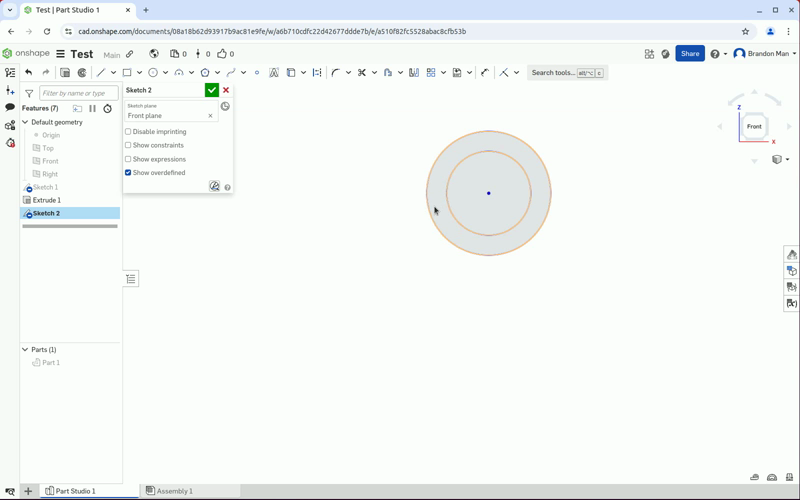
scroll(6)
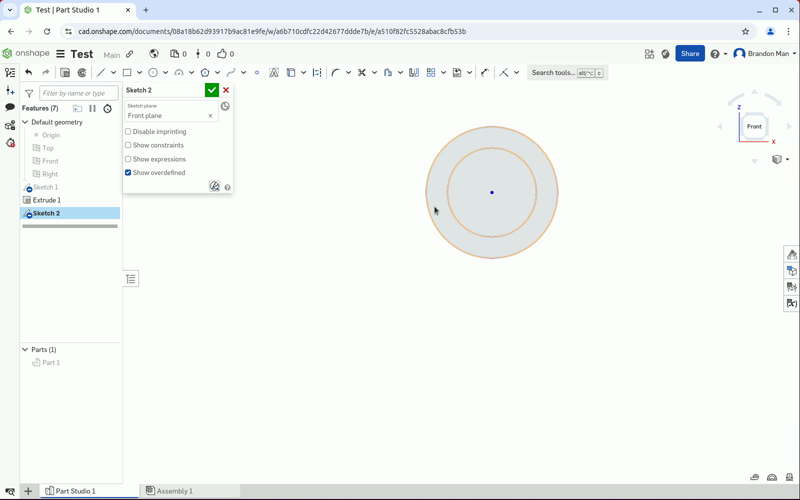
scroll(6)
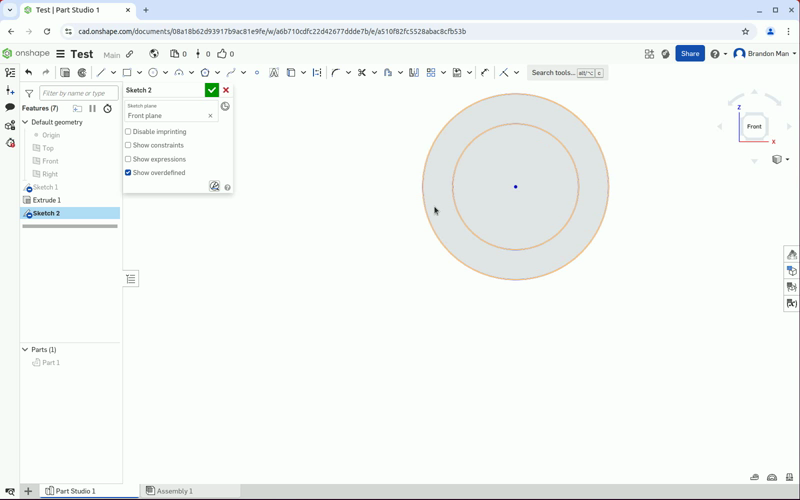
scroll(6)
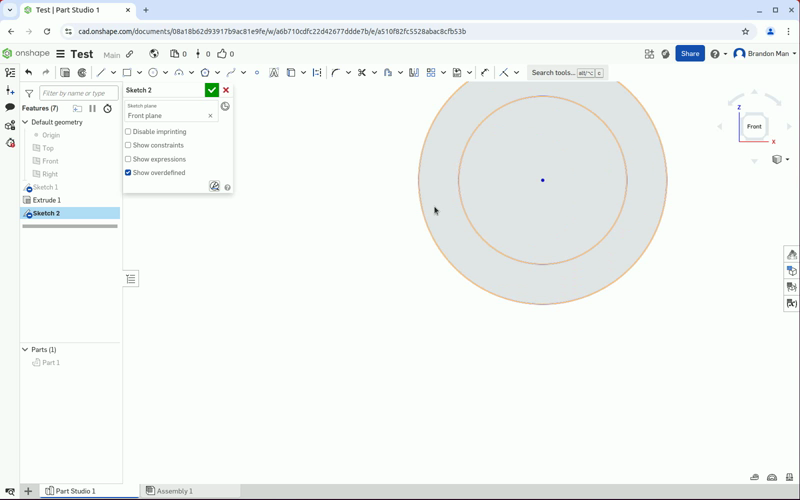
scroll(6)
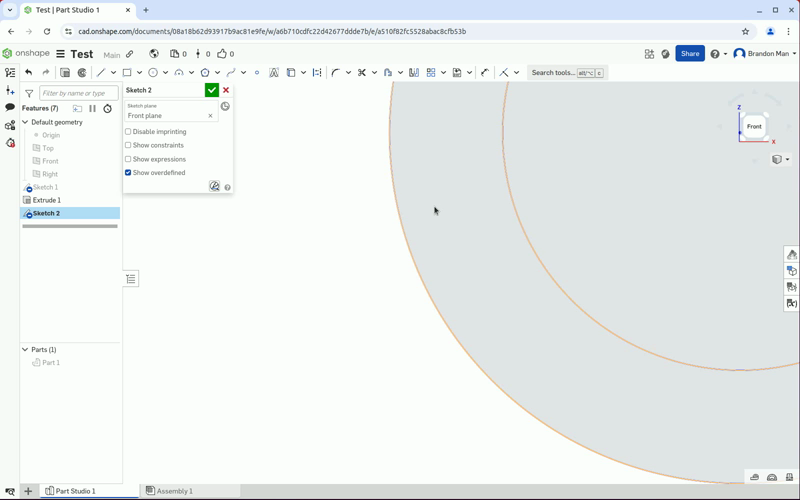
click(434, 206)
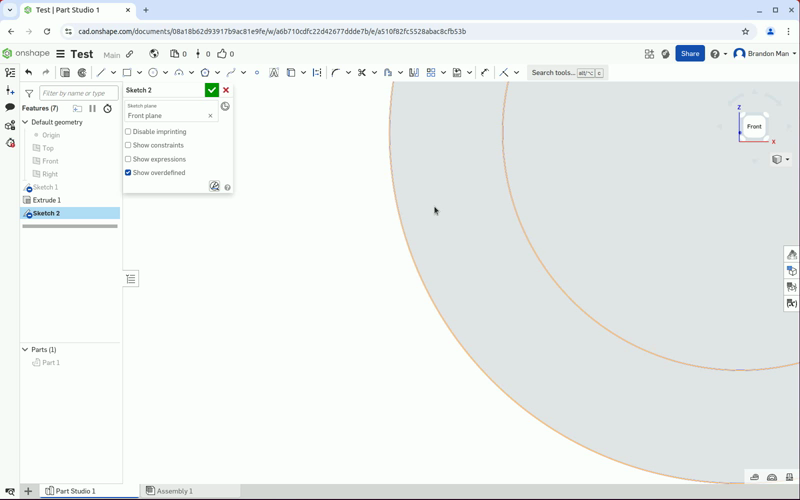
scroll(-6)
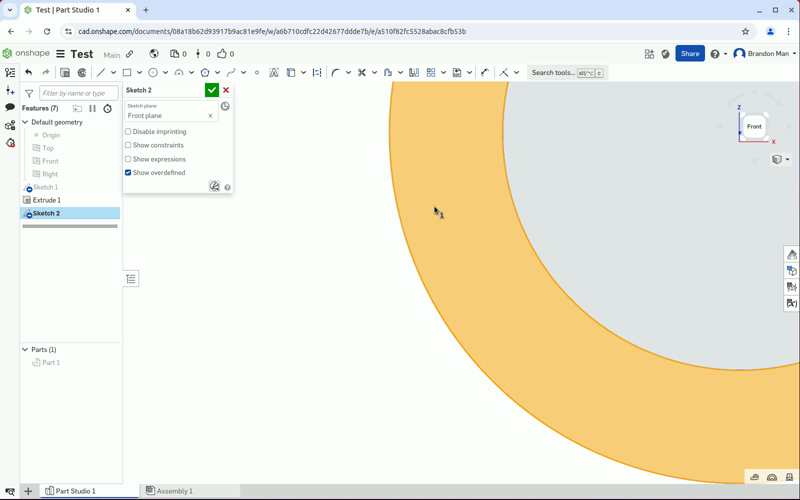
scroll(-6)
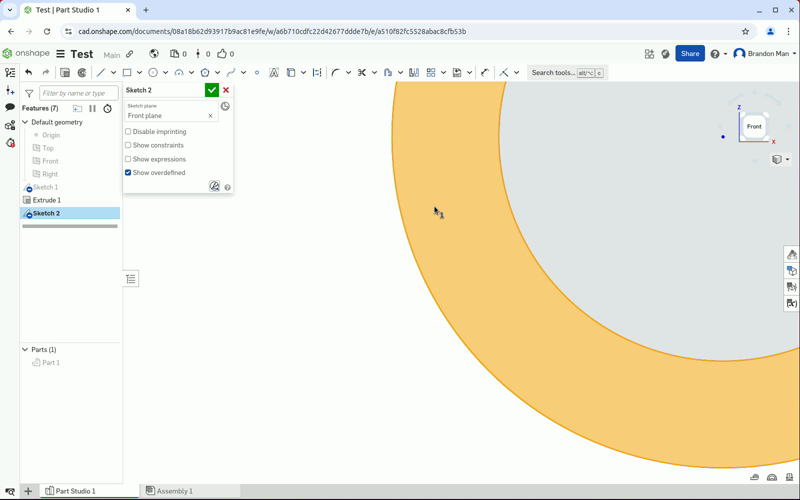
scroll(-6)
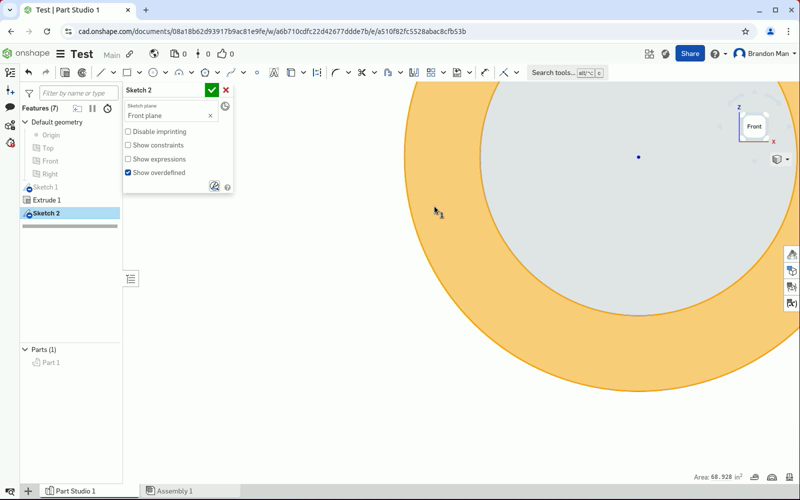
scroll(-6)
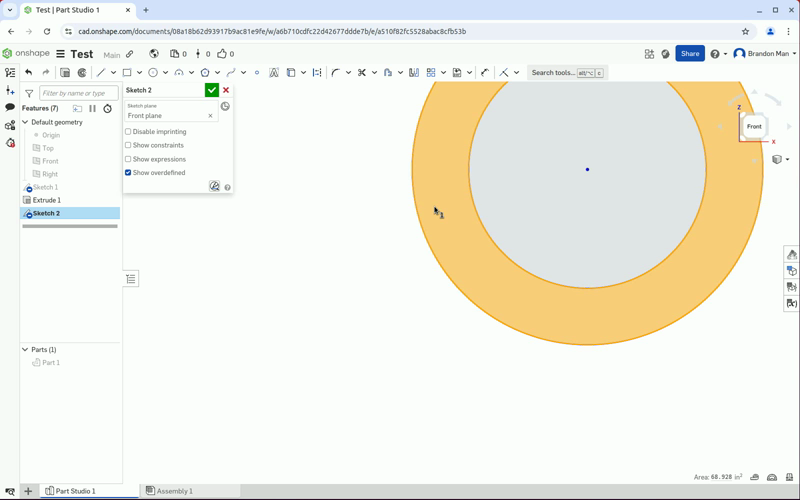
scroll(-6)
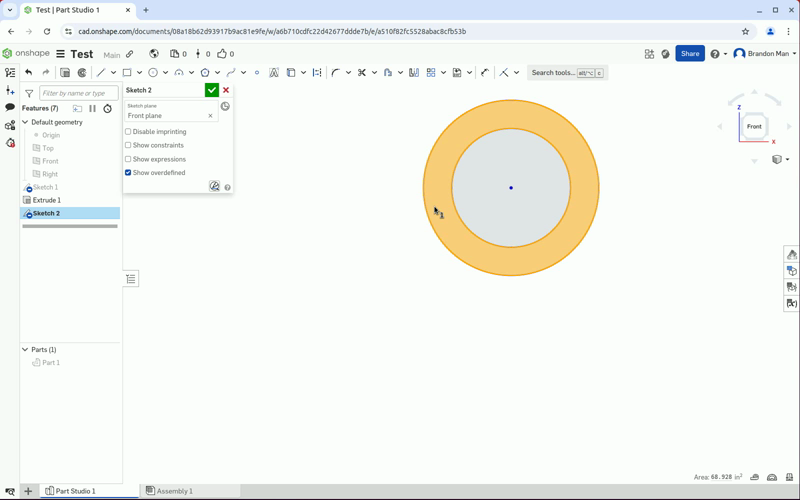
scroll(-6)
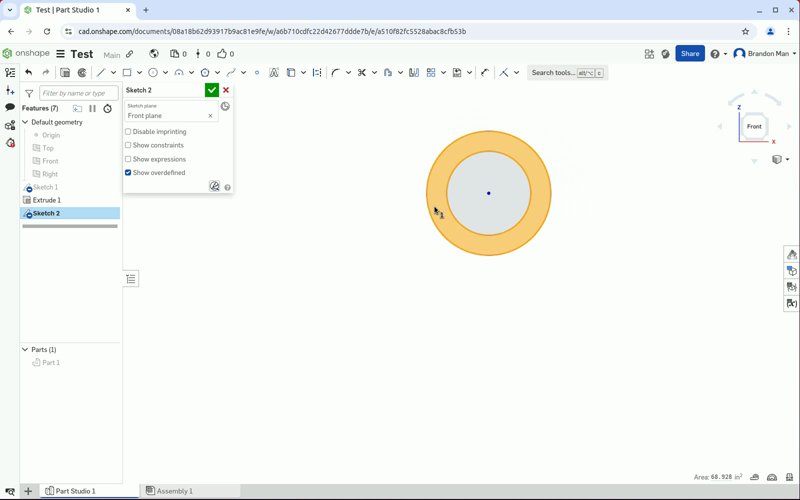
scroll(-6)
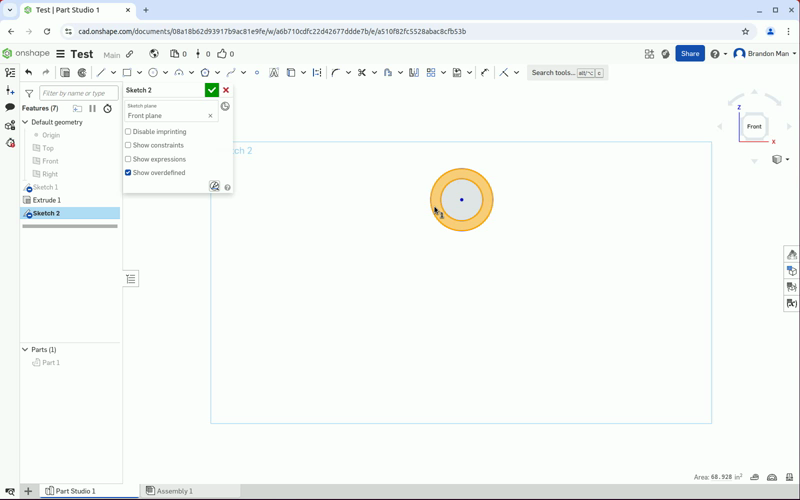
mouse_move(73, 352)
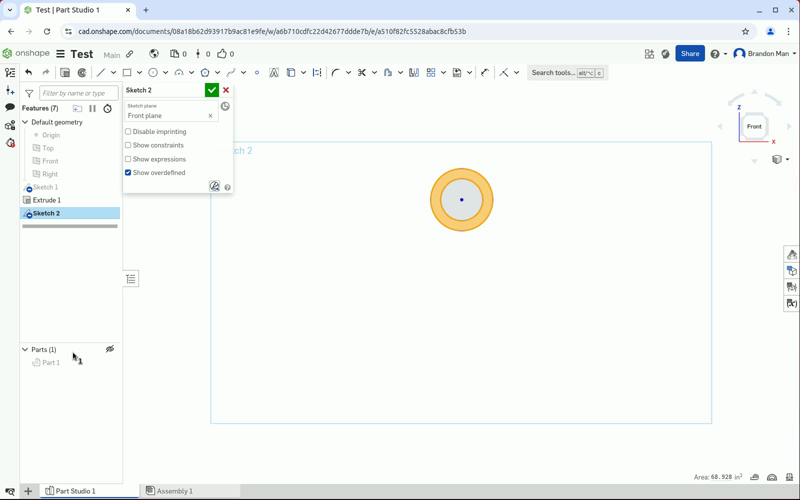
key(shift+y)
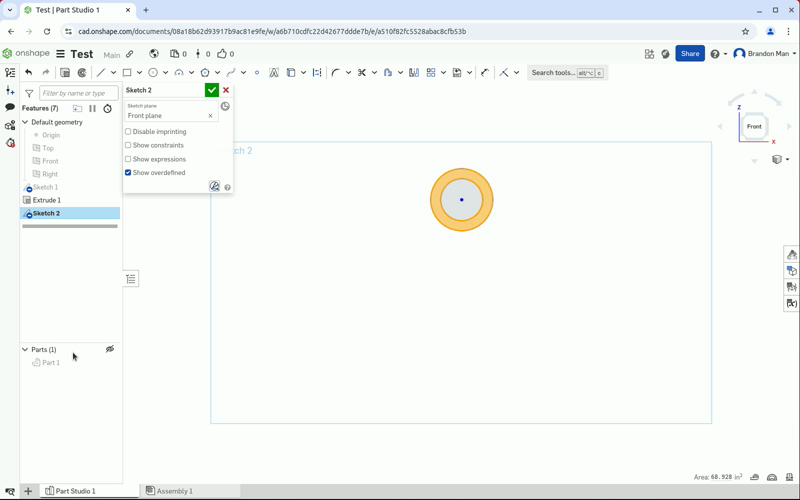
key(shift+e)
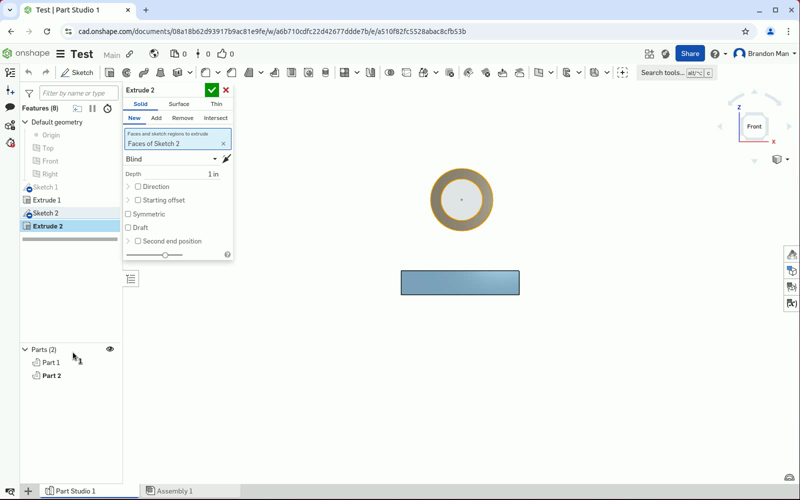
mouse_move(143, 106)
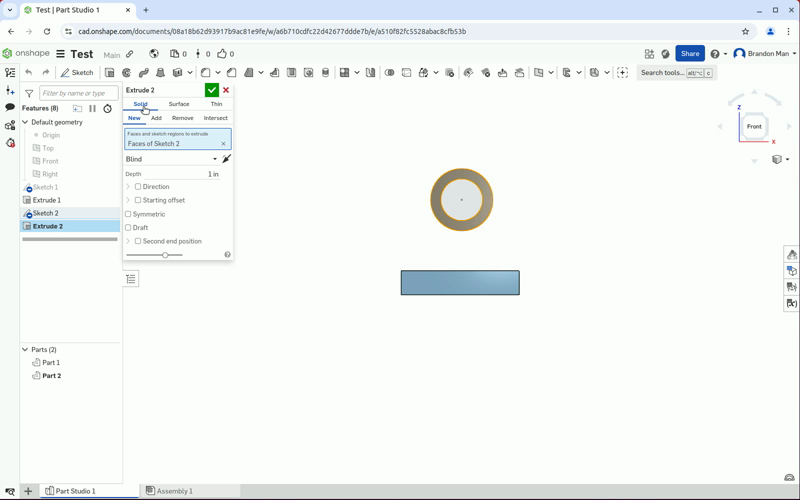
click(143, 106)
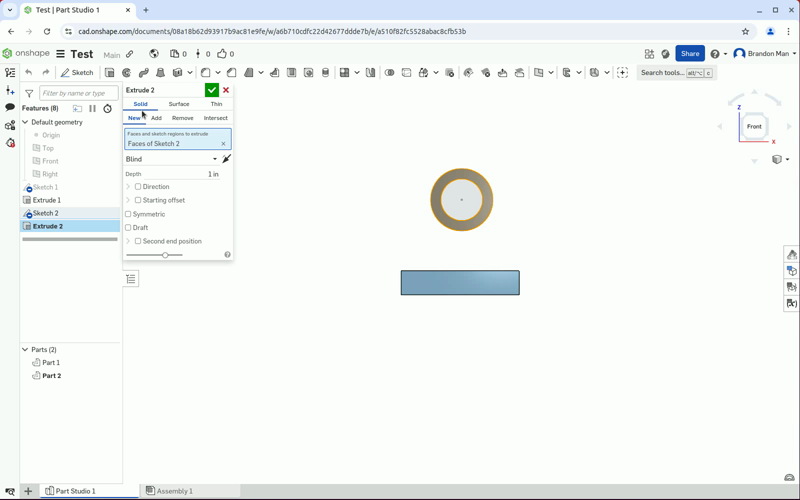
mouse_move(137, 120)
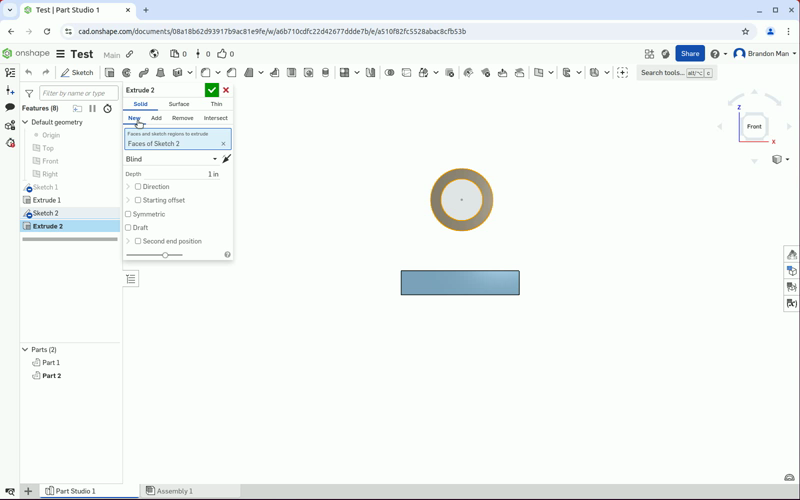
click(137, 120)
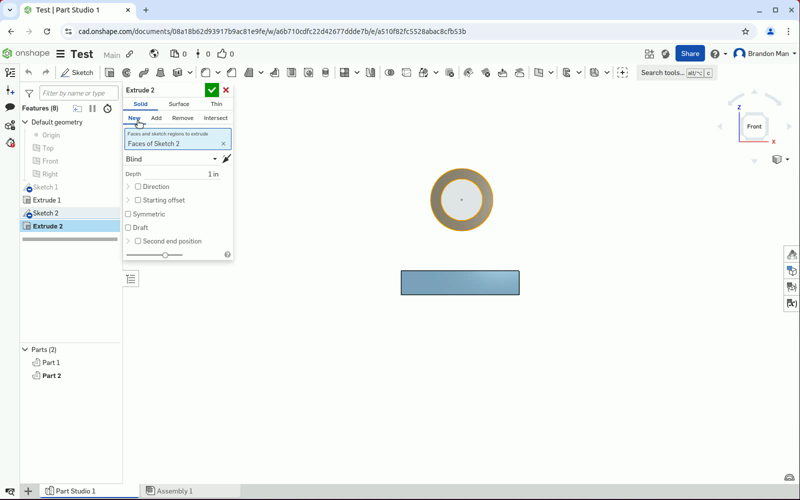
key(tab, 4)
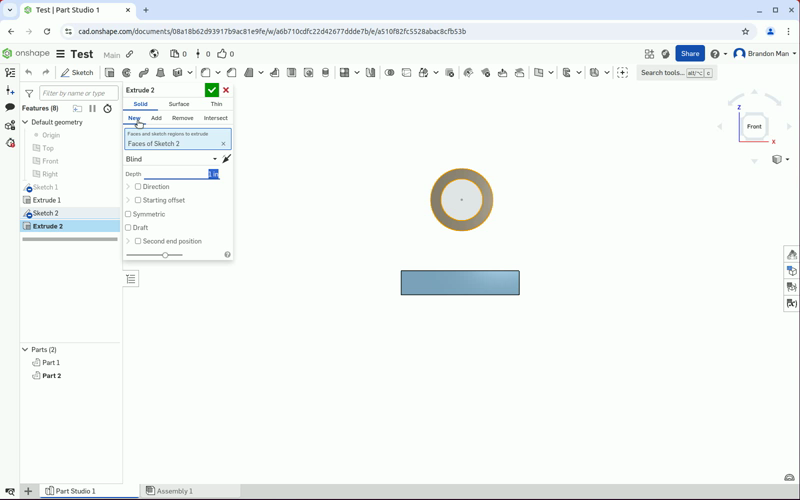
text(12.276)
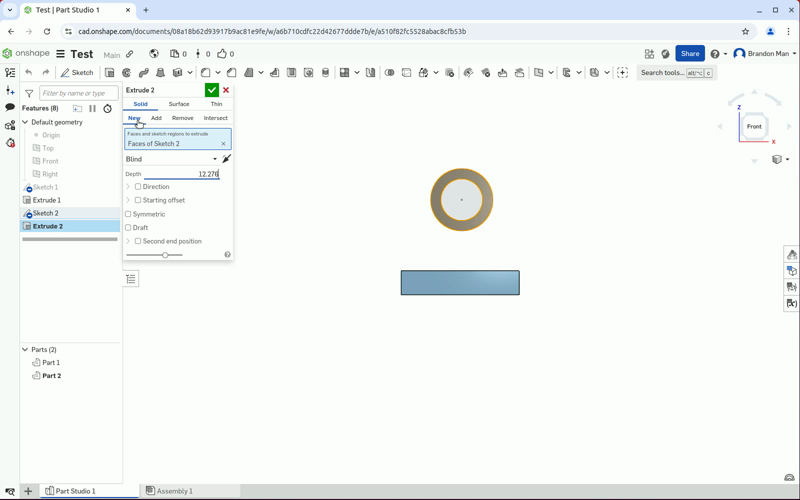
key(enter)
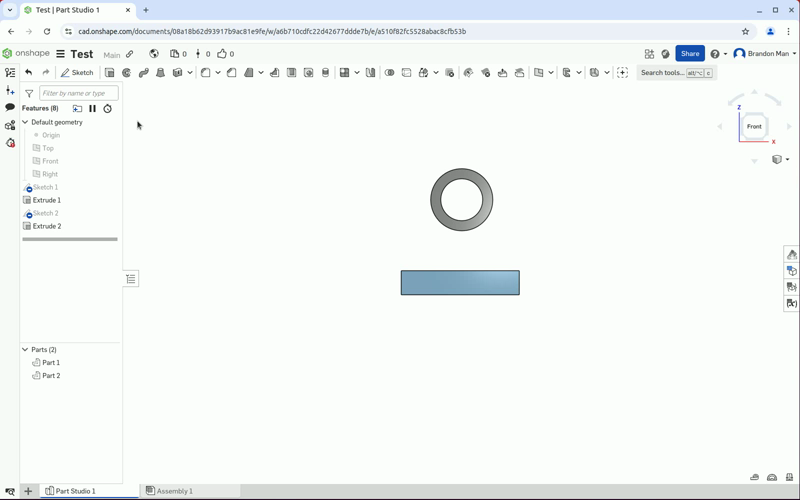
key(shift+h)
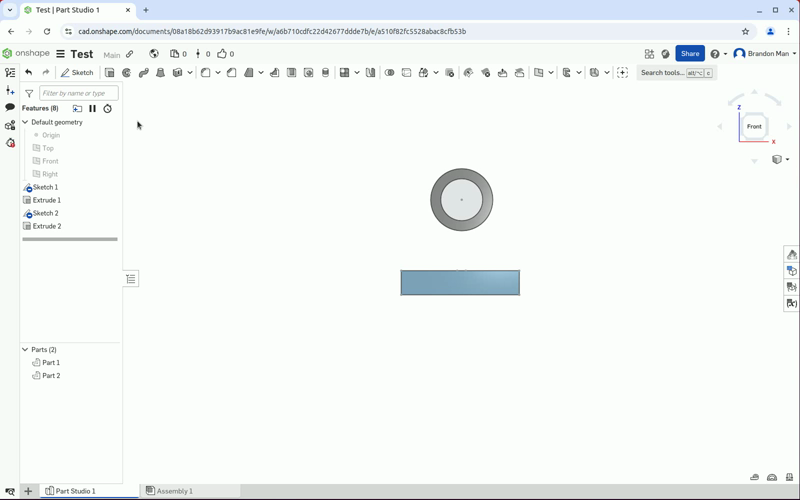
key(shift+h)
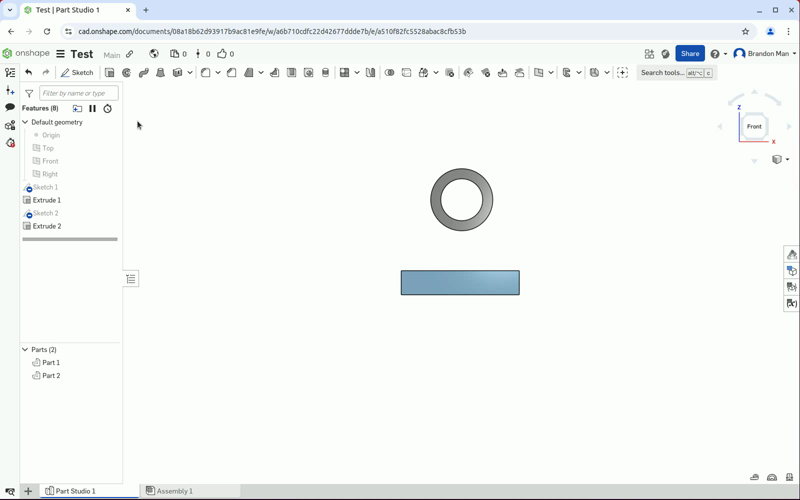
mouse_move(73, 189)
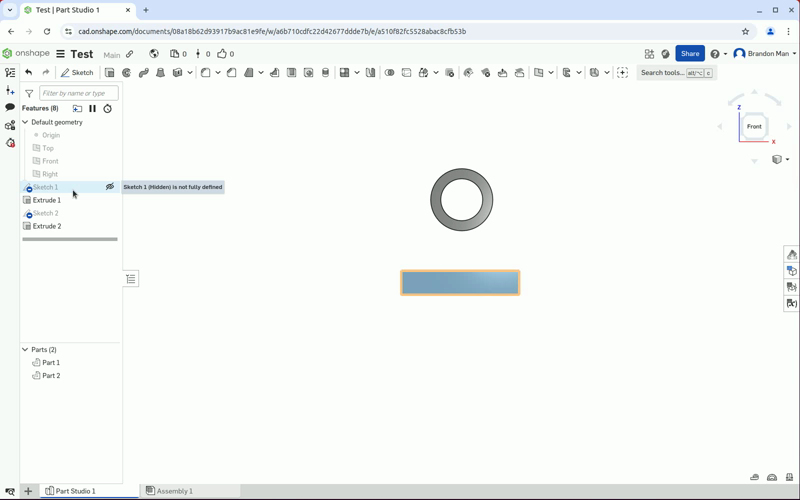
click(73, 189)
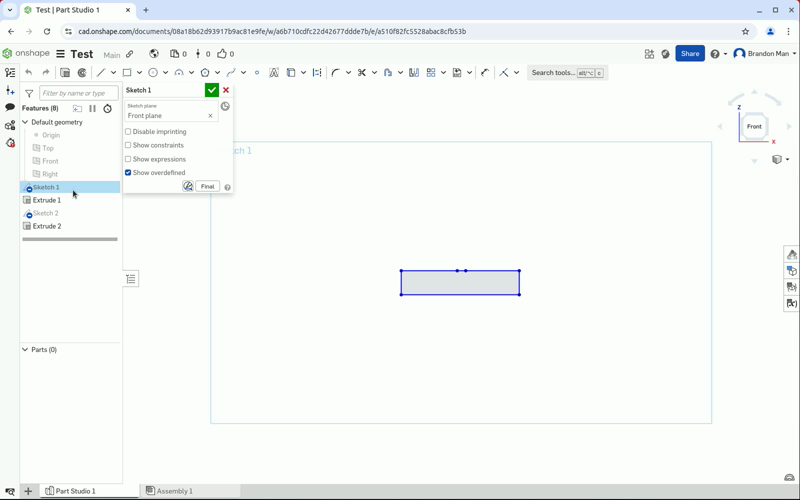
mouse_move(229, 92)
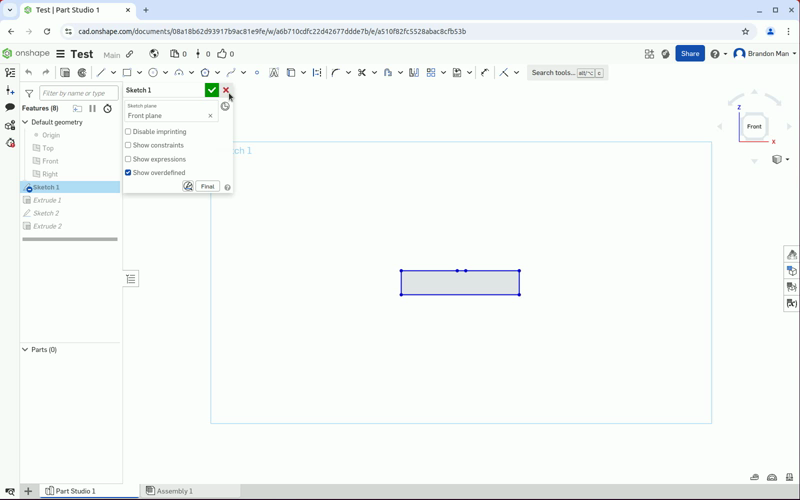
click(229, 92)
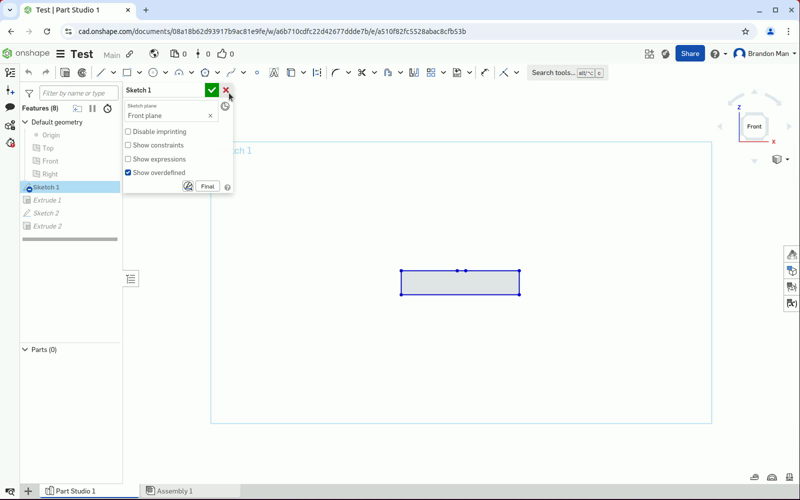
key(shift+s)
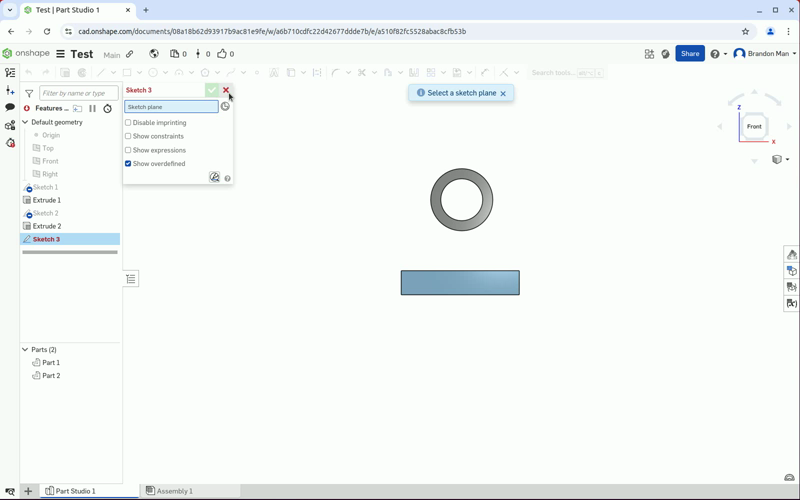
mouse_move(73, 163)
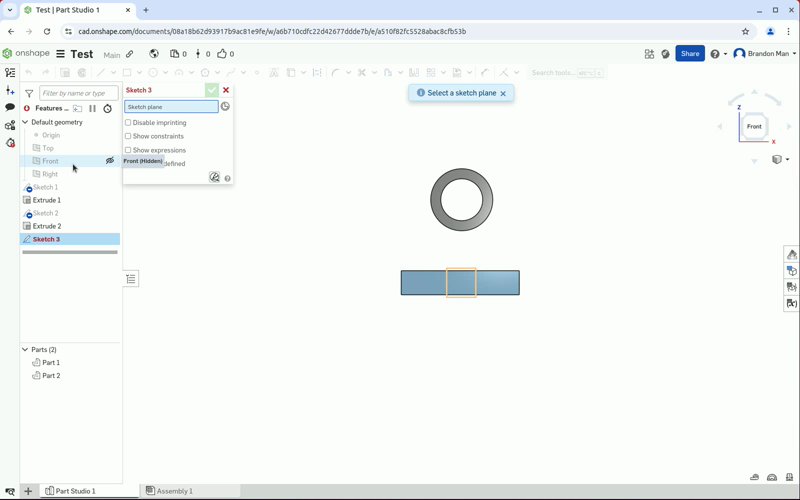
click(73, 163)
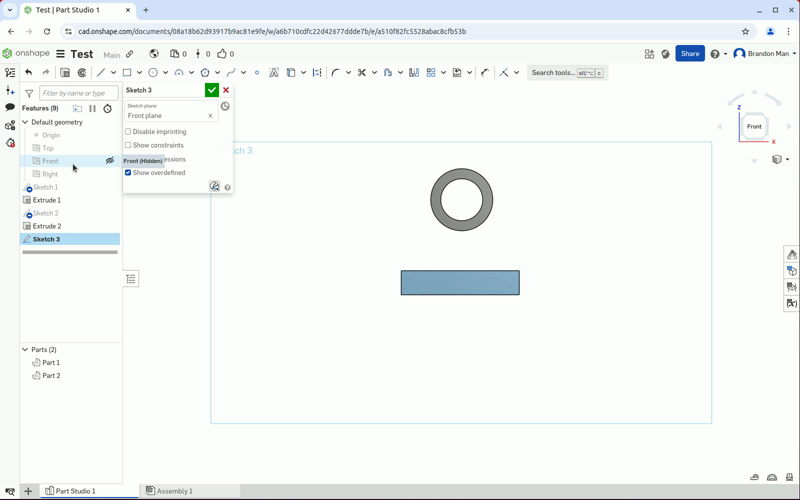
mouse_move(73, 352)
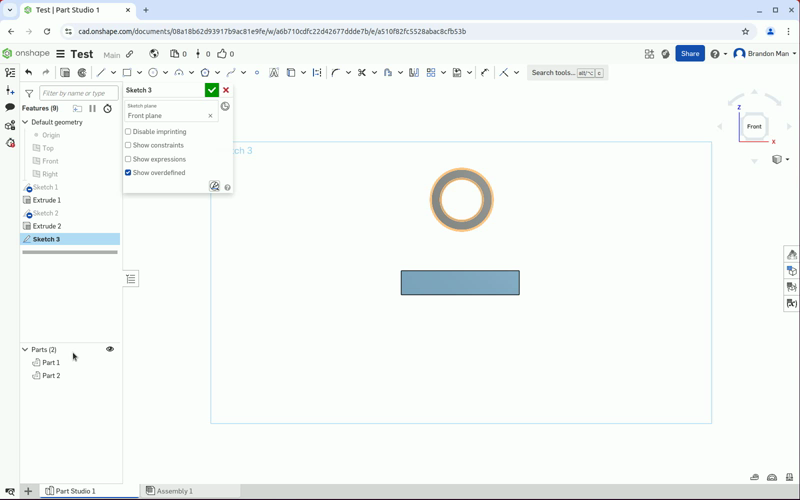
key(y)
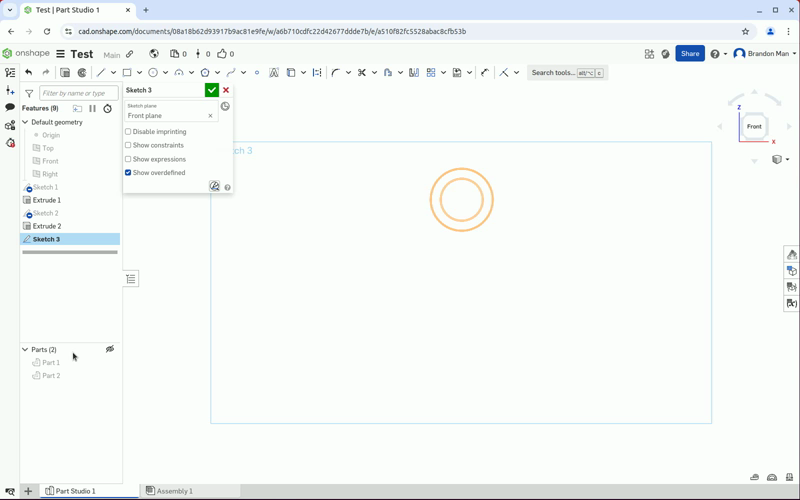
key(l)
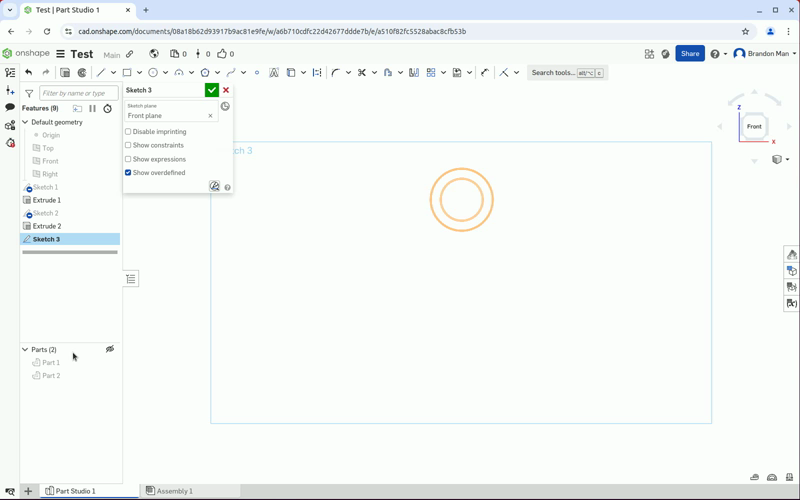
key_down(shift)
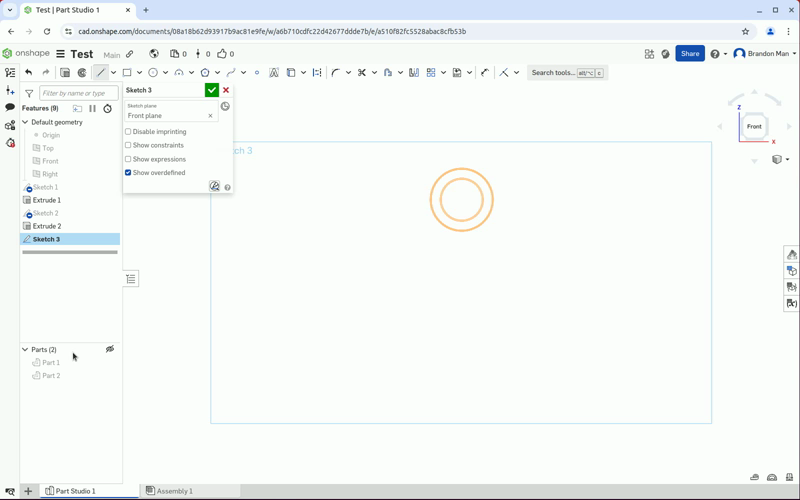
mouse_move(460, 230)
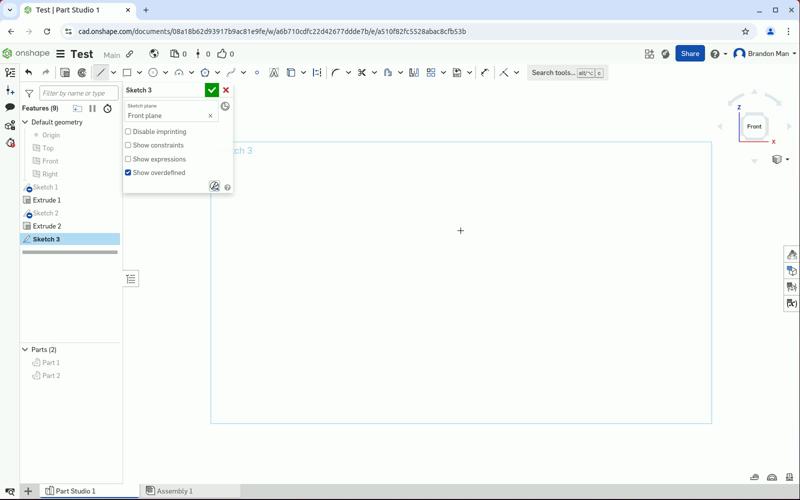
click(460, 230)
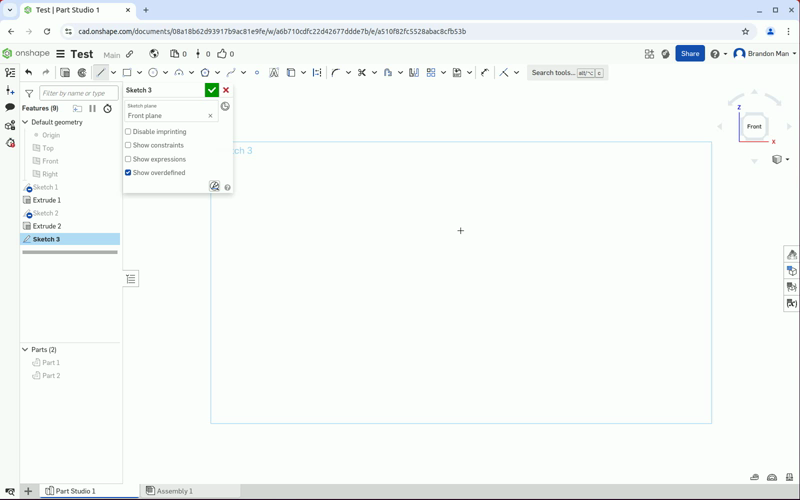
key_up(shift)
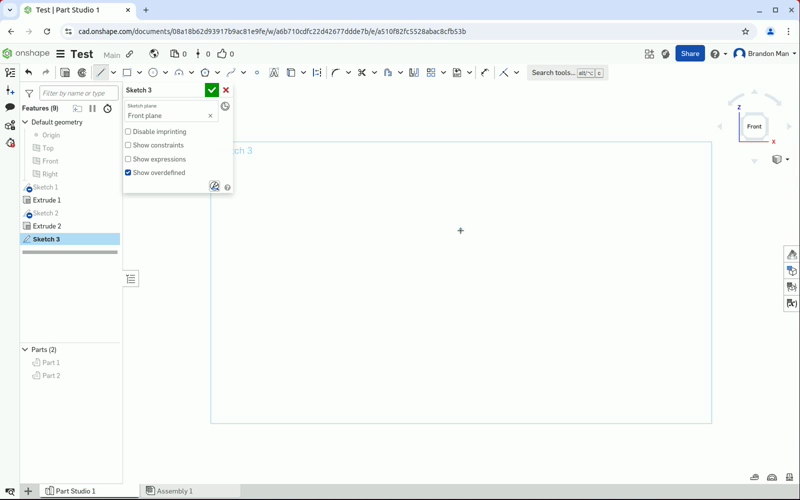
key_down(shift)
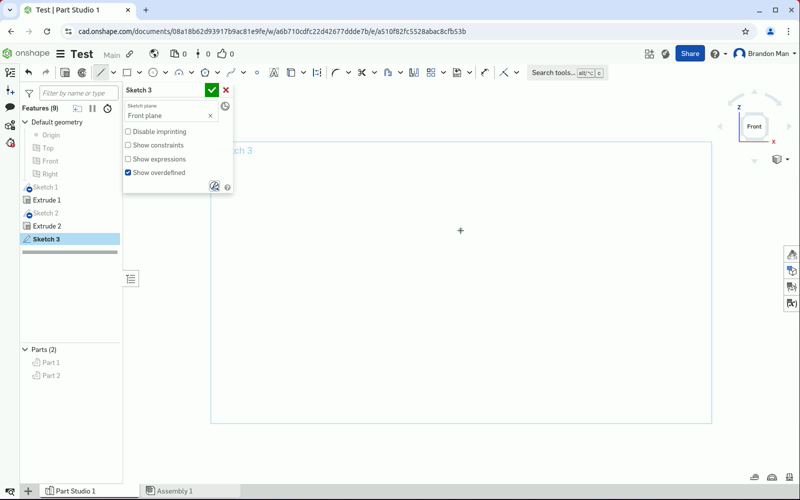
mouse_move(490, 230)
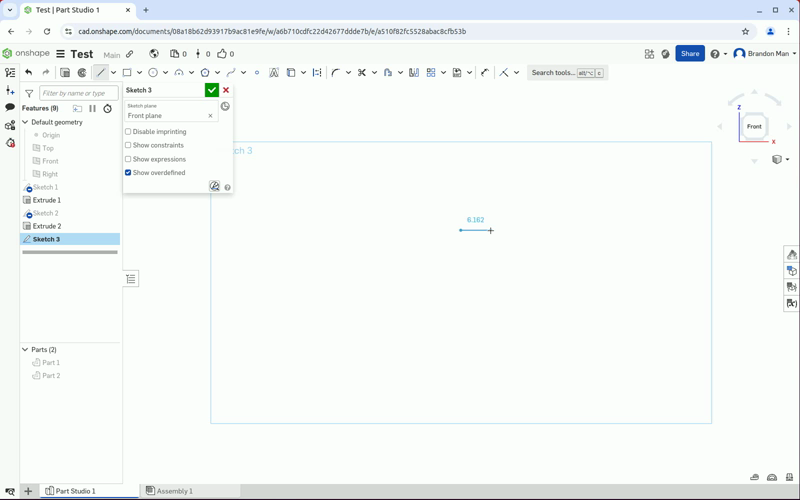
mouse_move(467, 230)
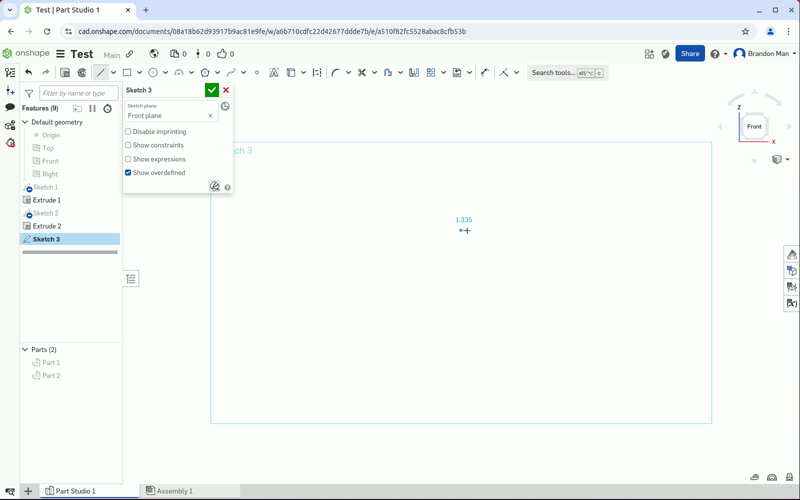
scroll(6)
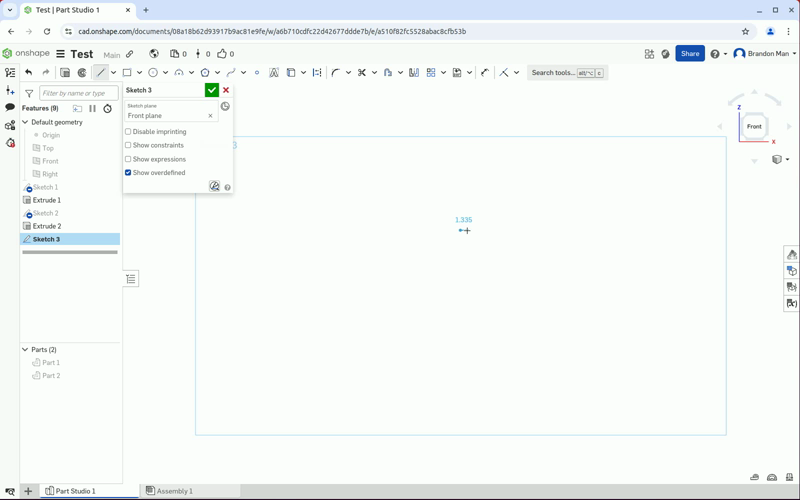
scroll(6)
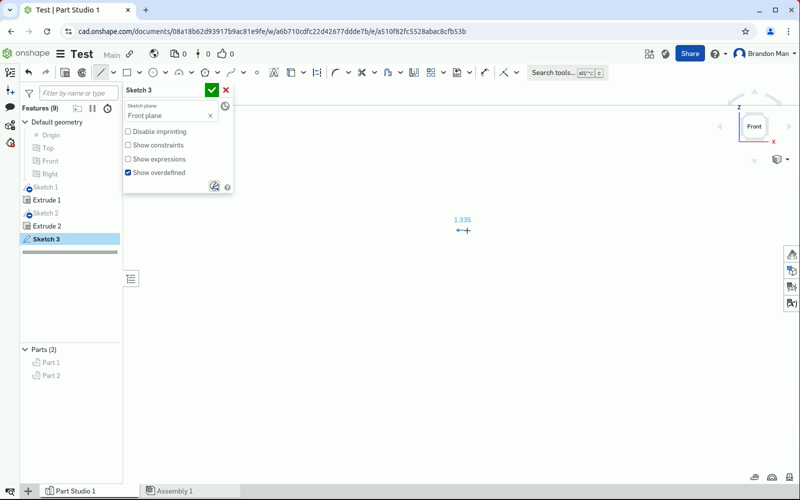
scroll(6)
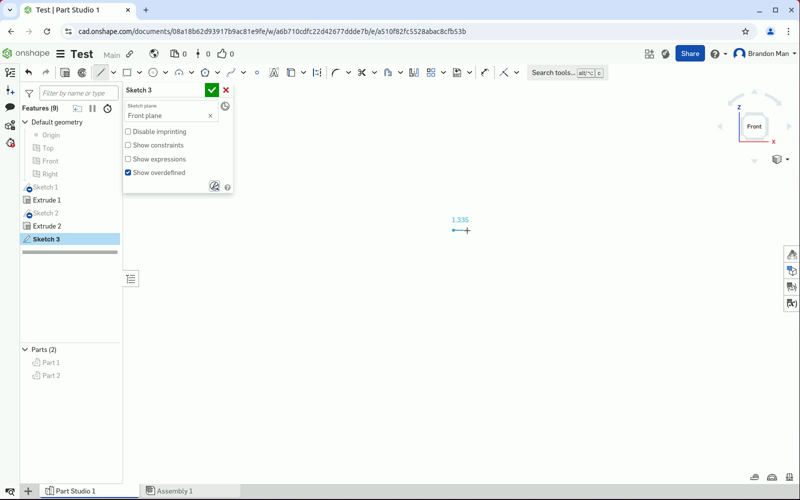
scroll(6)
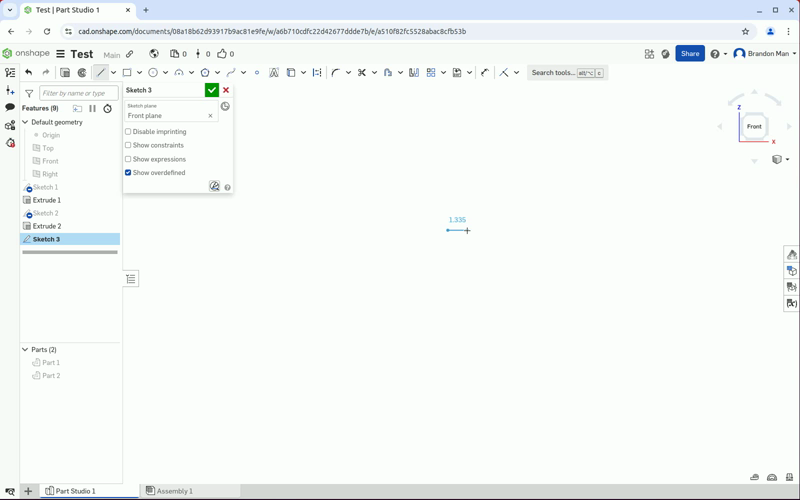
scroll(6)
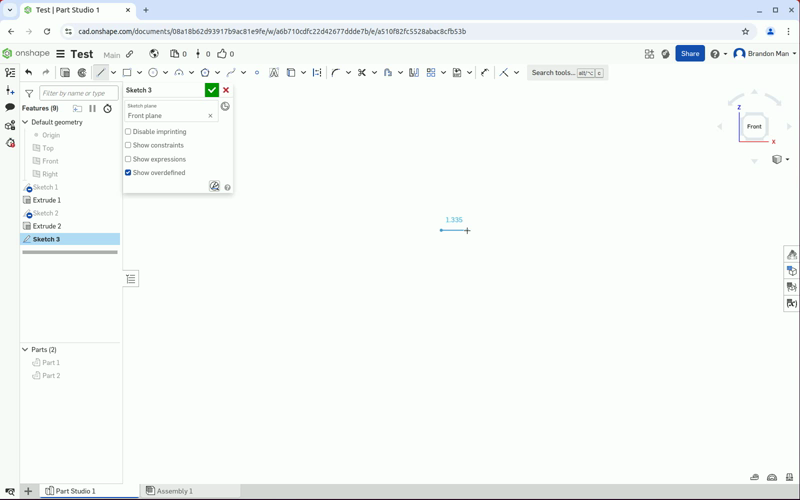
scroll(6)
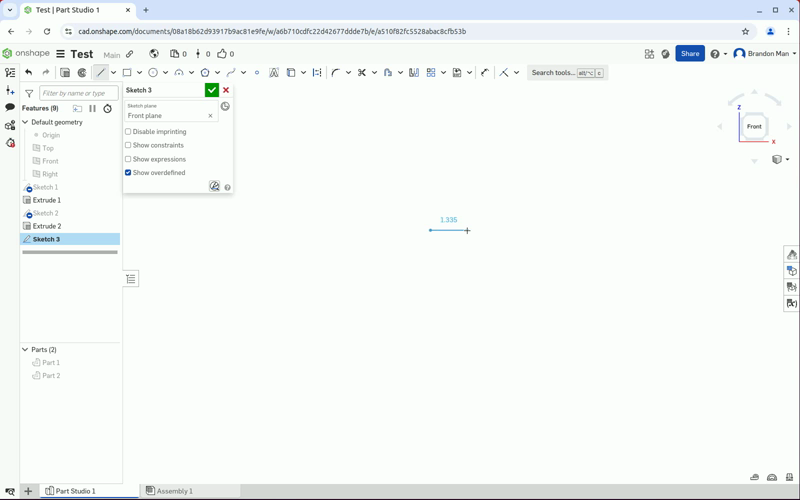
scroll(6)
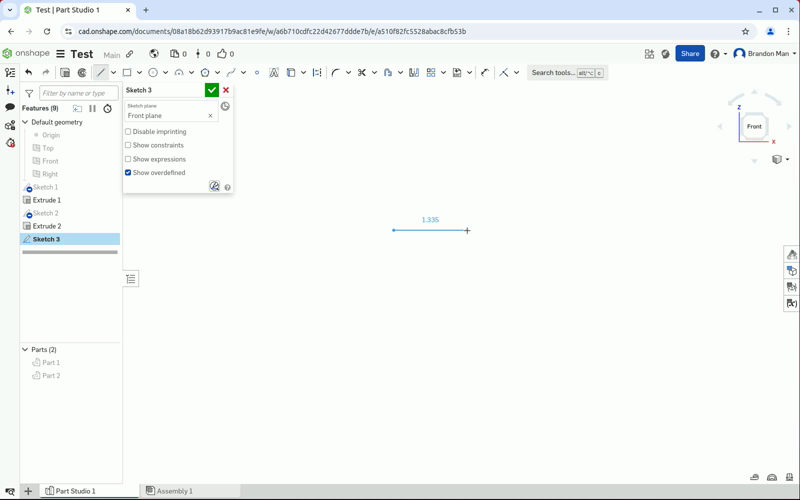
click(467, 230)
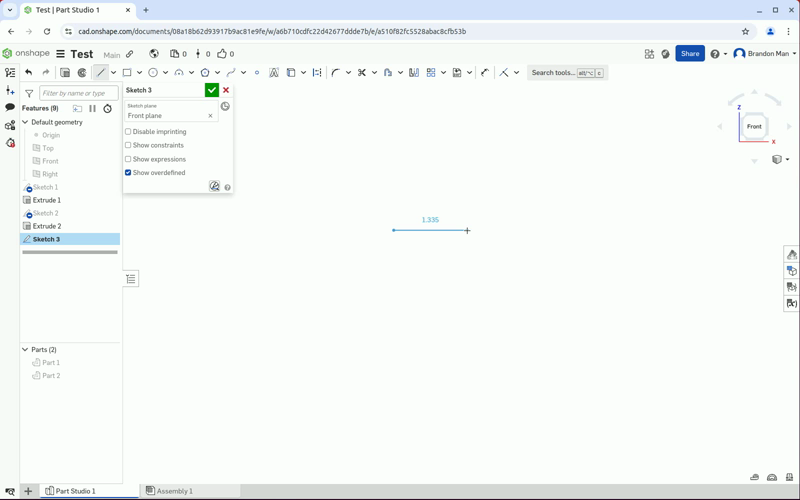
scroll(-6)
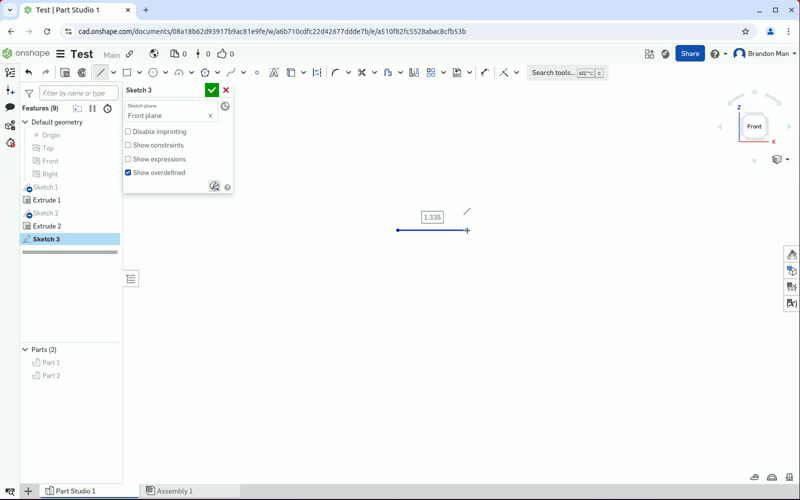
scroll(-6)
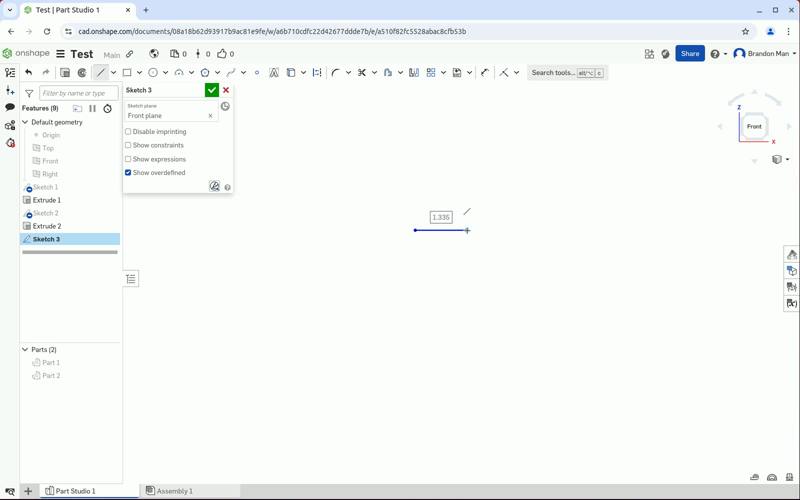
scroll(-6)
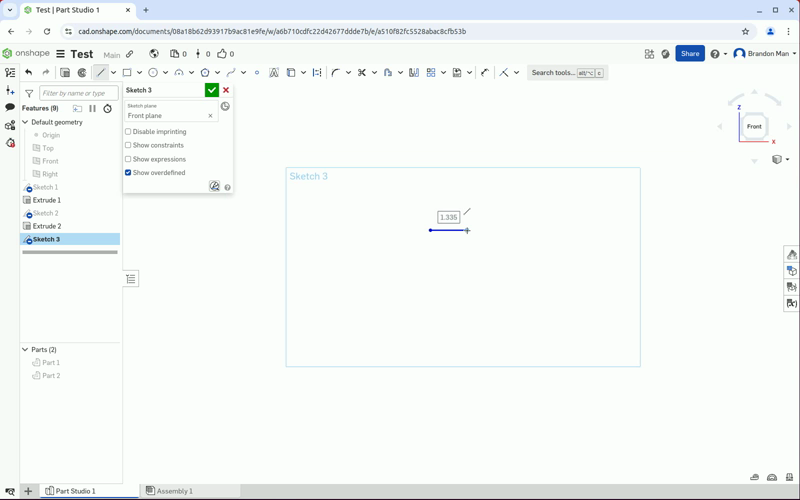
scroll(-6)
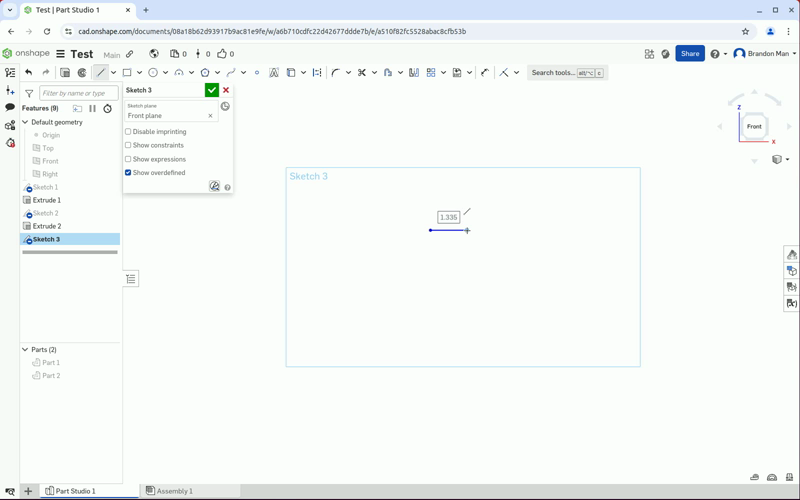
scroll(-6)
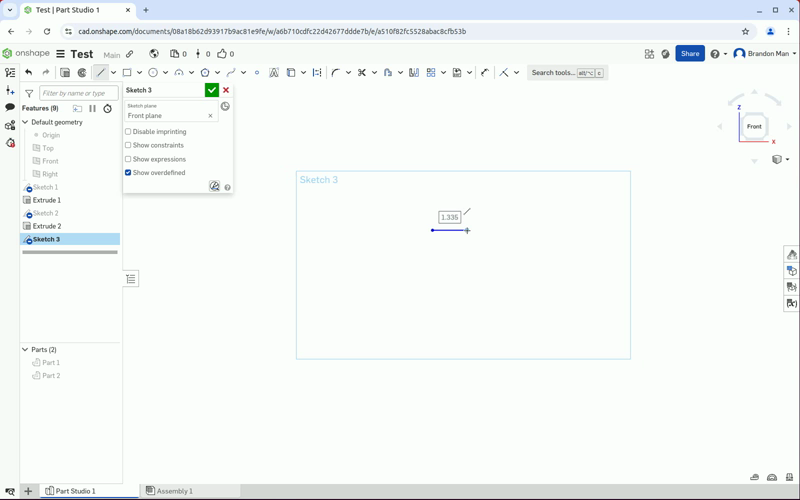
scroll(-6)
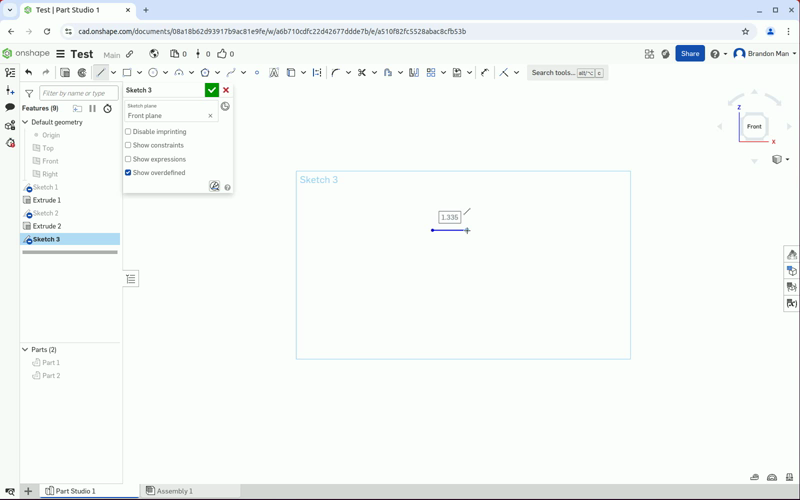
scroll(-6)
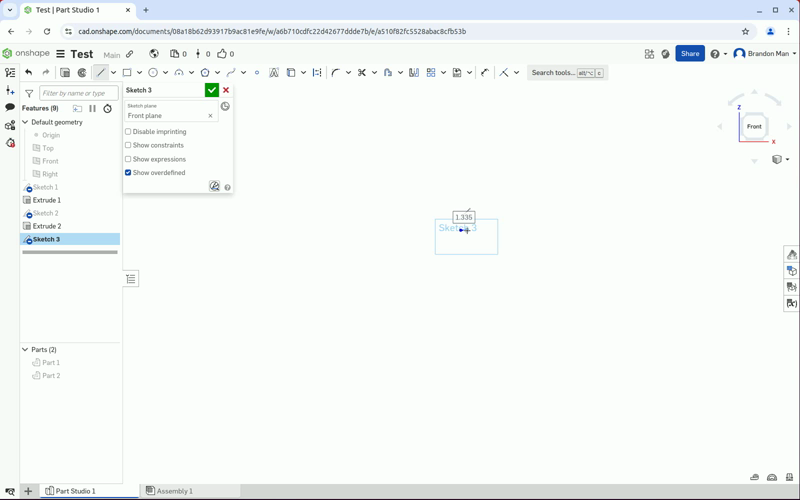
key_up(shift)
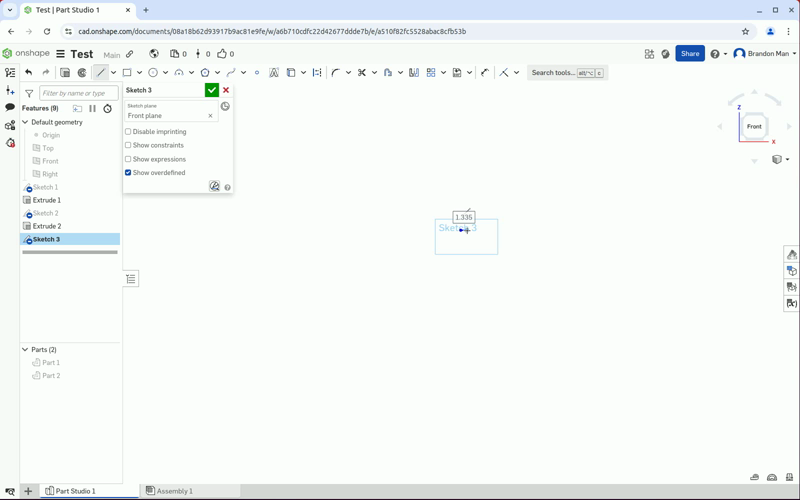
key_down(shift)
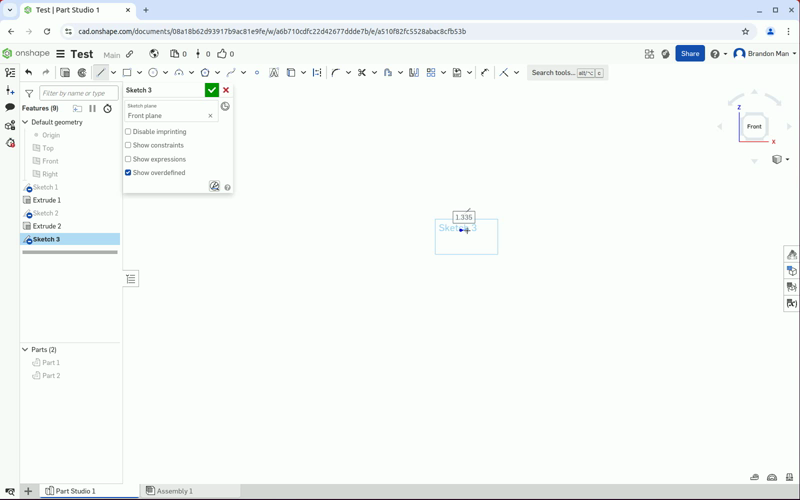
mouse_move(497, 230)
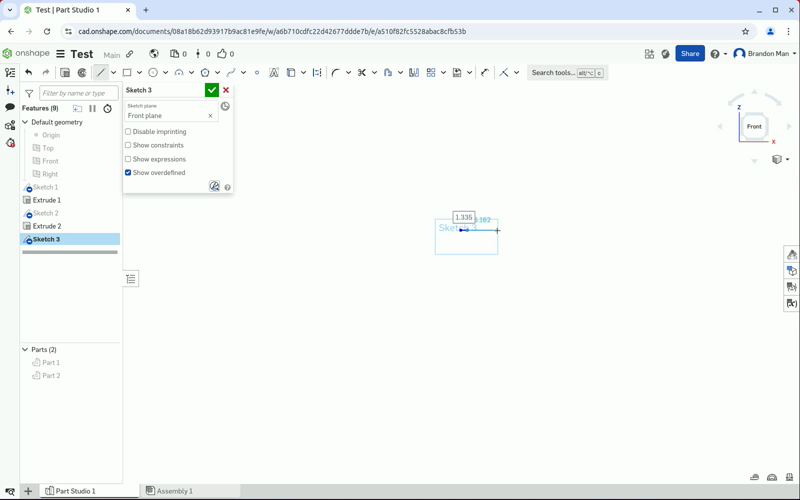
mouse_move(467, 272)
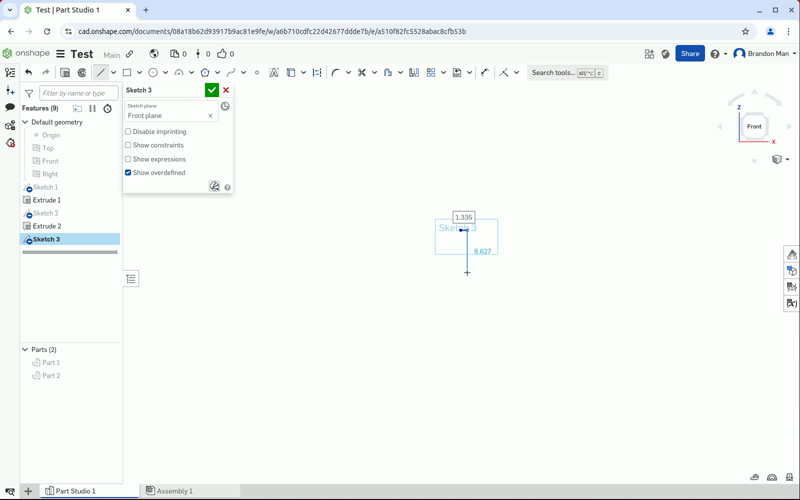
click(467, 272)
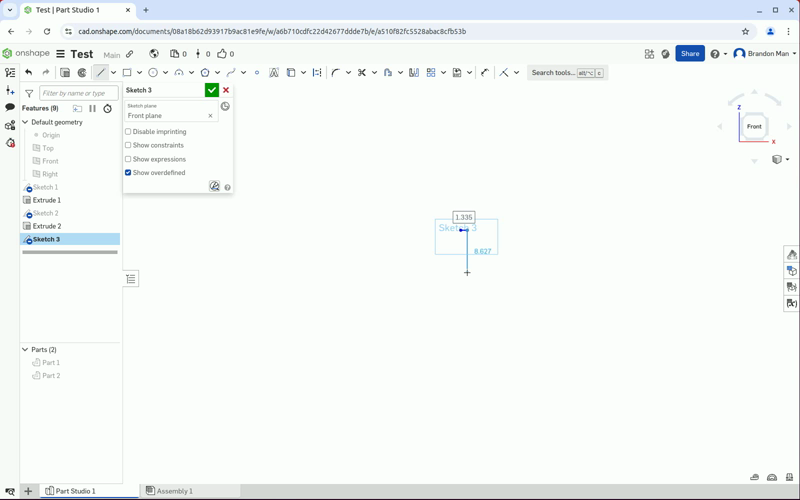
key_up(shift)
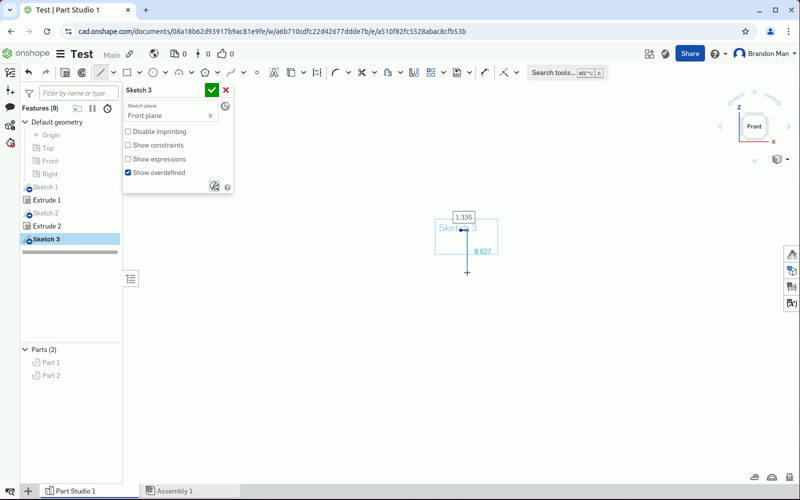
key_down(shift)
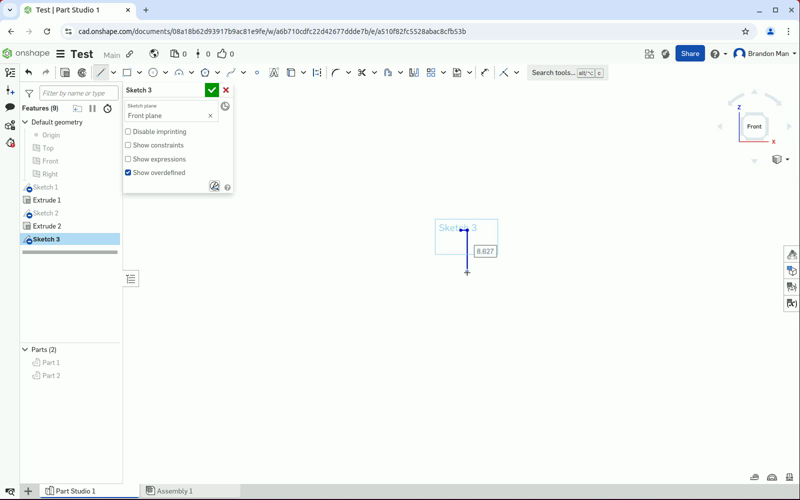
mouse_move(497, 272)
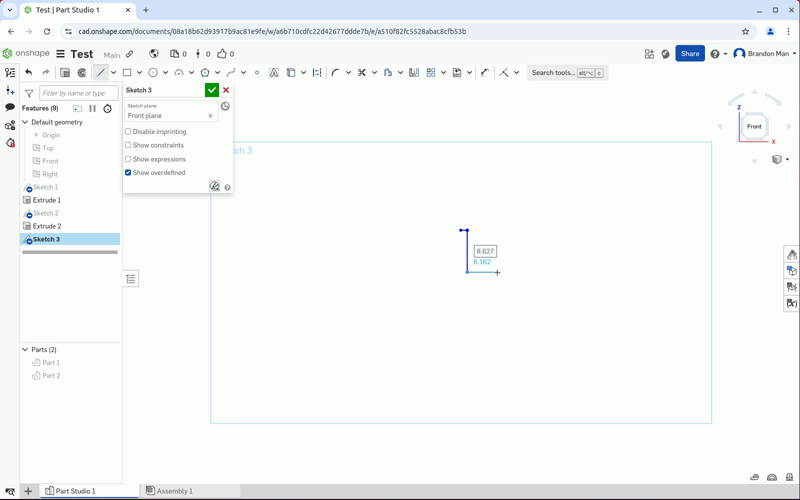
mouse_move(521, 272)
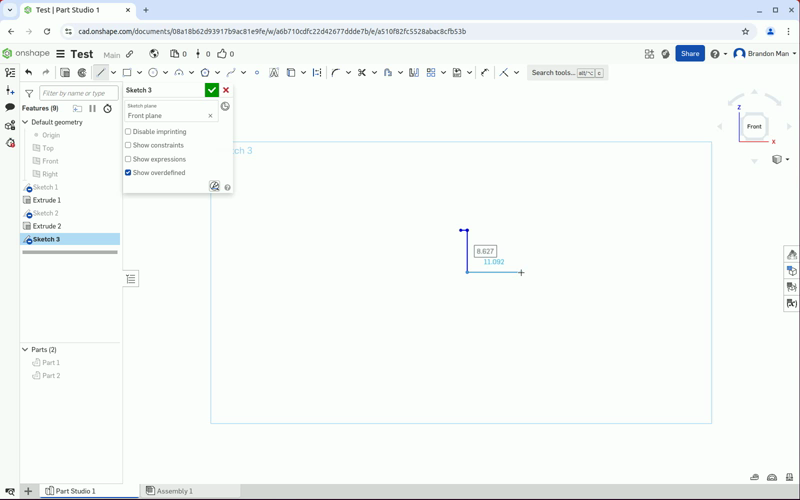
click(521, 272)
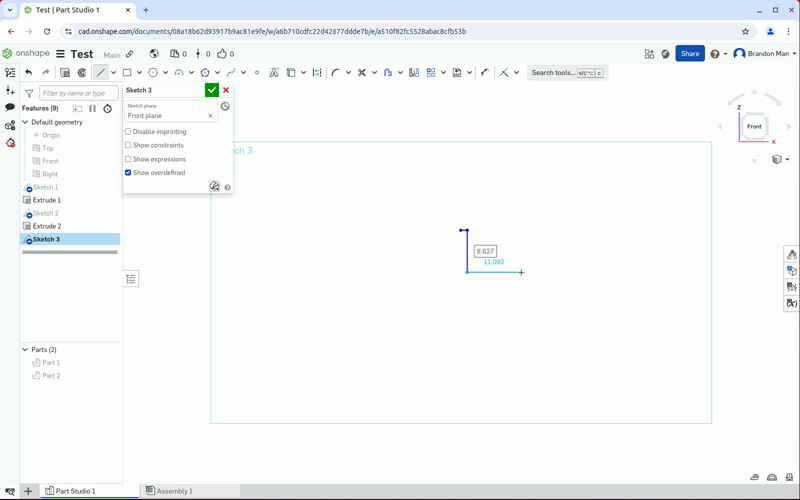
key_up(shift)
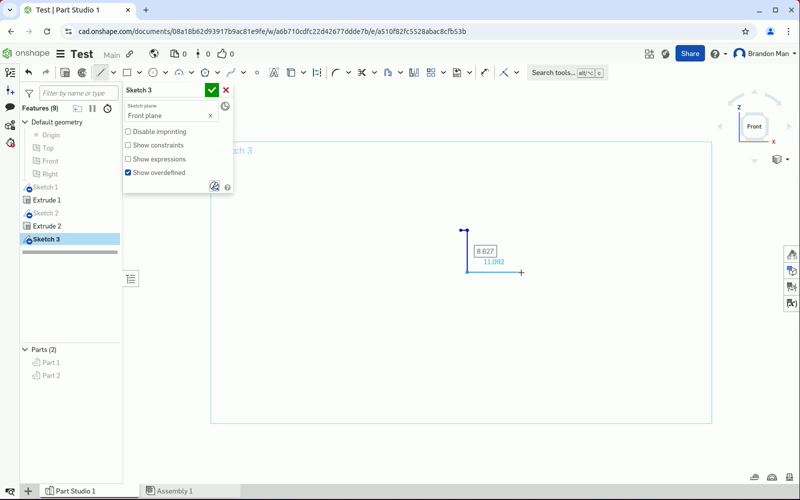
key_down(shift)
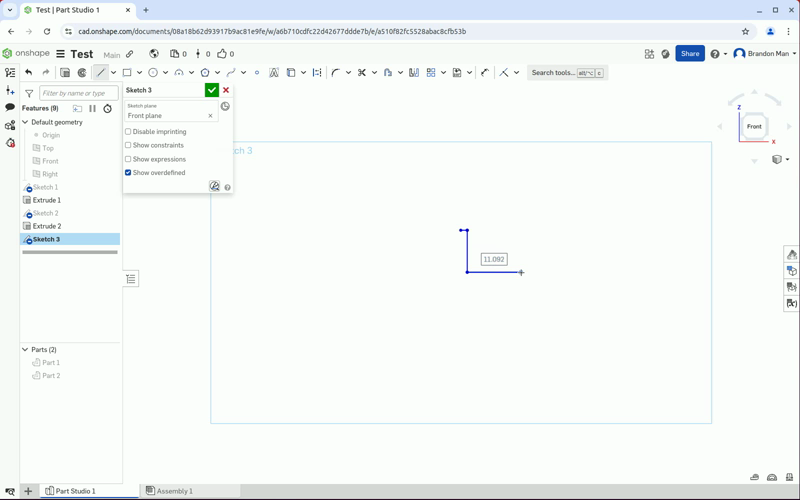
mouse_move(490, 193)
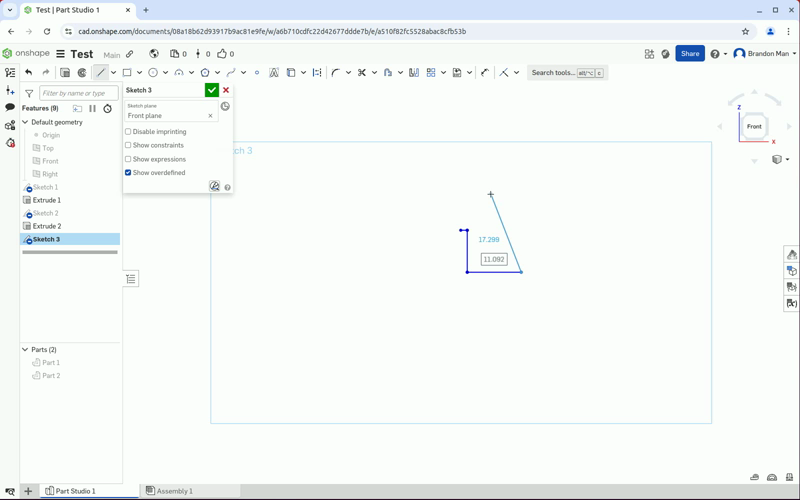
click(490, 193)
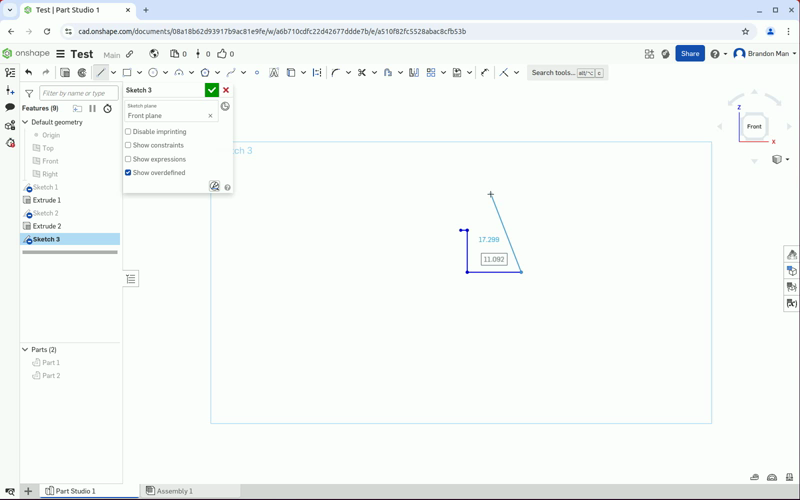
key_up(shift)
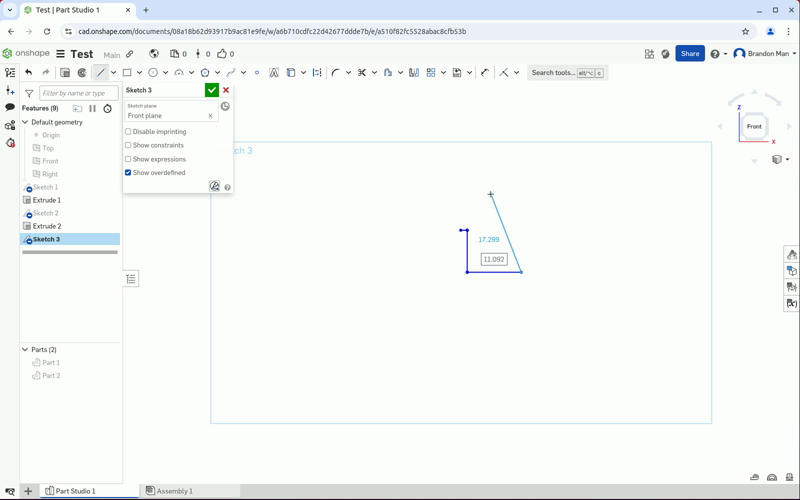
key(esc)
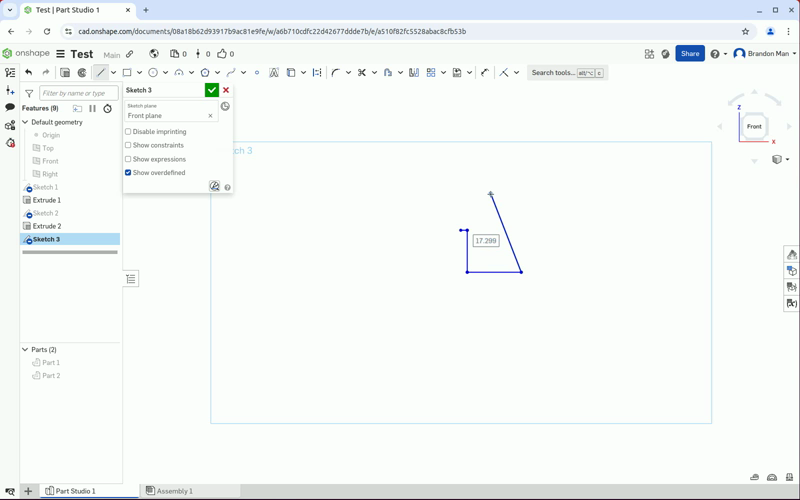
key(a)
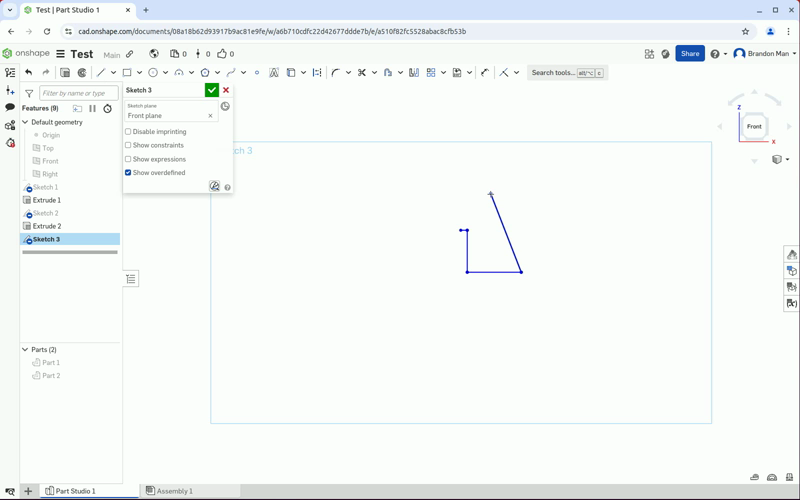
mouse_move(490, 193)
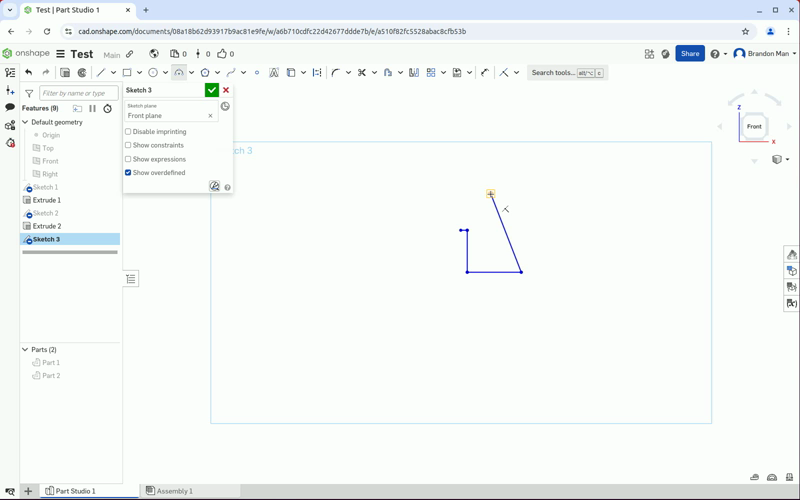
click(490, 193)
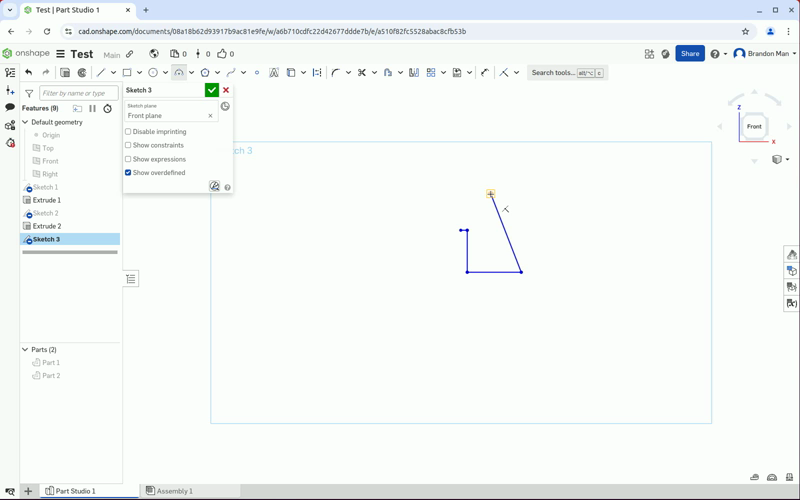
mouse_move(460, 230)
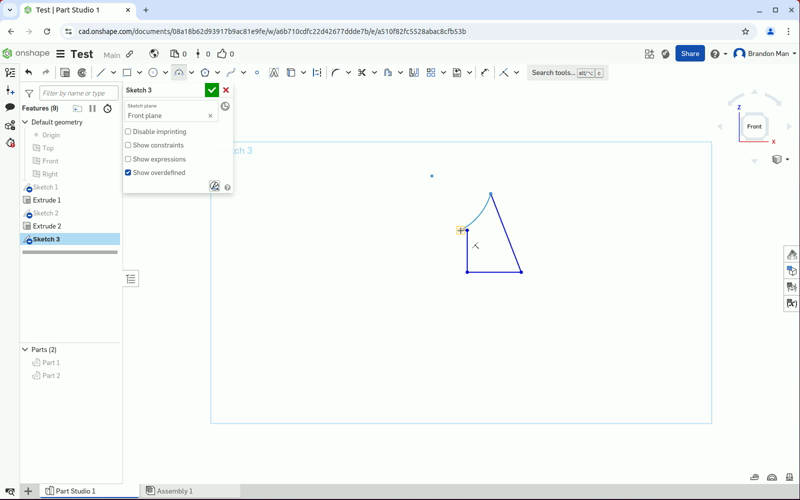
click(460, 230)
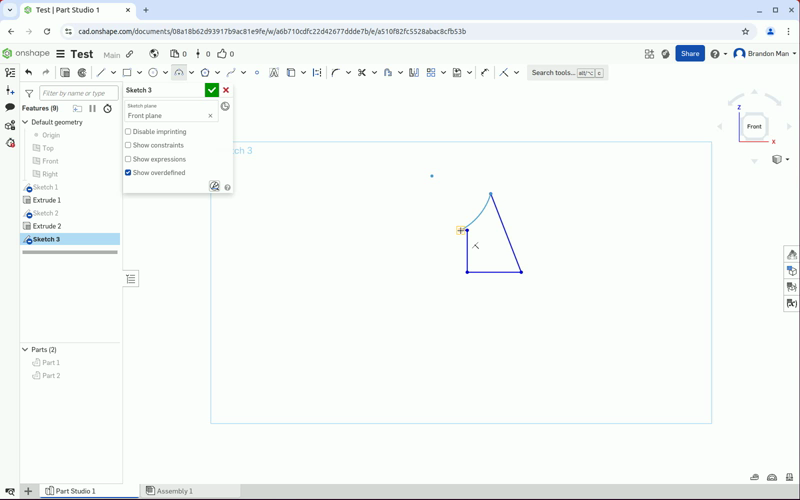
key_down(shift)
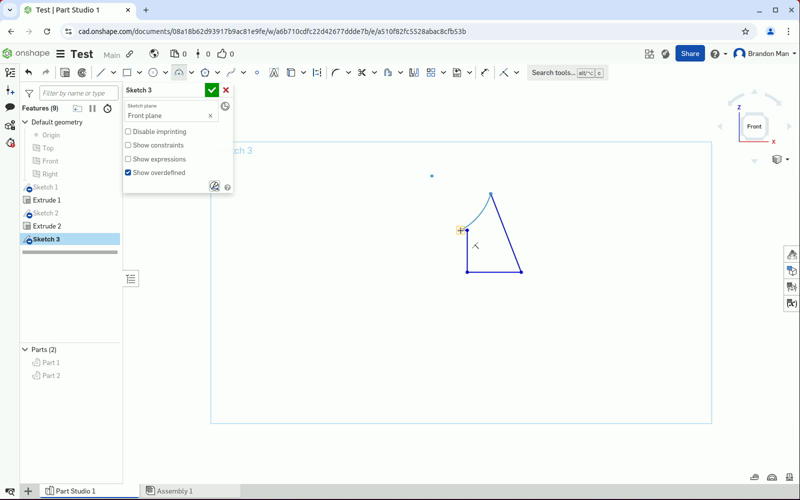
mouse_move(484, 219)
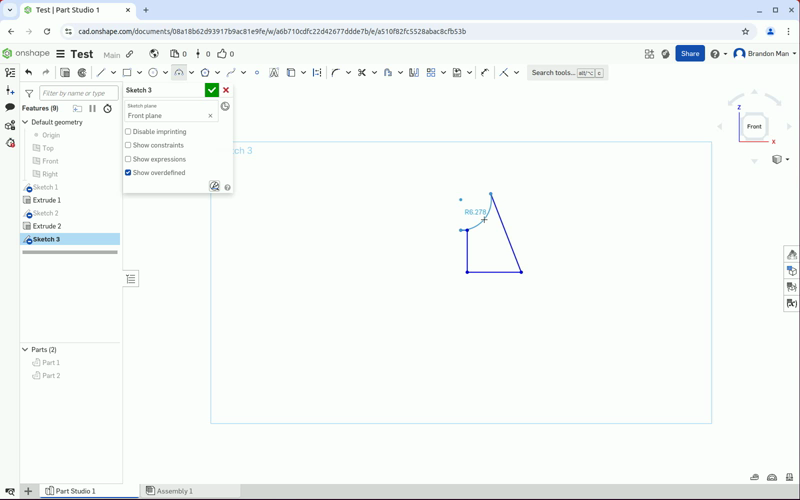
click(484, 219)
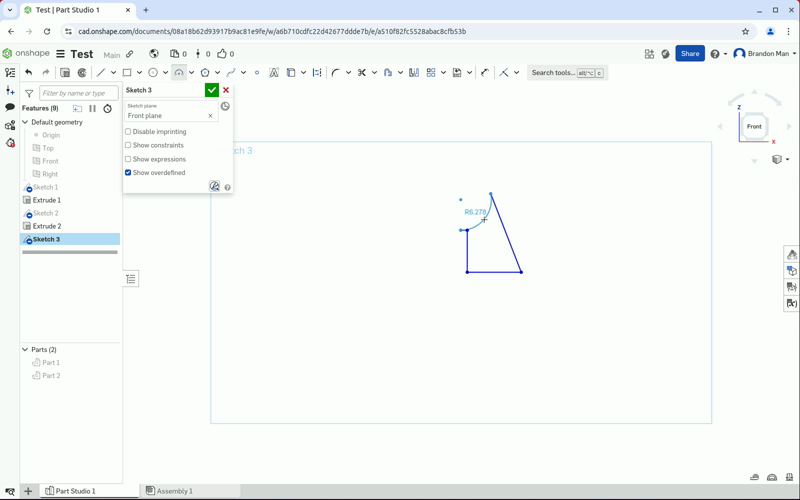
key_up(shift)
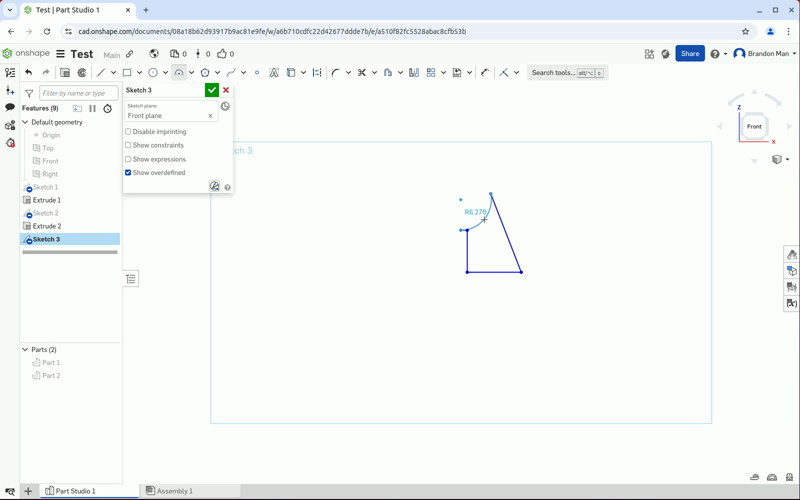
key(esc)
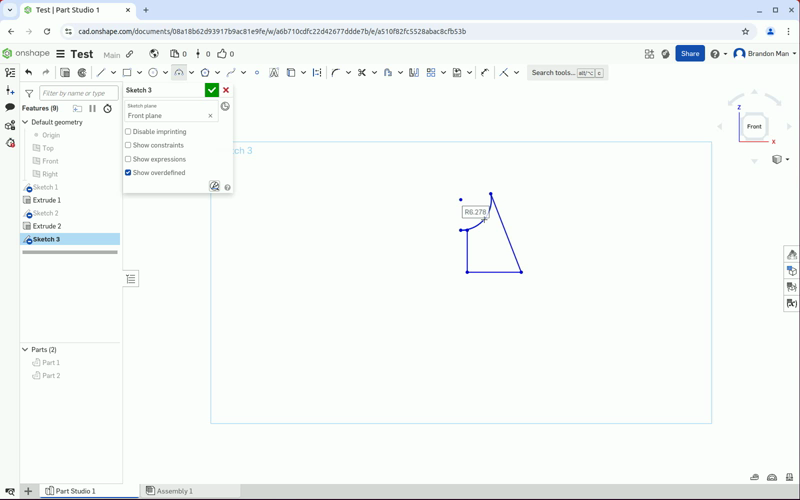
mouse_move(485, 249)
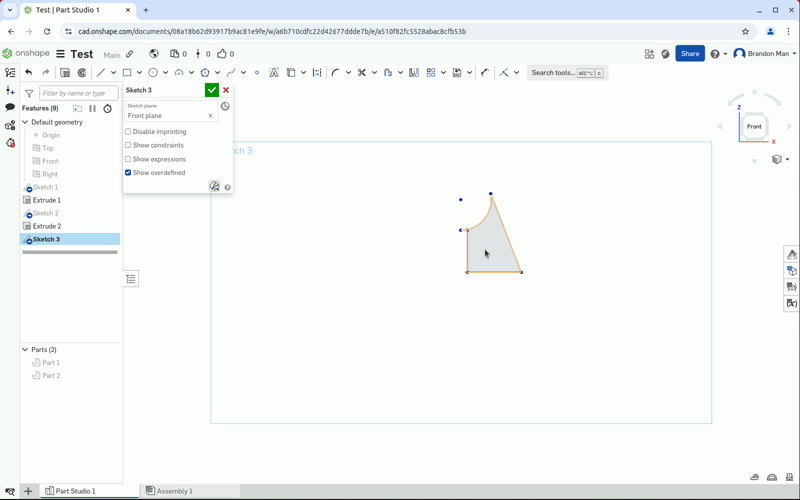
click(485, 249)
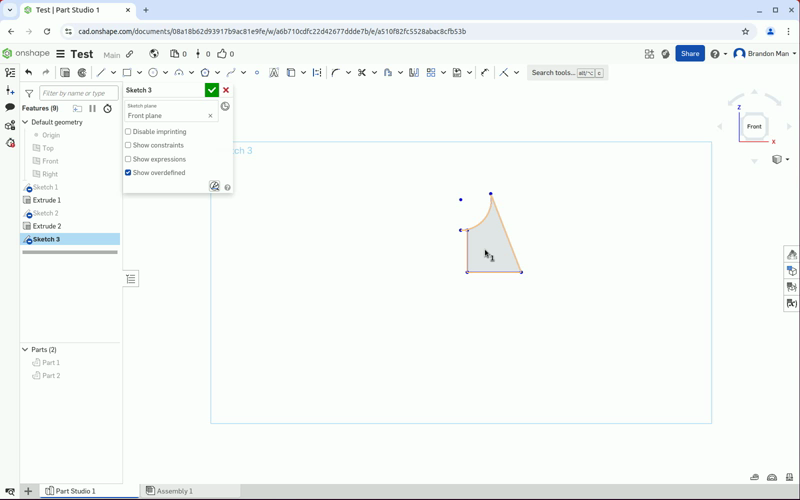
mouse_move(73, 352)
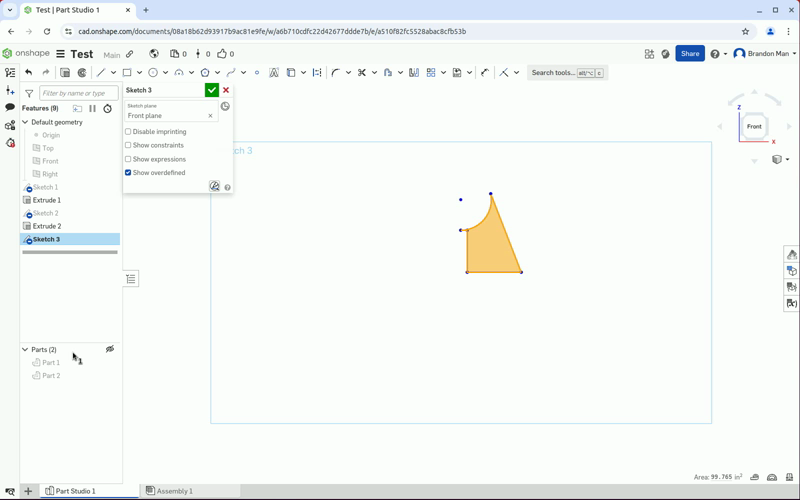
key(shift+y)
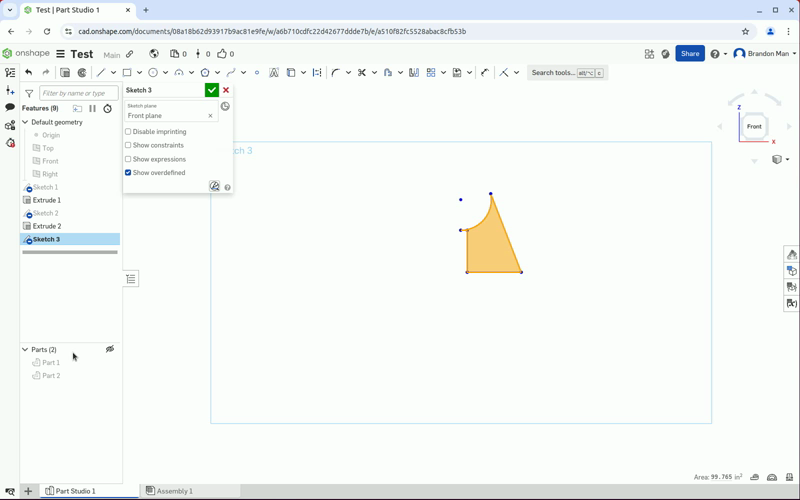
key(shift+e)
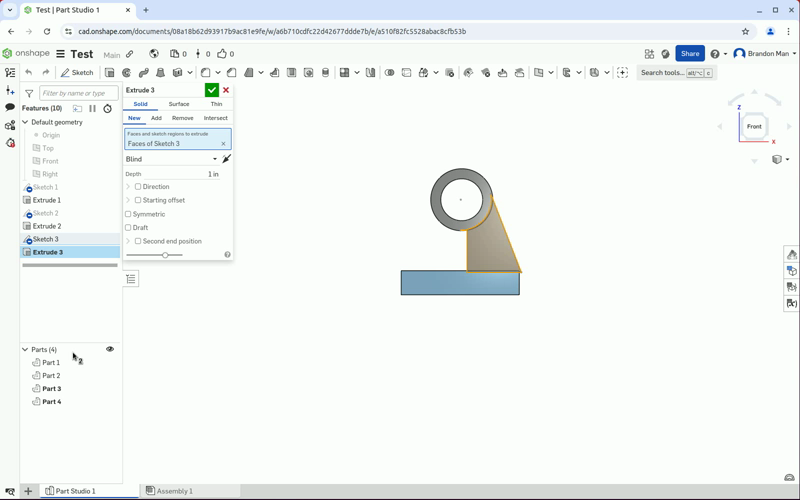
mouse_move(143, 106)
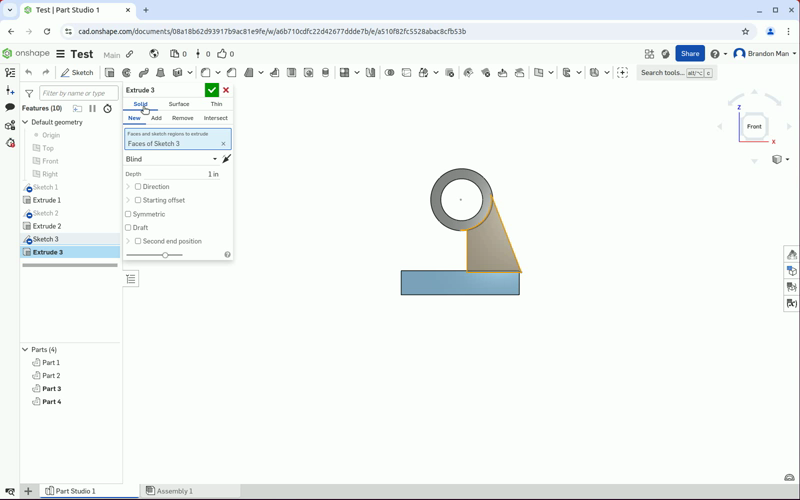
click(143, 106)
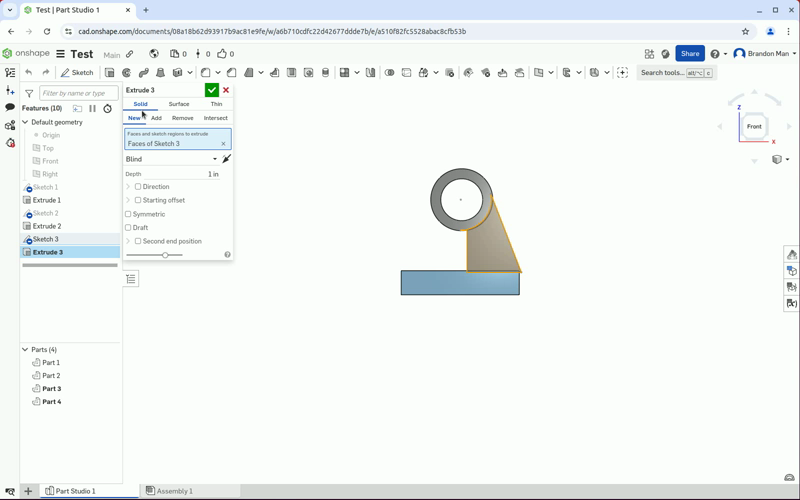
mouse_move(137, 120)
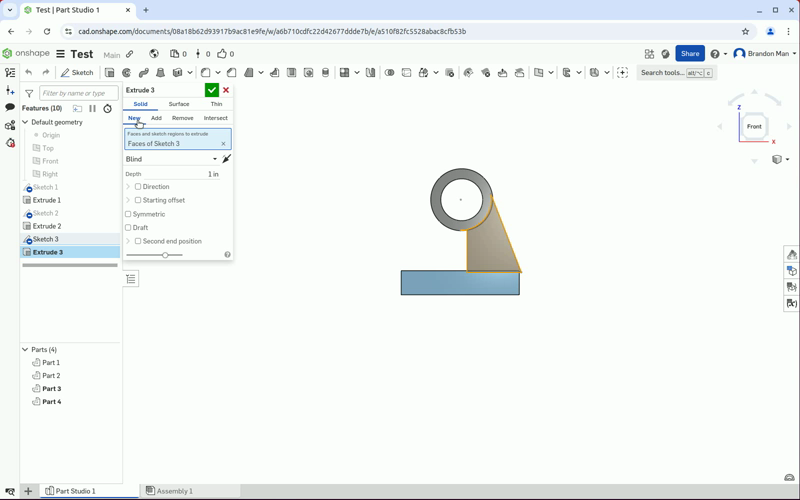
click(137, 120)
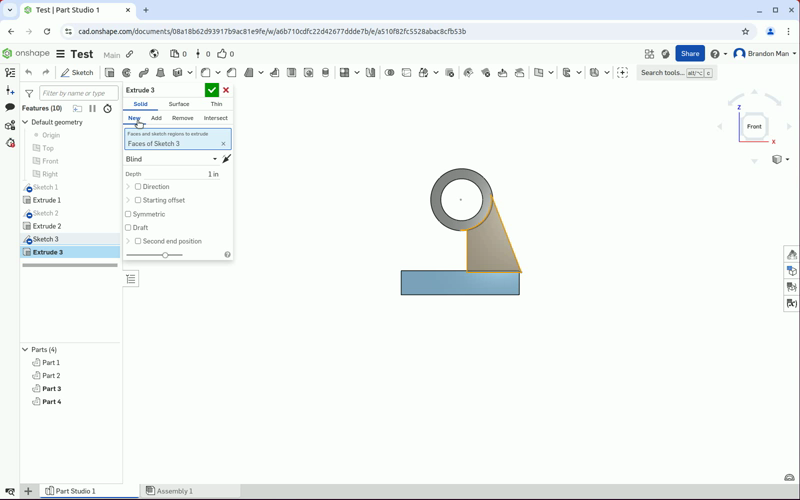
key(tab, 4)
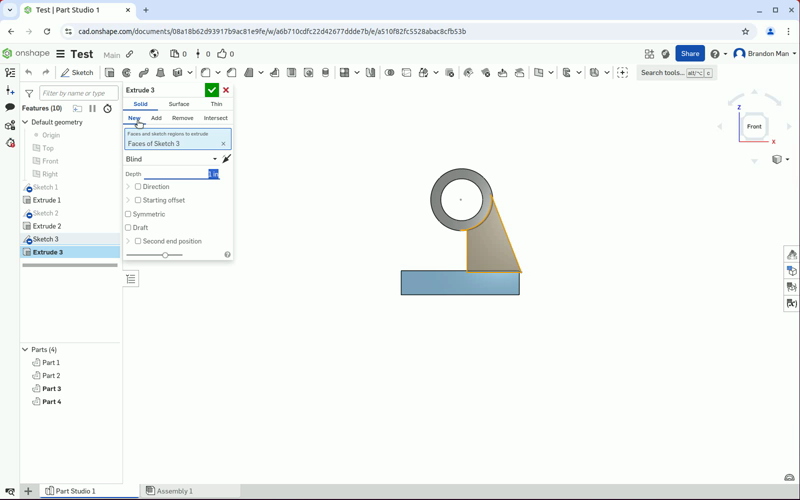
text(1.926)
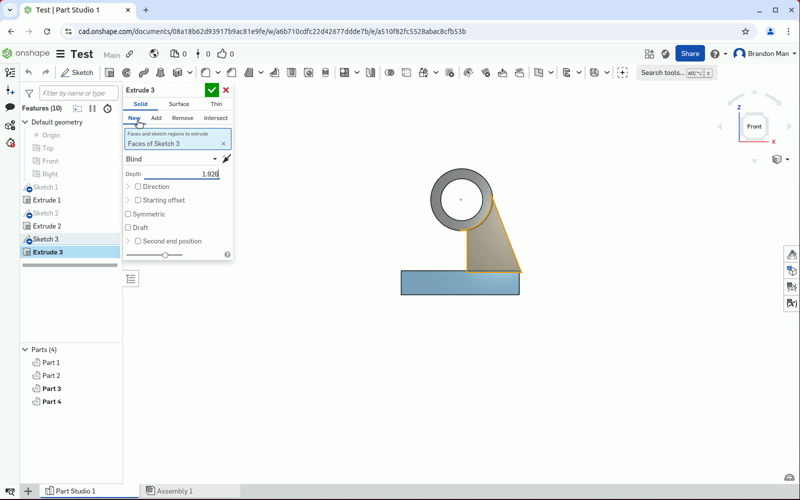
key(enter)
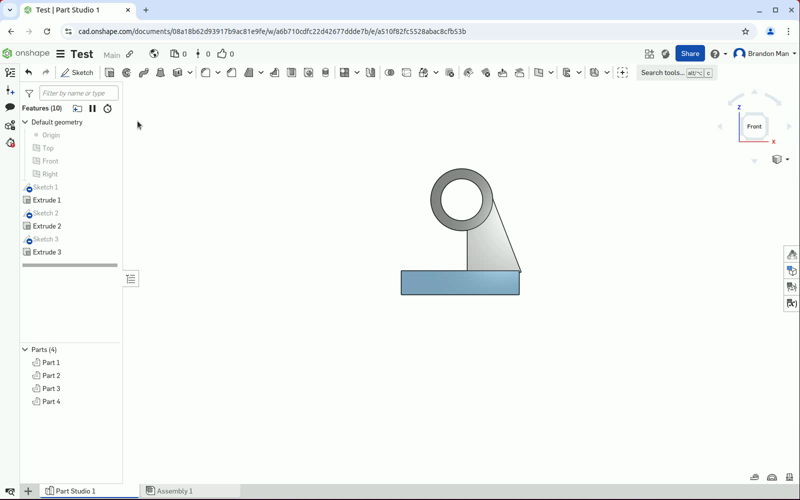
key(shift+h)
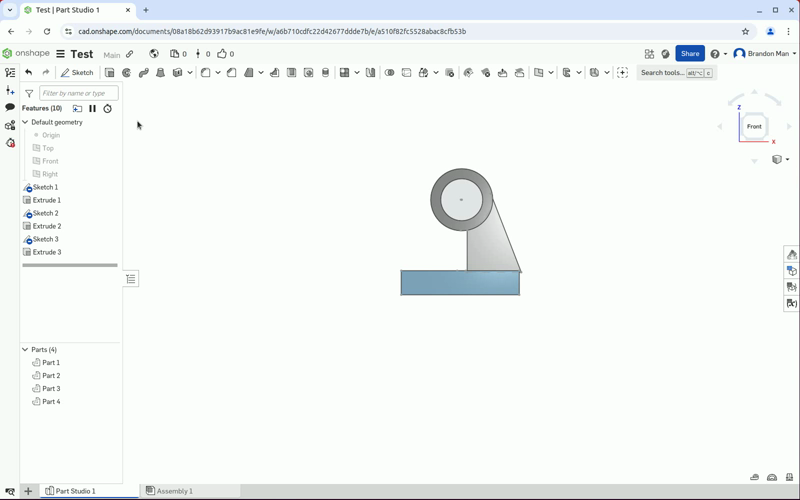
key(shift+h)
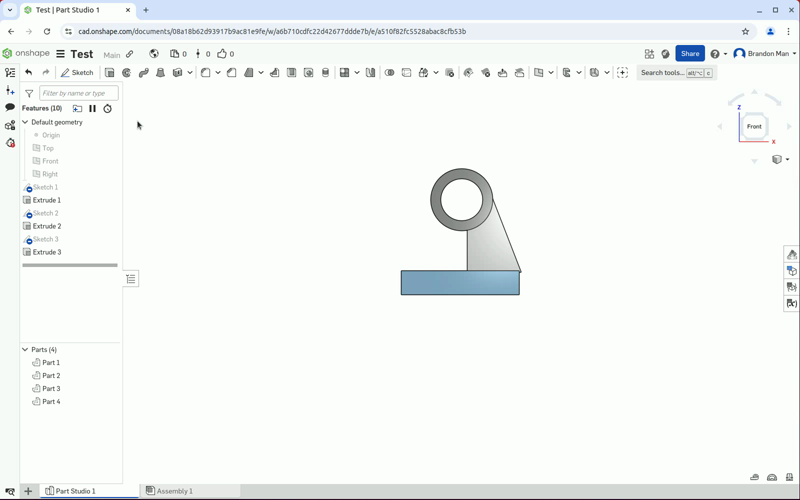
mouse_move(73, 189)
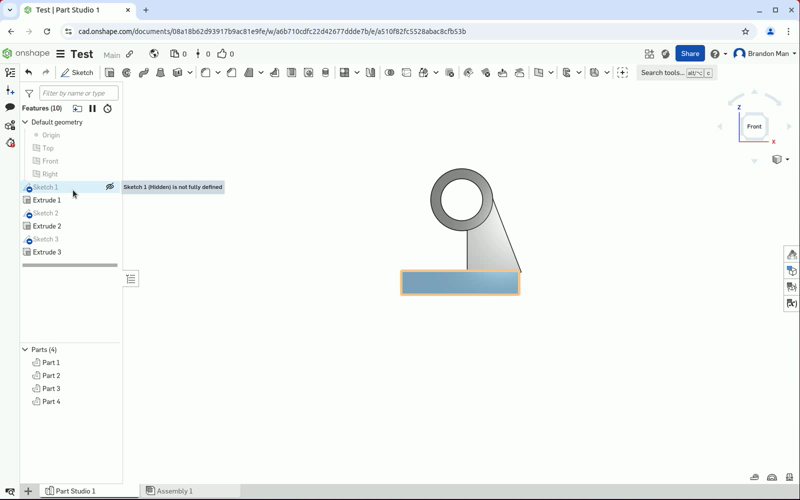
click(73, 189)
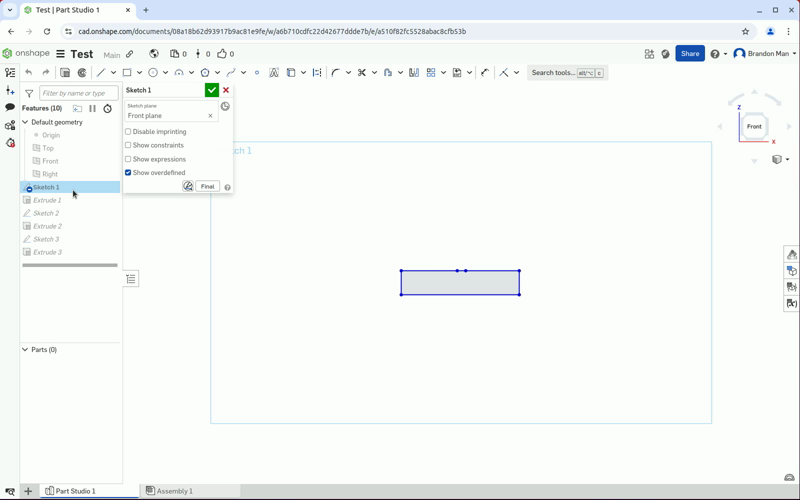
mouse_move(229, 92)
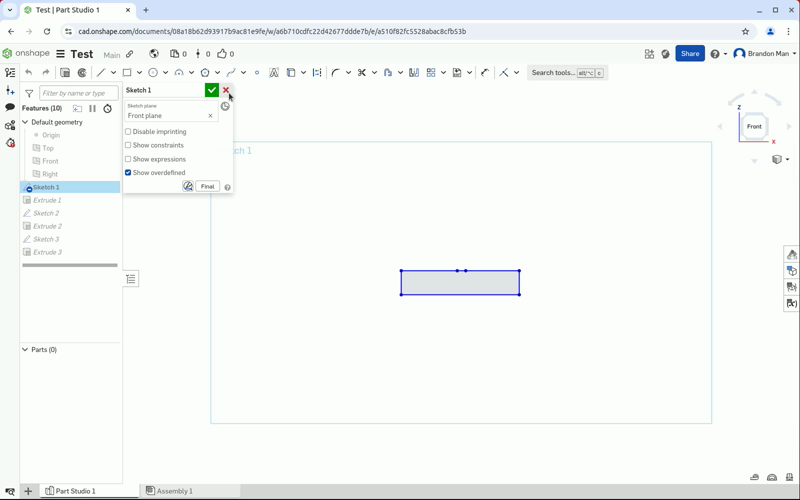
click(229, 92)
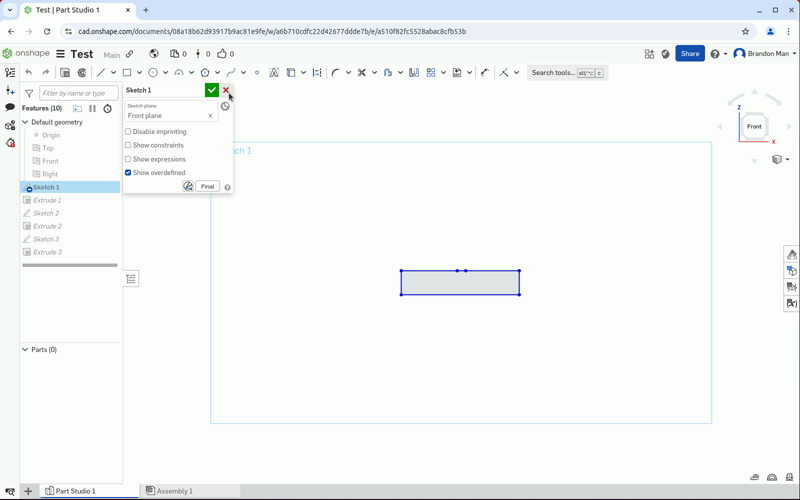
key(shift+s)
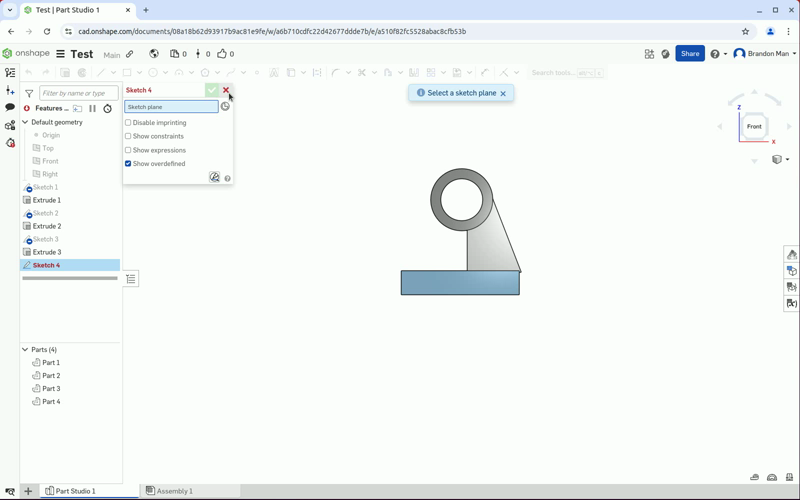
mouse_move(73, 163)
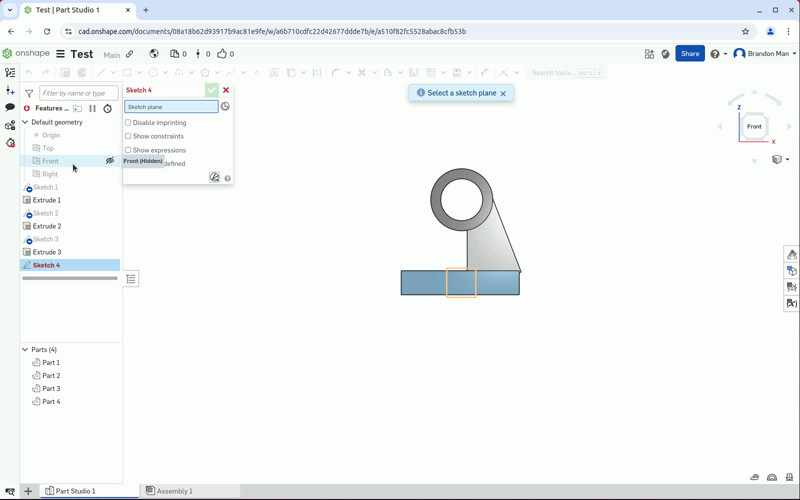
click(73, 163)
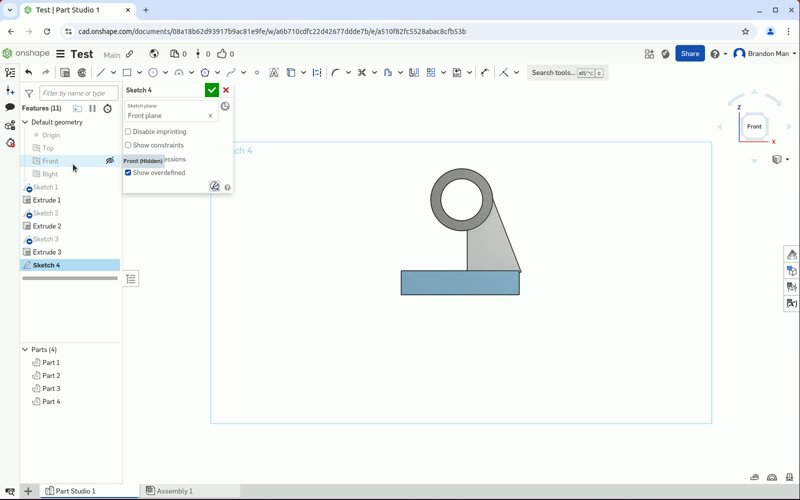
mouse_move(73, 352)
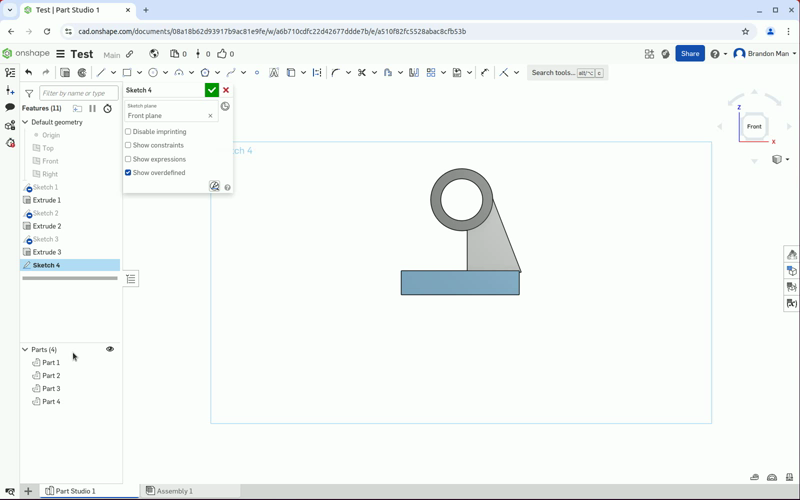
key(y)
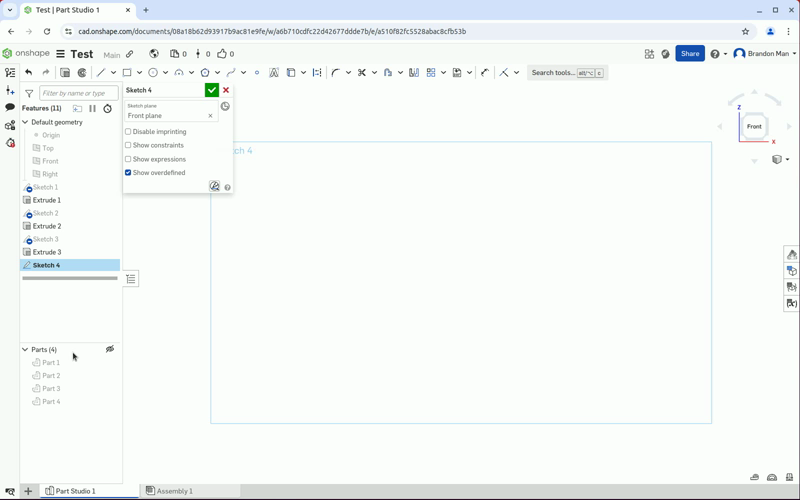
key(l)
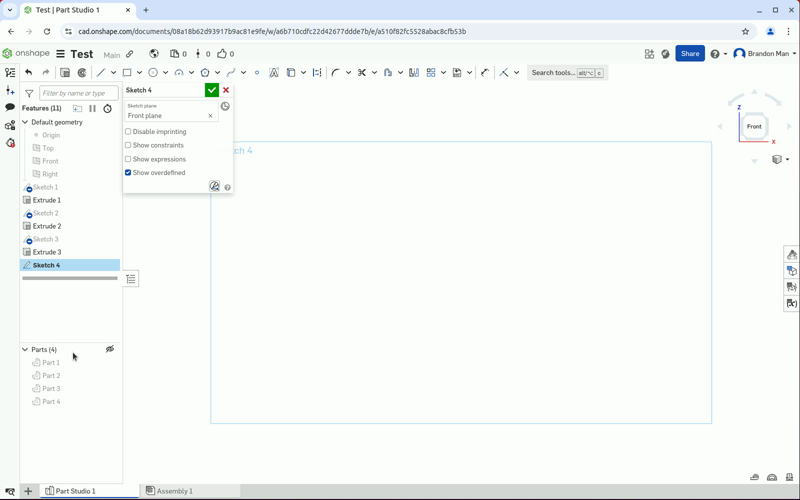
key_down(shift)
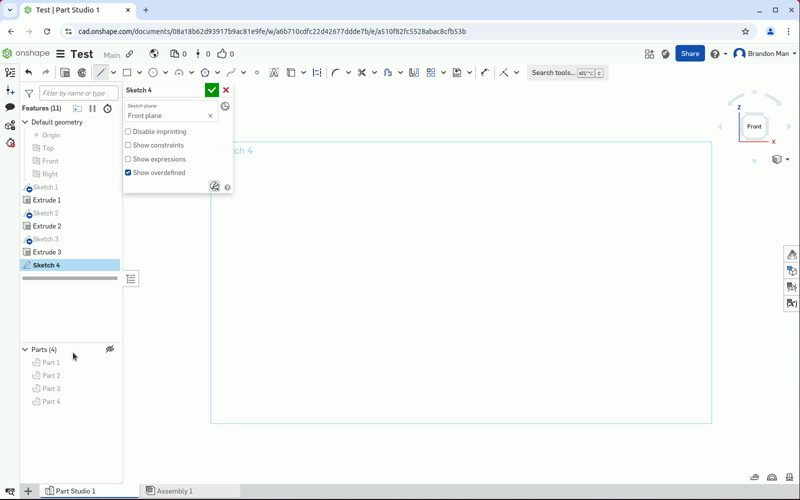
mouse_move(401, 271)
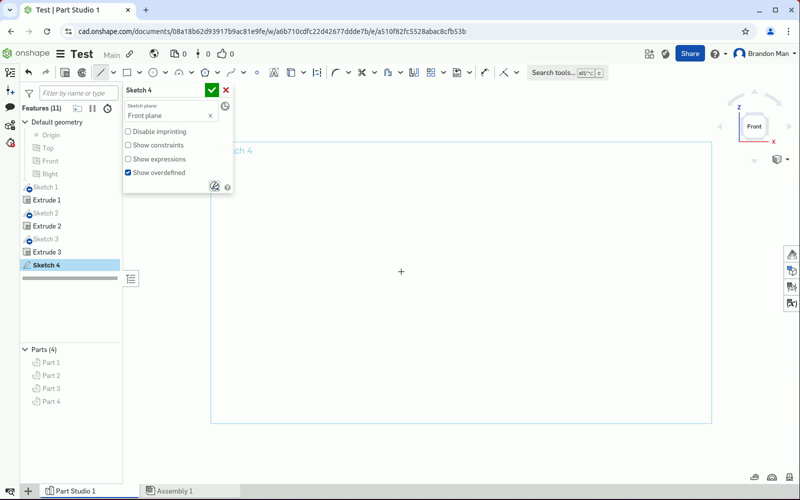
click(401, 271)
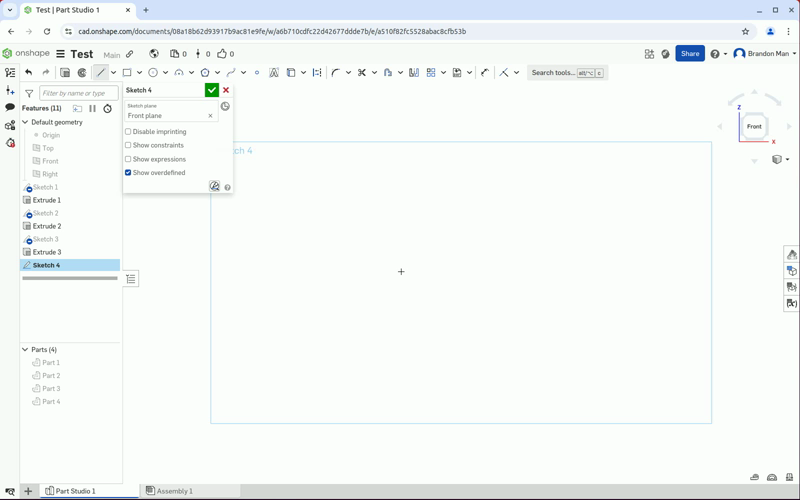
key_up(shift)
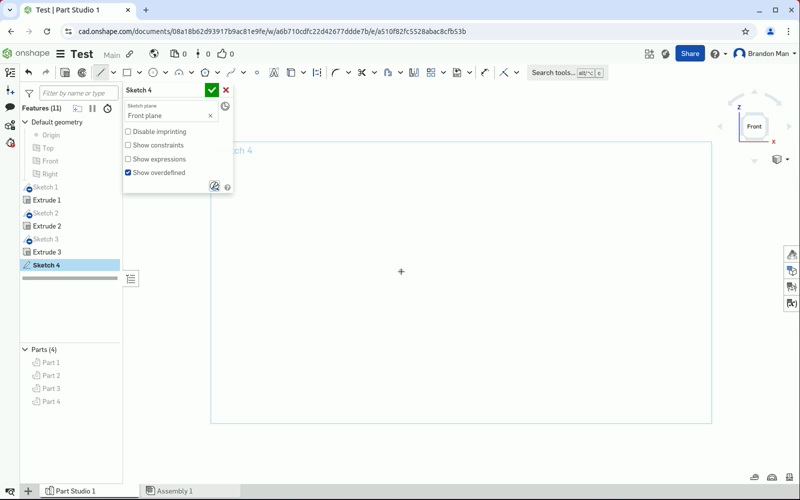
key_down(shift)
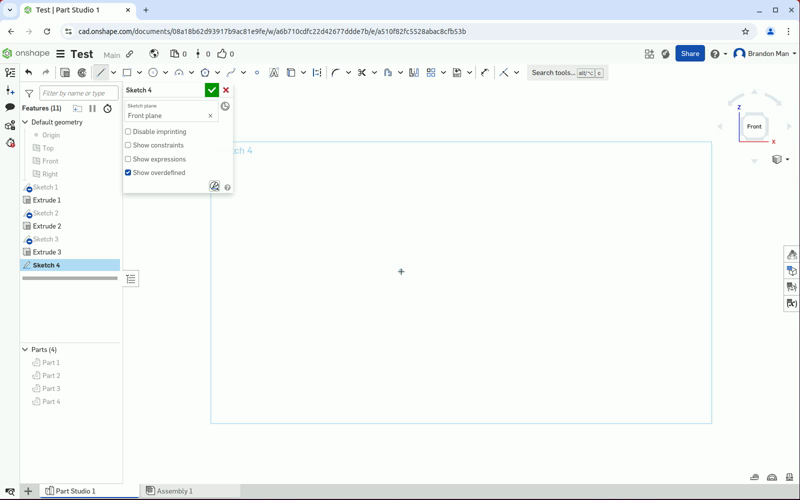
mouse_move(431, 271)
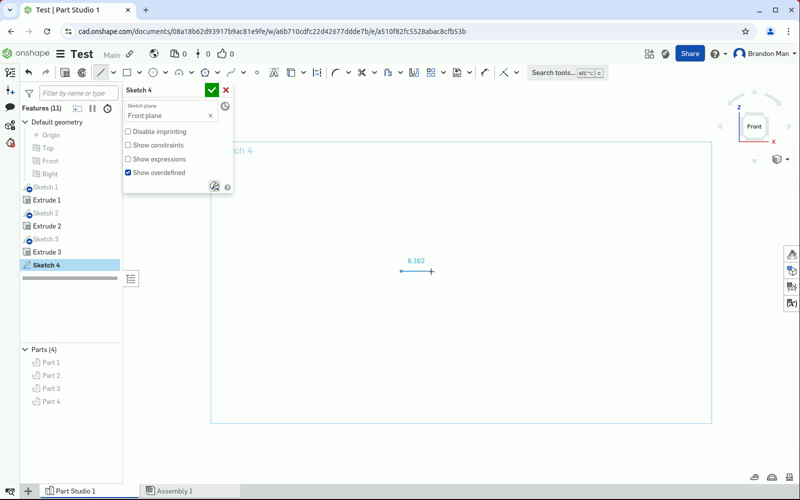
mouse_move(457, 271)
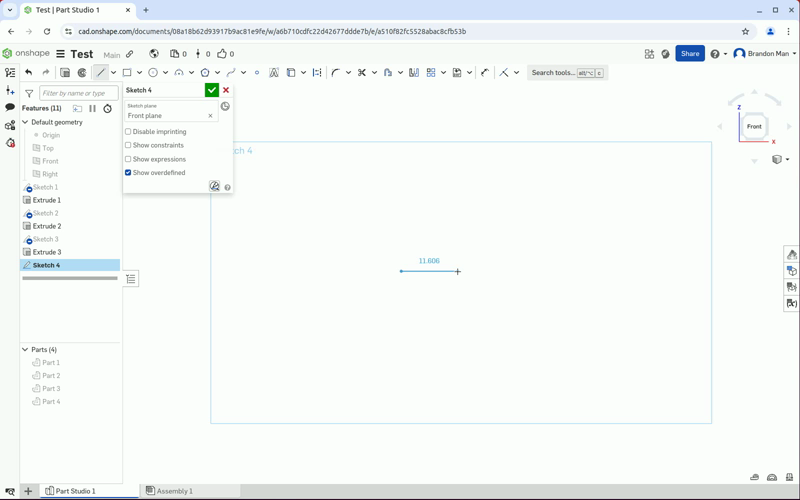
click(457, 271)
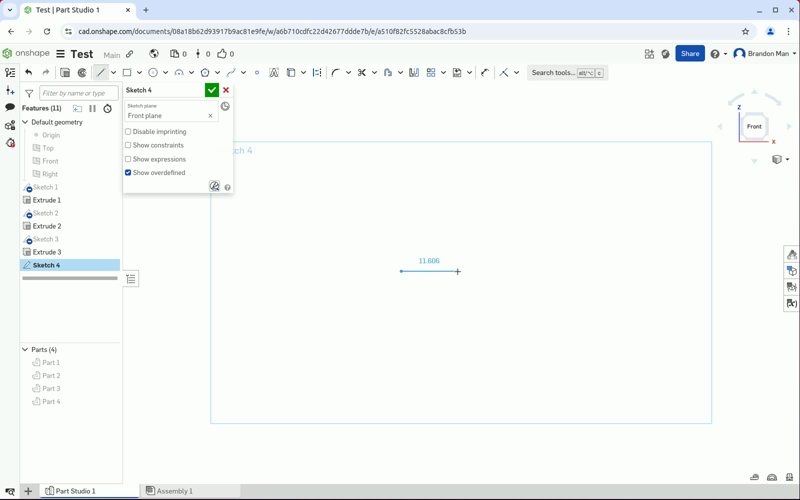
key_up(shift)
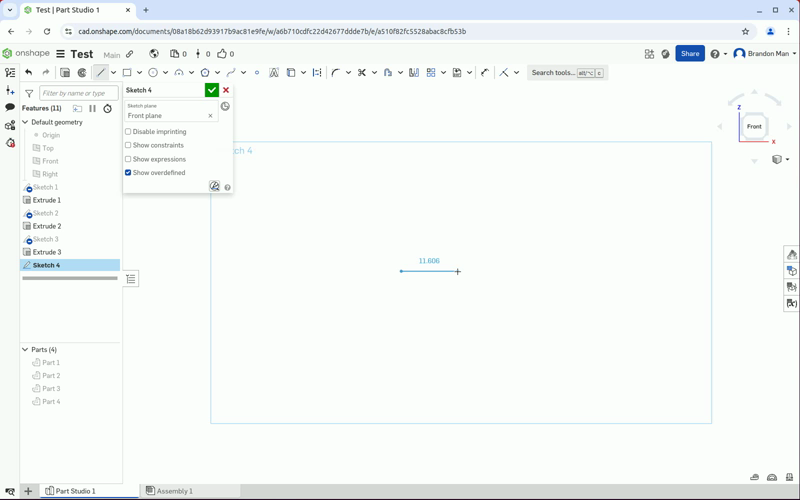
key_down(shift)
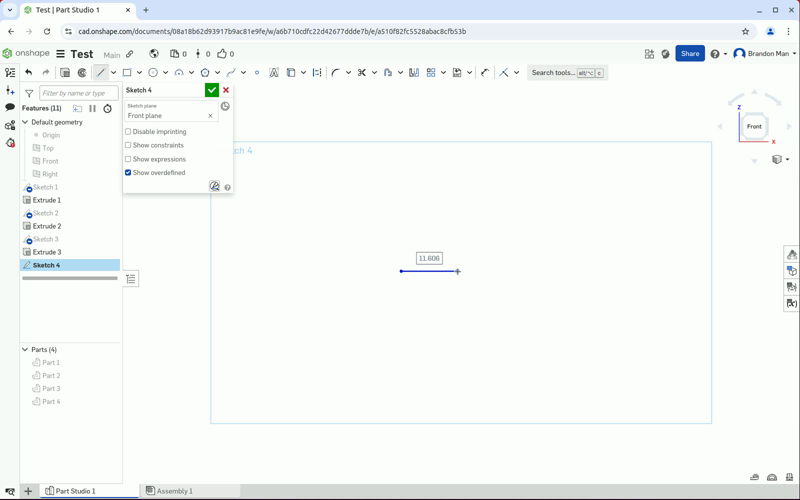
mouse_move(487, 271)
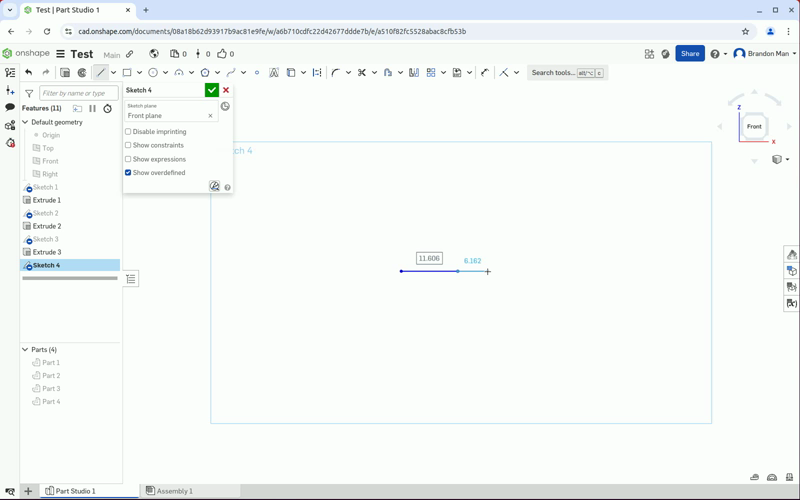
mouse_move(457, 229)
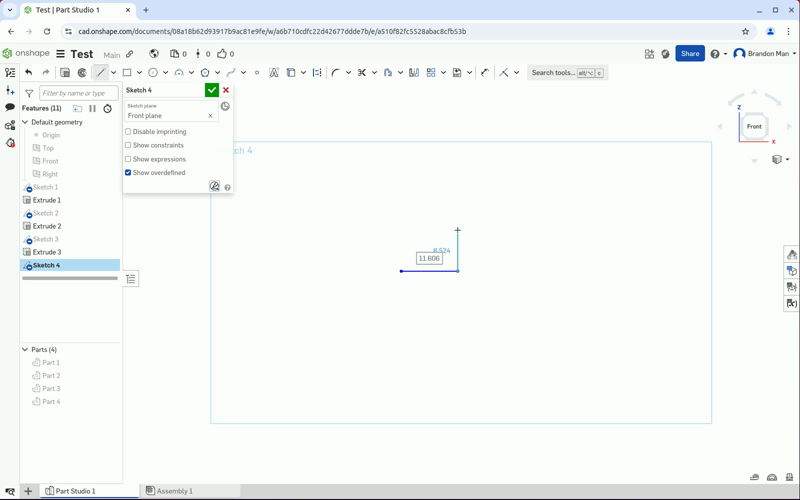
click(457, 229)
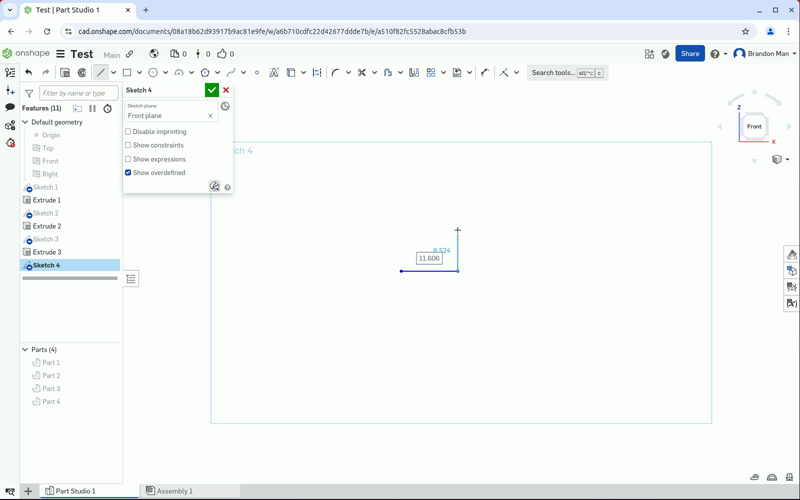
key_up(shift)
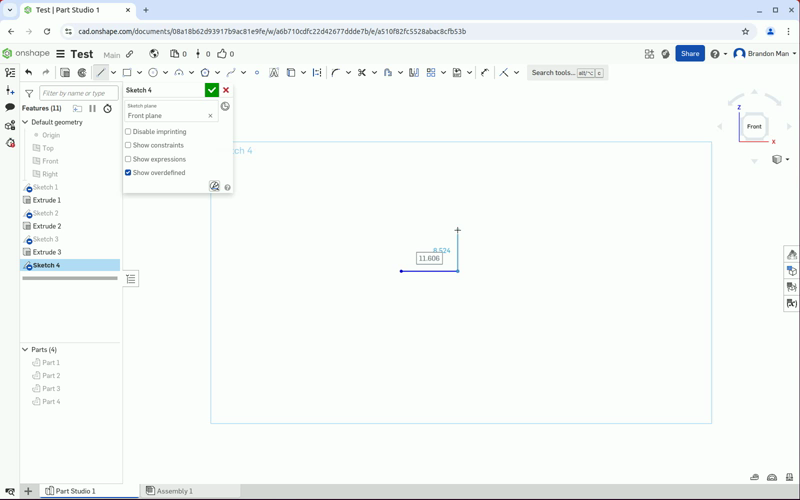
key_down(shift)
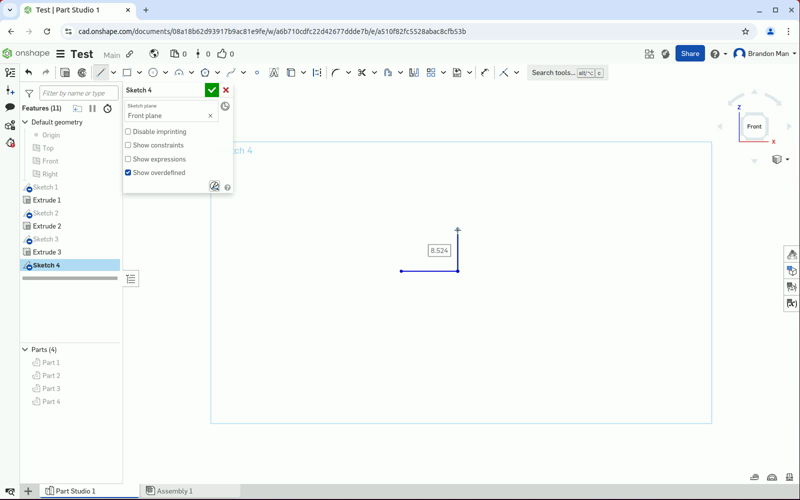
mouse_move(487, 229)
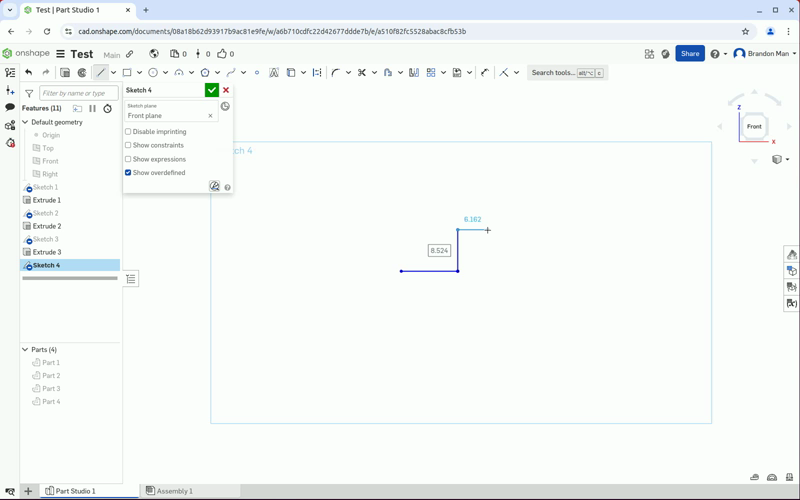
mouse_move(460, 229)
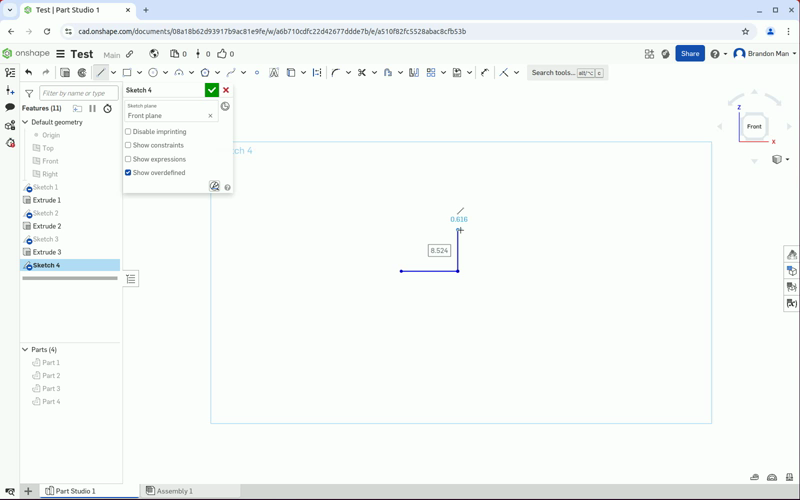
scroll(6)
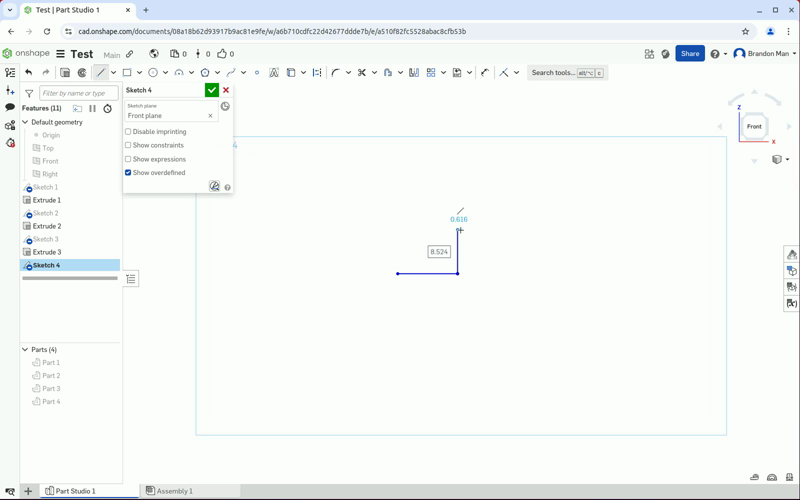
scroll(6)
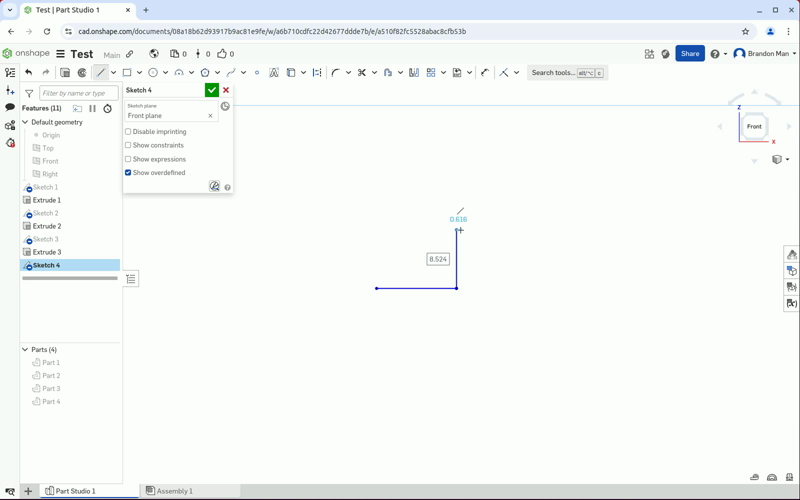
scroll(6)
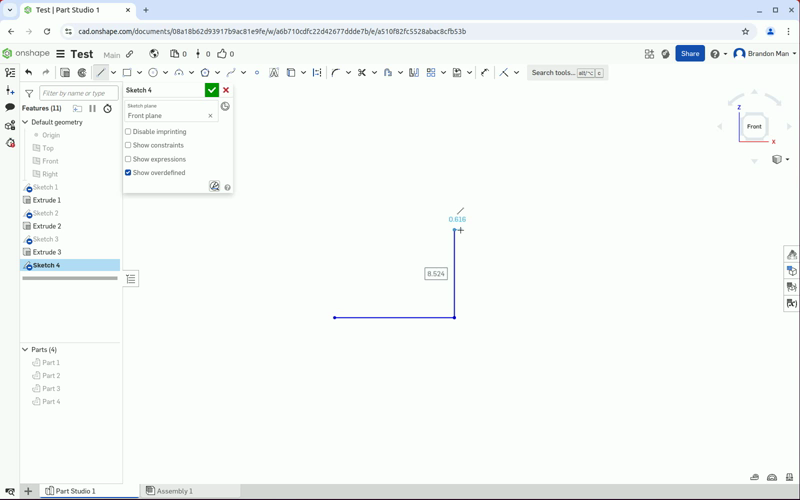
scroll(6)
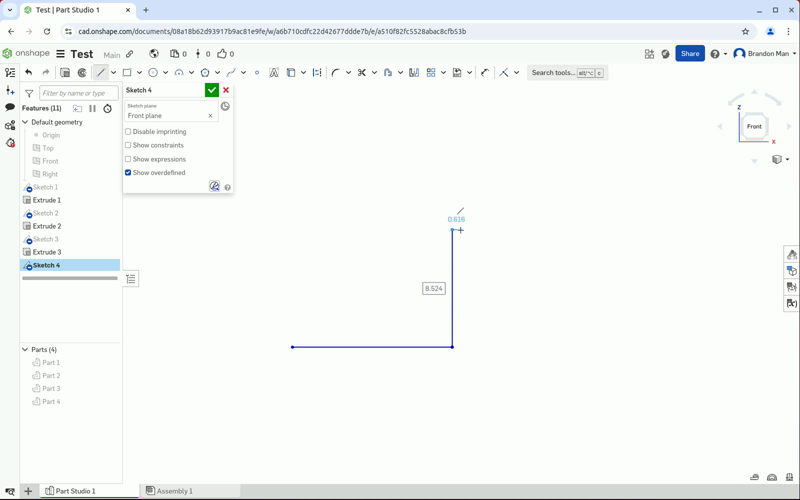
scroll(6)
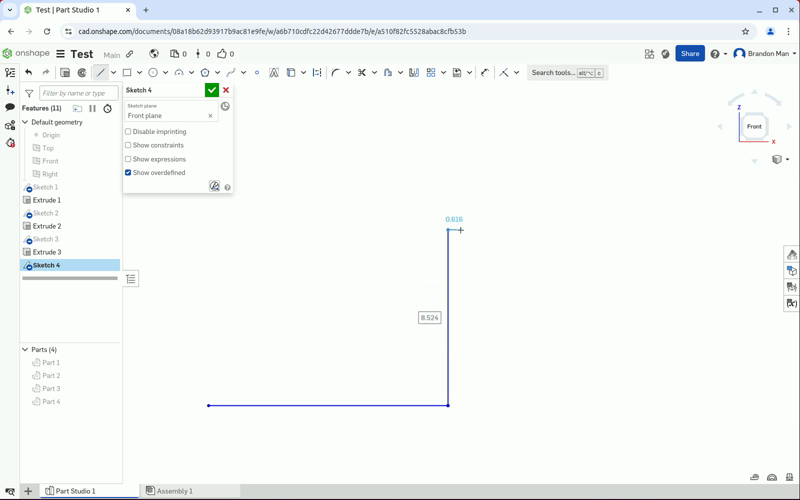
scroll(6)
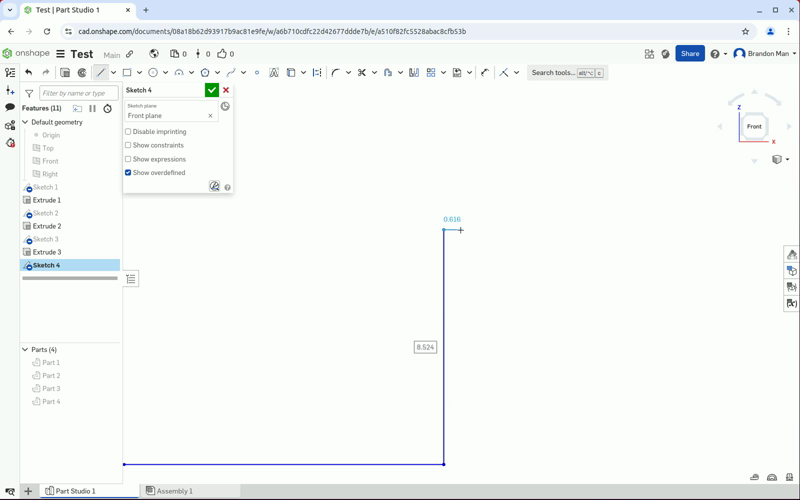
scroll(6)
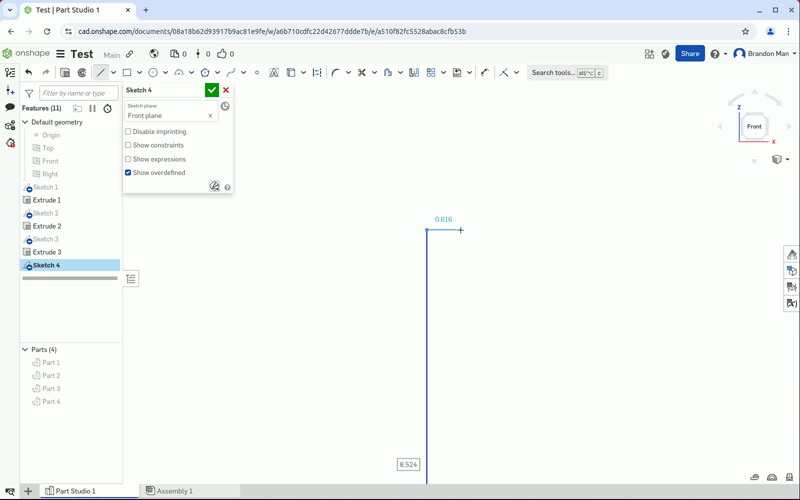
click(460, 229)
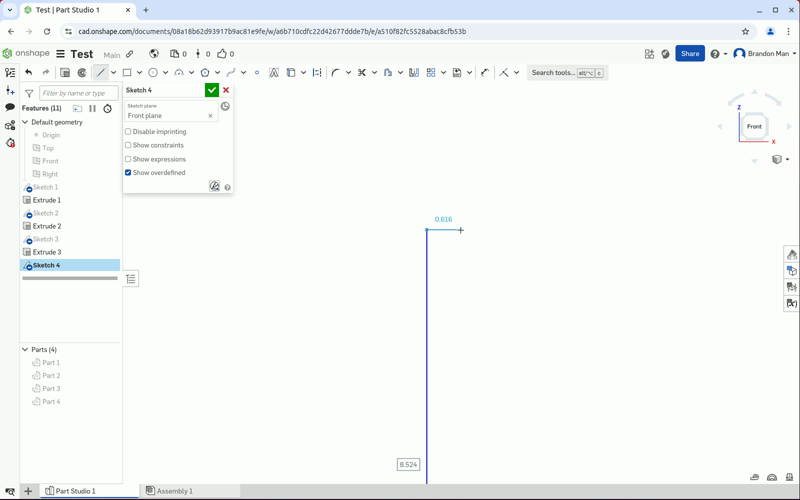
scroll(-6)
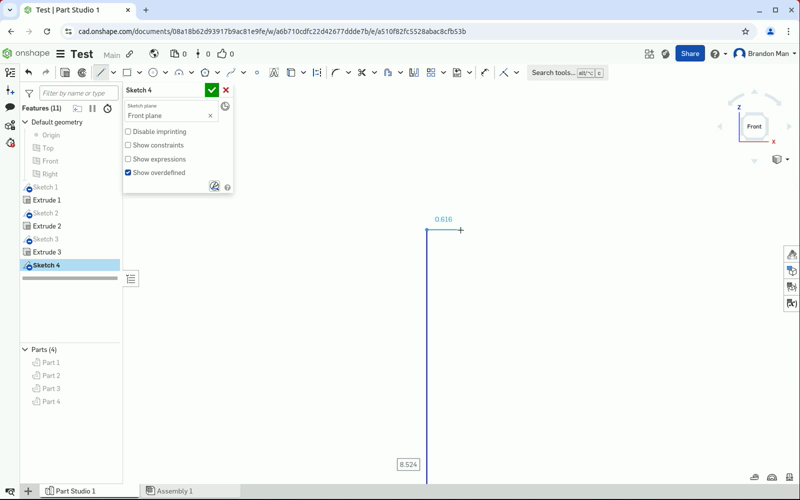
scroll(-6)
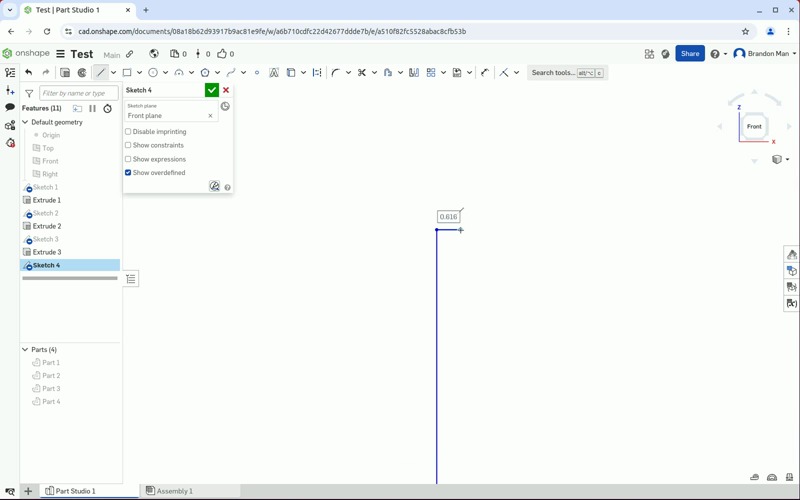
scroll(-6)
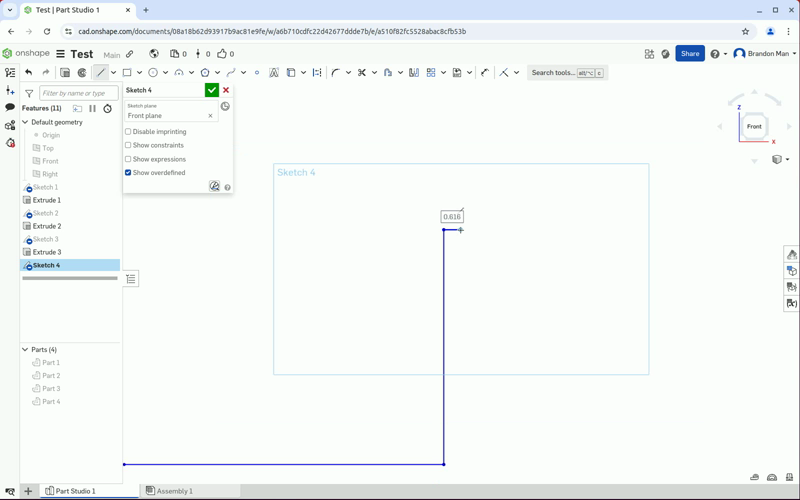
scroll(-6)
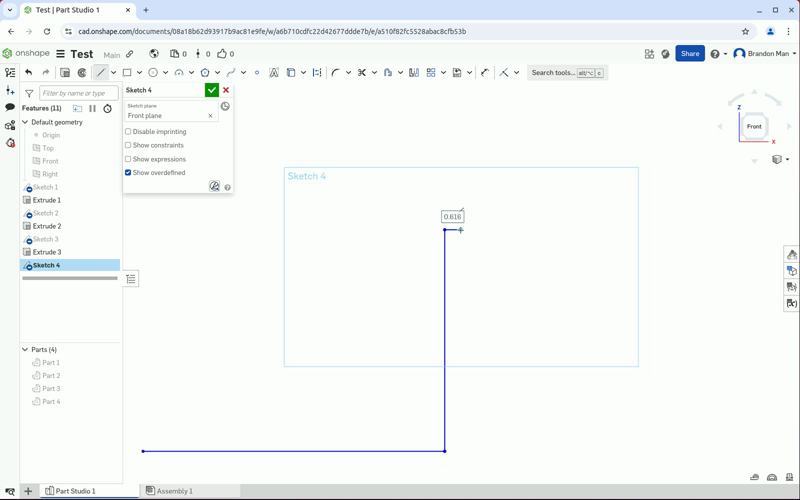
scroll(-6)
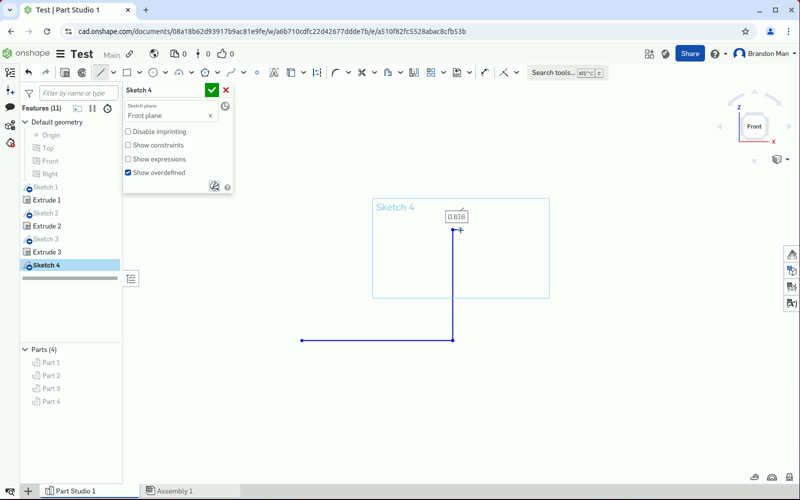
scroll(-6)
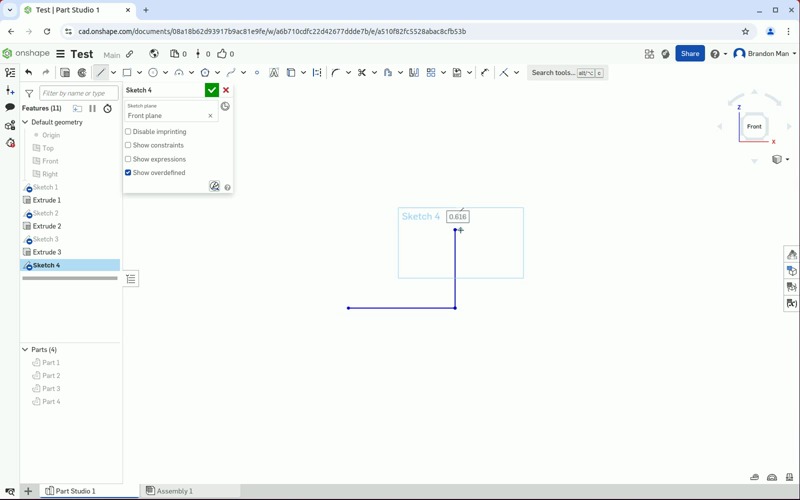
scroll(-6)
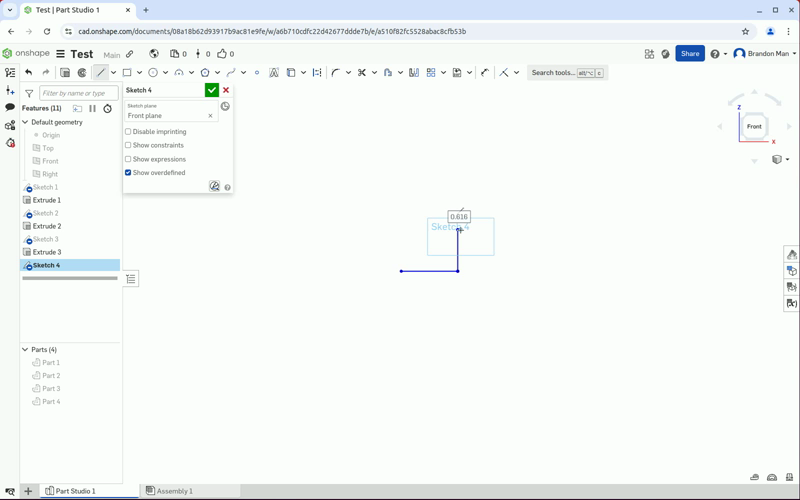
key_up(shift)
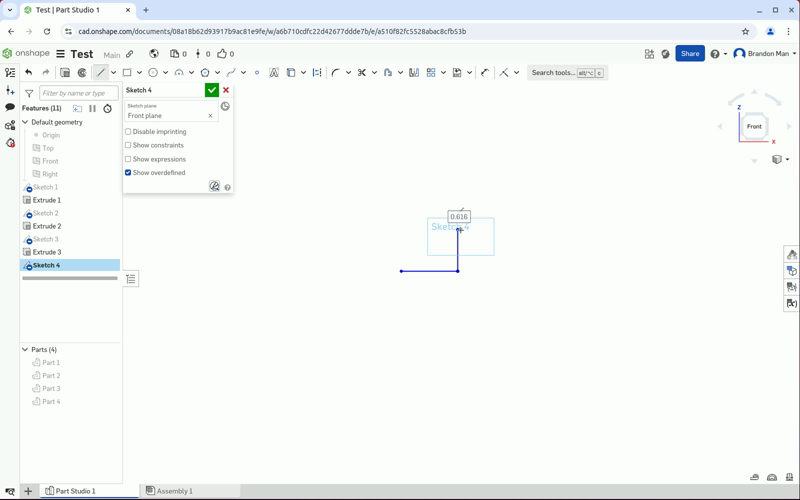
key(esc)
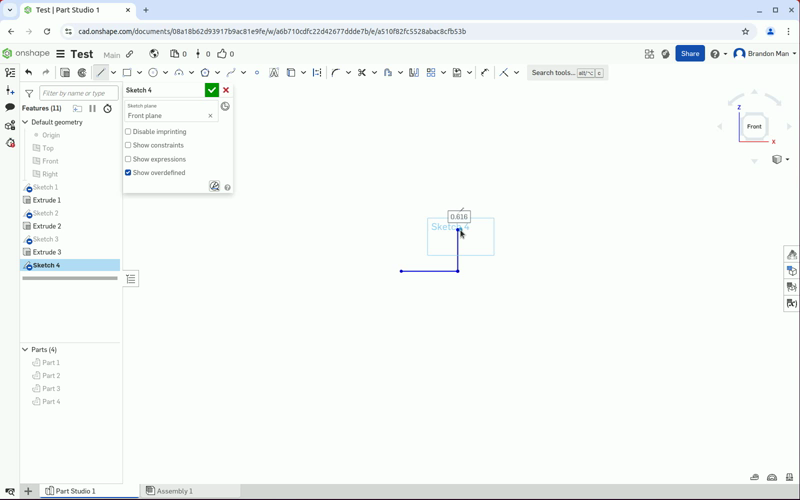
key(a)
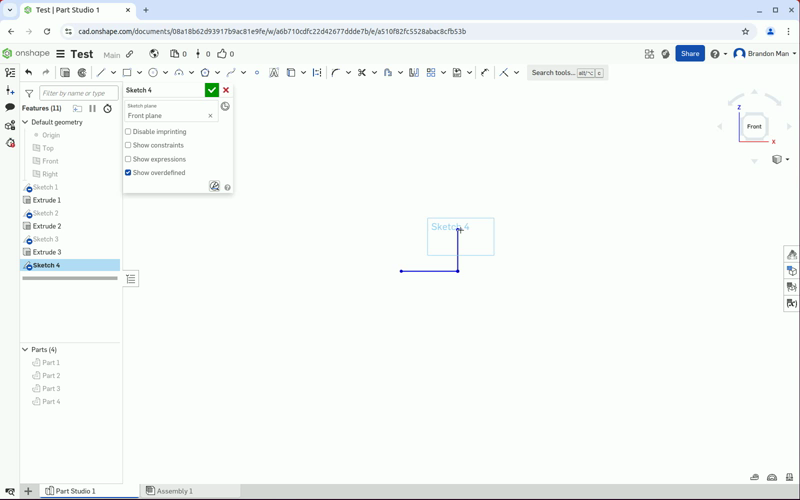
mouse_move(460, 229)
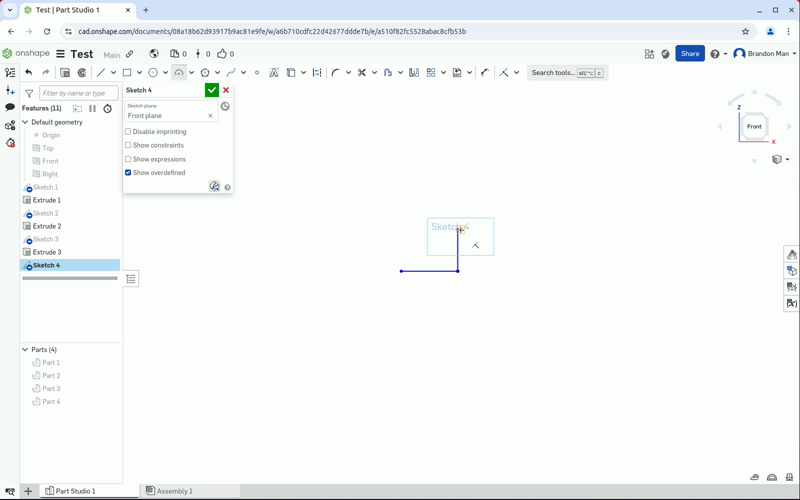
scroll(6)
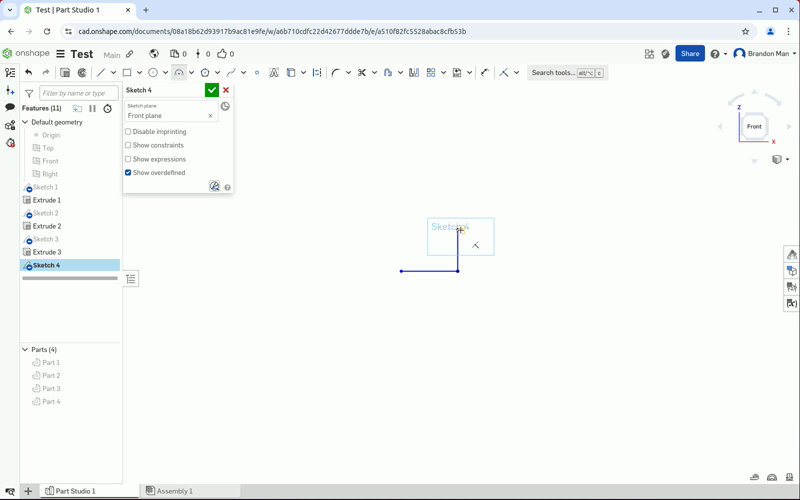
scroll(6)
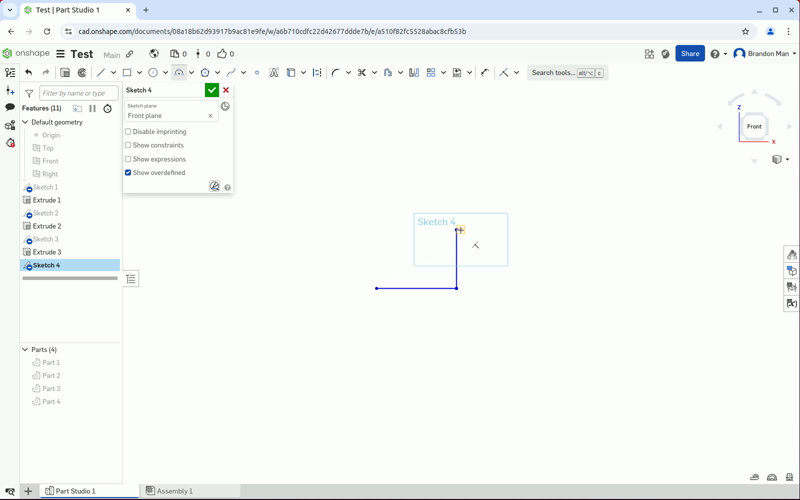
scroll(6)
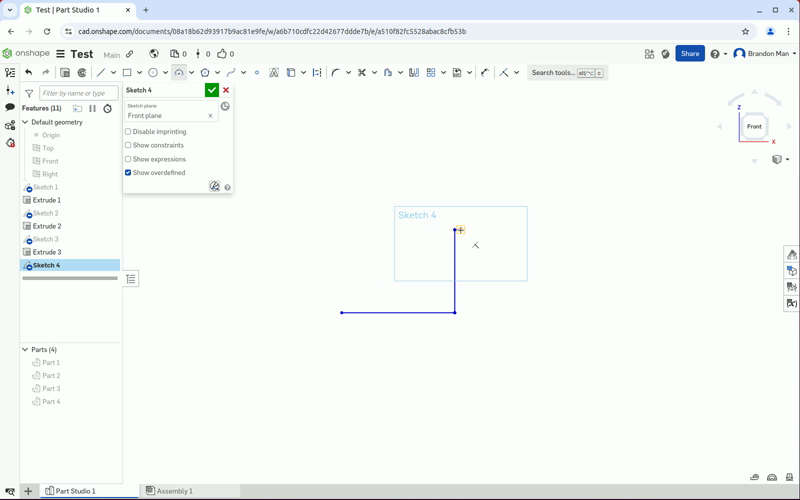
scroll(6)
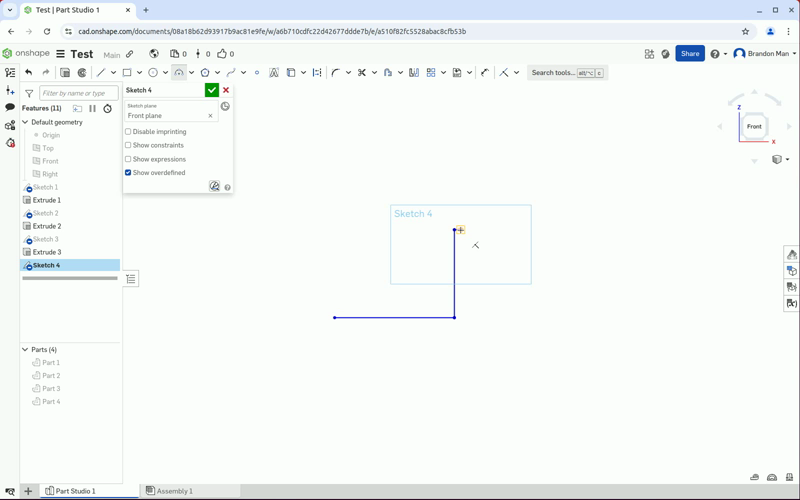
scroll(6)
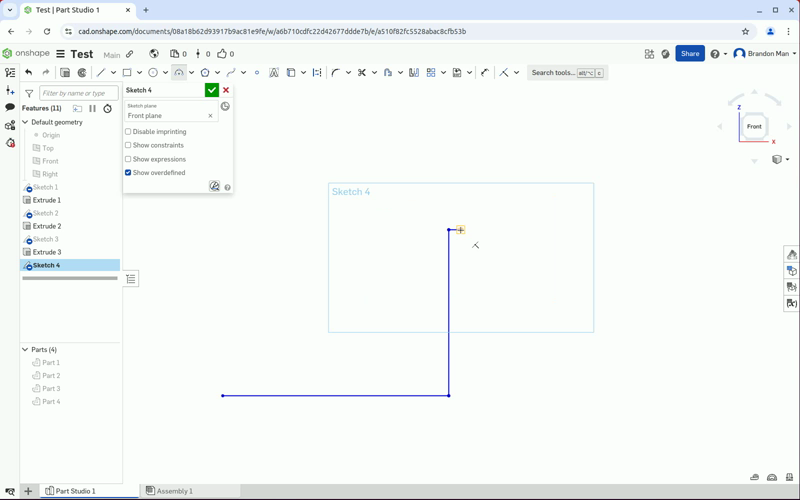
scroll(6)
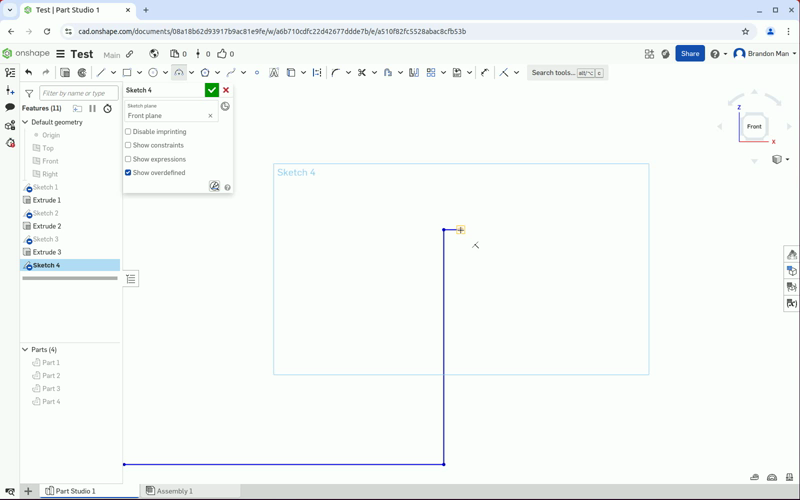
scroll(6)
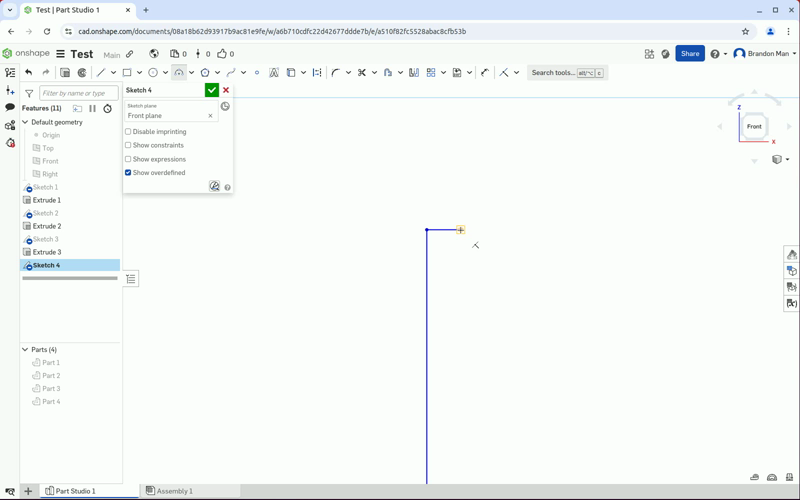
click(460, 229)
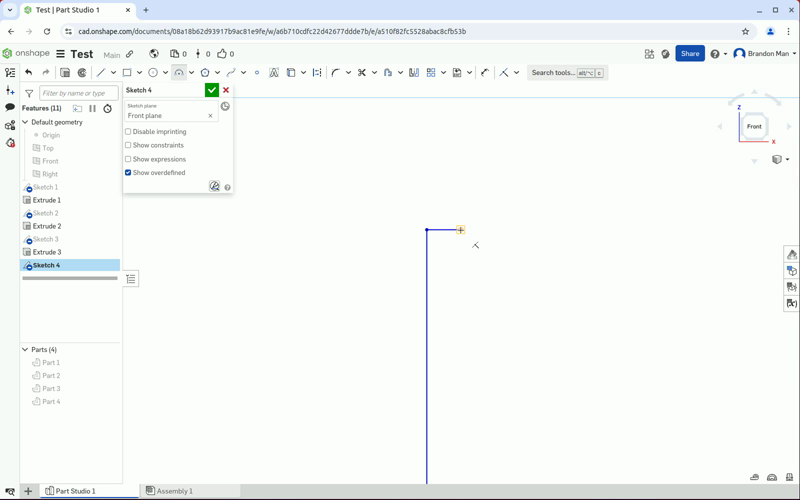
scroll(-6)
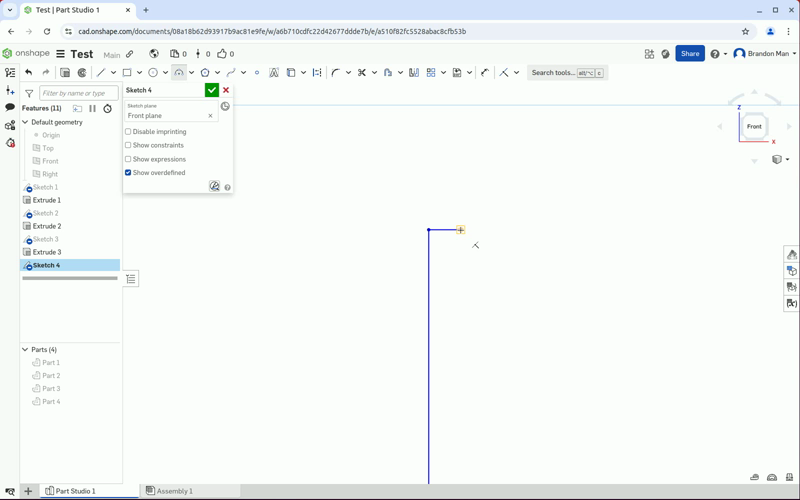
scroll(-6)
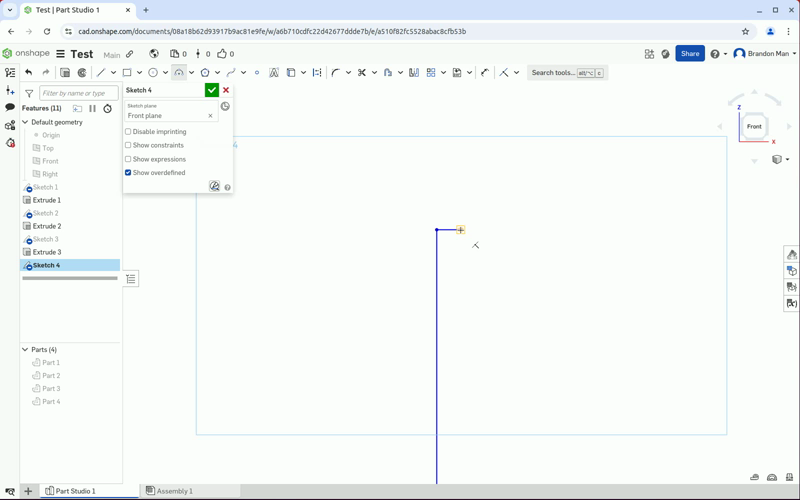
scroll(-6)
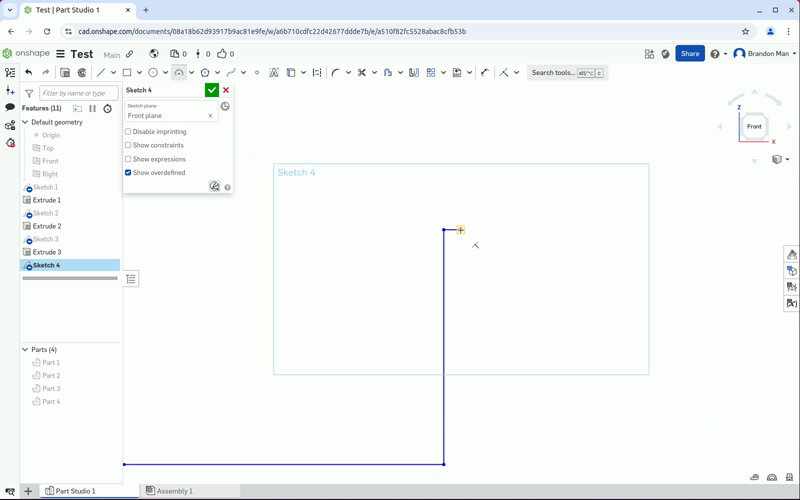
scroll(-6)
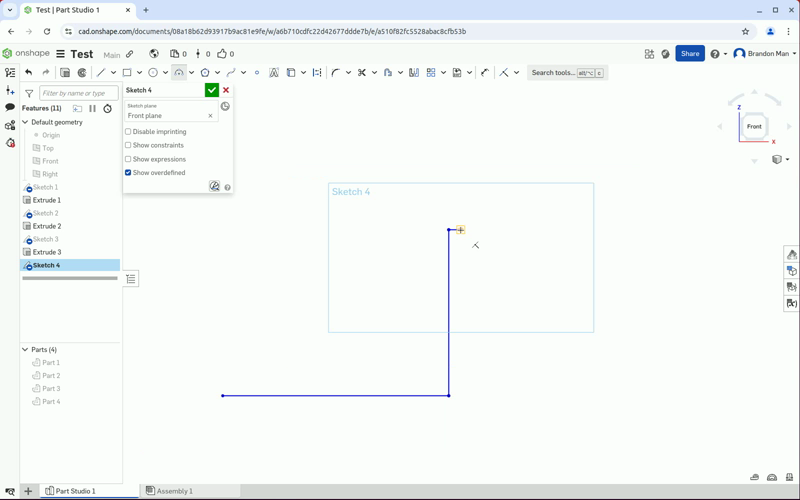
scroll(-6)
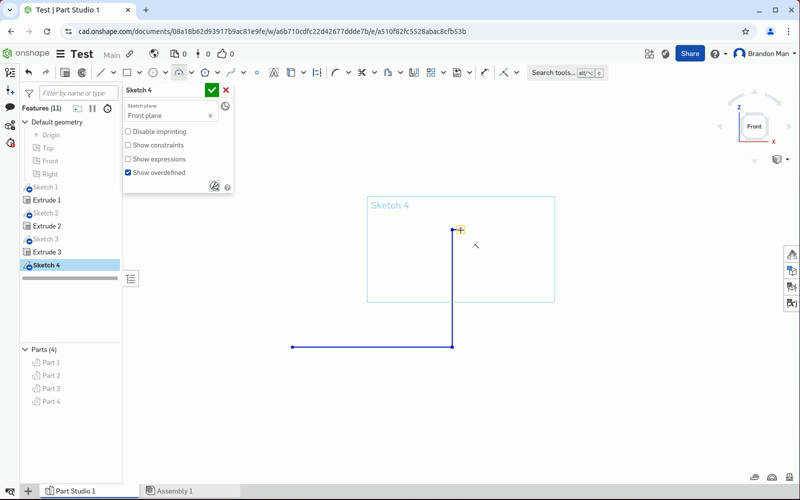
scroll(-6)
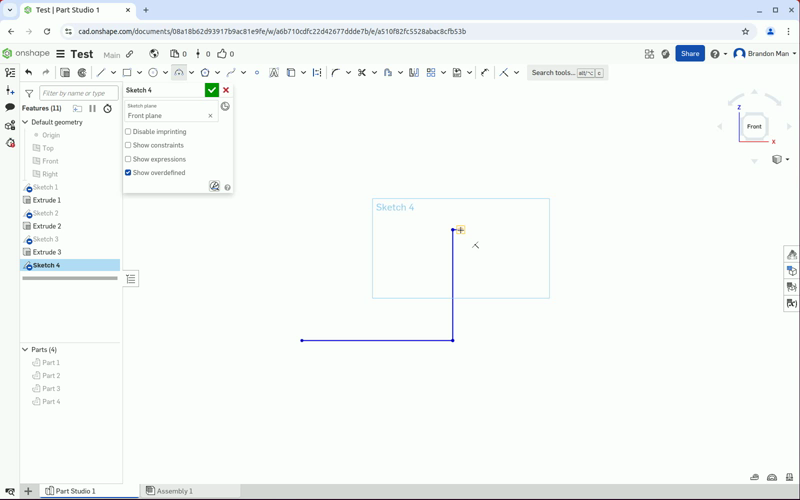
scroll(-6)
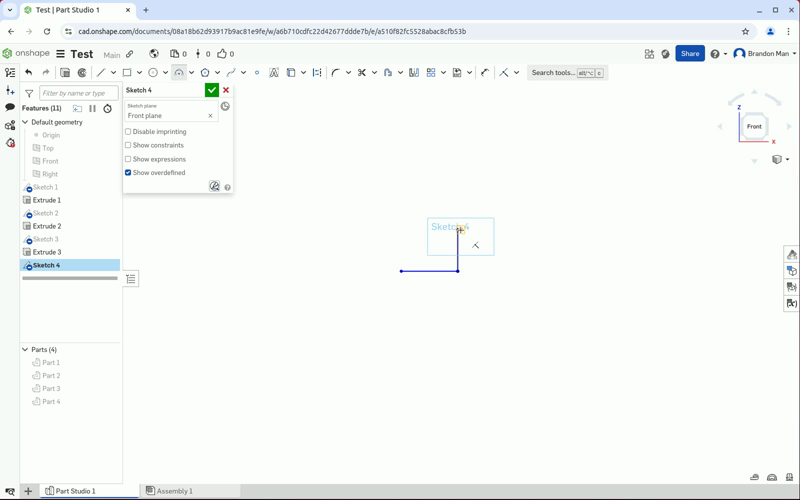
key_down(shift)
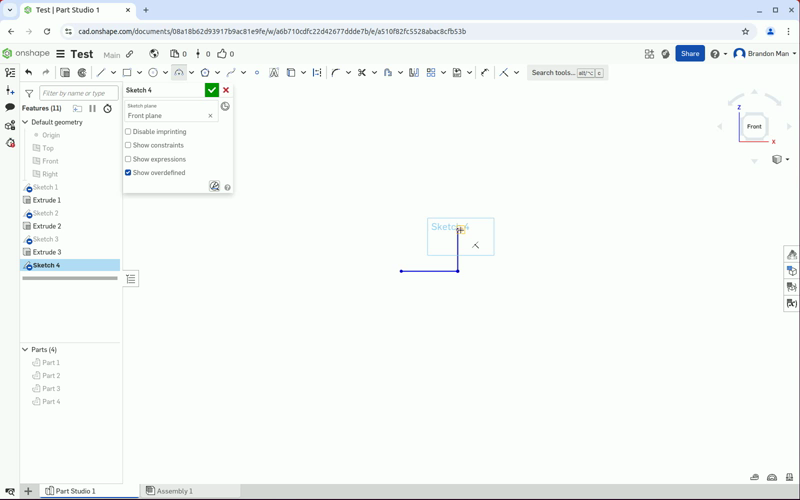
mouse_move(431, 193)
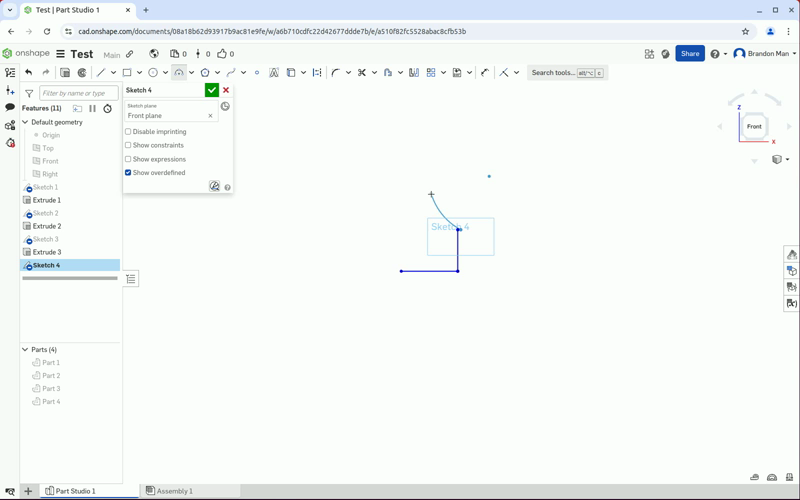
click(431, 193)
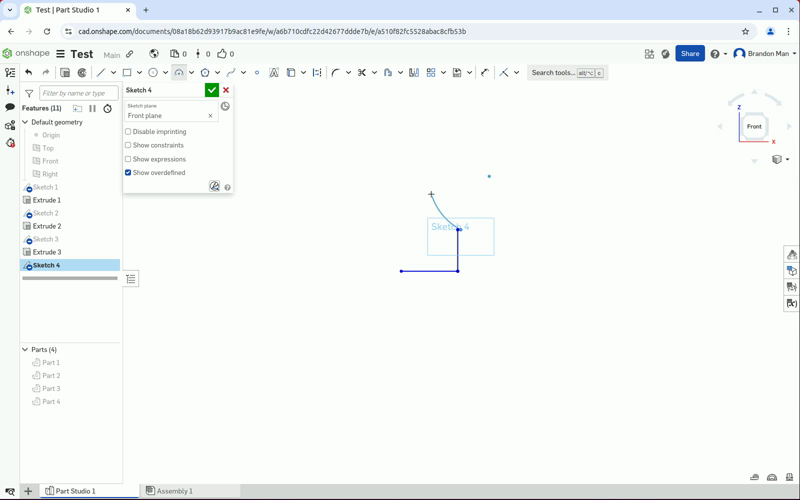
mouse_move(437, 218)
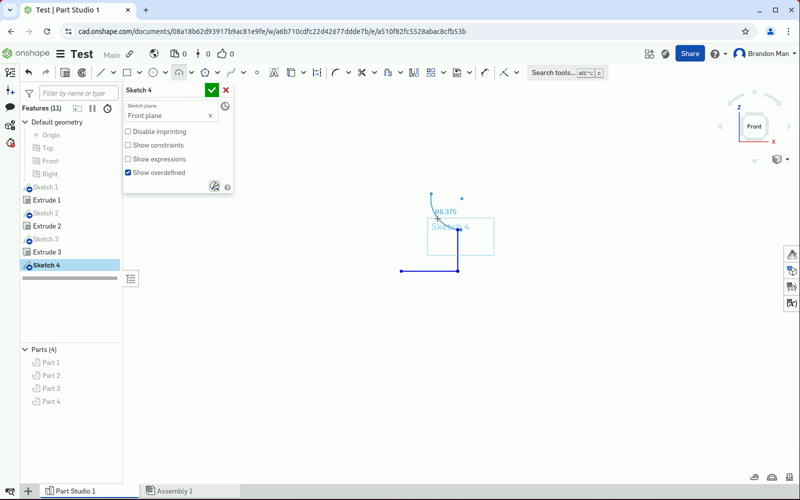
click(437, 218)
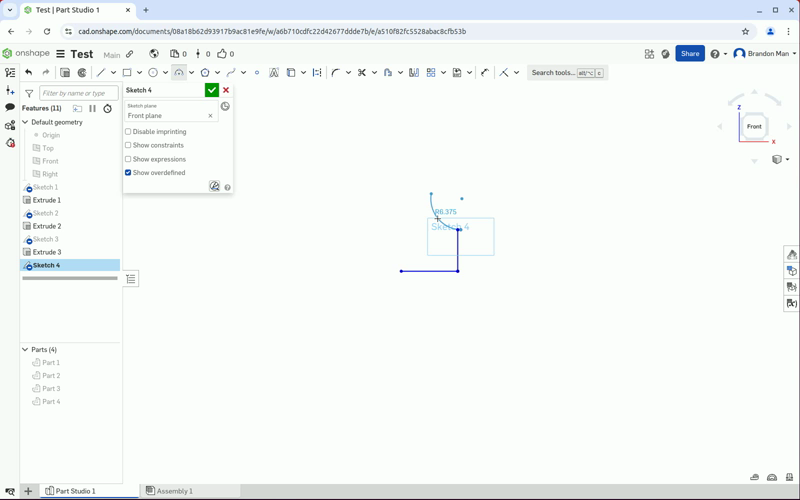
key_up(shift)
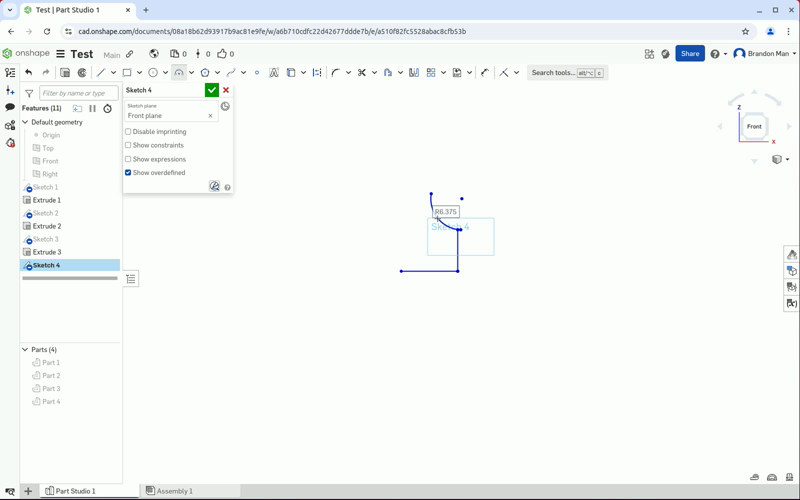
key(esc)
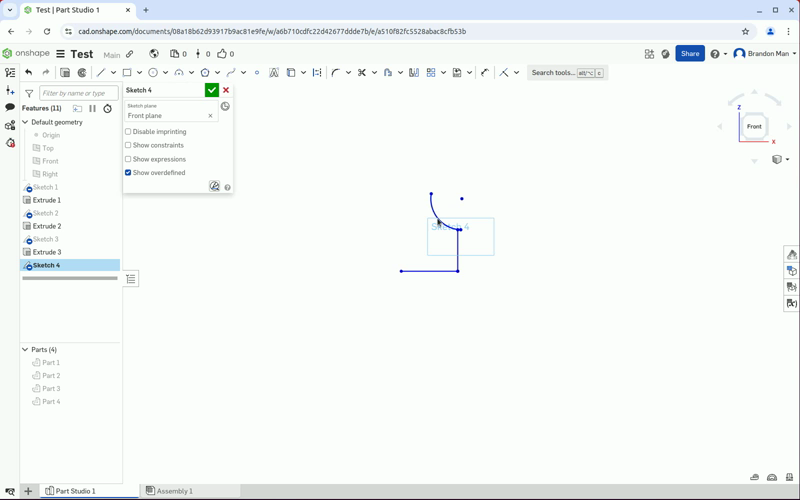
key(l)
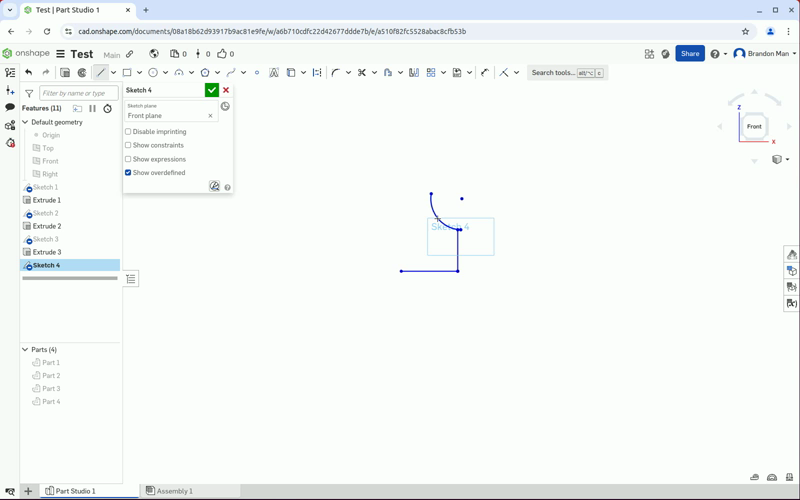
mouse_move(431, 193)
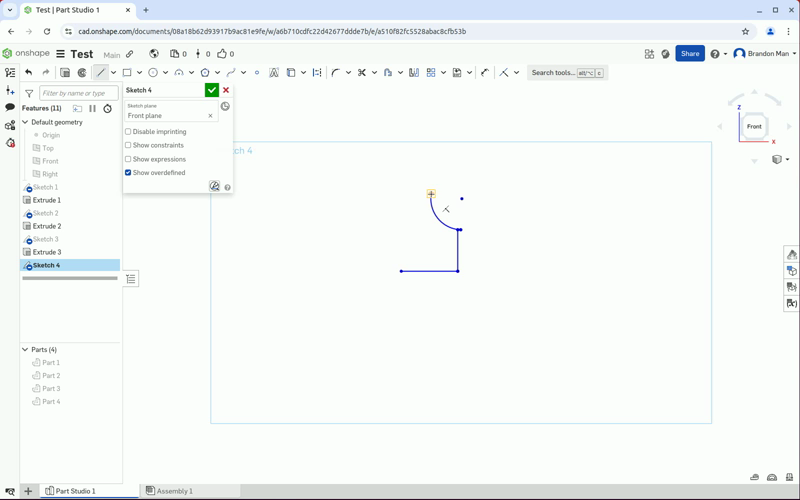
click(431, 193)
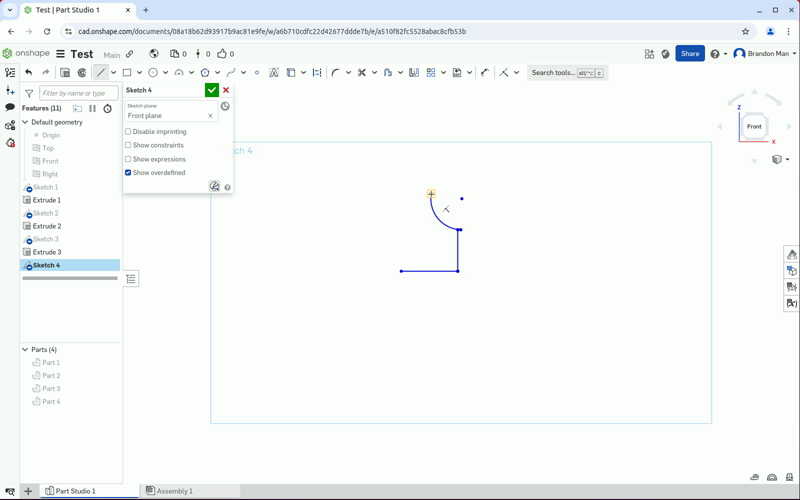
key_down(shift)
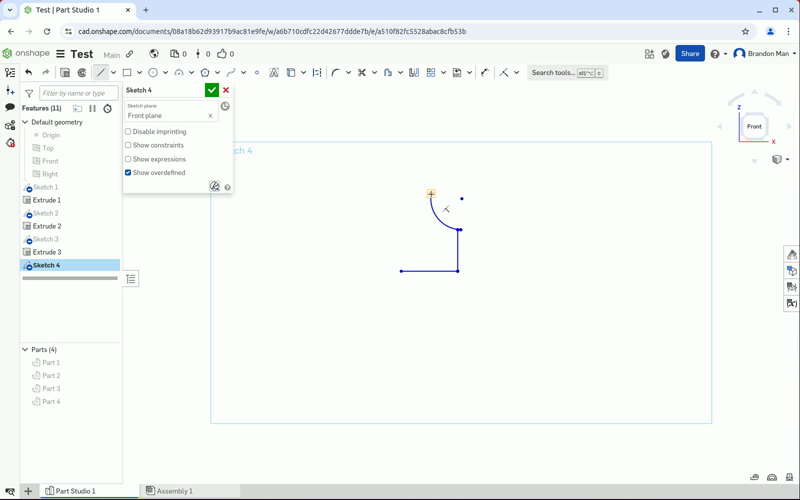
mouse_move(401, 271)
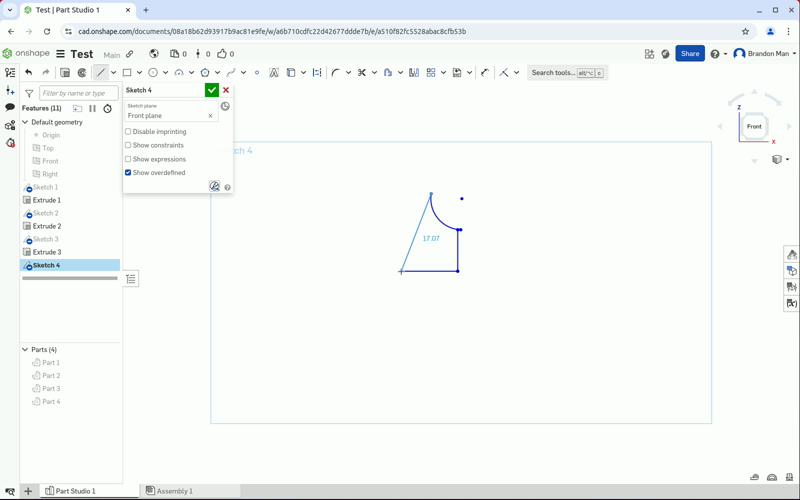
key_up(shift)
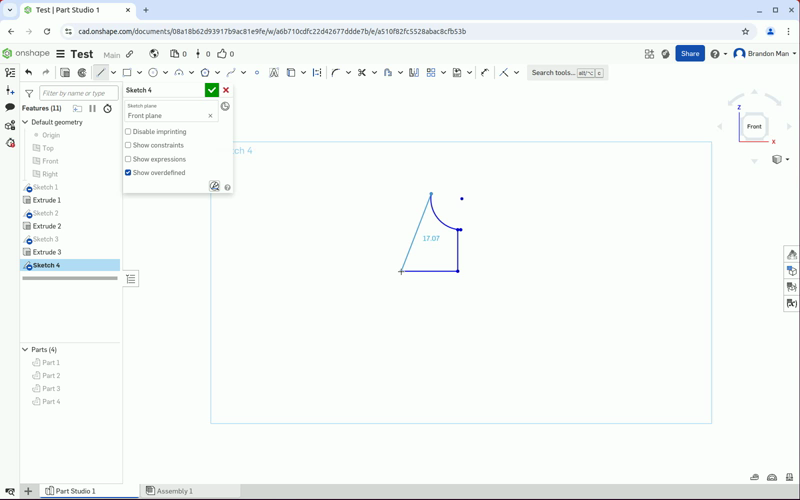
click(401, 271)
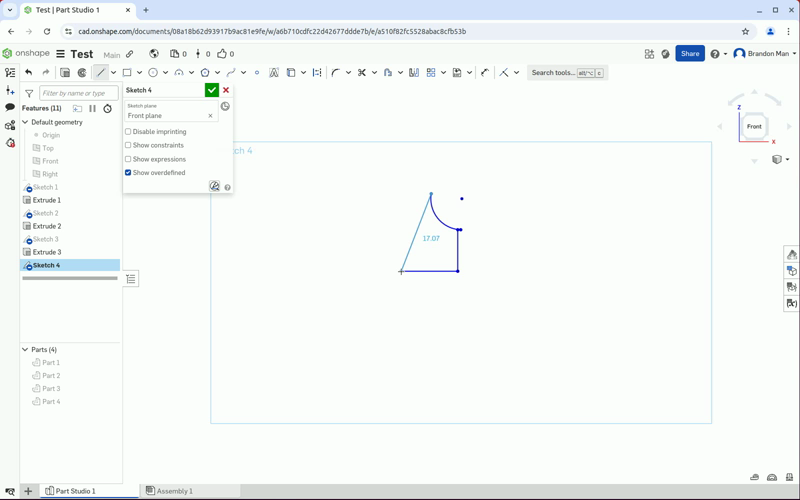
key(esc)
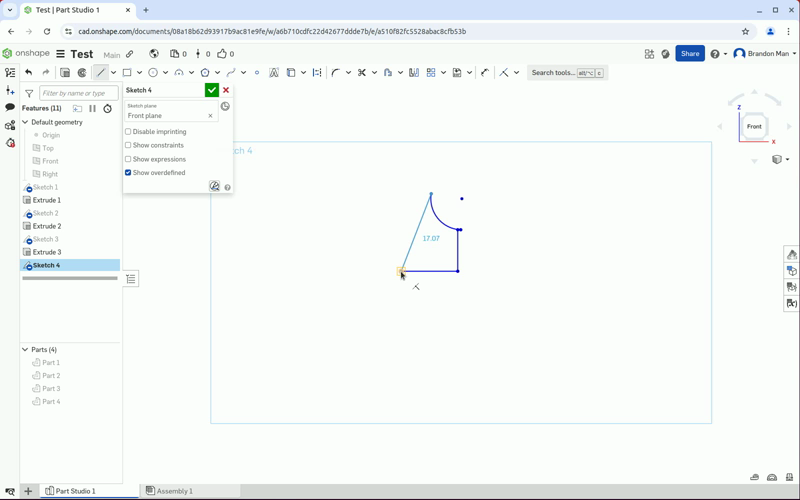
mouse_move(416, 237)
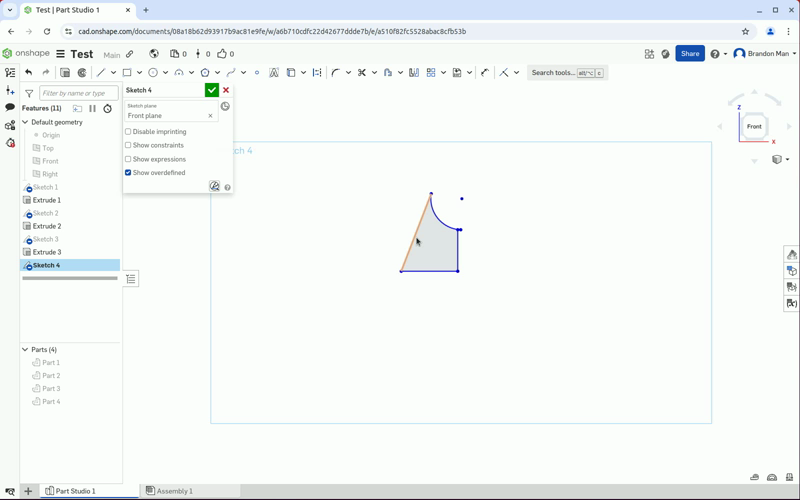
click(416, 237)
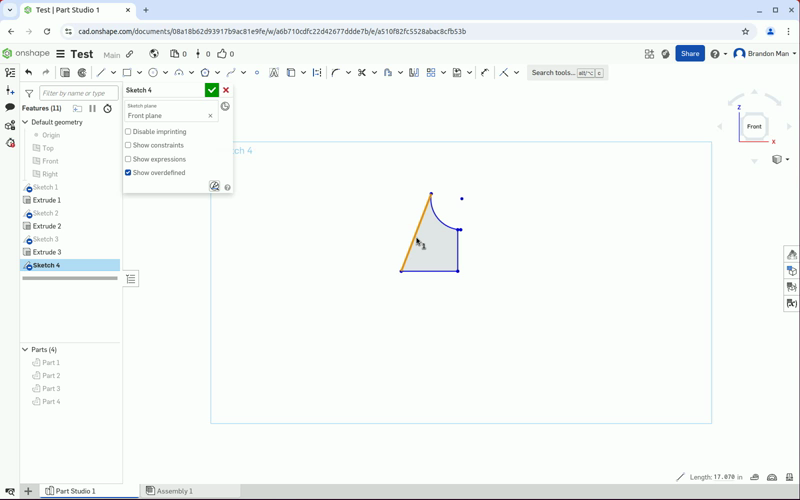
mouse_move(73, 352)
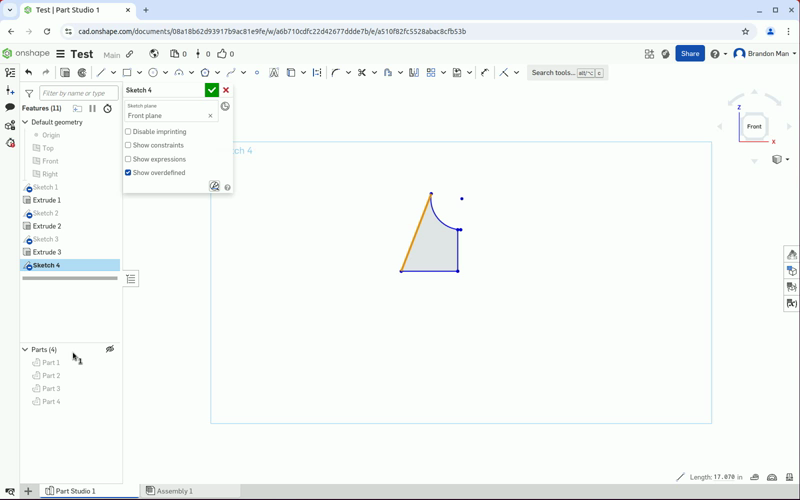
key(shift+y)
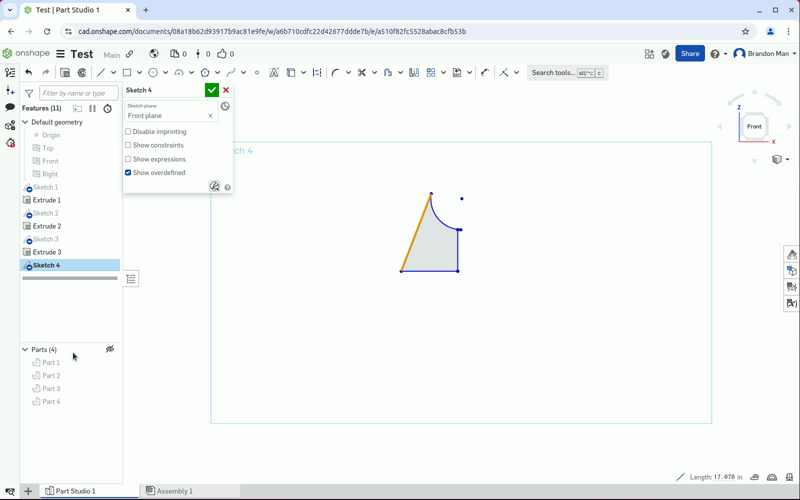
key(shift+e)
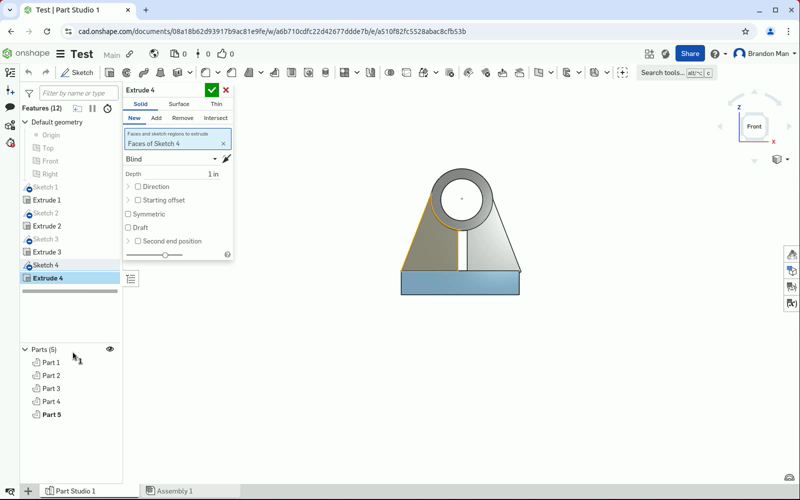
mouse_move(143, 106)
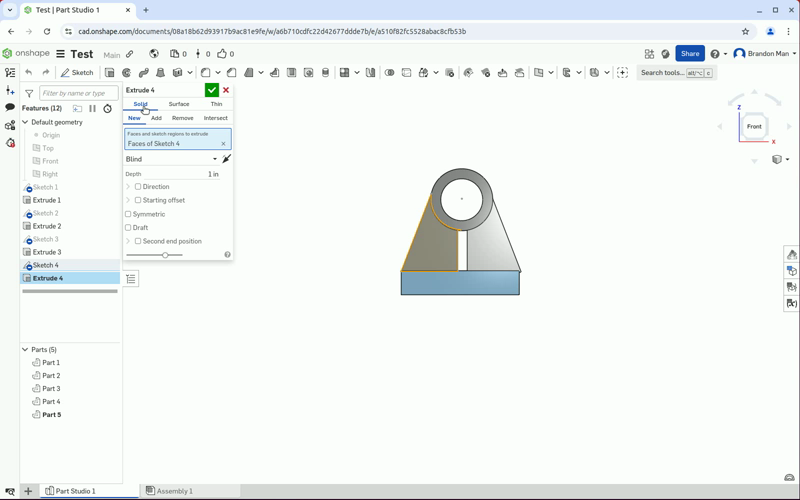
click(143, 106)
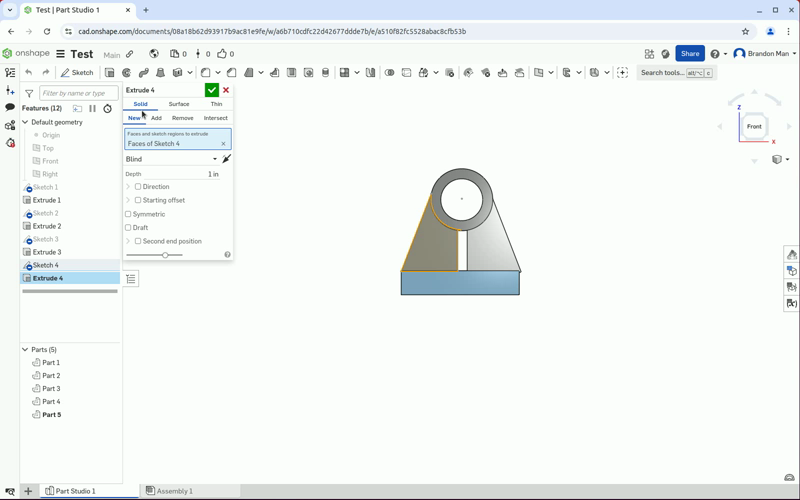
mouse_move(137, 120)
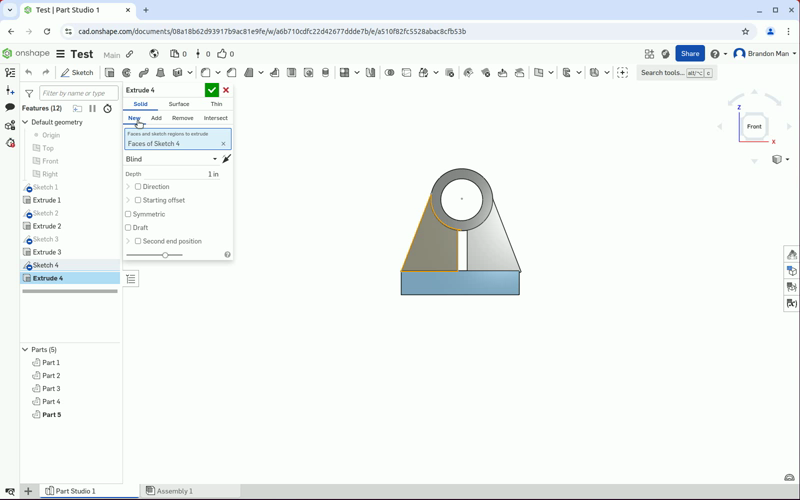
click(137, 120)
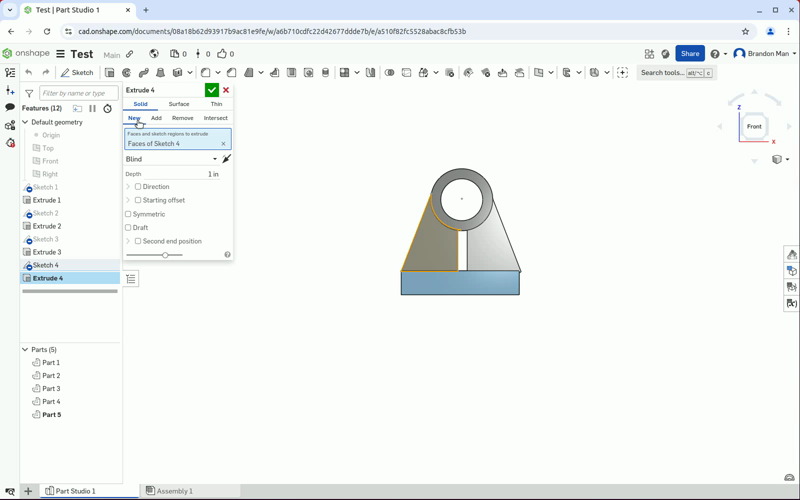
key(tab, 4)
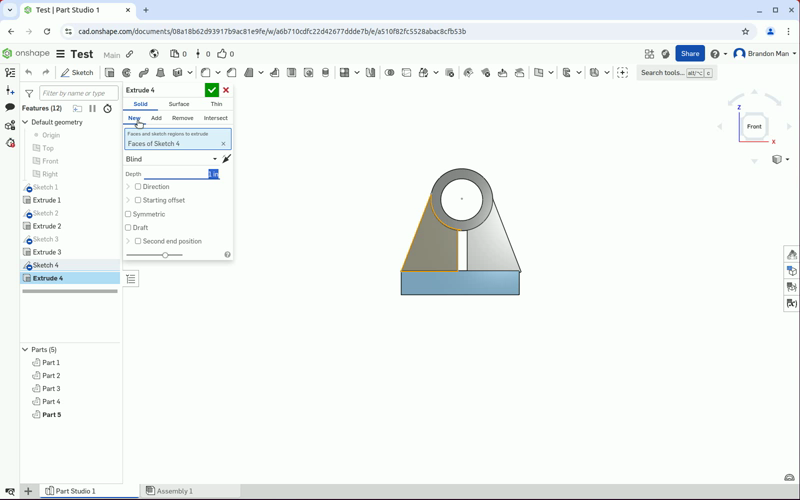
text(1.926)
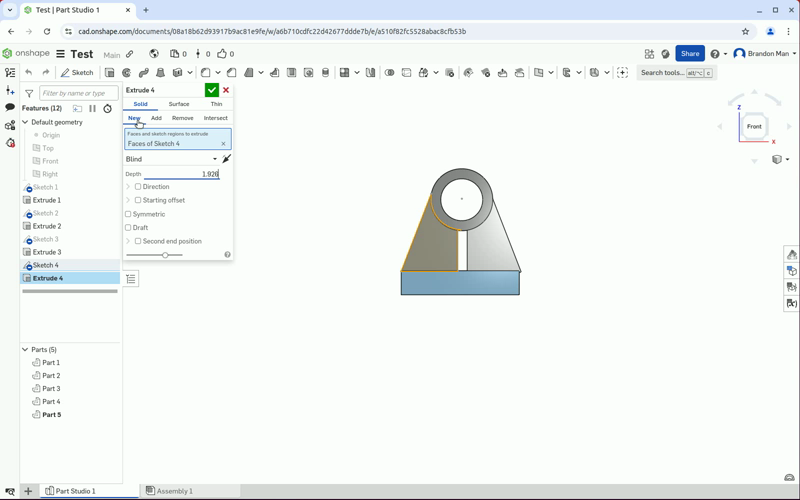
key(enter)
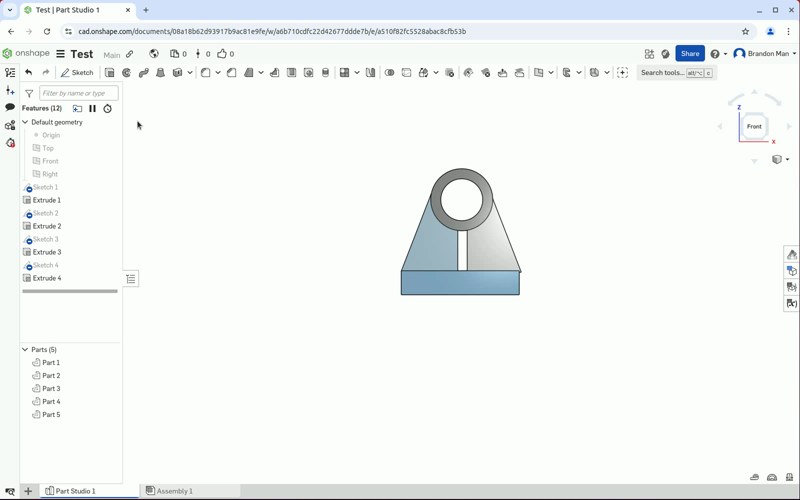
key(shift+h)
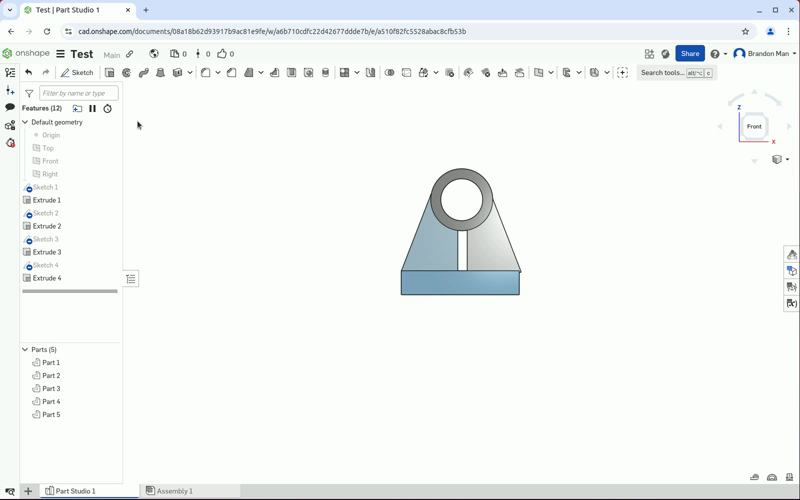
key(shift+h)
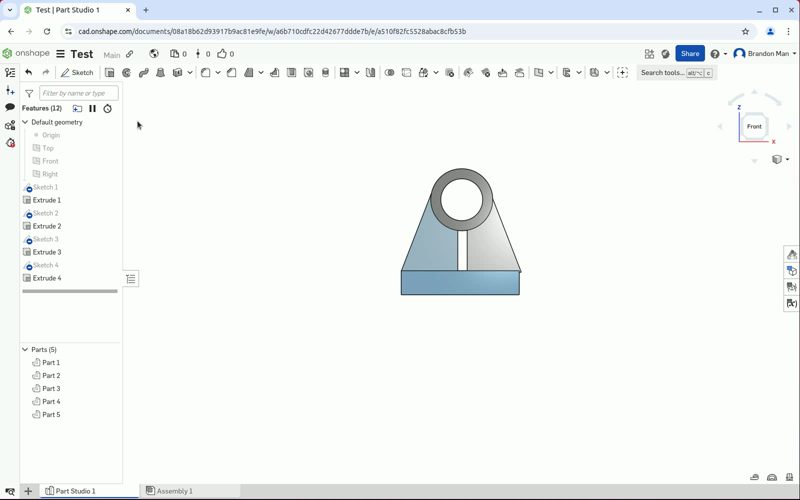
mouse_move(73, 189)
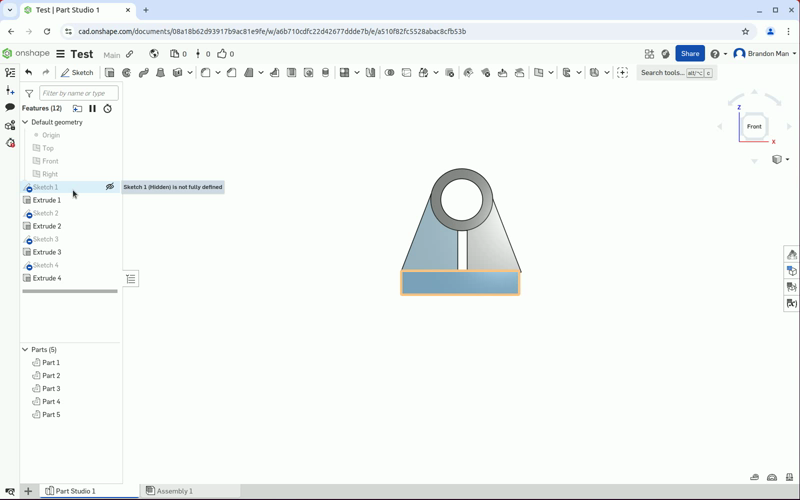
click(73, 189)
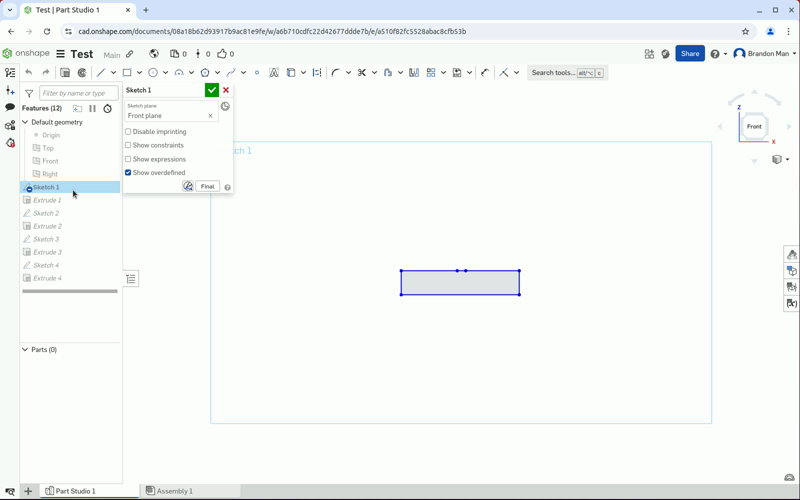
mouse_move(229, 92)
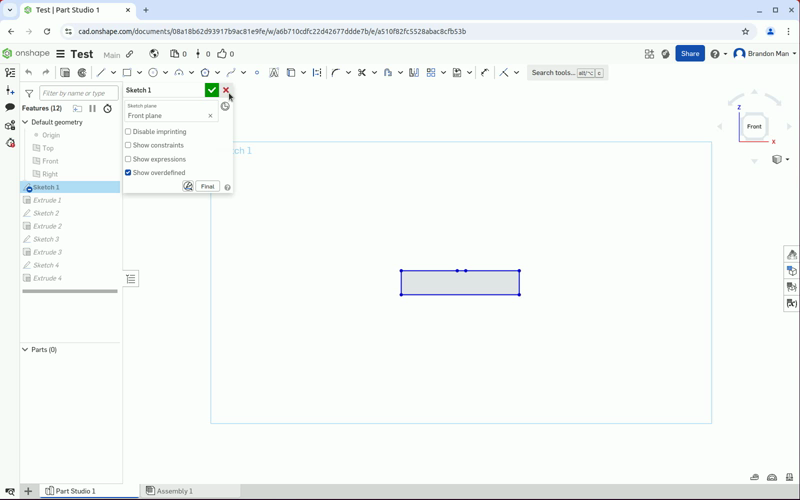
click(229, 92)
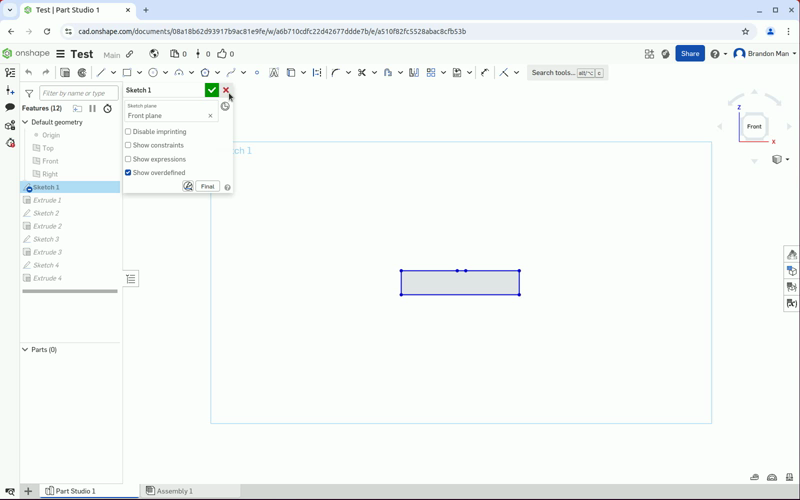
key(shift+s)
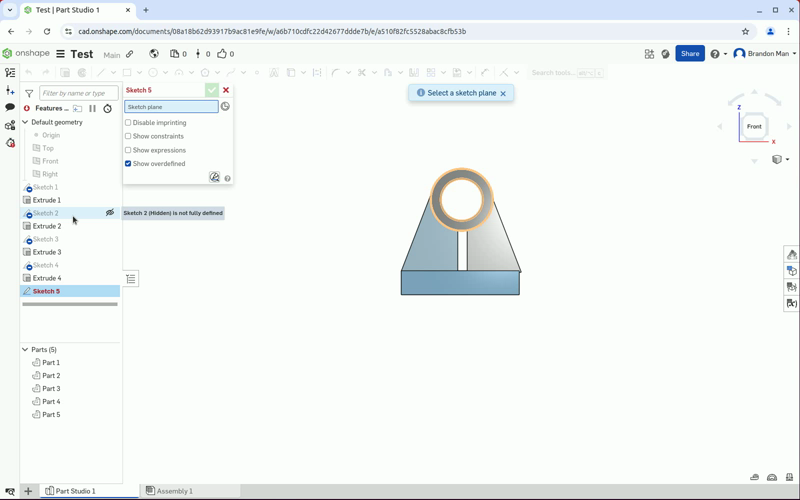
scroll(3)
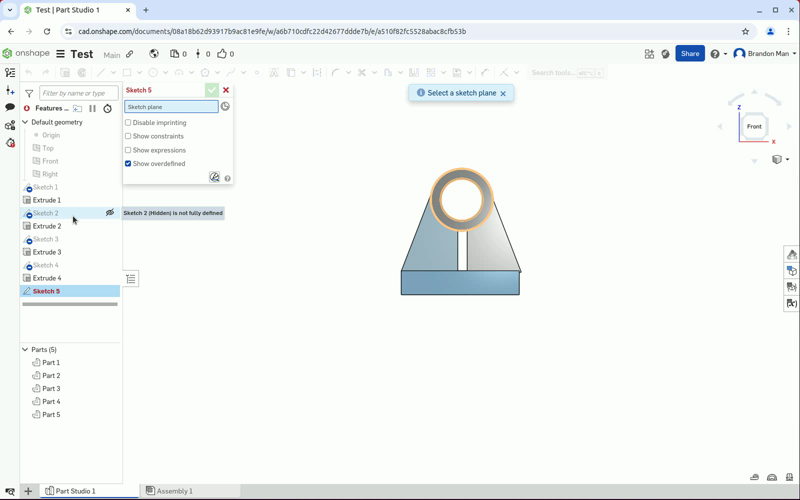
mouse_move(73, 163)
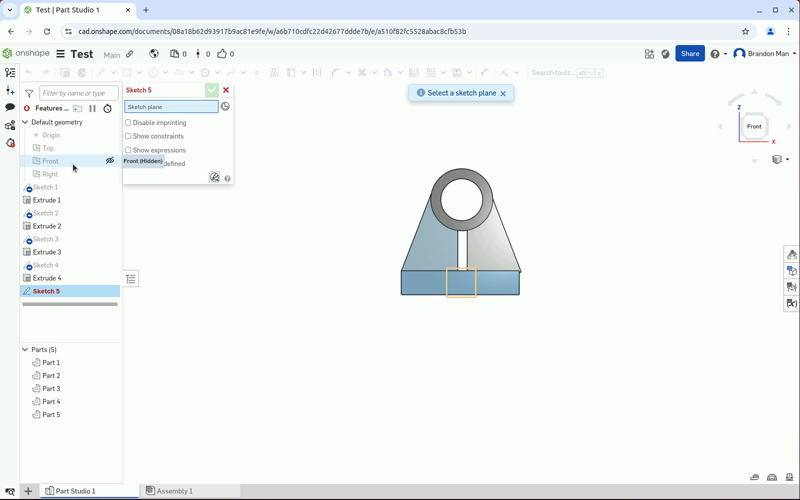
click(73, 163)
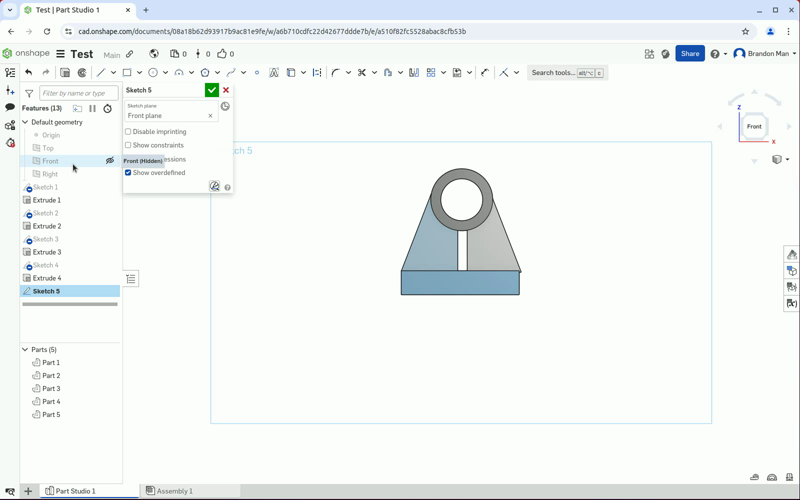
mouse_move(73, 352)
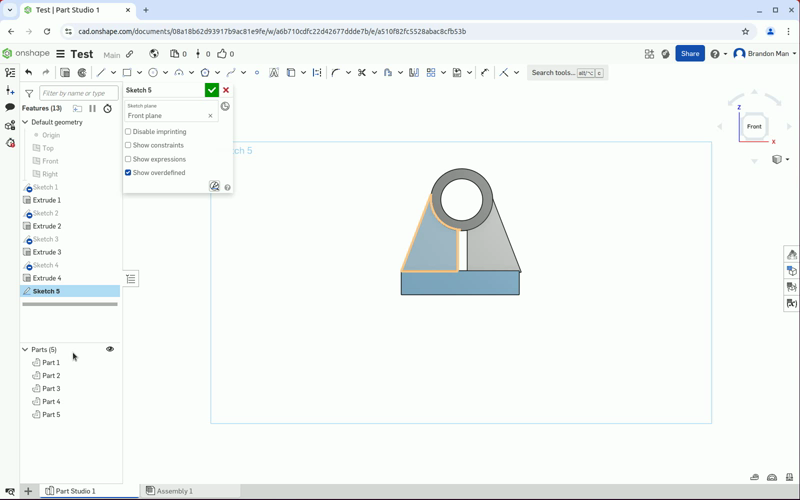
key(y)
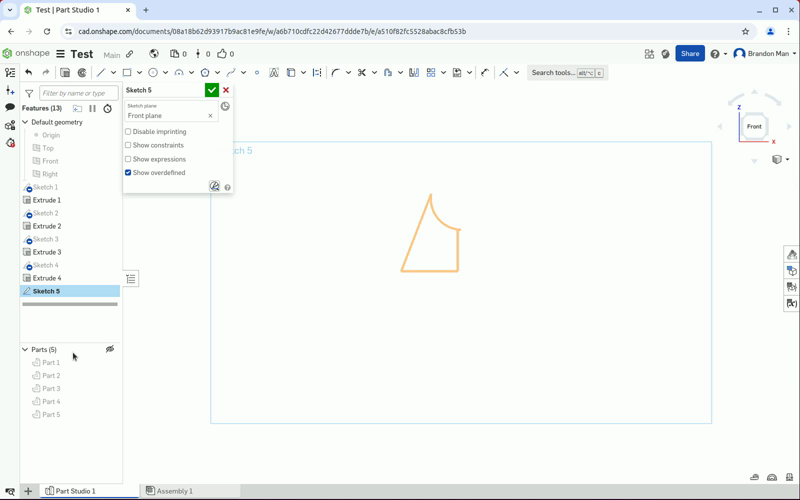
key(l)
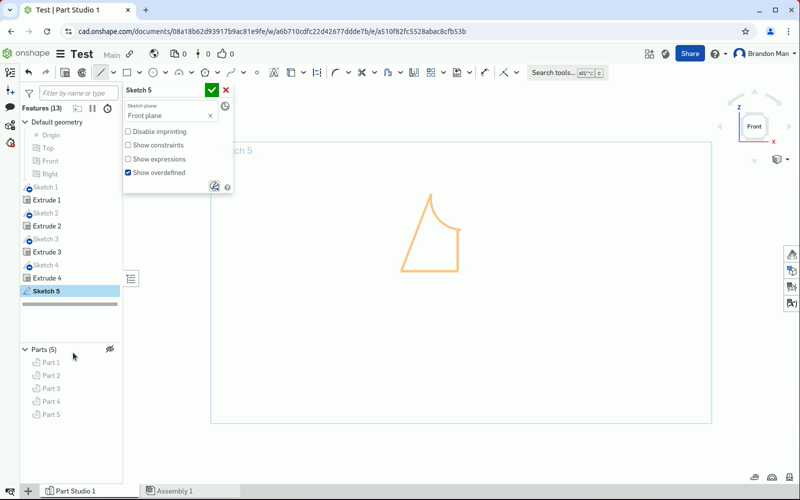
key_down(shift)
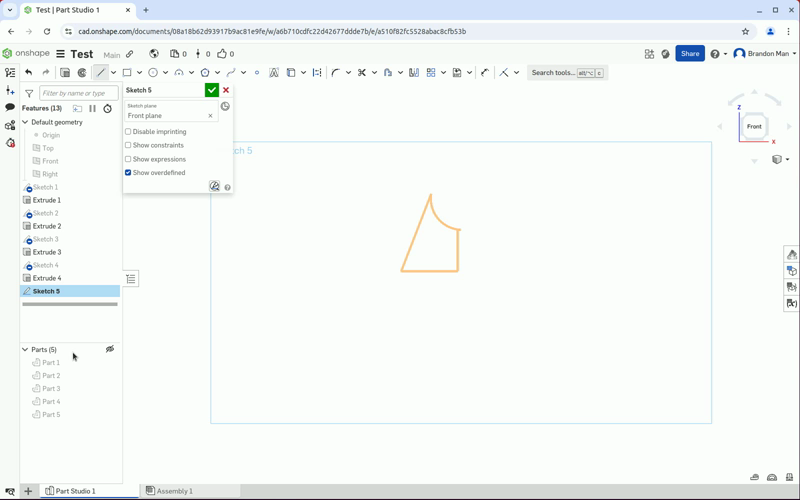
mouse_move(457, 271)
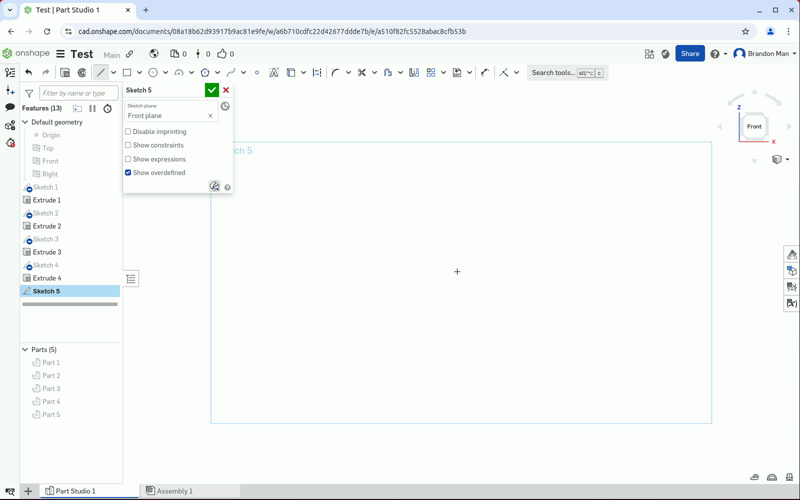
click(457, 271)
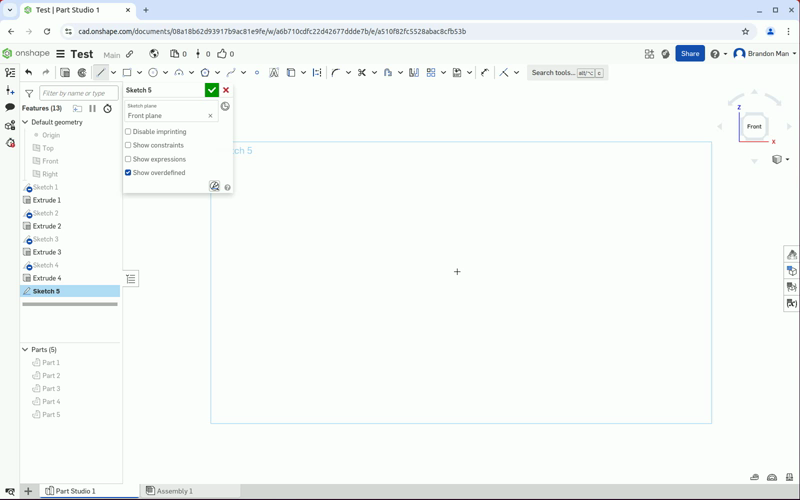
key_up(shift)
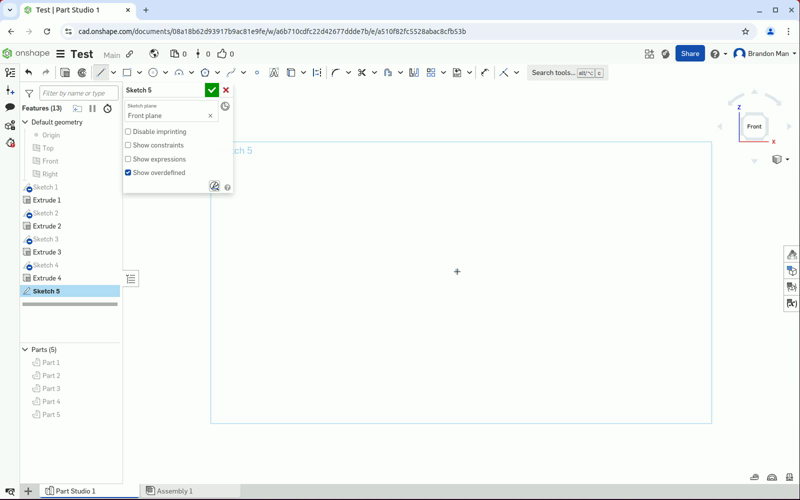
key_down(shift)
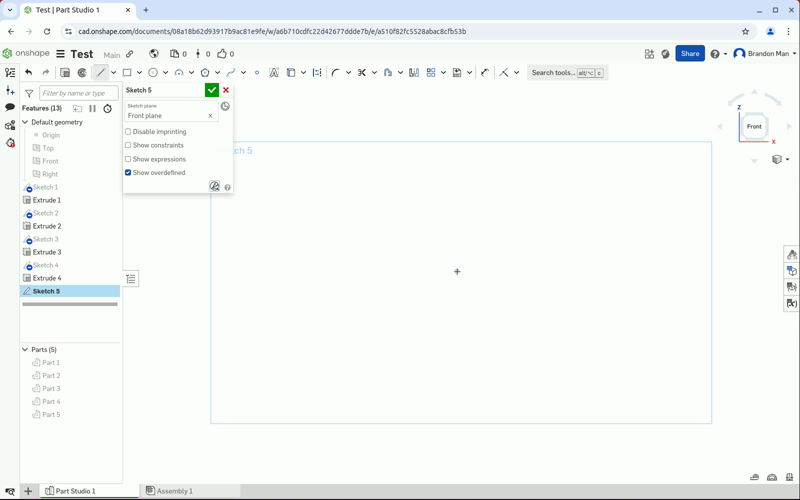
mouse_move(487, 271)
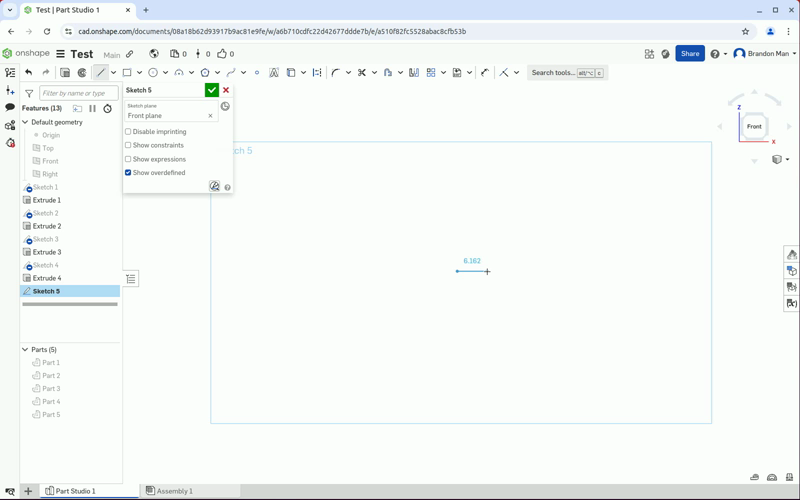
mouse_move(466, 271)
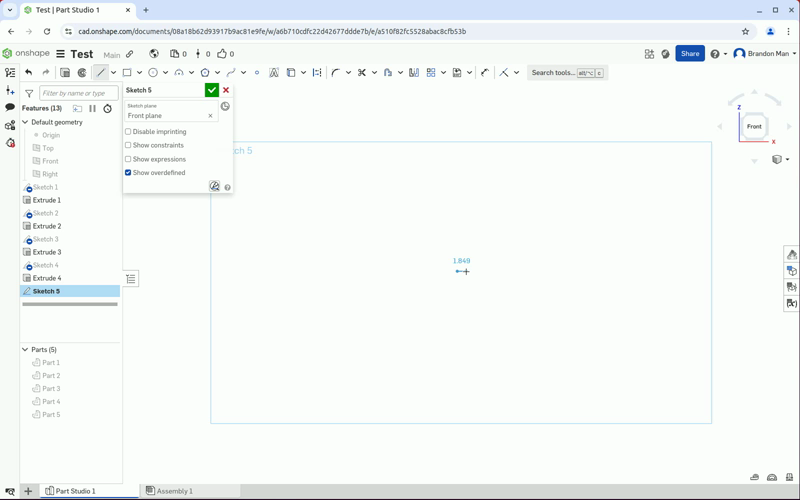
click(466, 271)
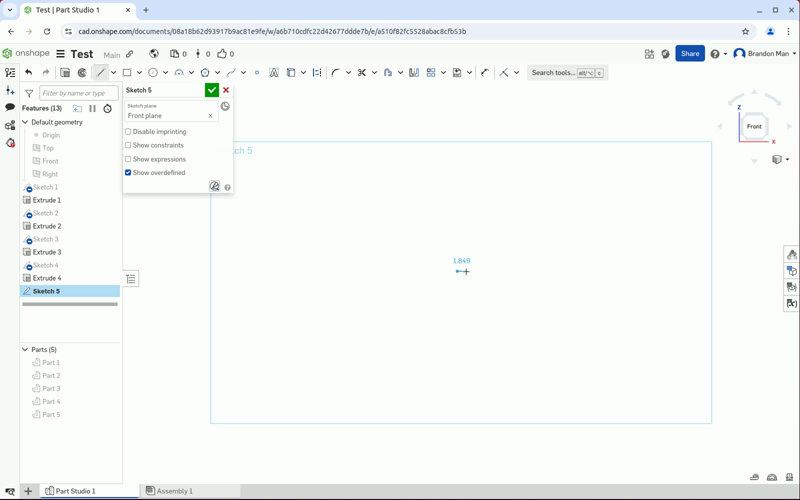
key_up(shift)
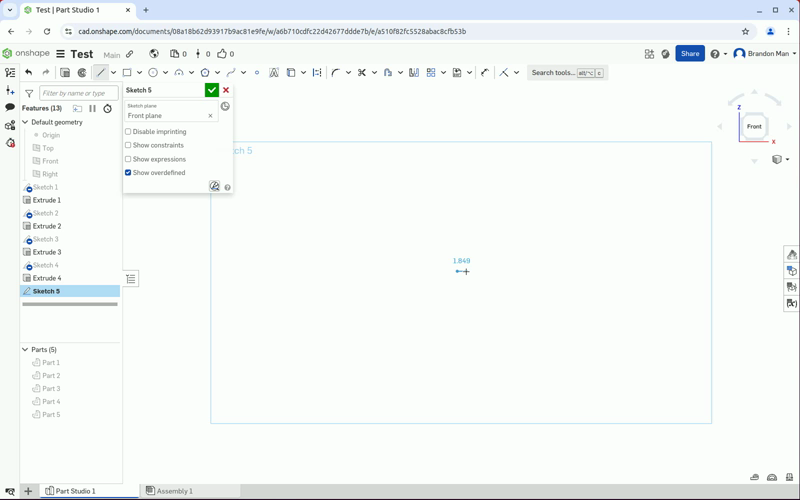
key_down(shift)
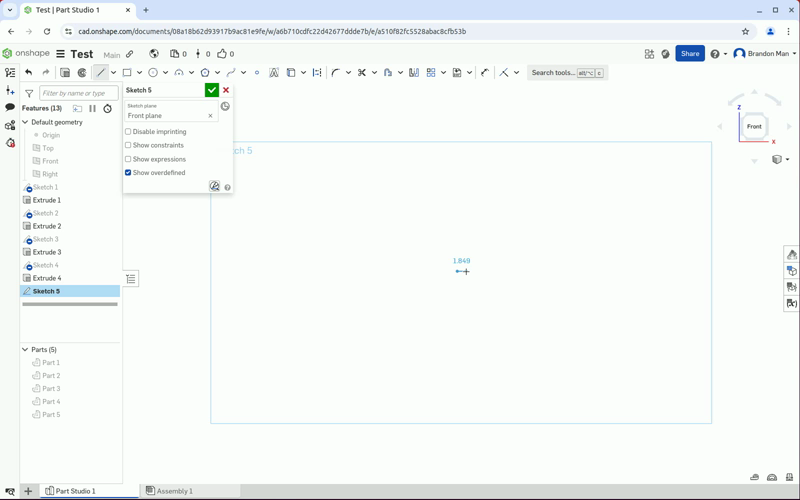
mouse_move(496, 271)
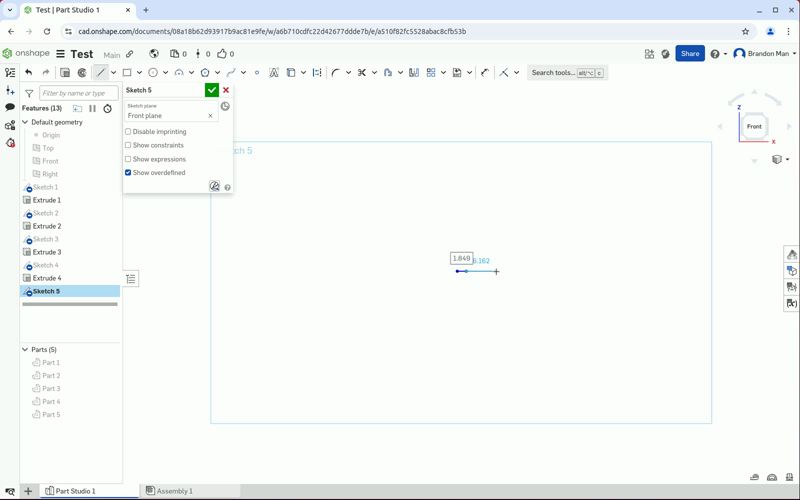
mouse_move(466, 229)
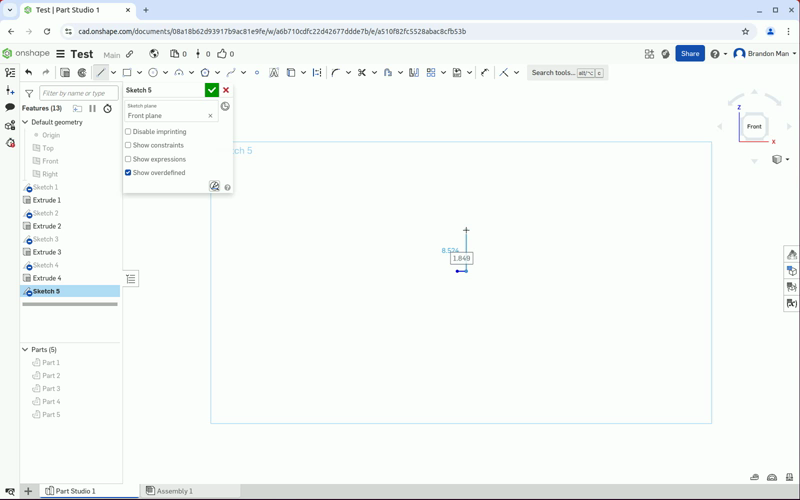
click(466, 229)
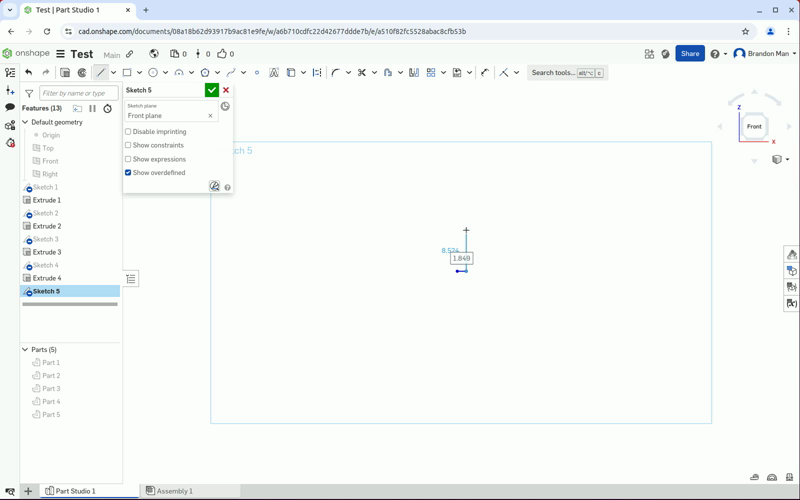
key_up(shift)
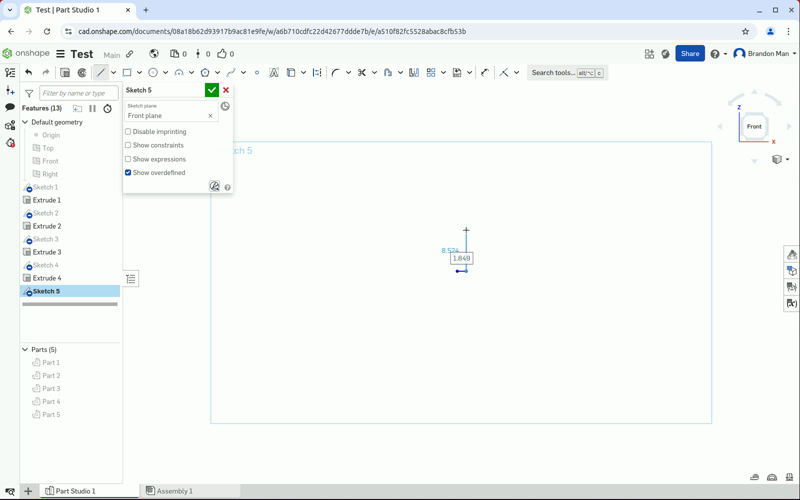
key_down(shift)
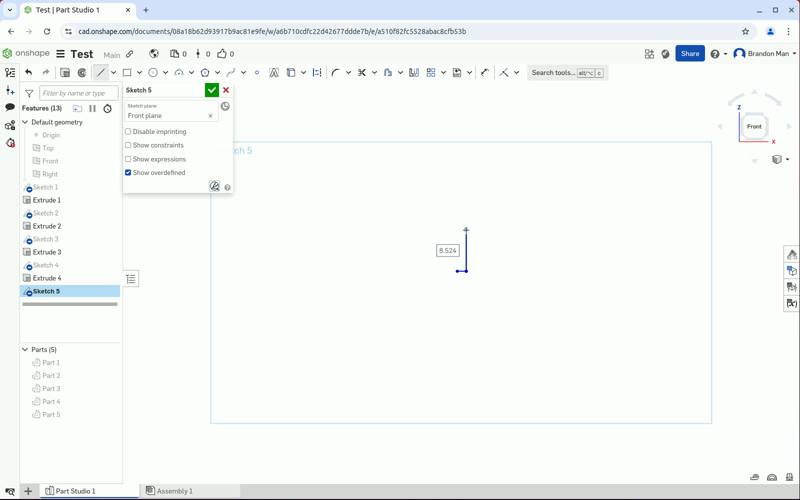
mouse_move(496, 229)
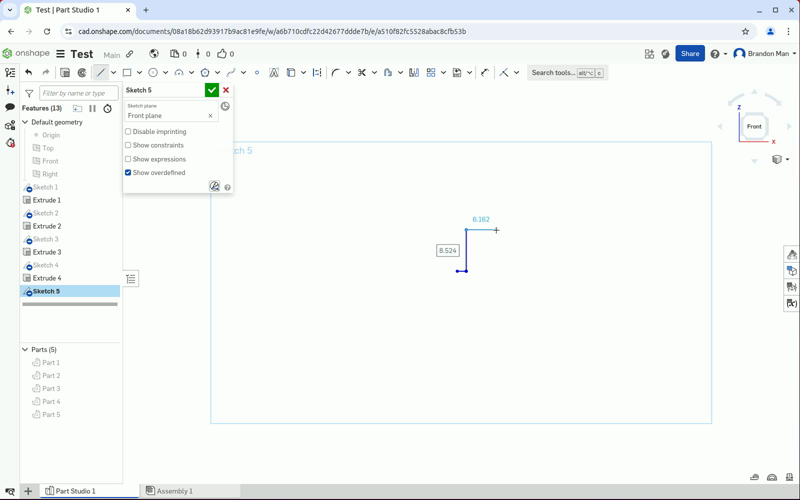
mouse_move(460, 229)
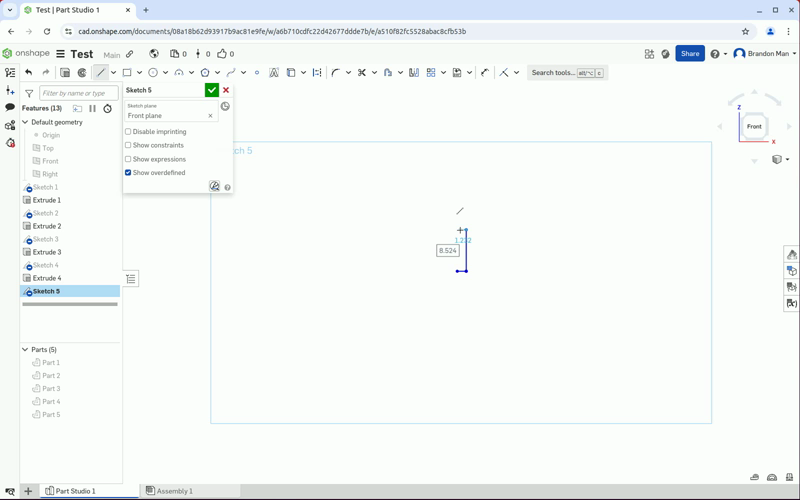
scroll(6)
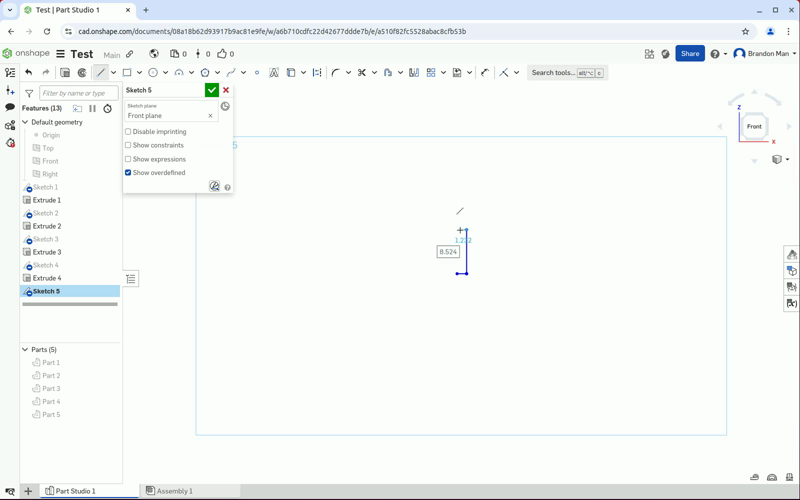
scroll(6)
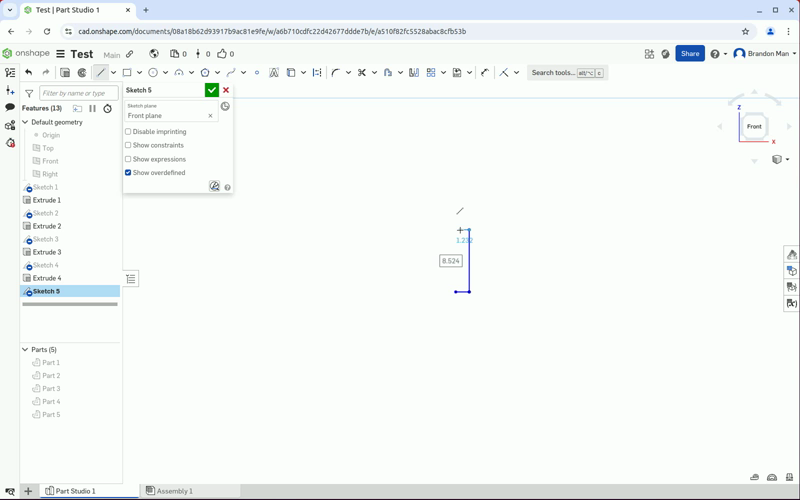
scroll(6)
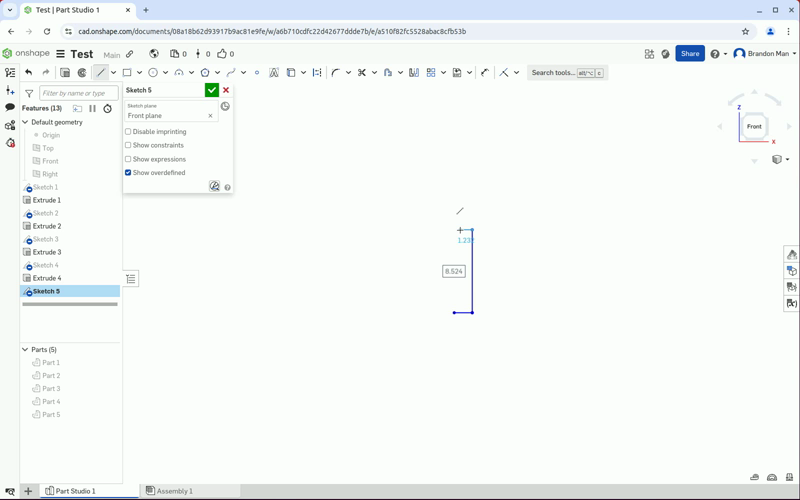
scroll(6)
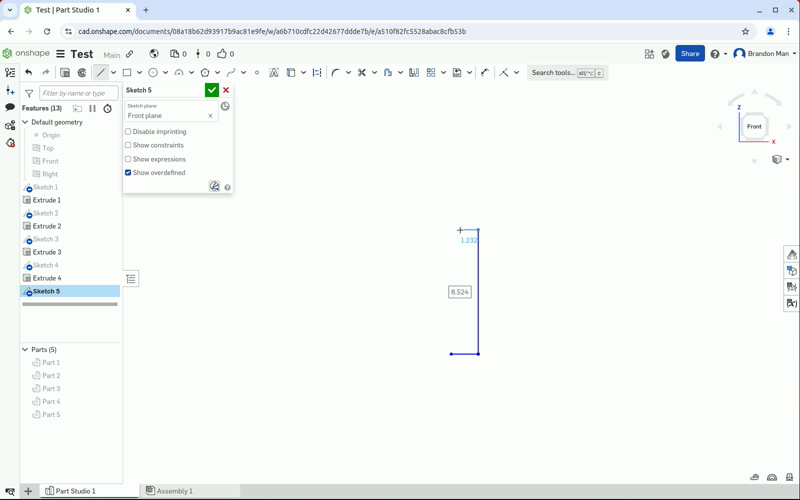
scroll(6)
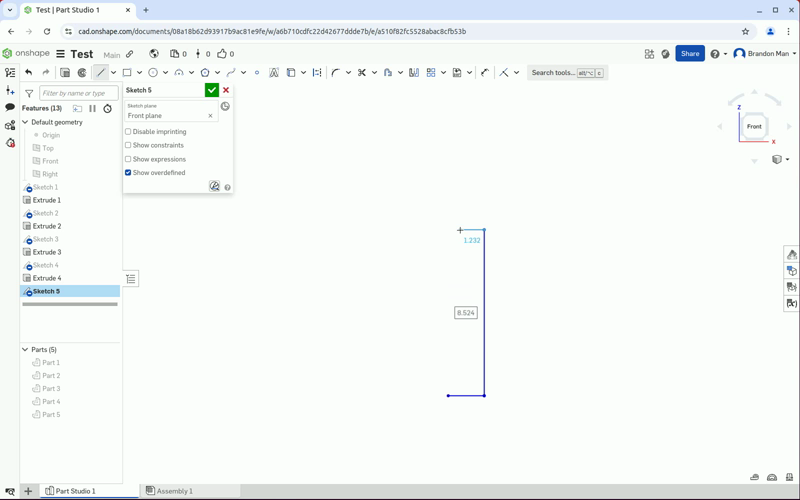
scroll(6)
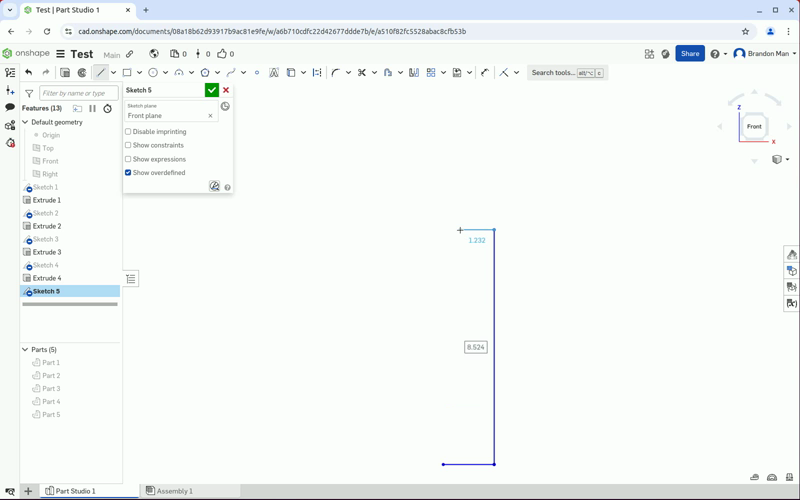
scroll(6)
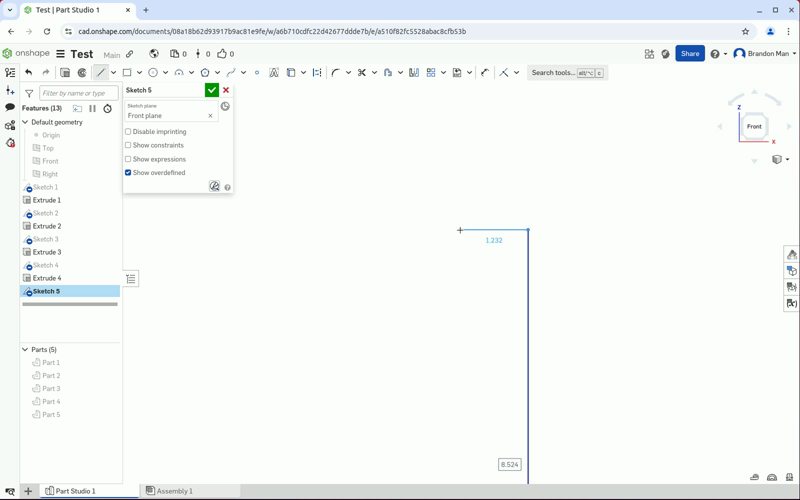
click(460, 229)
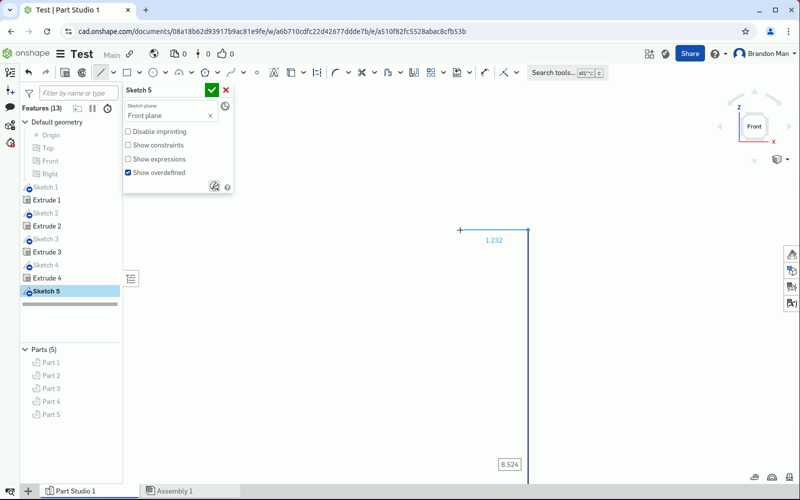
scroll(-6)
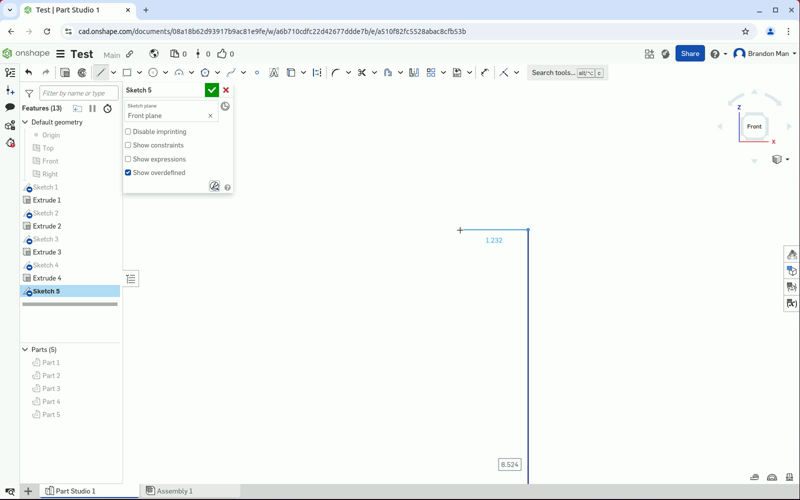
scroll(-6)
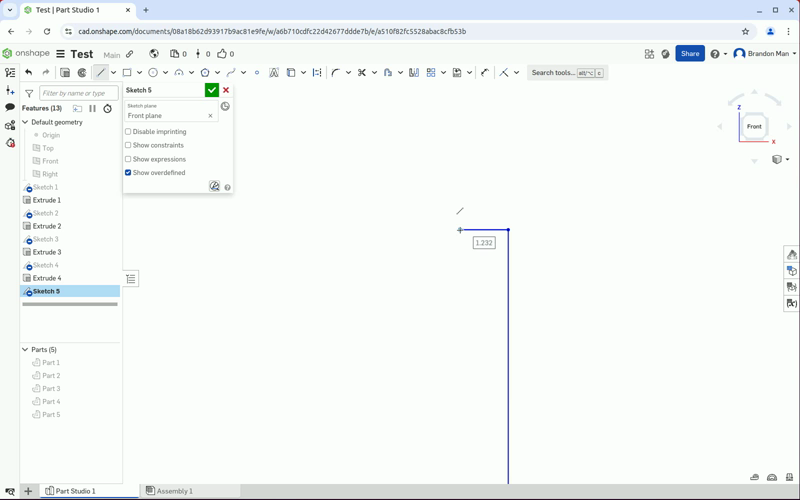
scroll(-6)
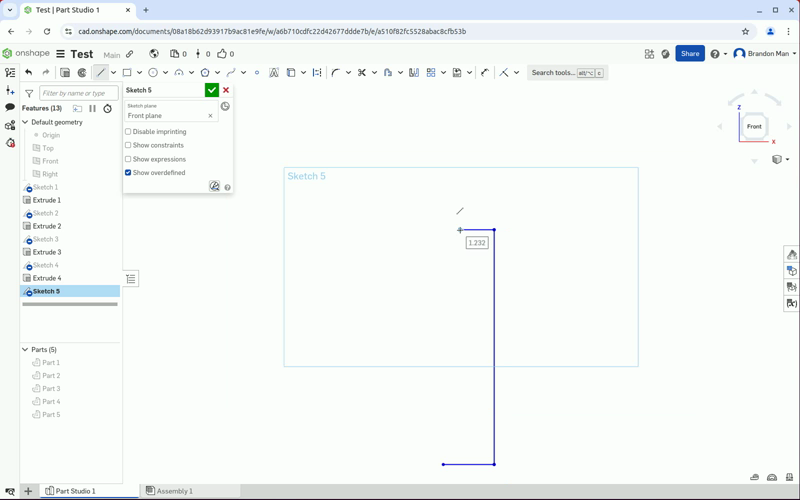
scroll(-6)
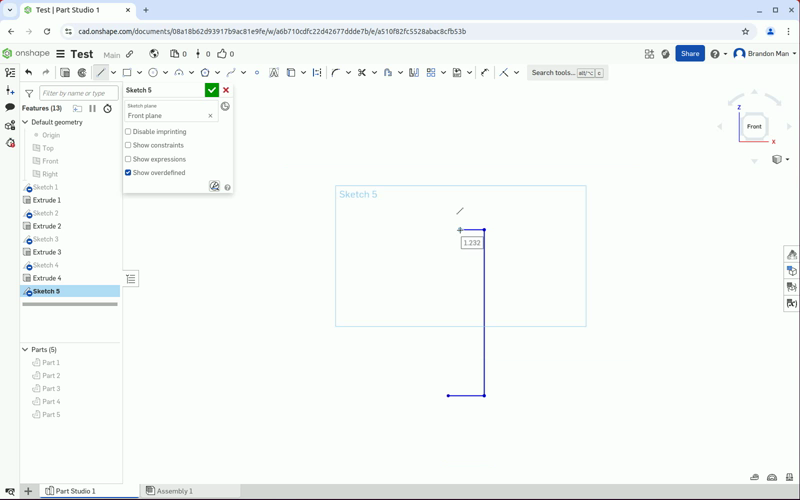
scroll(-6)
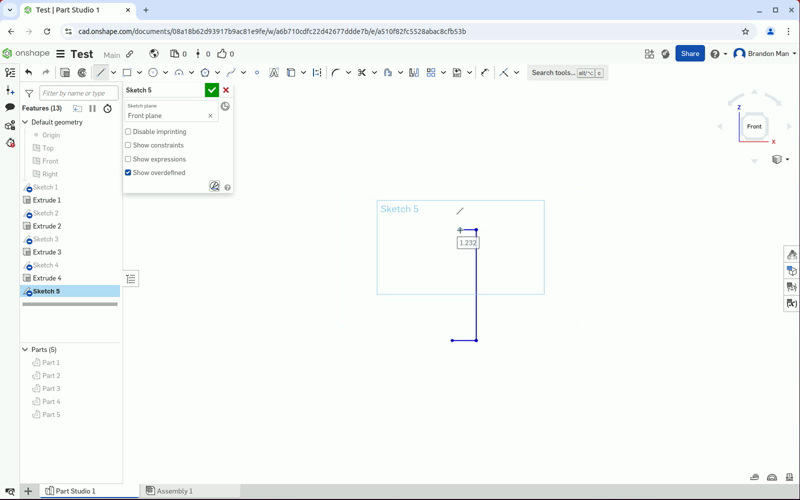
scroll(-6)
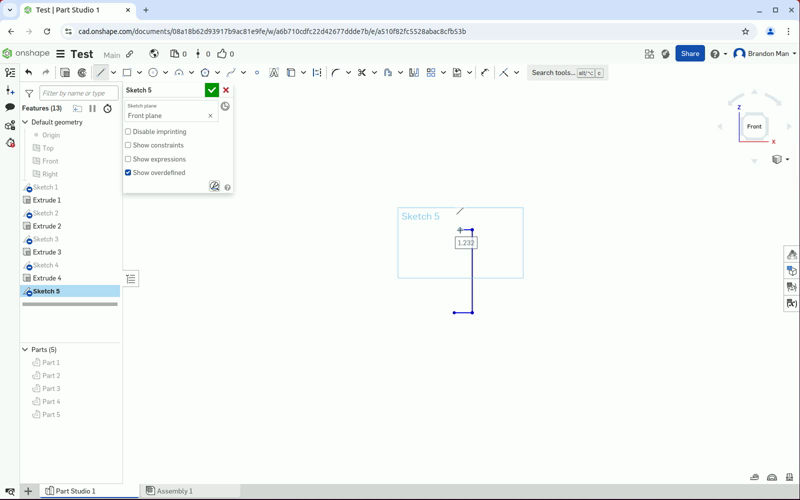
scroll(-6)
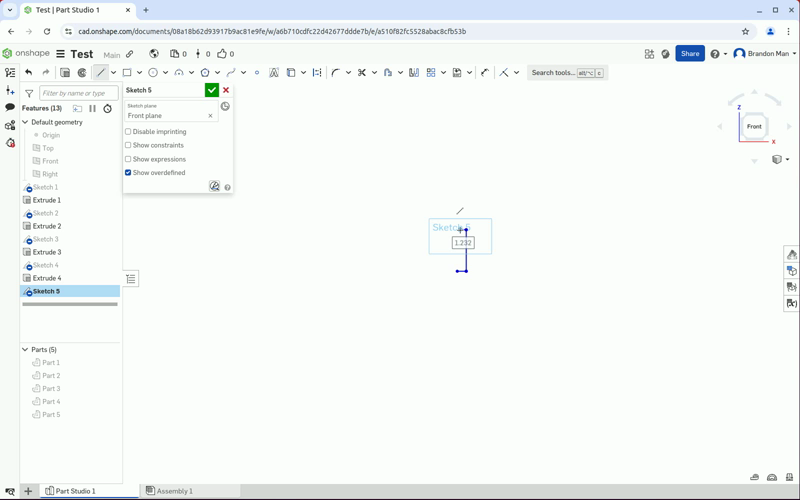
key_up(shift)
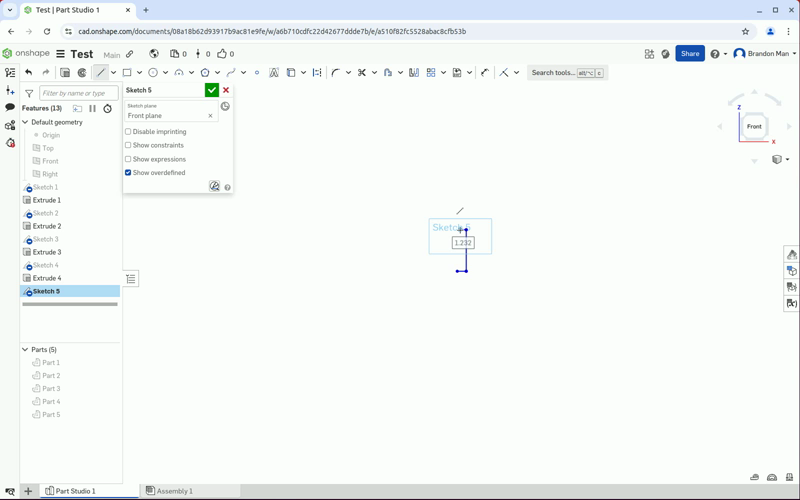
key_down(shift)
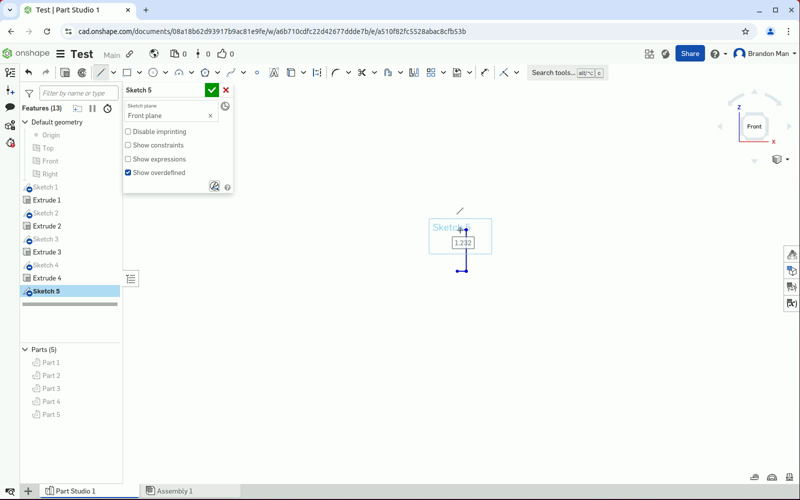
mouse_move(490, 229)
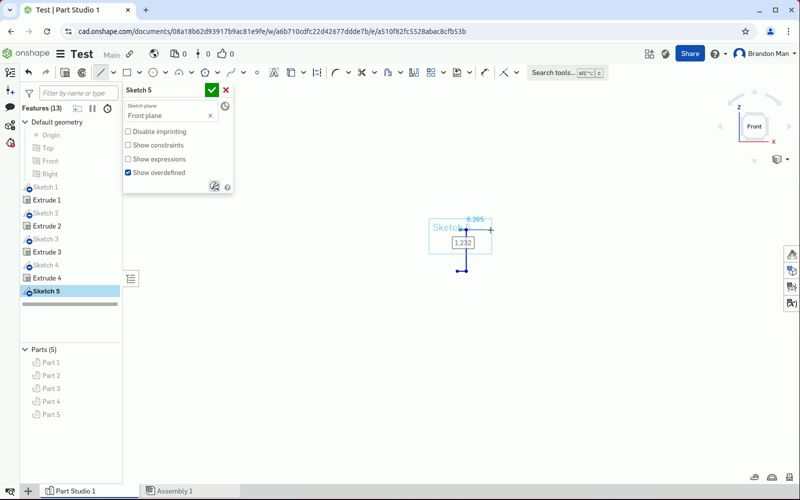
mouse_move(457, 229)
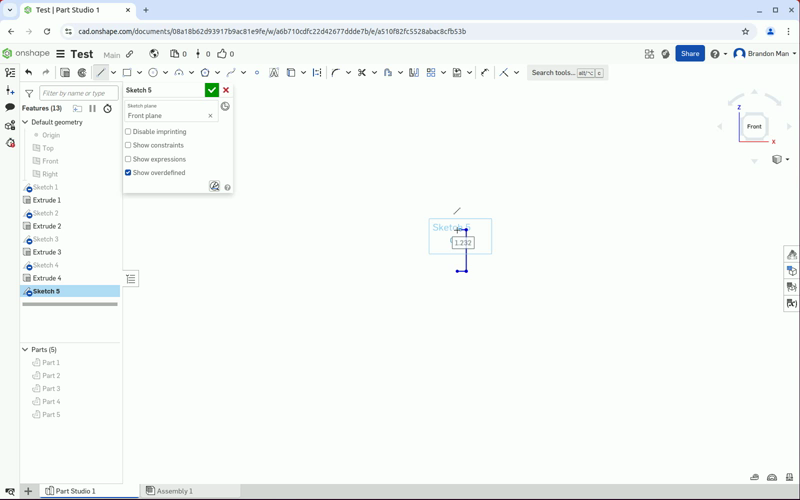
scroll(6)
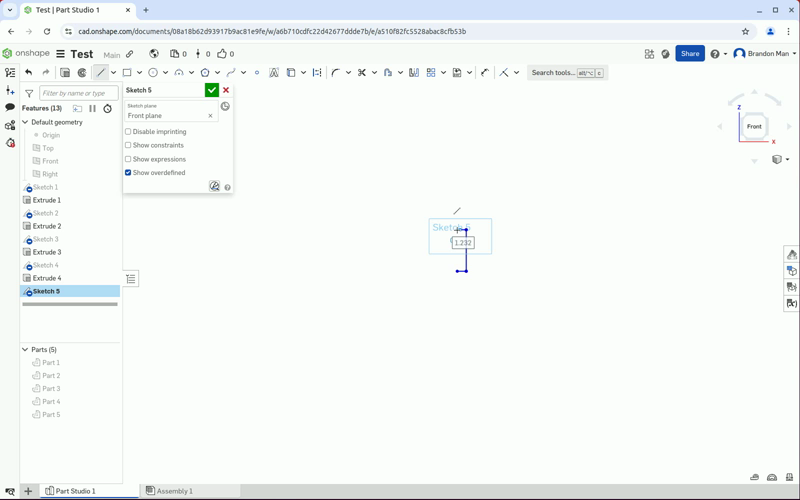
scroll(6)
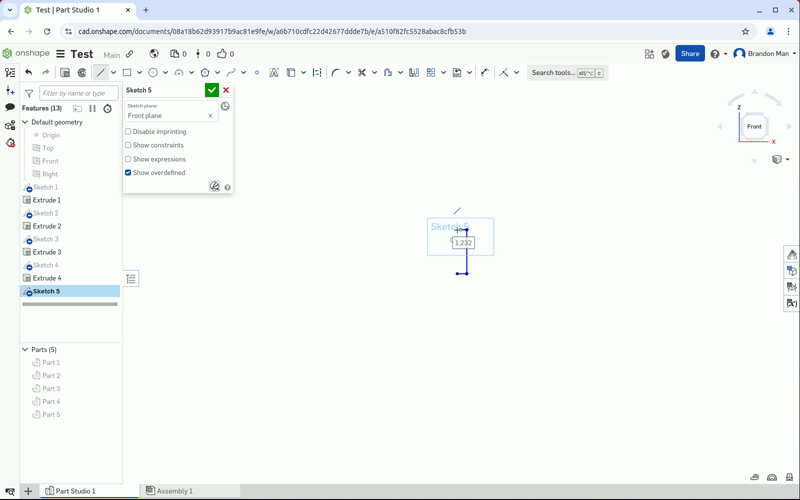
scroll(6)
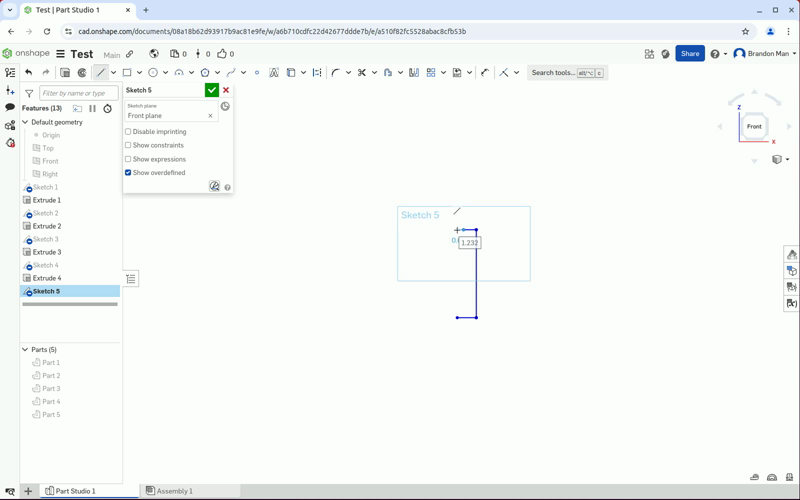
scroll(6)
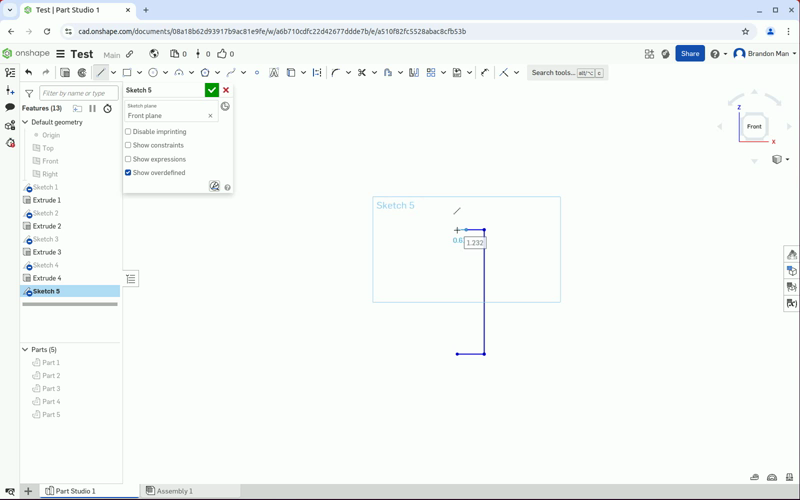
scroll(6)
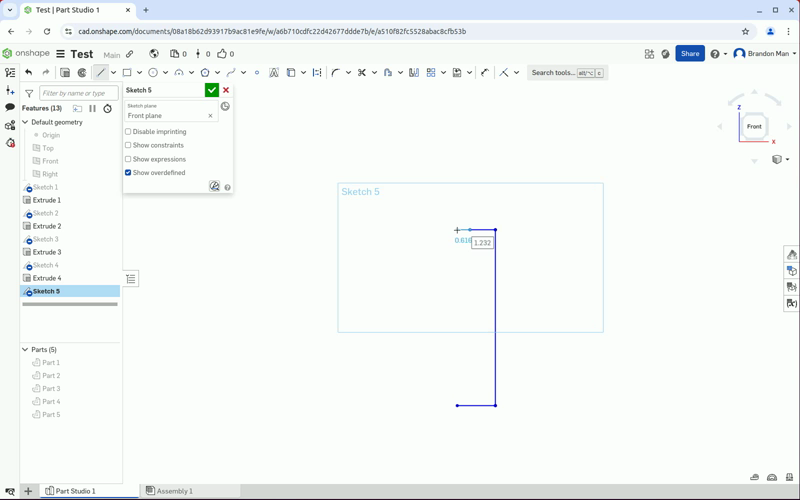
scroll(6)
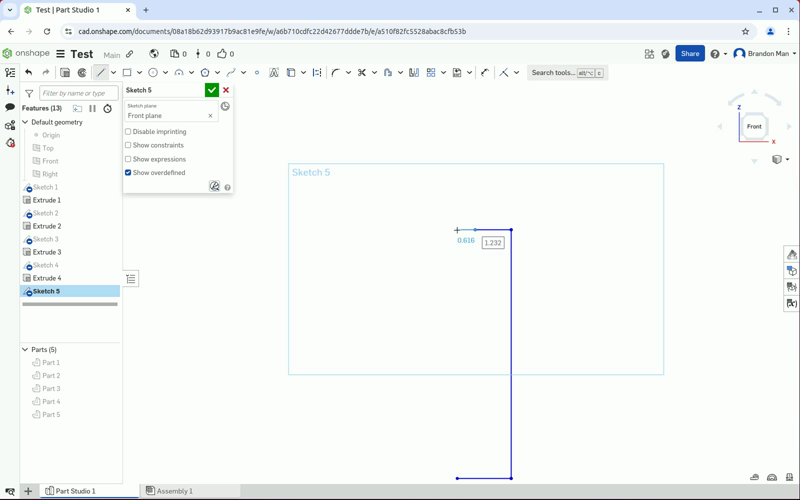
scroll(6)
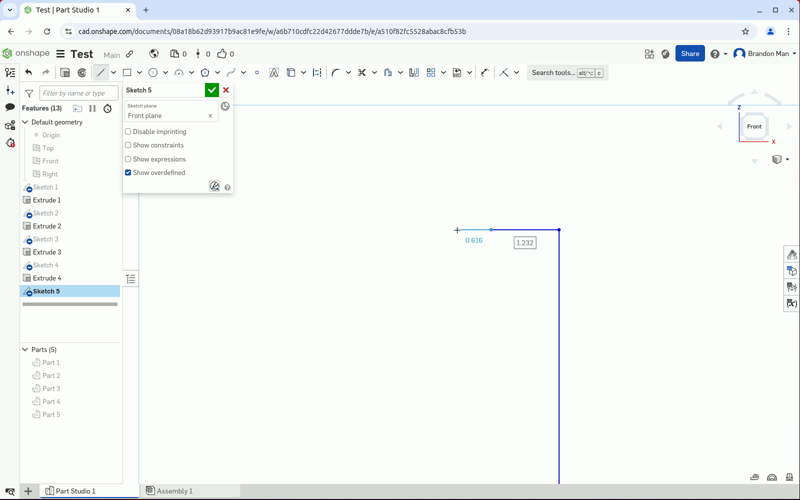
click(457, 229)
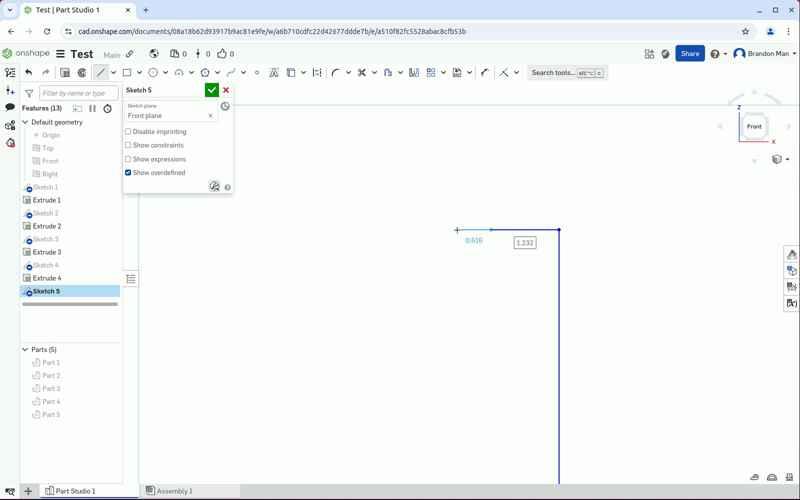
scroll(-6)
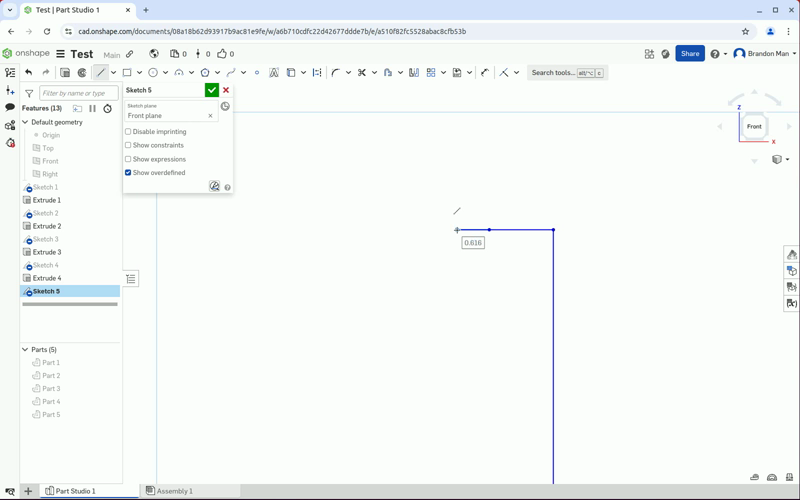
scroll(-6)
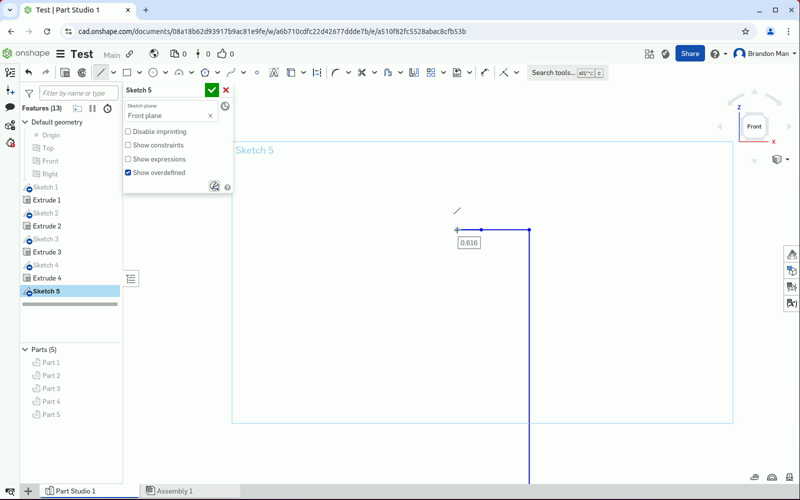
scroll(-6)
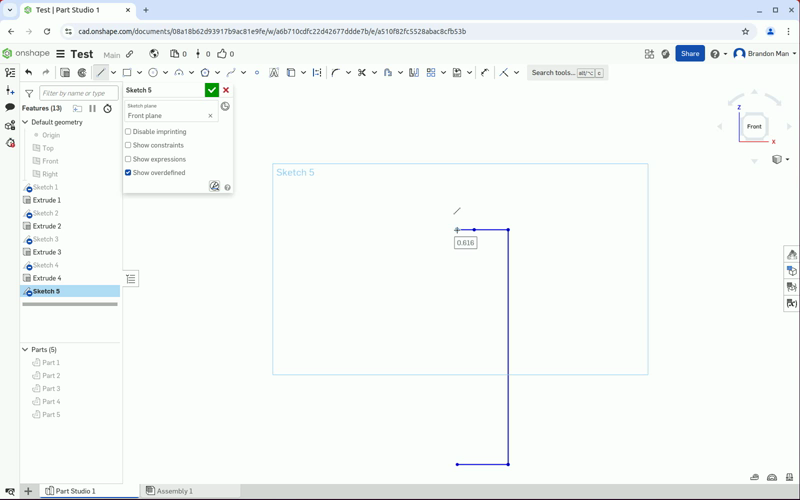
scroll(-6)
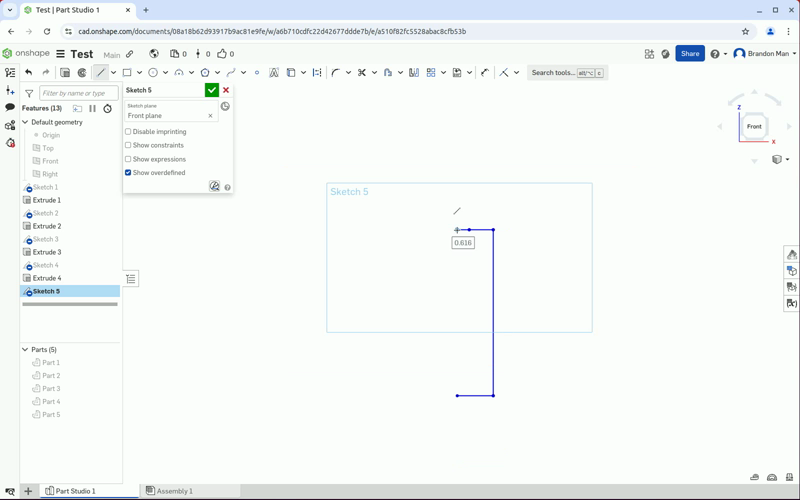
scroll(-6)
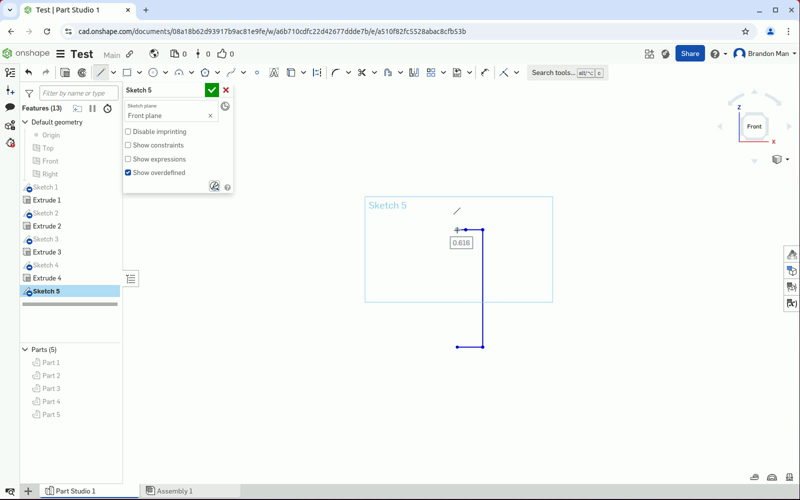
scroll(-6)
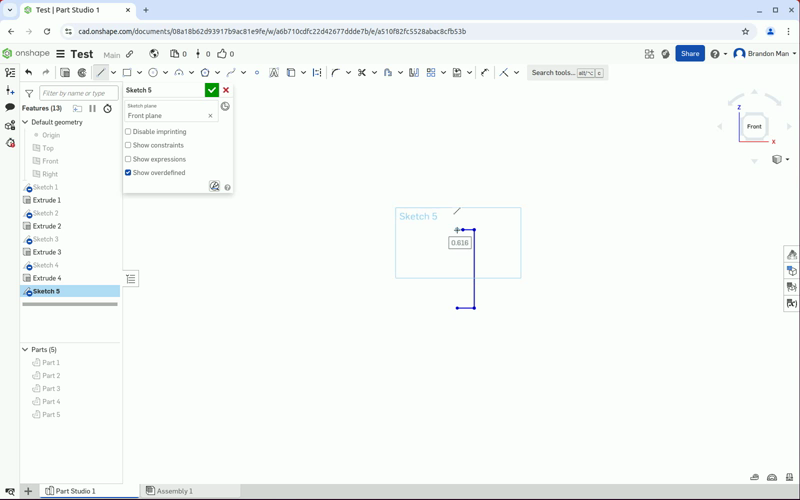
scroll(-6)
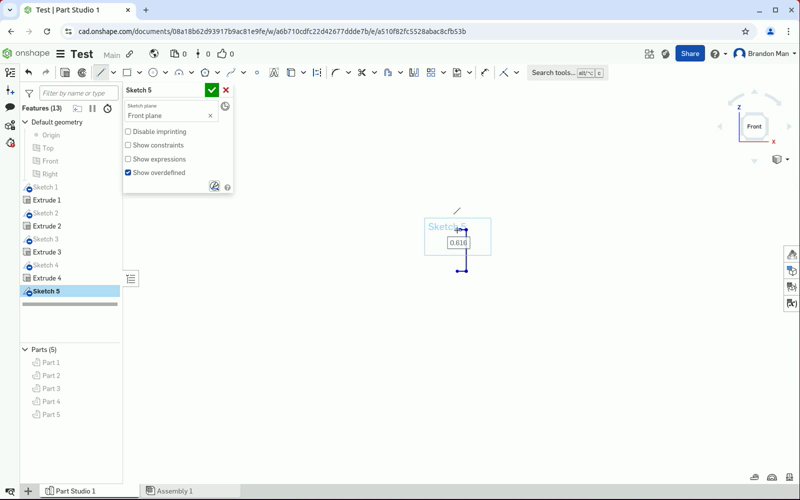
key_up(shift)
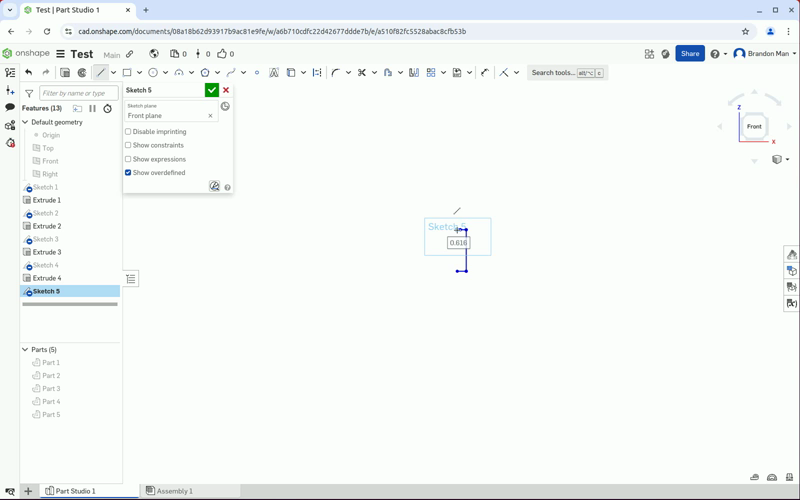
mouse_move(487, 229)
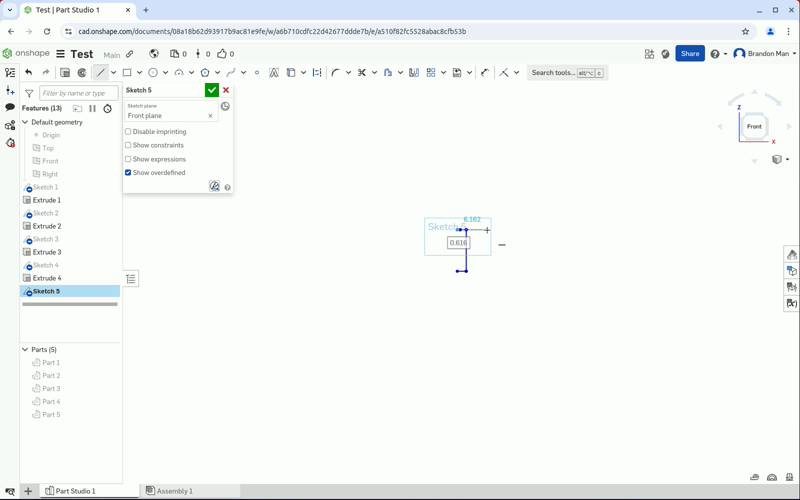
key_down(shift)
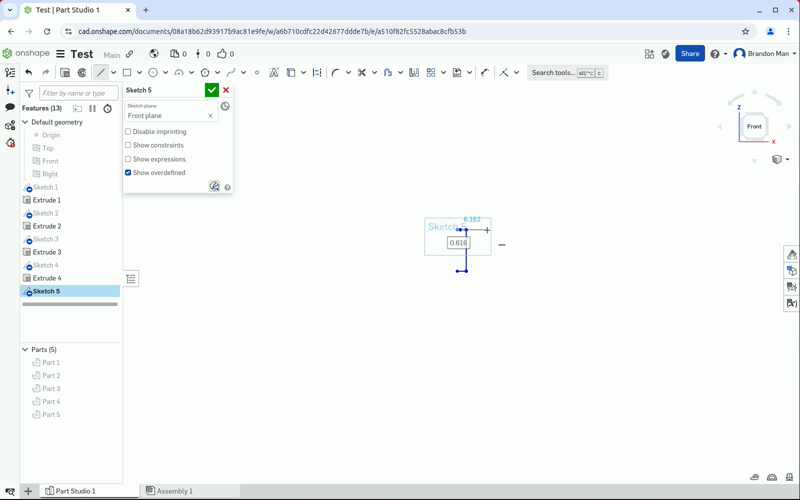
mouse_move(457, 271)
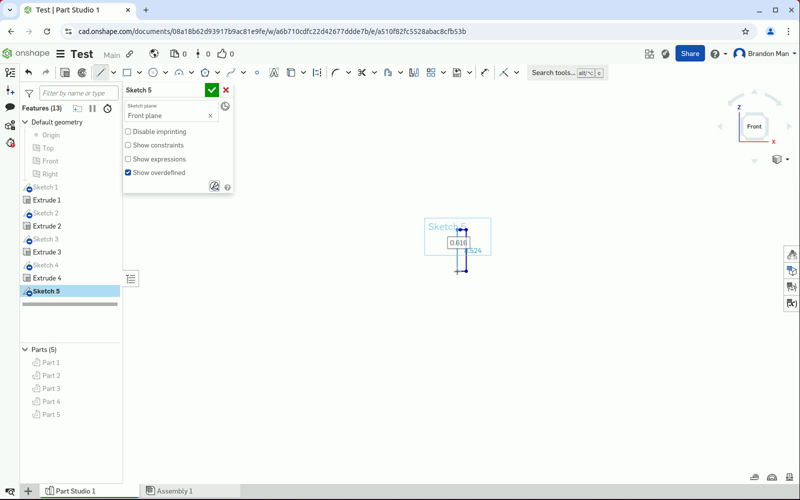
key_up(shift)
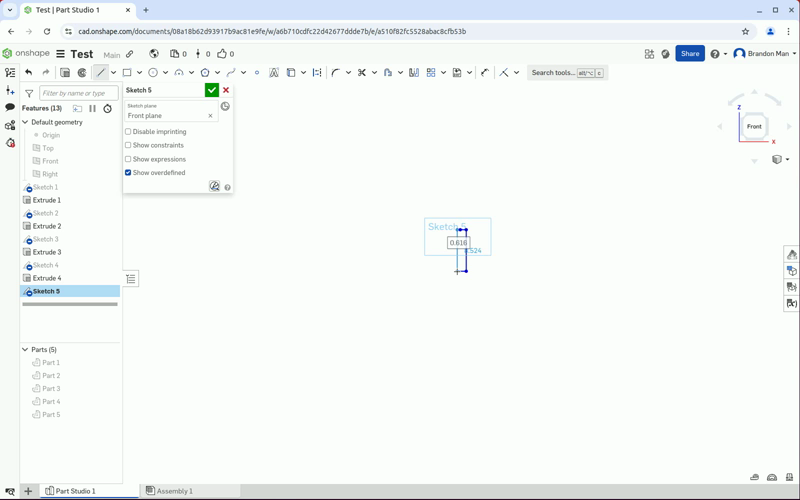
click(457, 271)
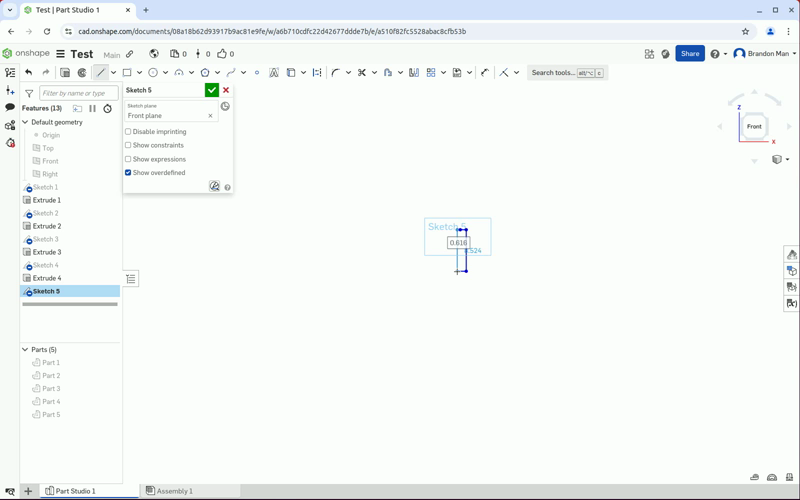
key(esc)
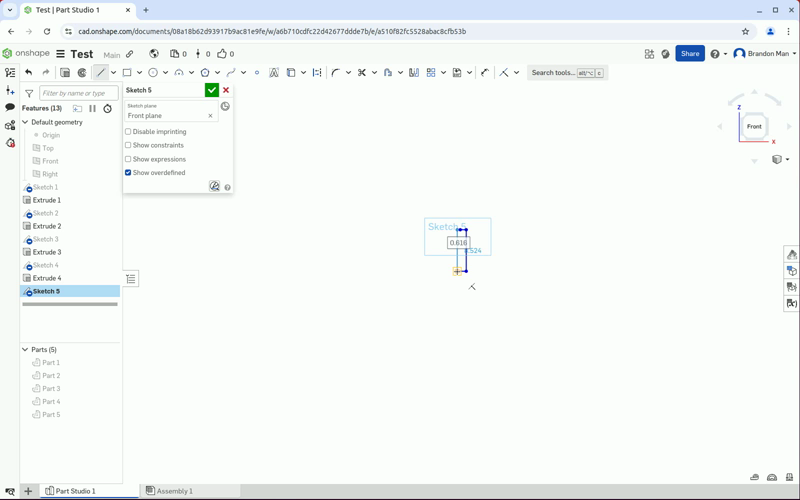
mouse_move(458, 249)
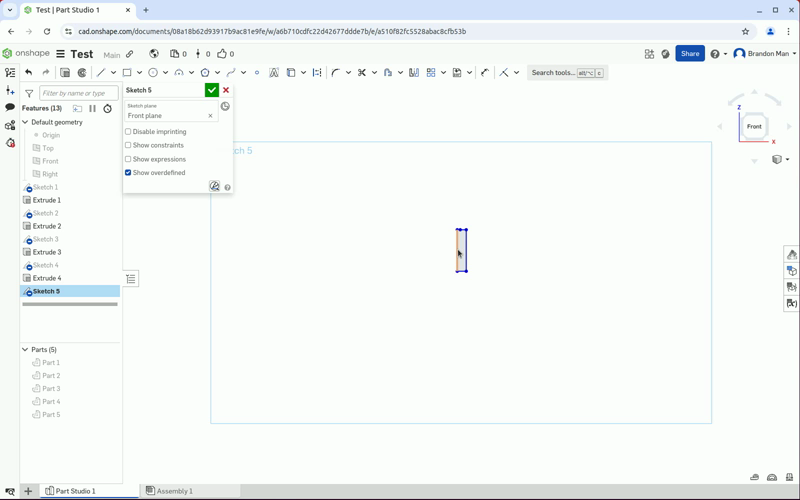
scroll(6)
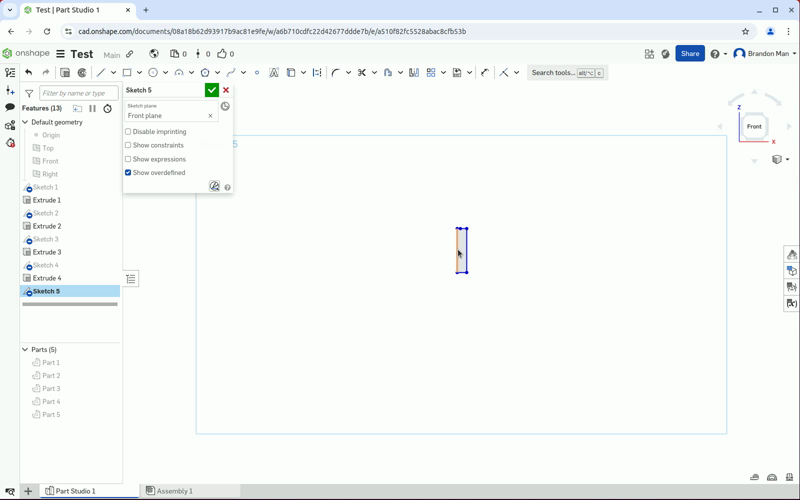
scroll(6)
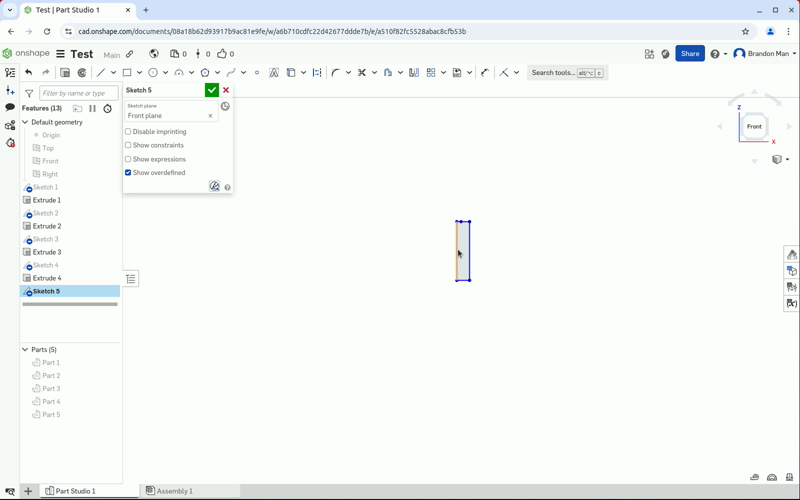
scroll(6)
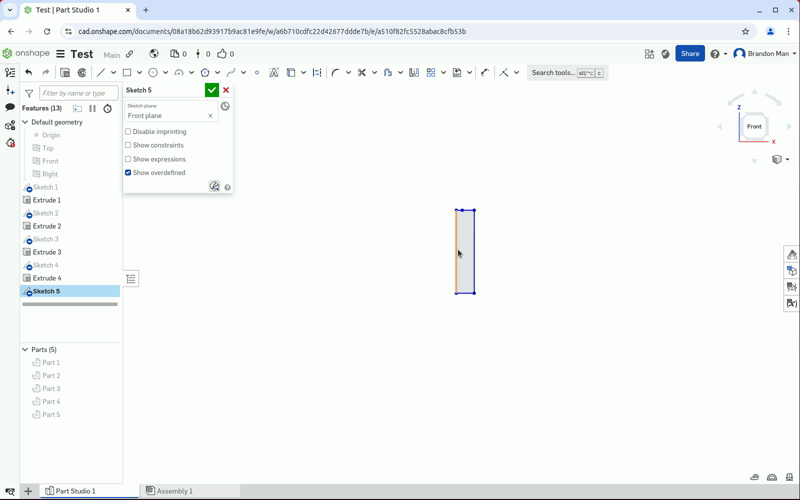
scroll(6)
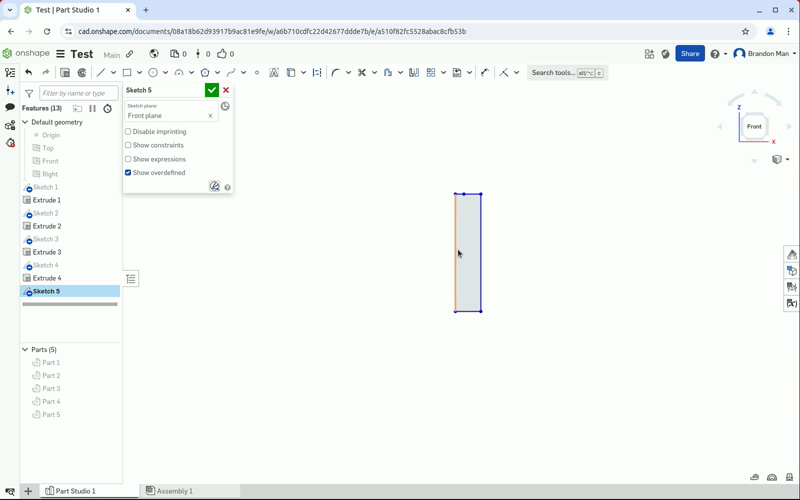
scroll(6)
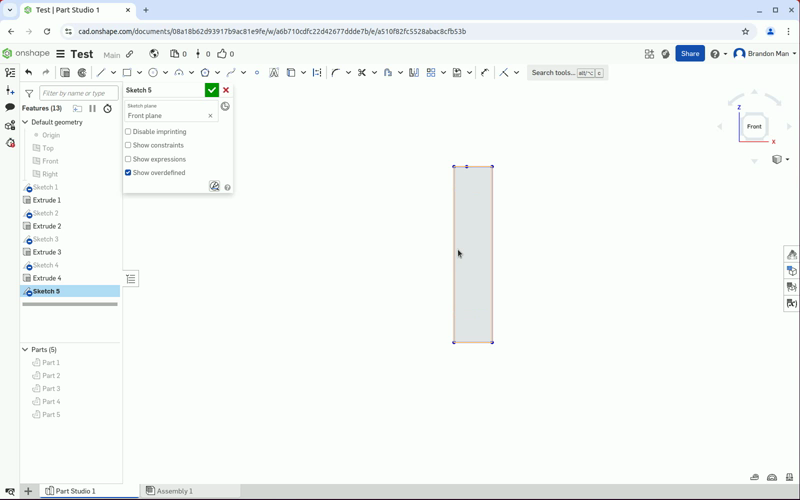
scroll(6)
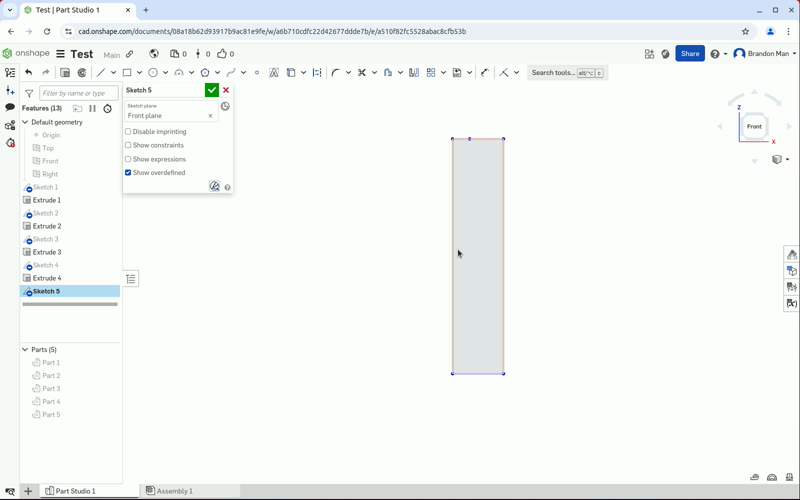
scroll(6)
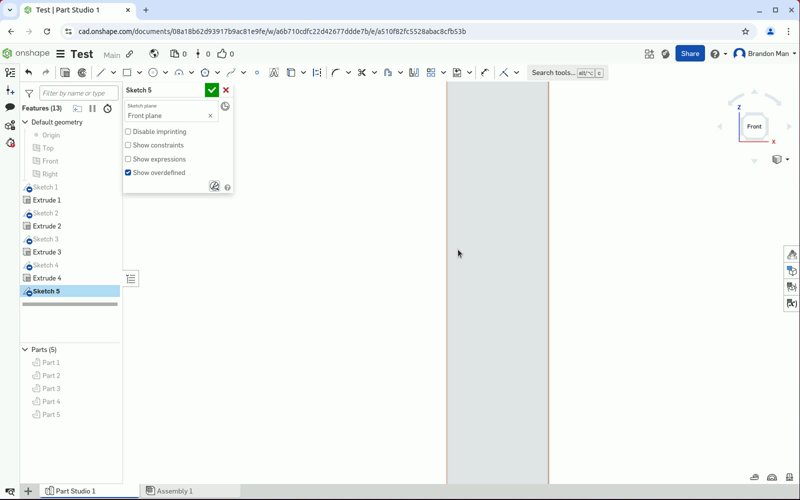
click(458, 249)
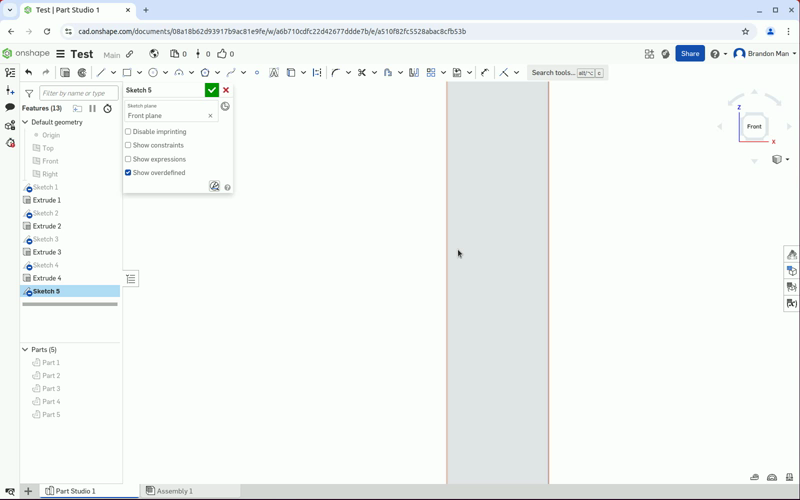
scroll(-6)
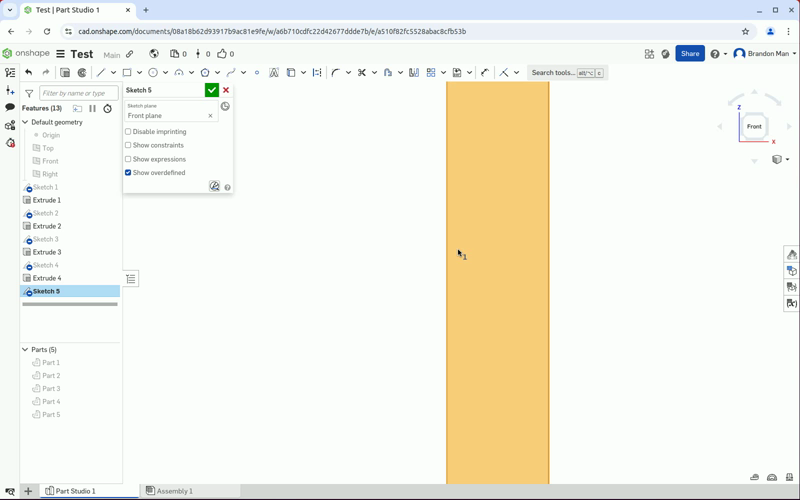
scroll(-6)
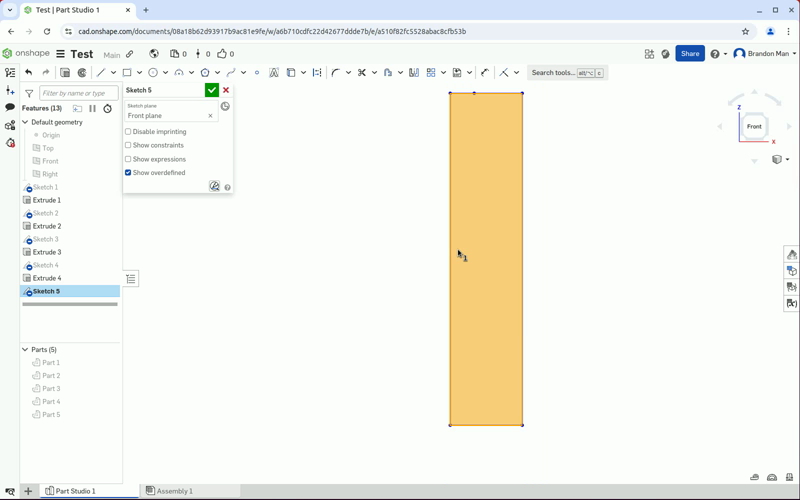
scroll(-6)
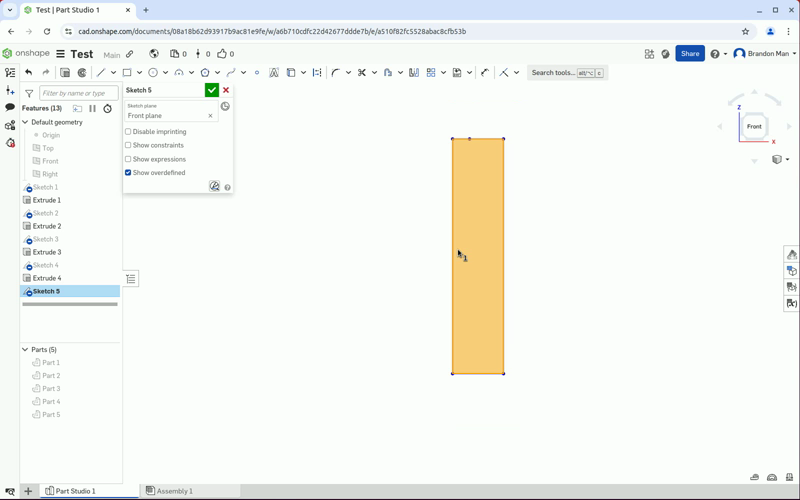
scroll(-6)
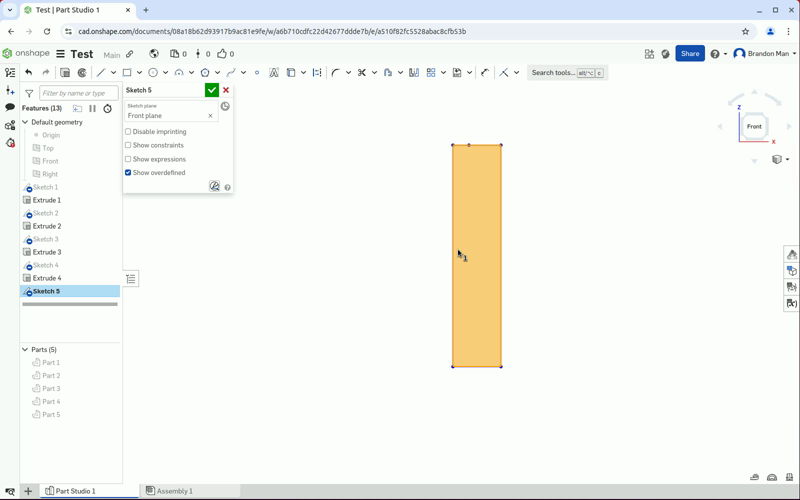
scroll(-6)
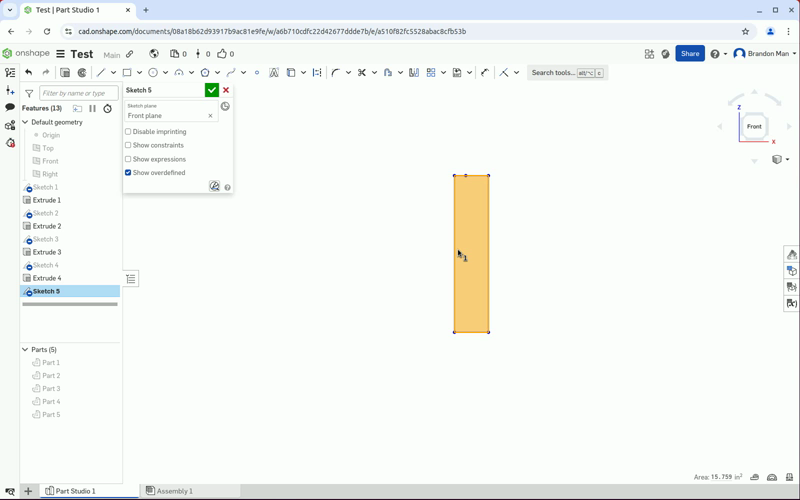
scroll(-6)
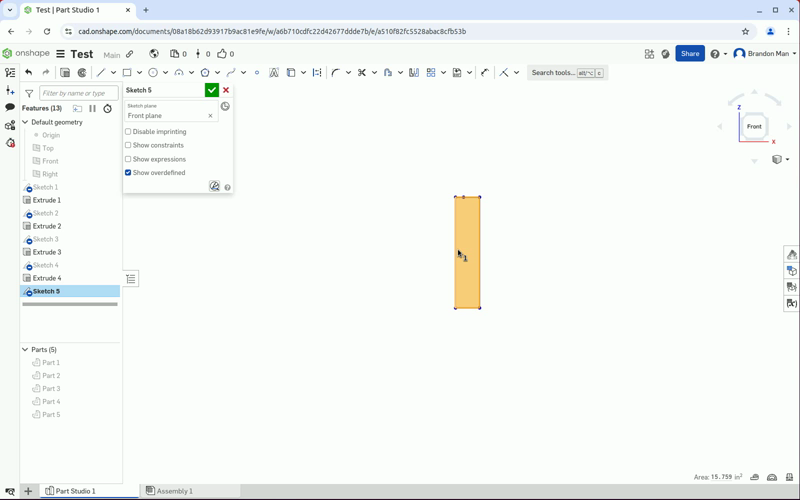
scroll(-6)
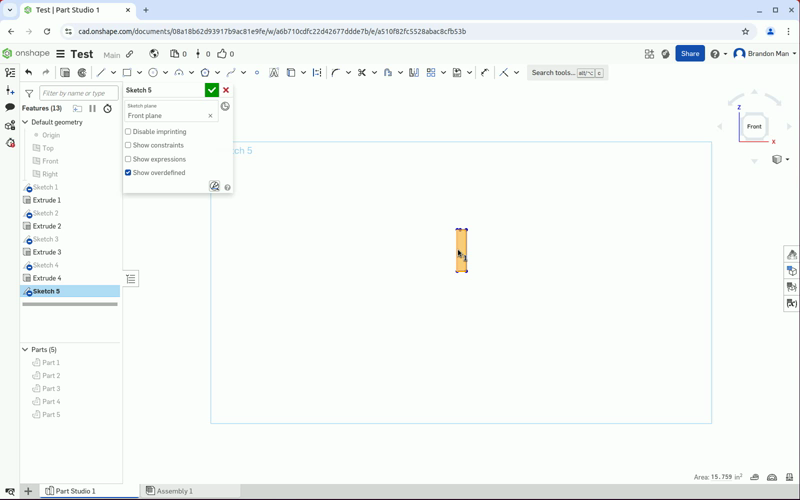
mouse_move(73, 352)
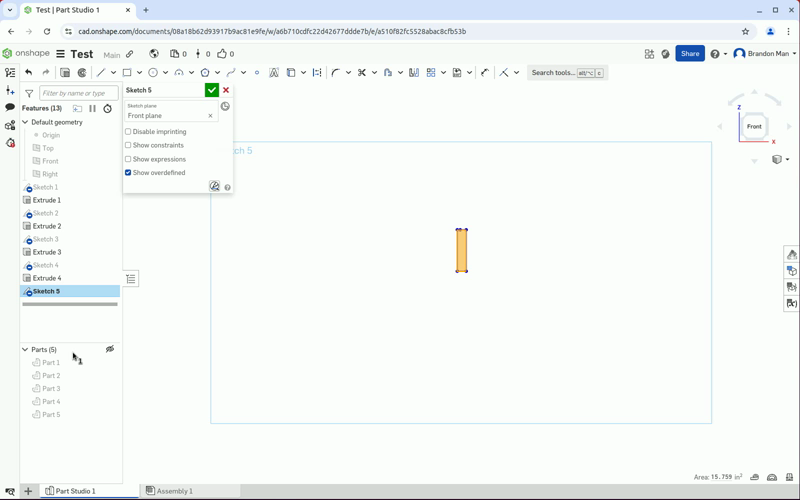
key(shift+y)
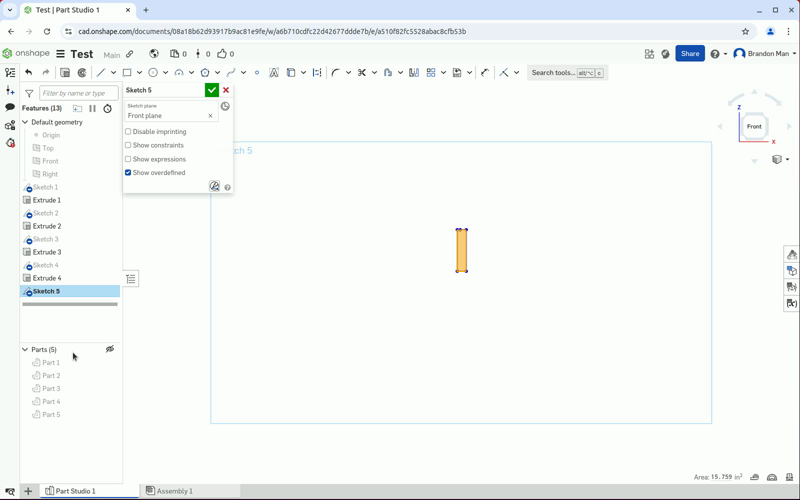
key(shift+e)
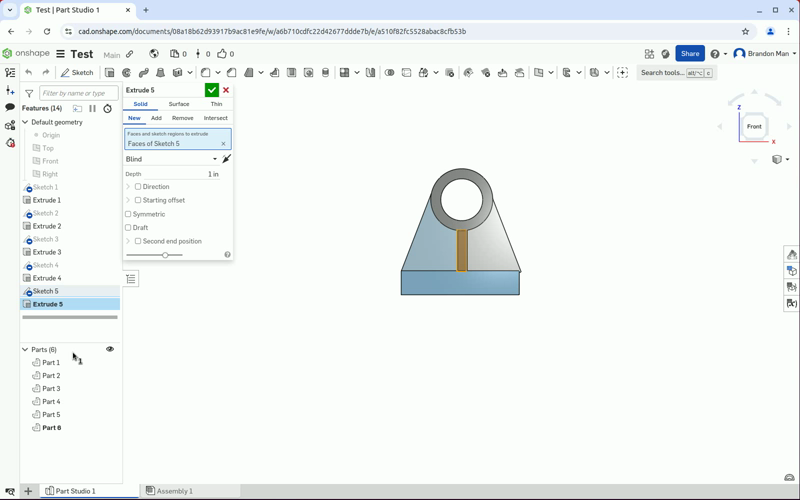
mouse_move(143, 106)
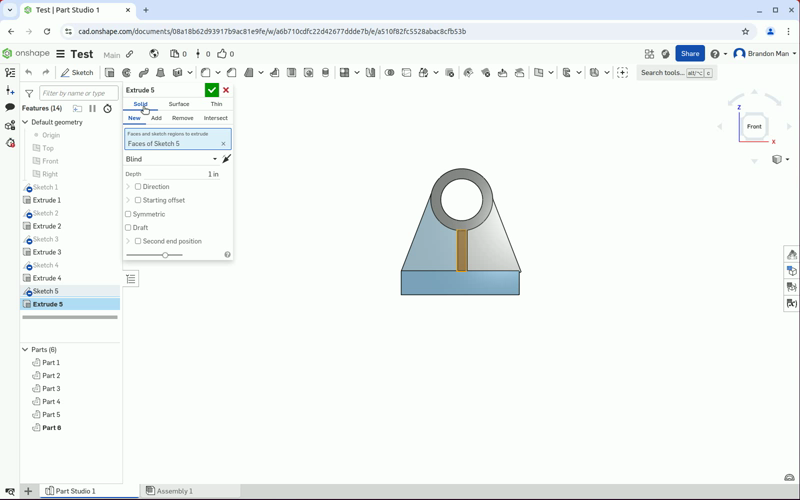
click(143, 106)
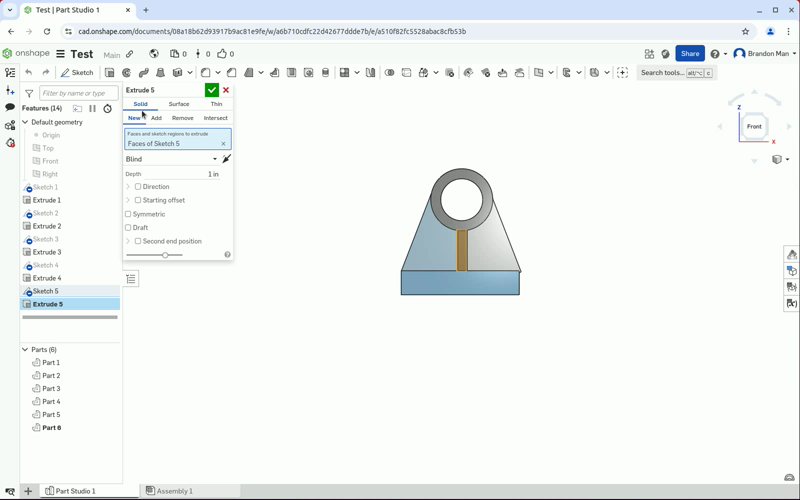
mouse_move(137, 120)
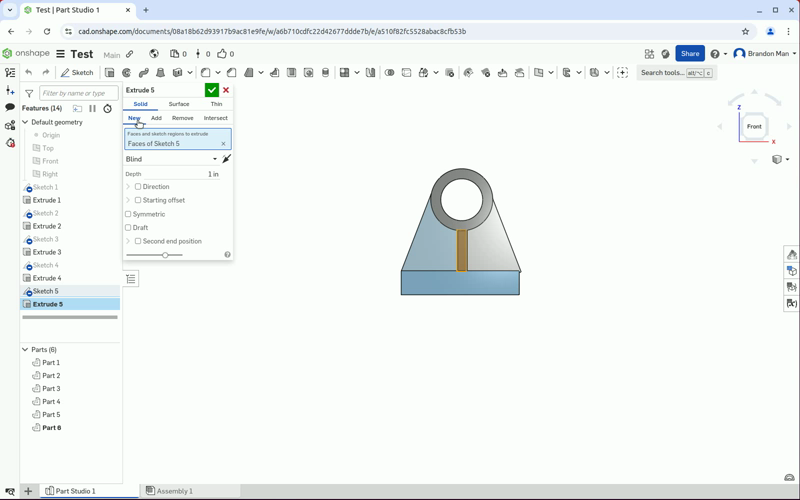
click(137, 120)
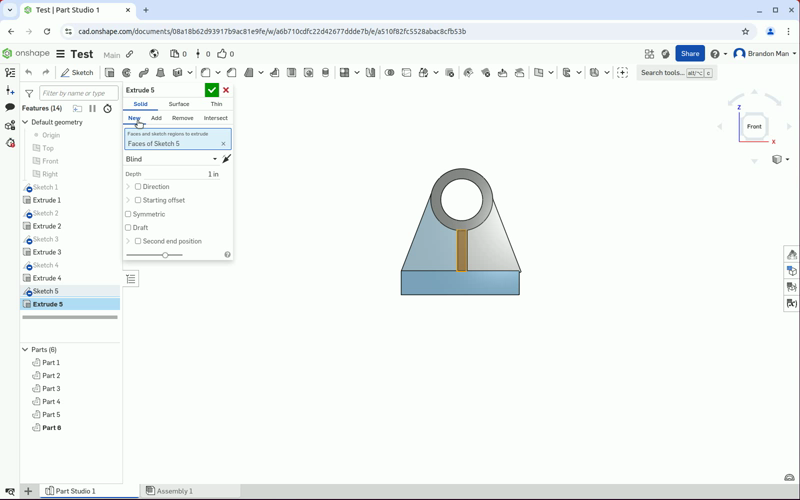
key(tab, 4)
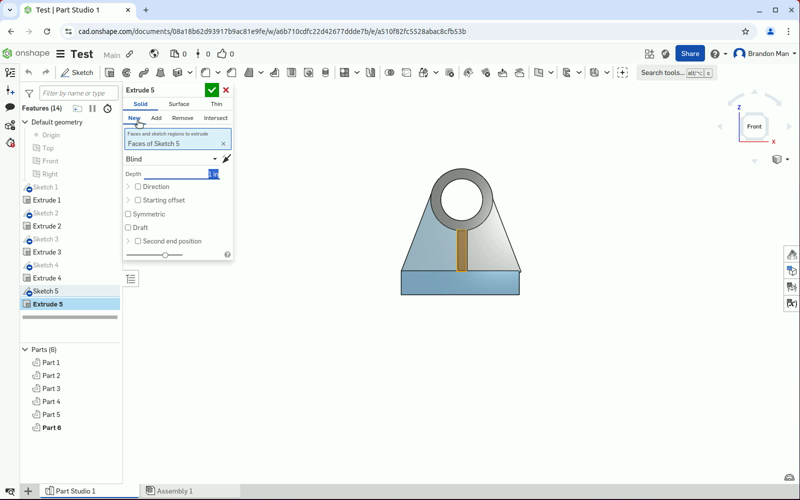
text(12.758)
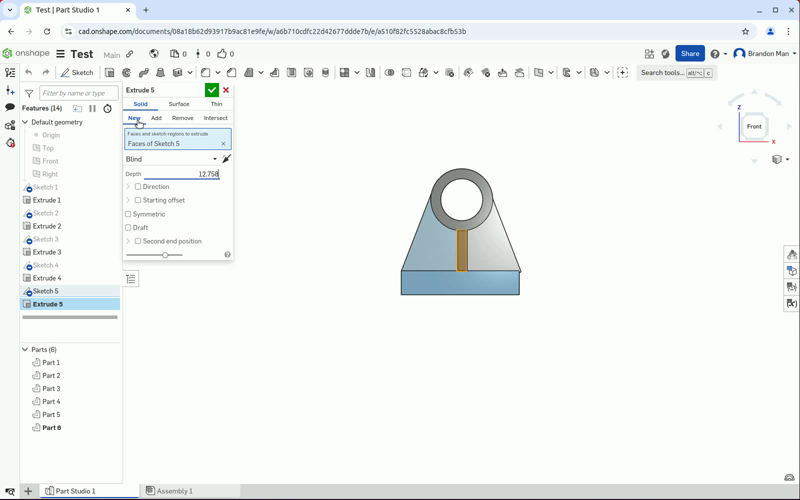
key(enter)
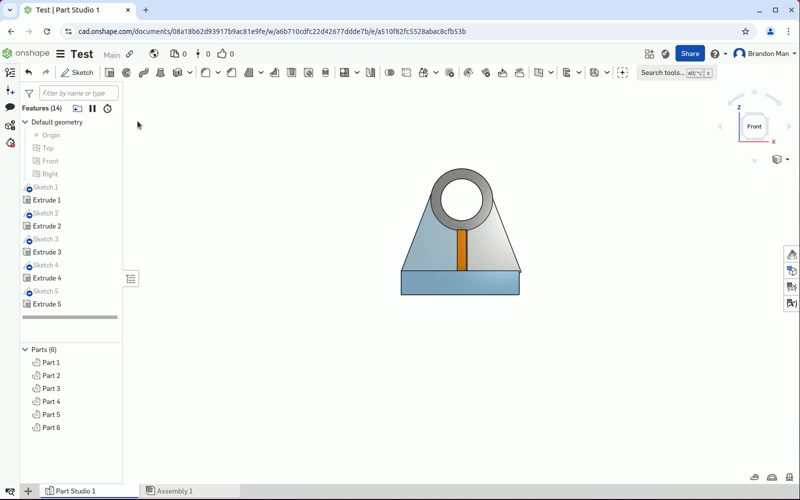
key(shift+h)
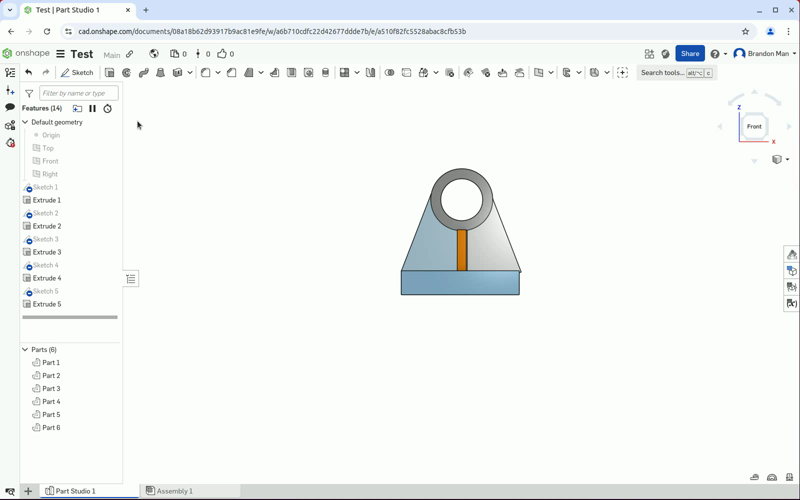
key(shift+h)
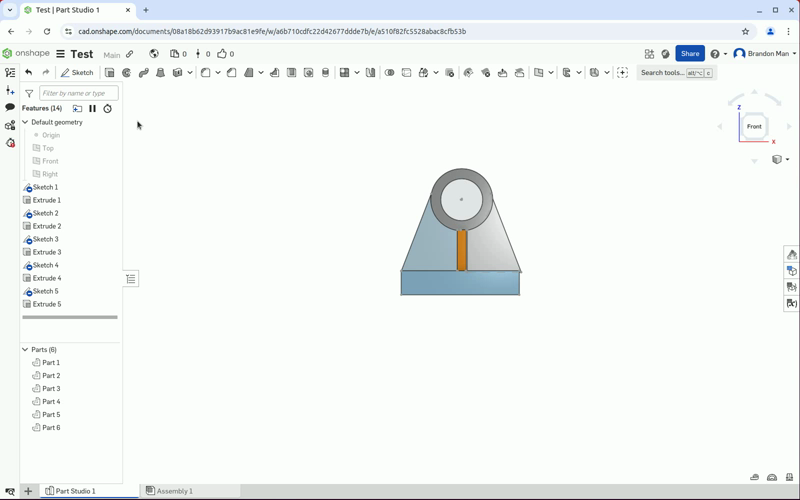
key(shift+7)
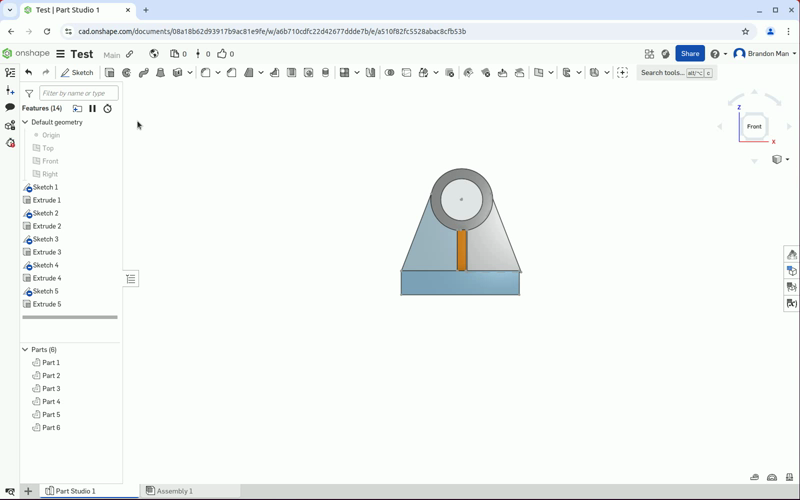
key(left, 2)
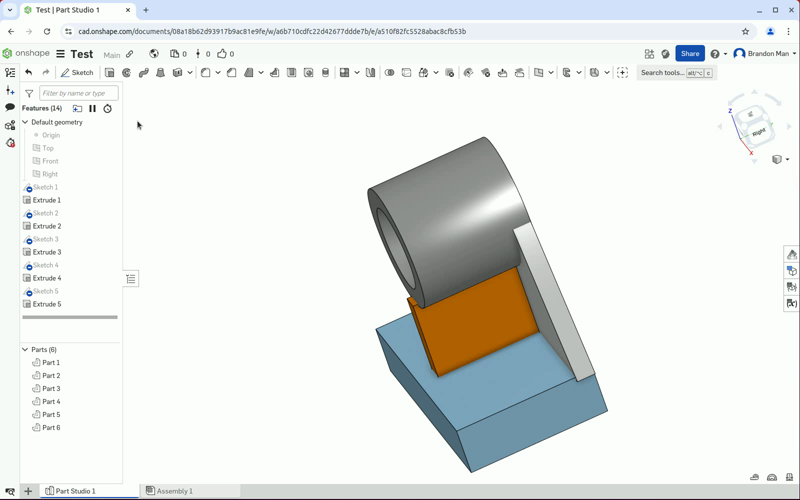
key(down, 2)
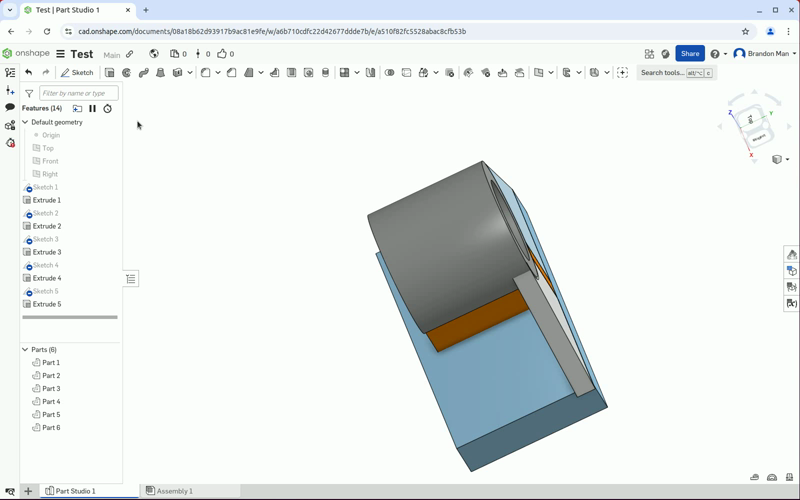
key(up, 2)
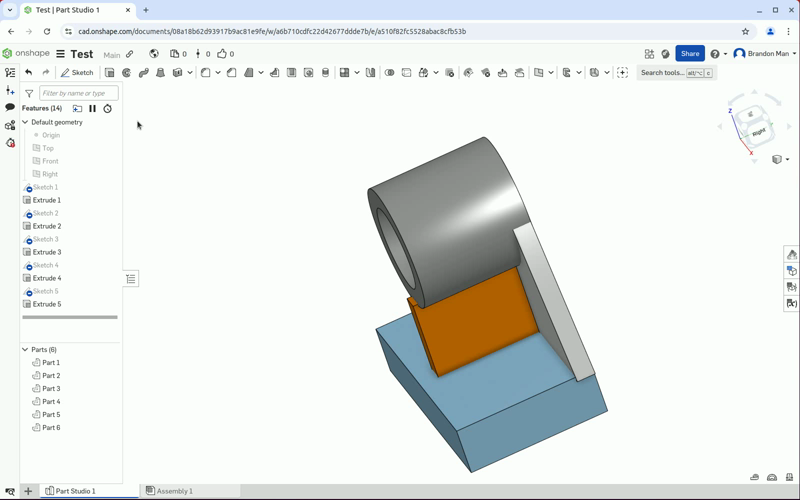
key(right, 2)
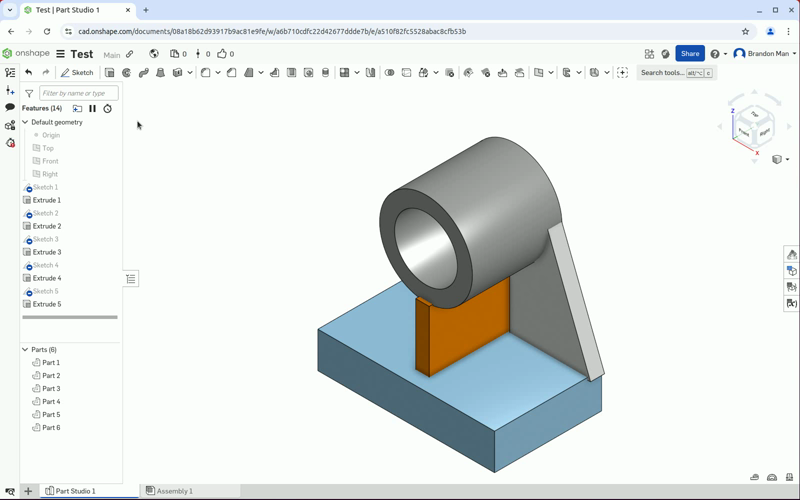
mouse_move(73, 189)
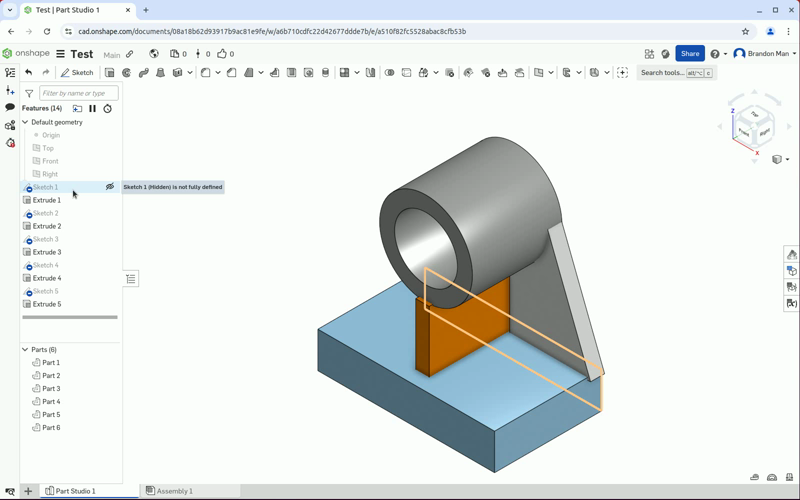
click(73, 189)